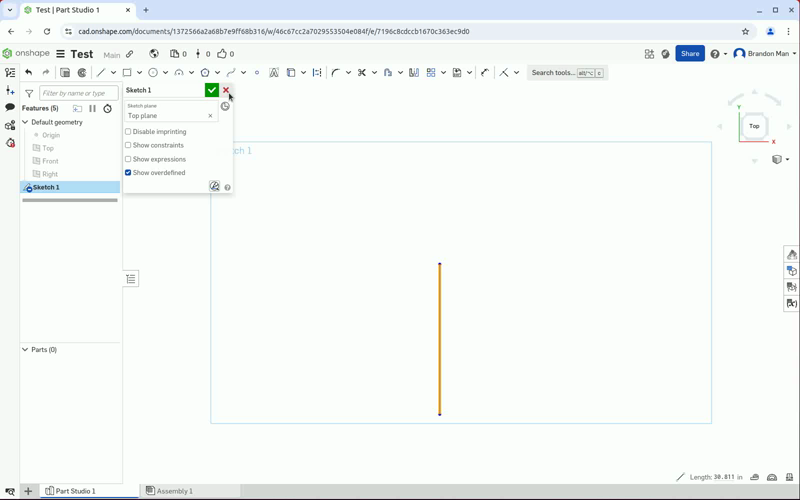
key(shift+h)
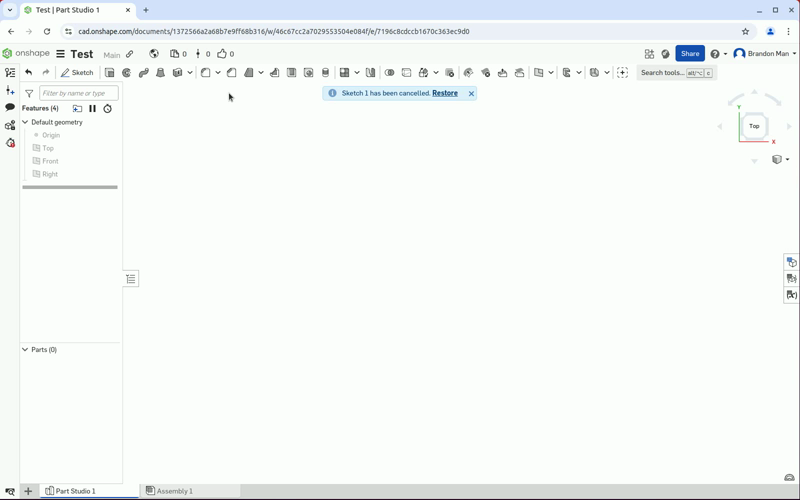
mouse_move(73, 352)
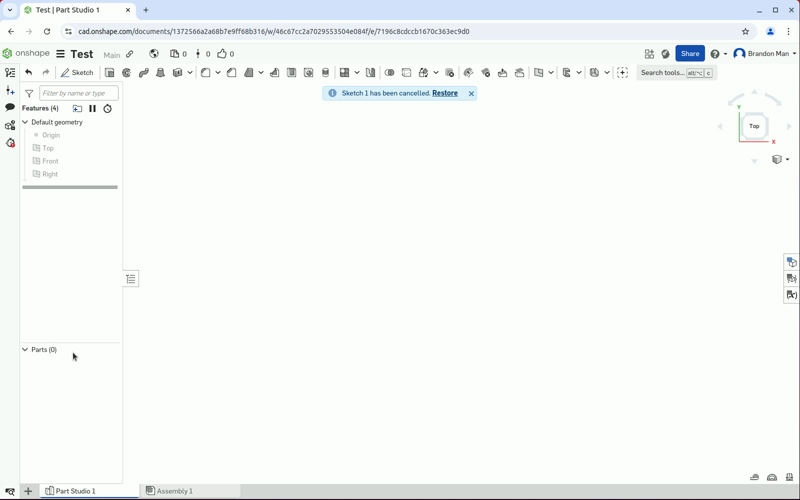
key(y)
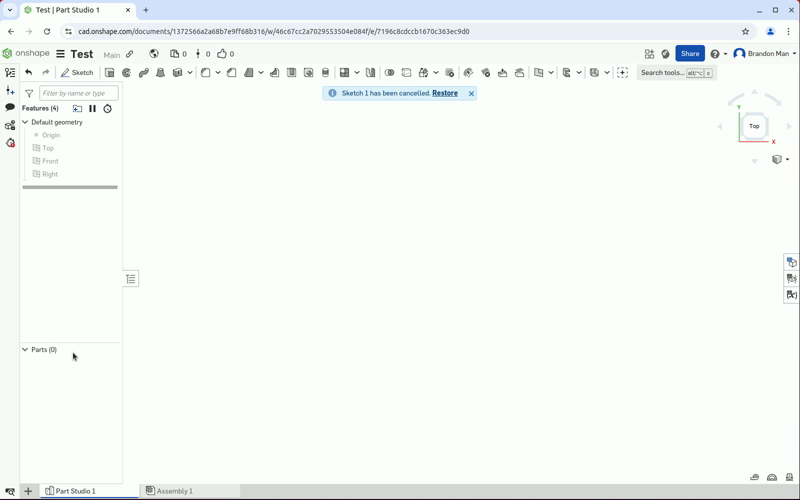
key(shift+p)
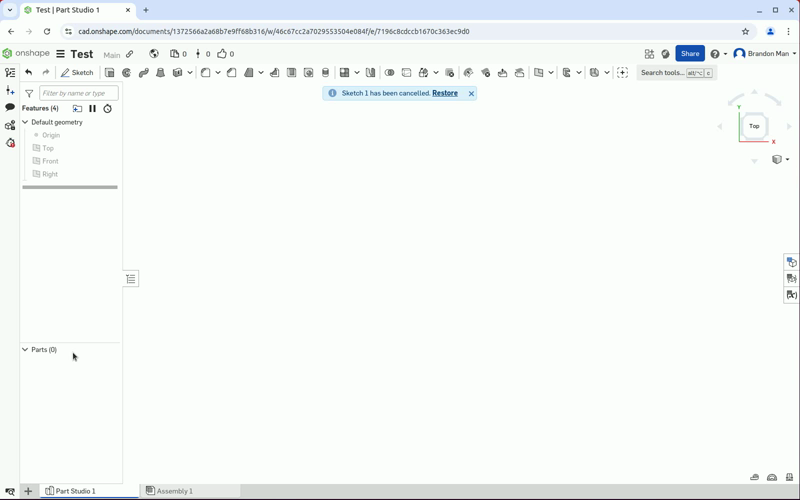
key(space)
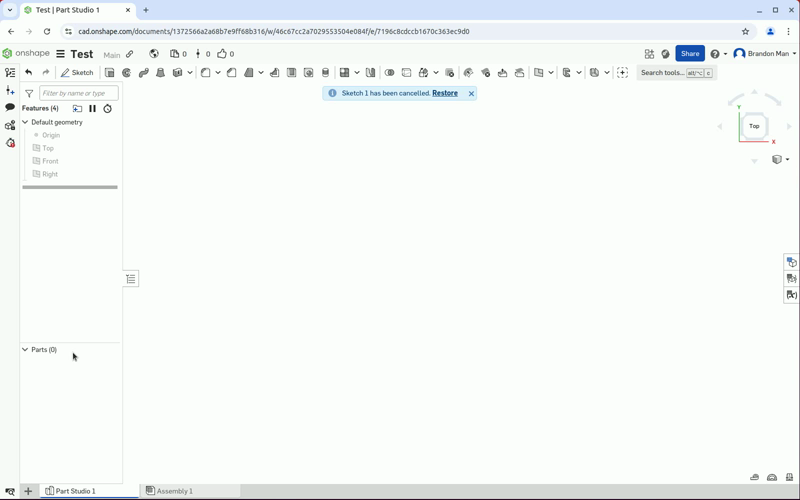
key_down(shift)
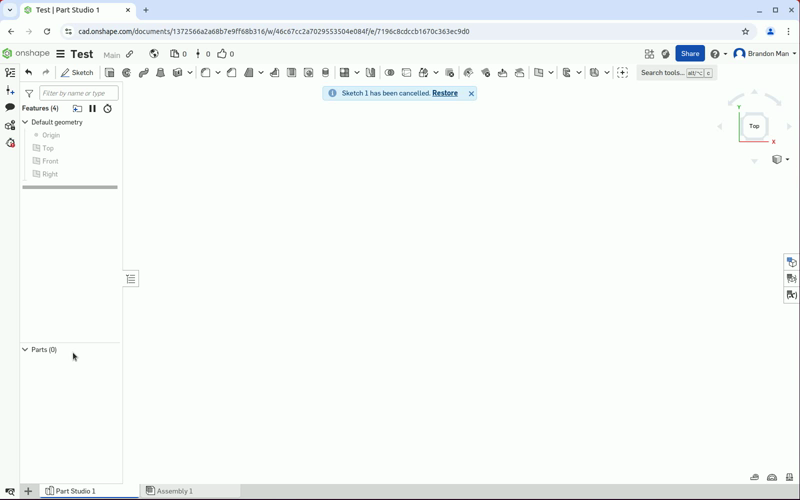
key(up)
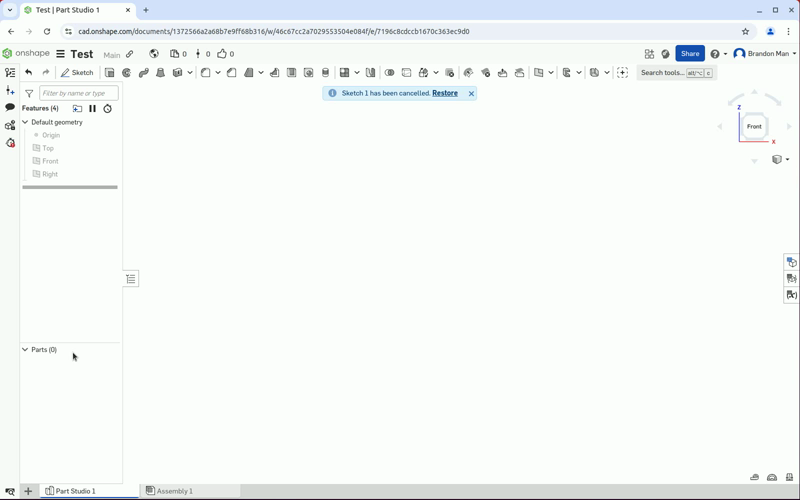
key_up(shift)
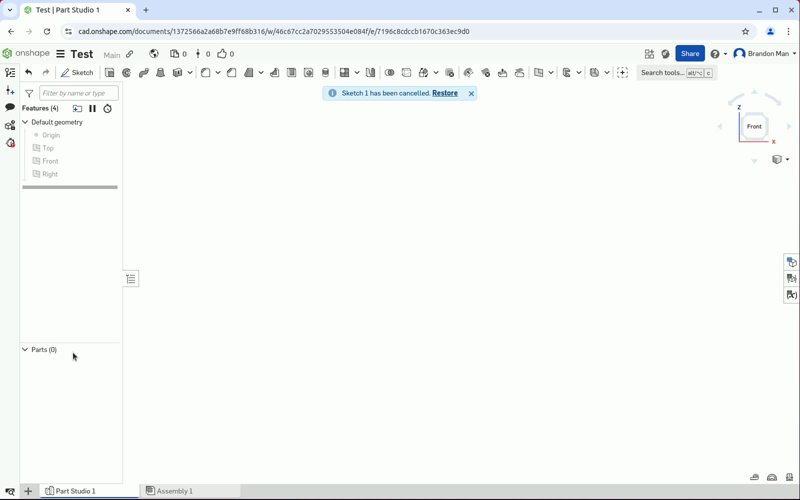
mouse_move(73, 352)
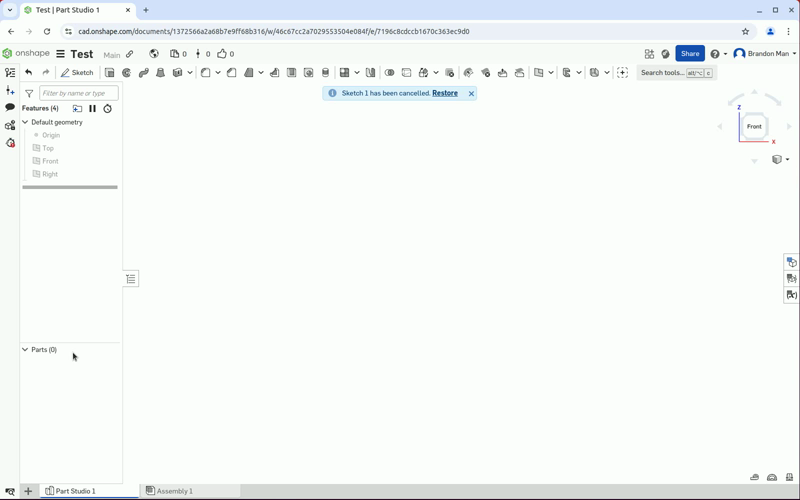
key(shift+y)
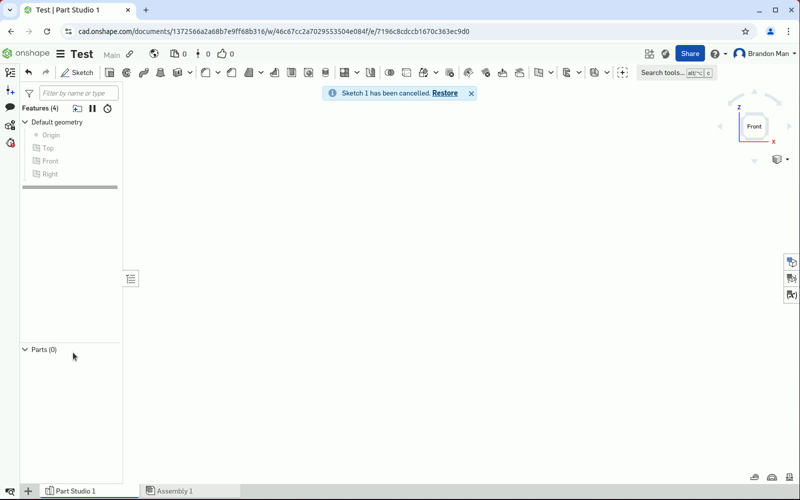
key(shift+s)
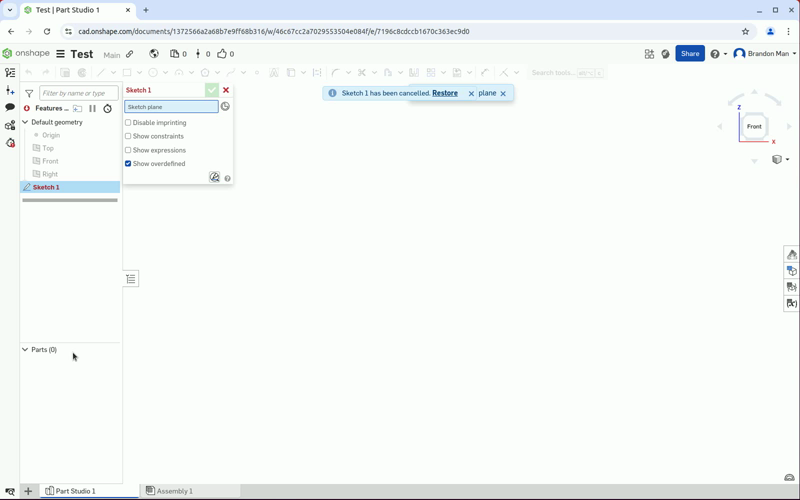
mouse_move(73, 163)
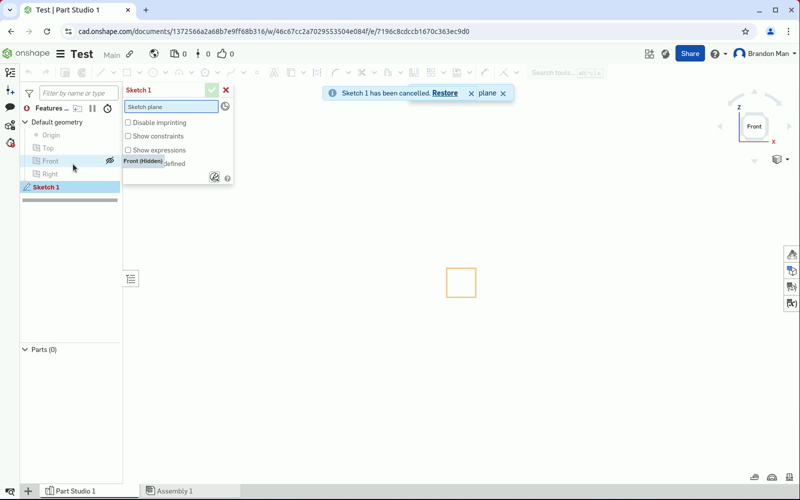
click(73, 163)
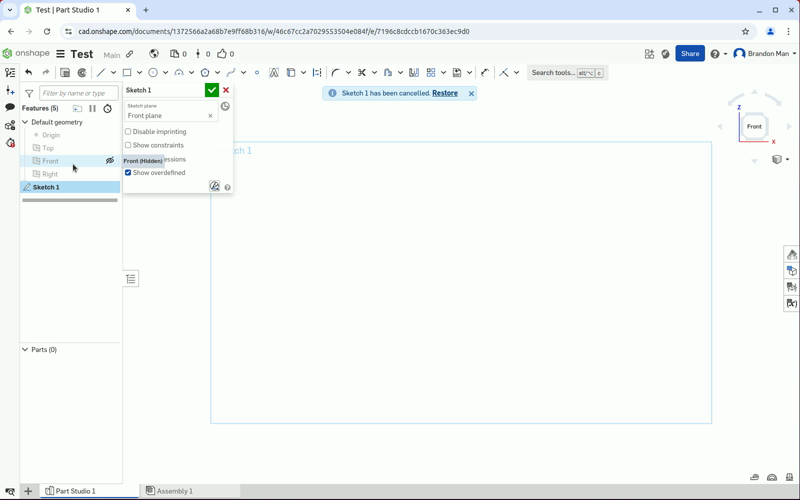
mouse_move(73, 352)
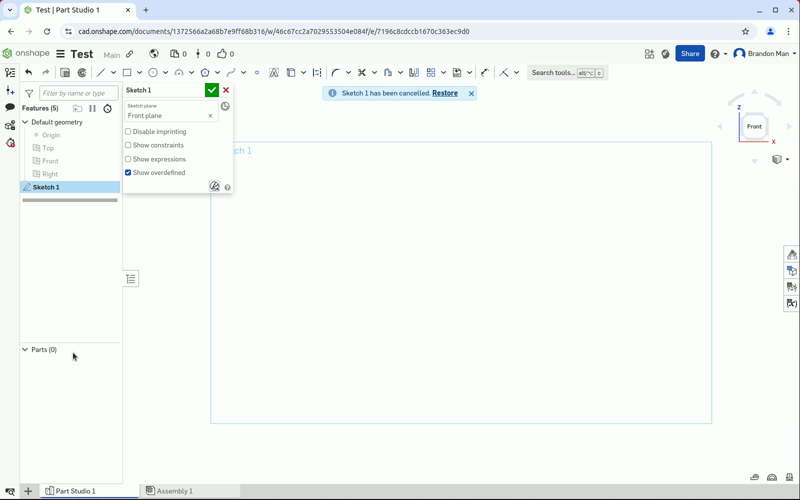
key(y)
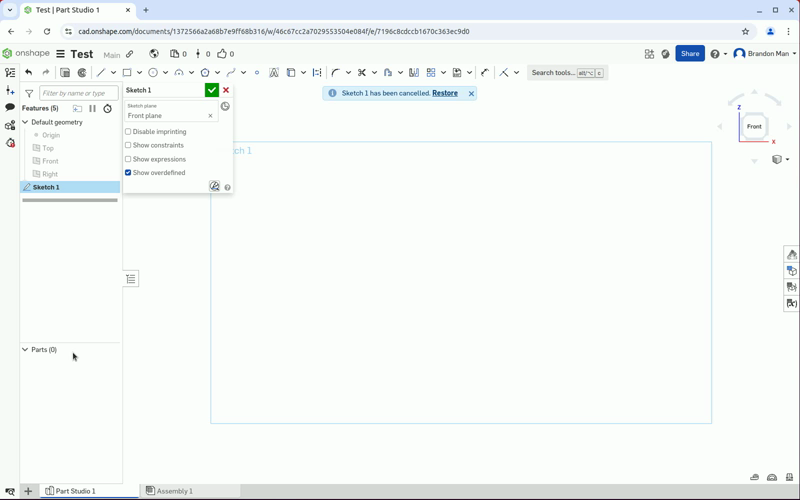
key(l)
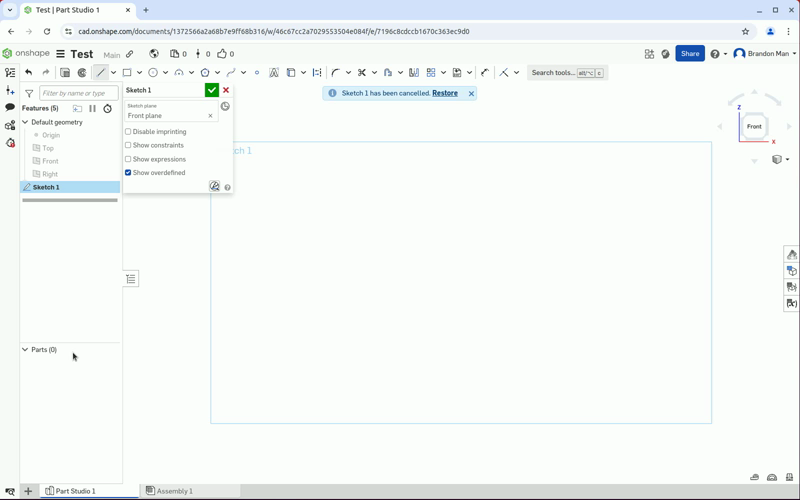
key_down(shift)
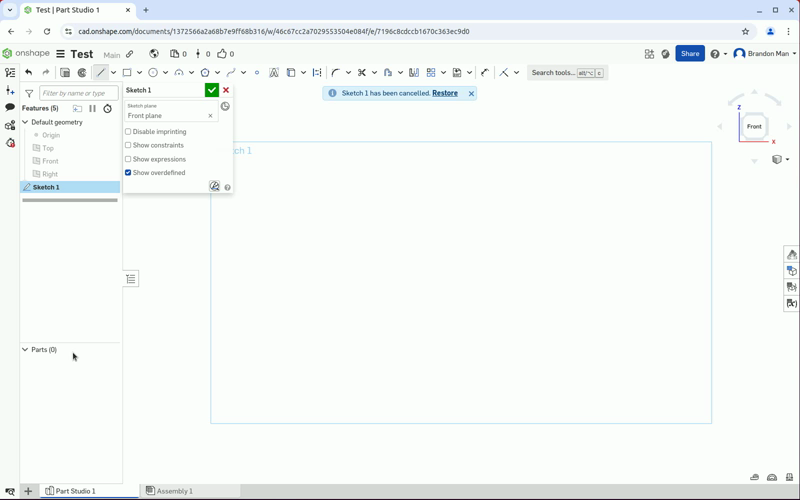
mouse_move(450, 282)
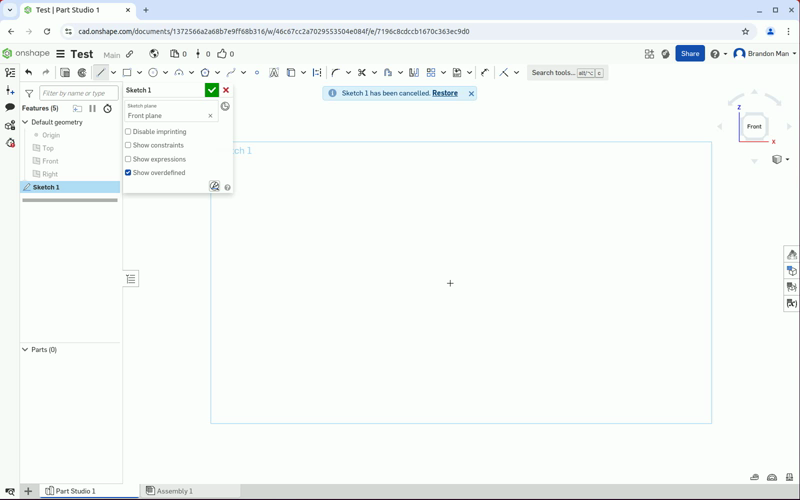
click(450, 282)
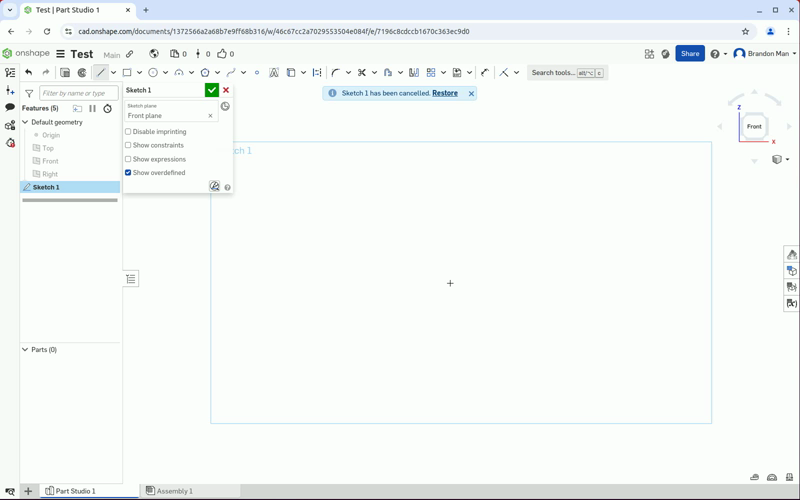
key_up(shift)
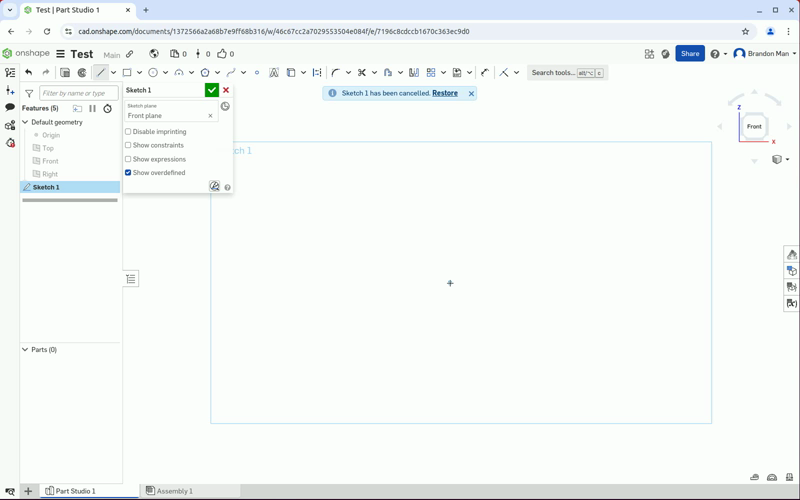
key_down(shift)
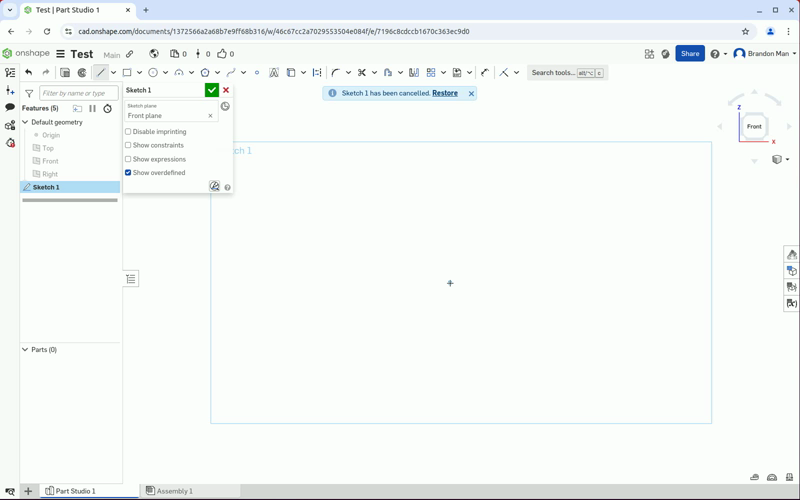
mouse_move(480, 282)
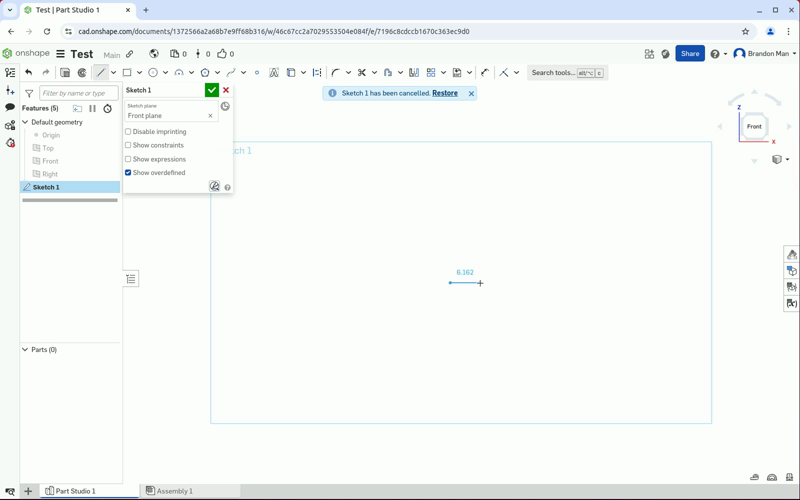
mouse_move(460, 282)
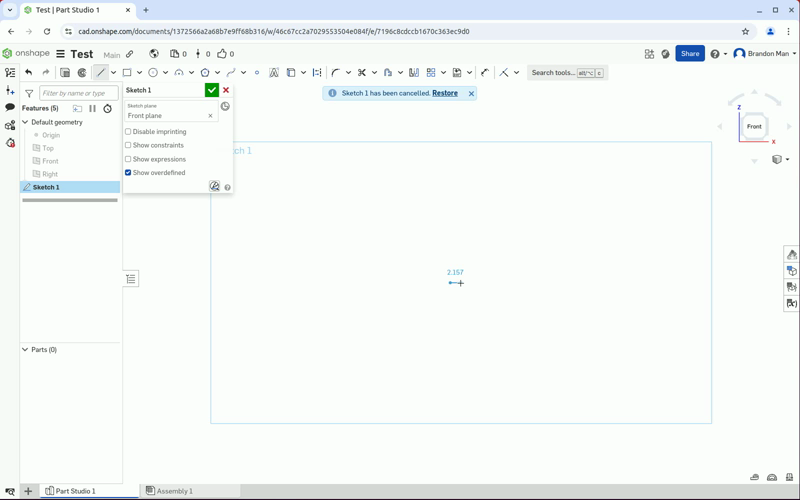
click(460, 282)
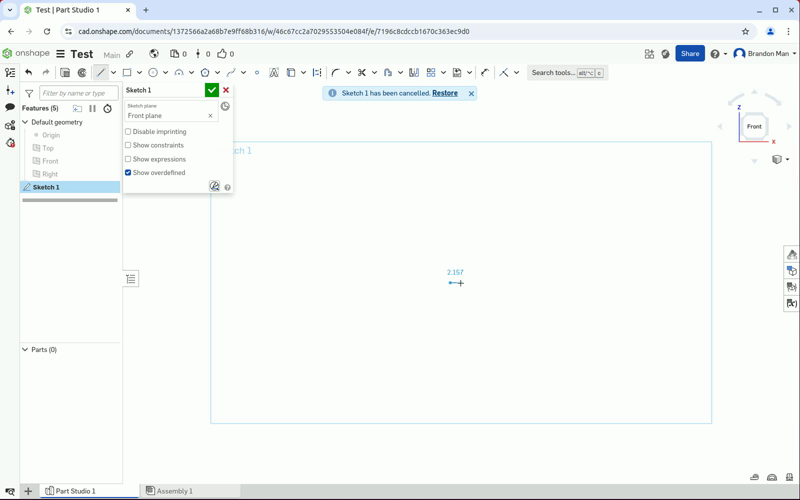
key_up(shift)
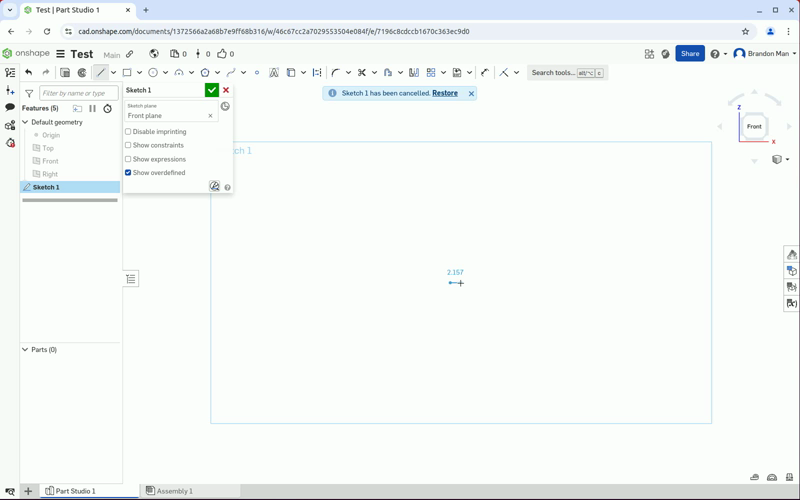
key_down(shift)
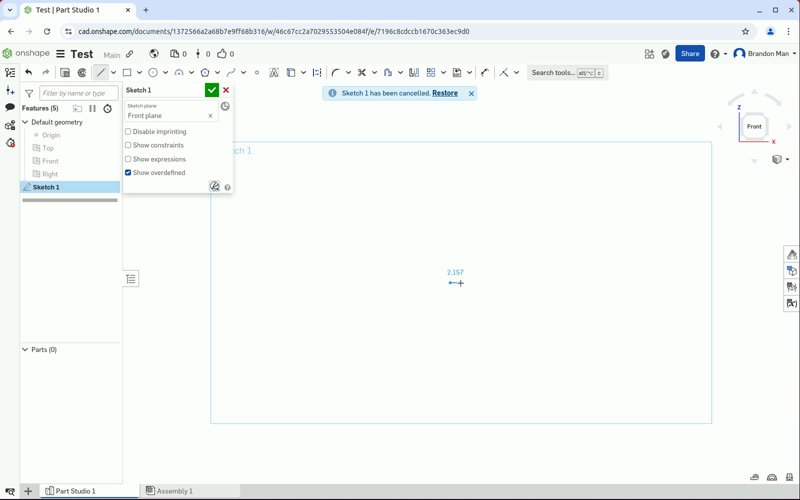
mouse_move(490, 282)
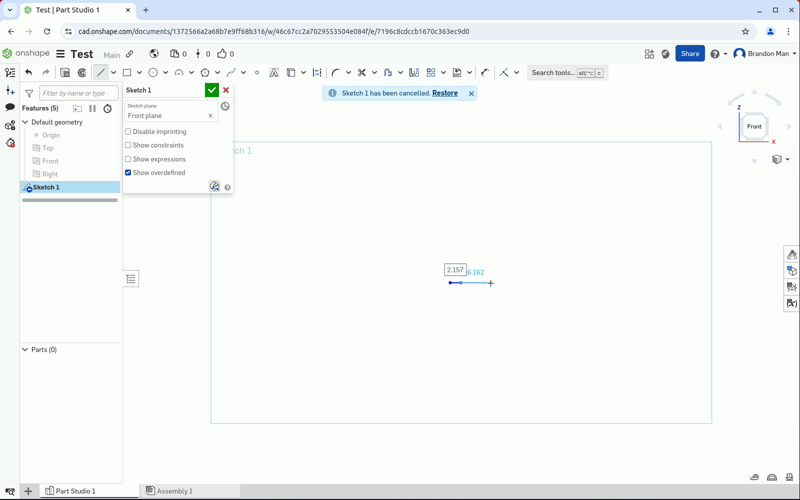
mouse_move(471, 282)
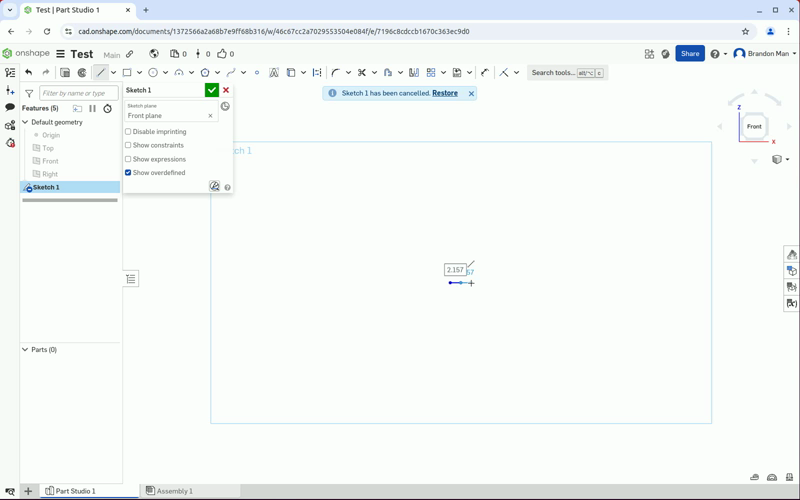
click(471, 282)
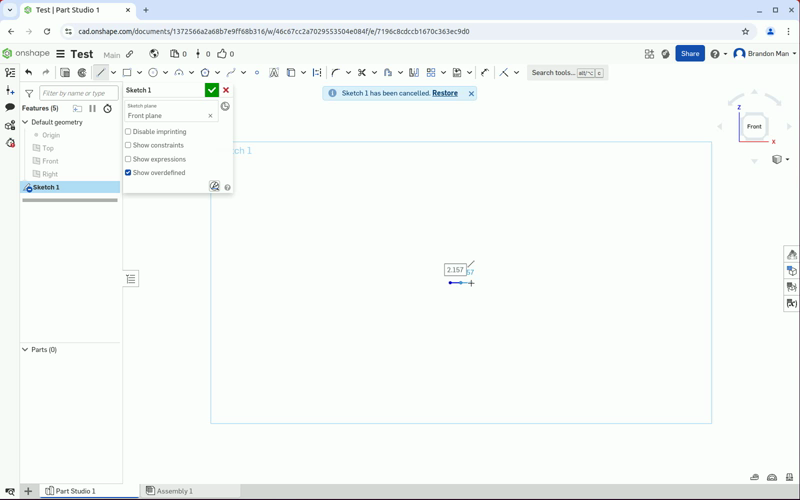
key_up(shift)
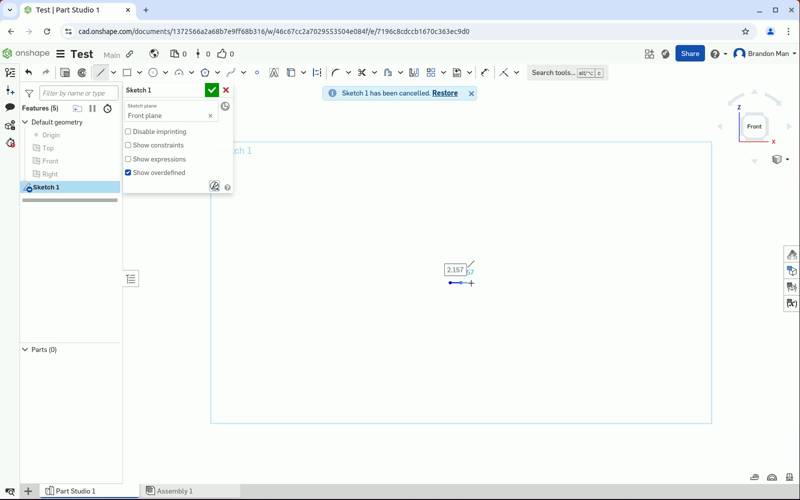
key_down(shift)
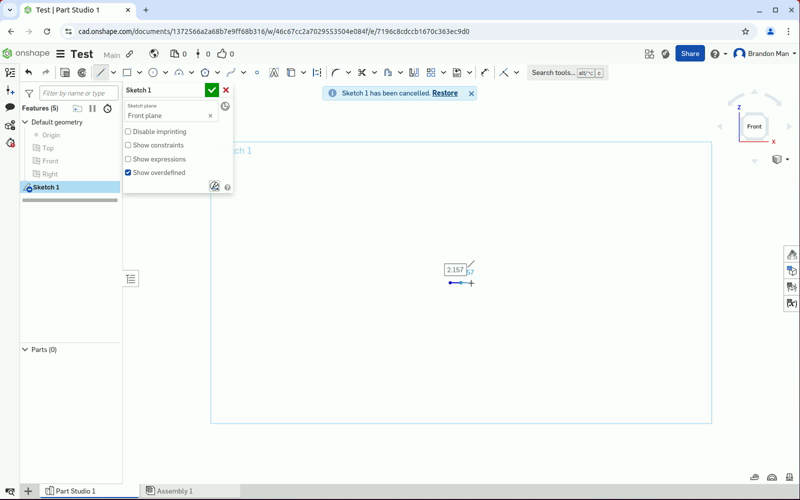
mouse_move(501, 282)
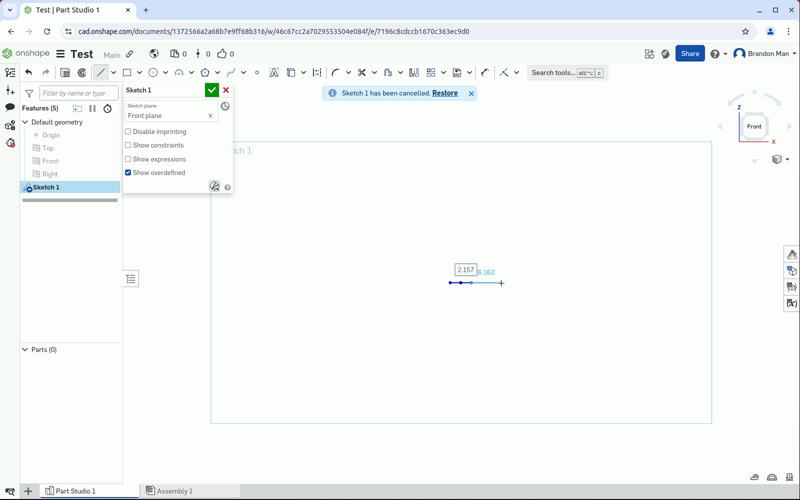
mouse_move(471, 279)
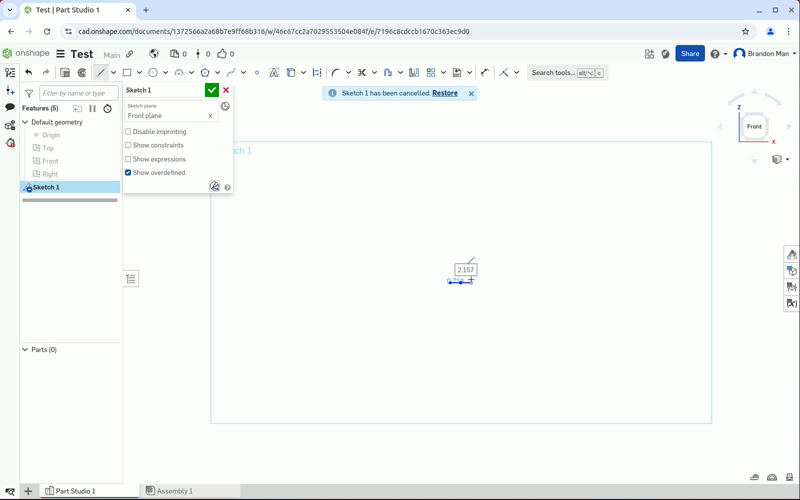
scroll(6)
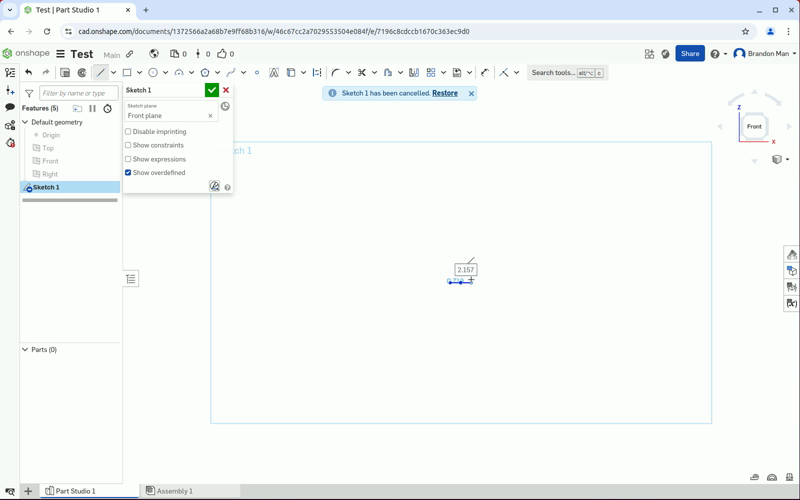
scroll(6)
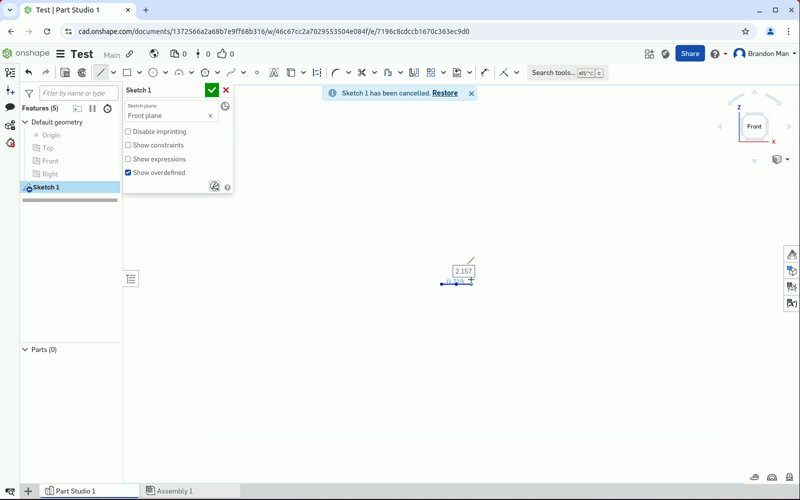
scroll(6)
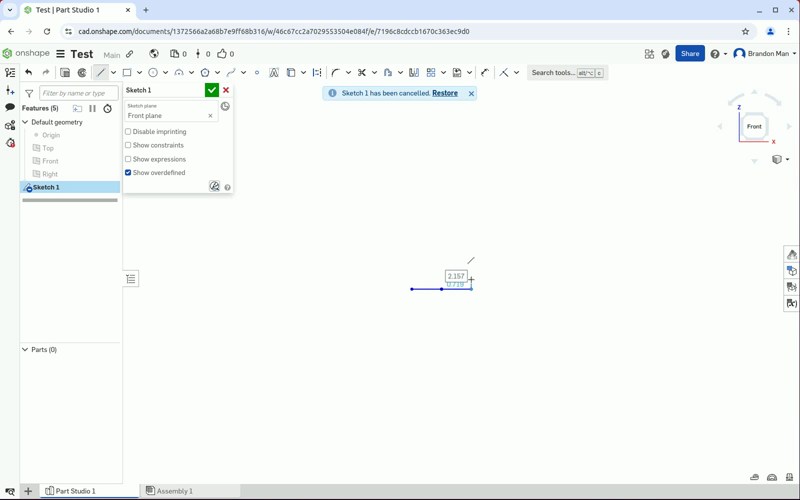
scroll(6)
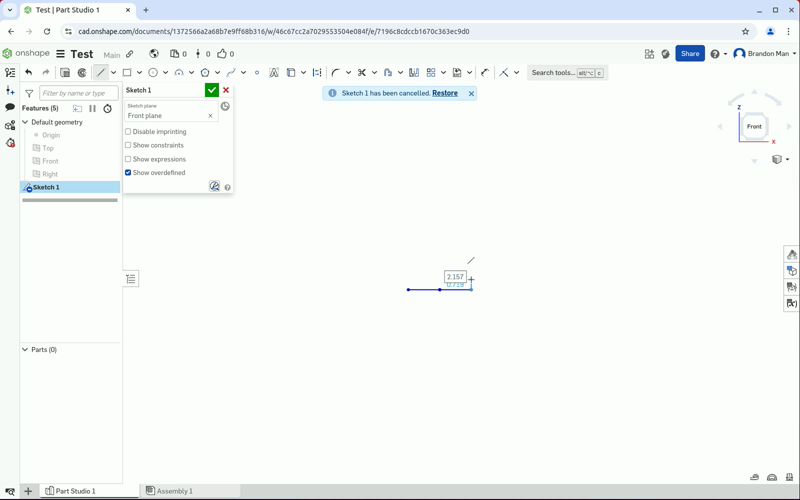
scroll(6)
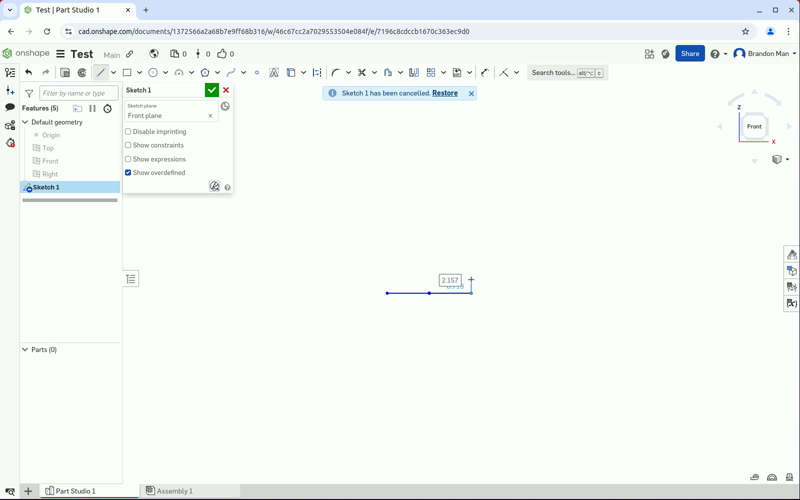
scroll(6)
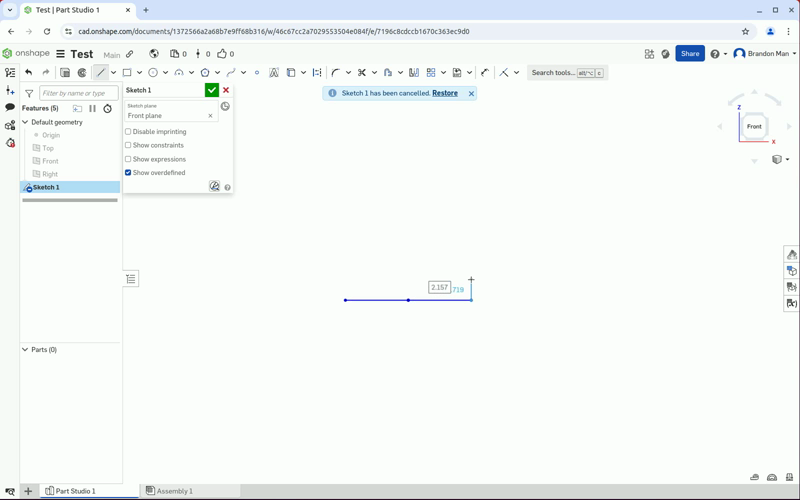
scroll(6)
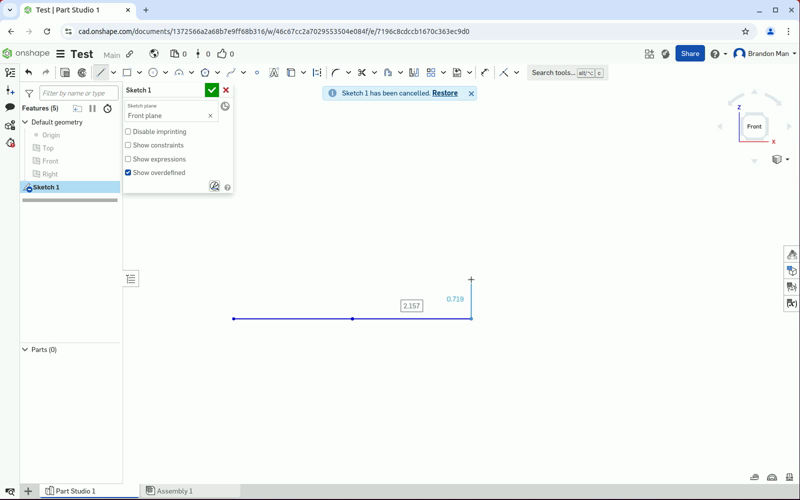
click(471, 279)
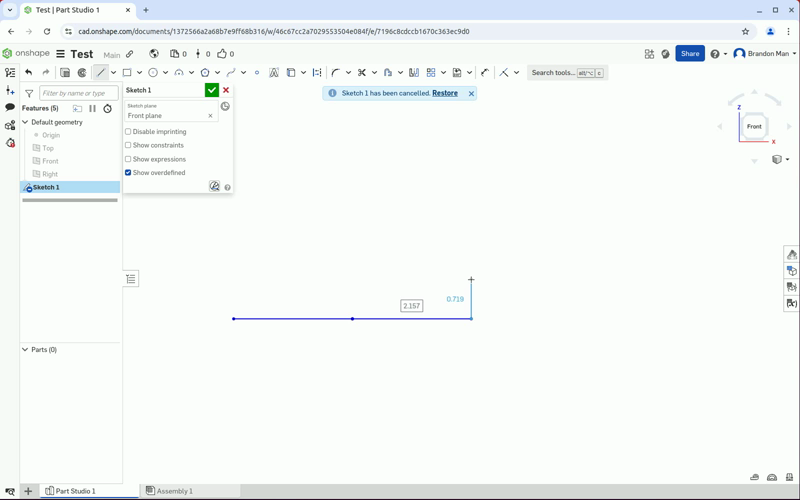
scroll(-6)
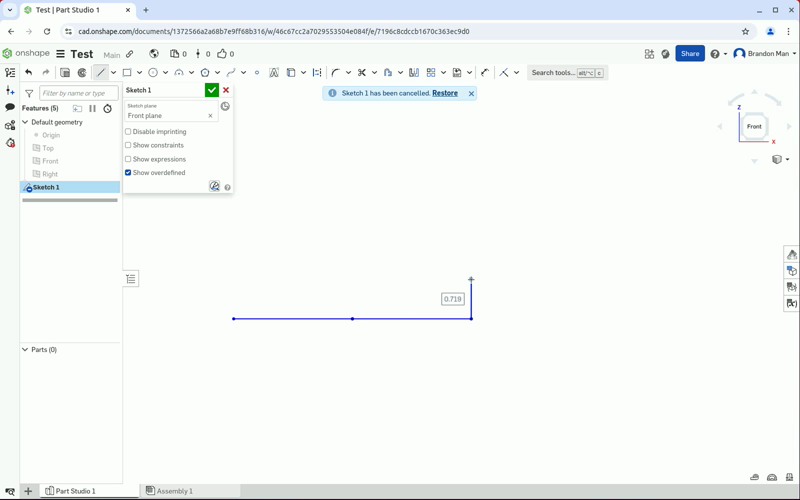
scroll(-6)
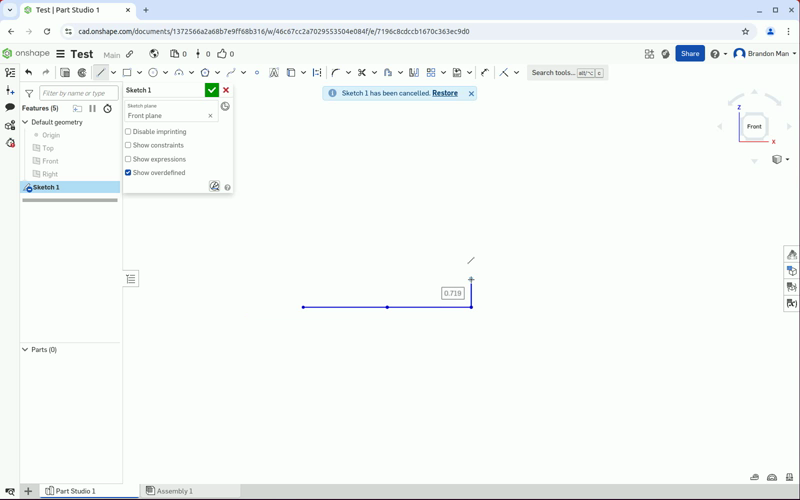
scroll(-6)
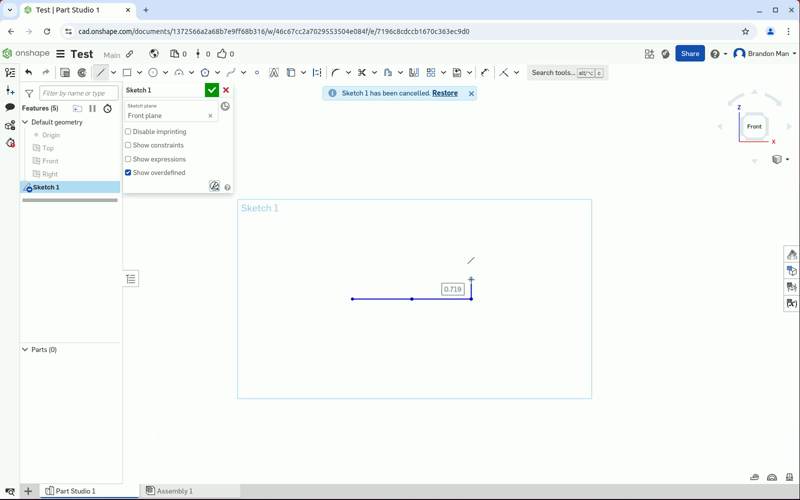
scroll(-6)
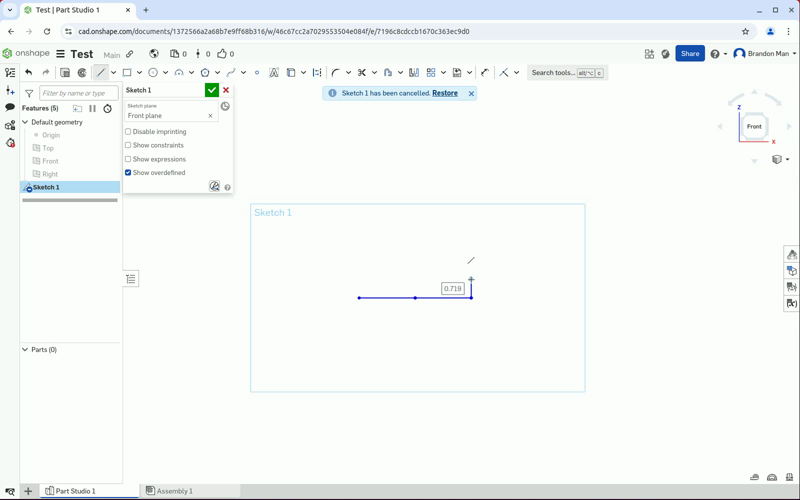
scroll(-6)
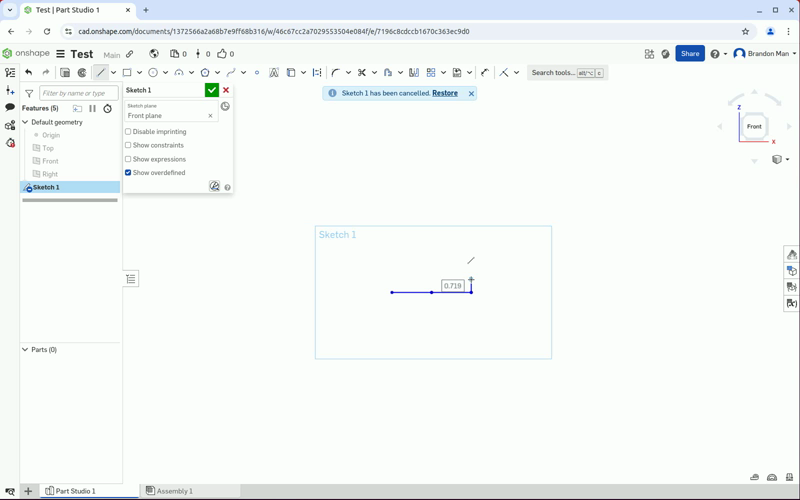
scroll(-6)
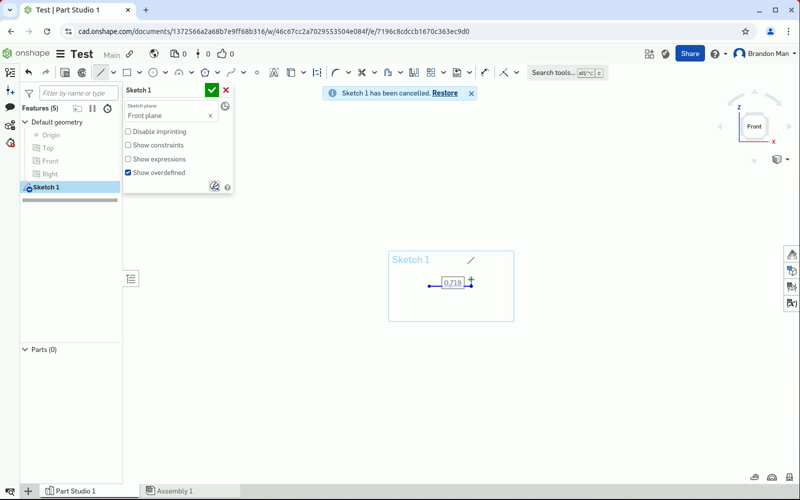
scroll(-6)
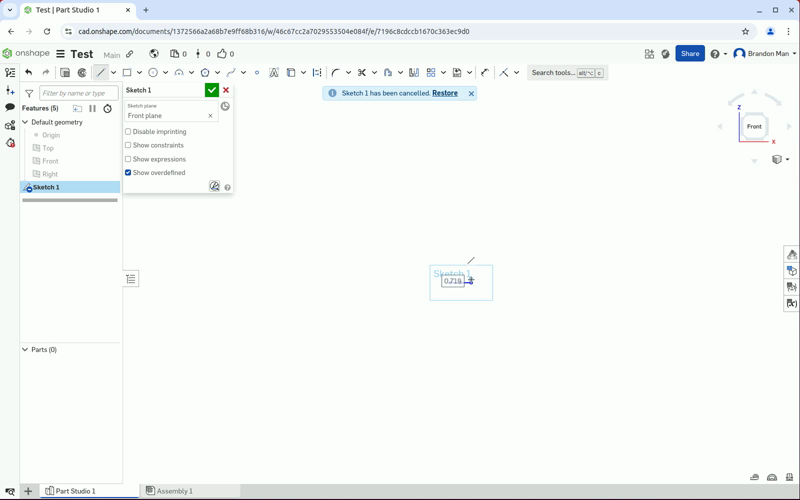
key_up(shift)
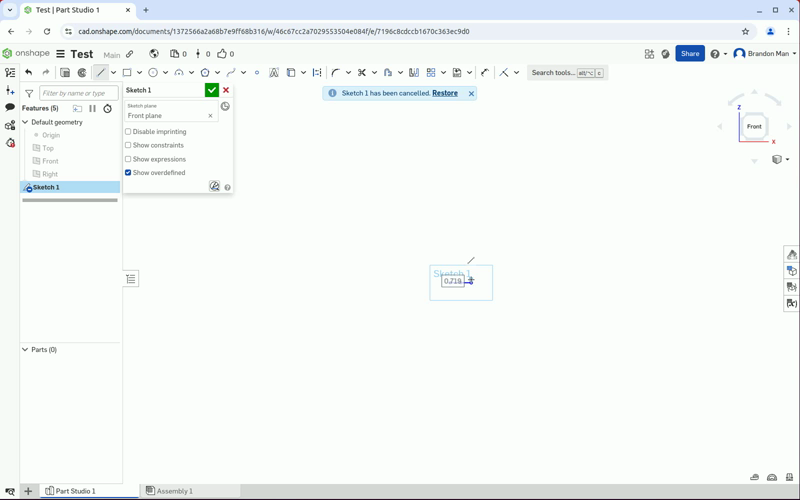
key_down(shift)
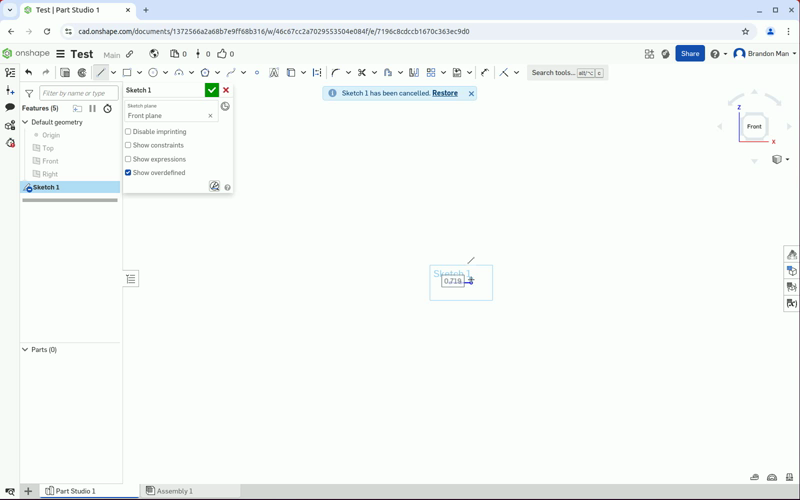
mouse_move(501, 279)
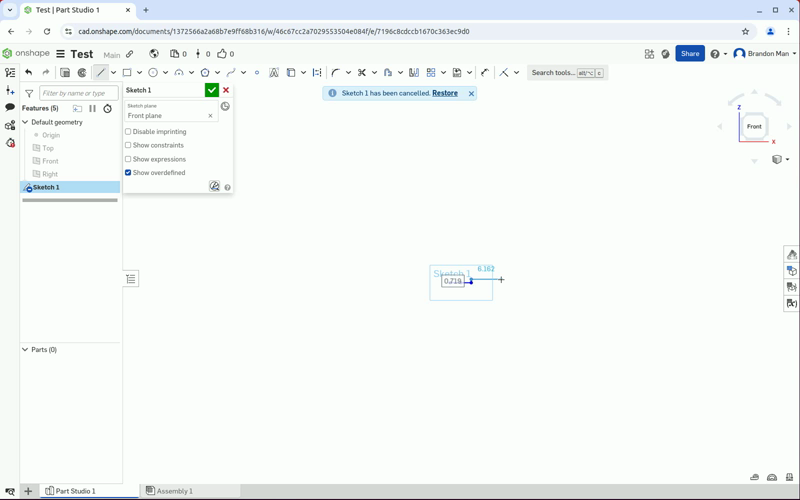
mouse_move(469, 279)
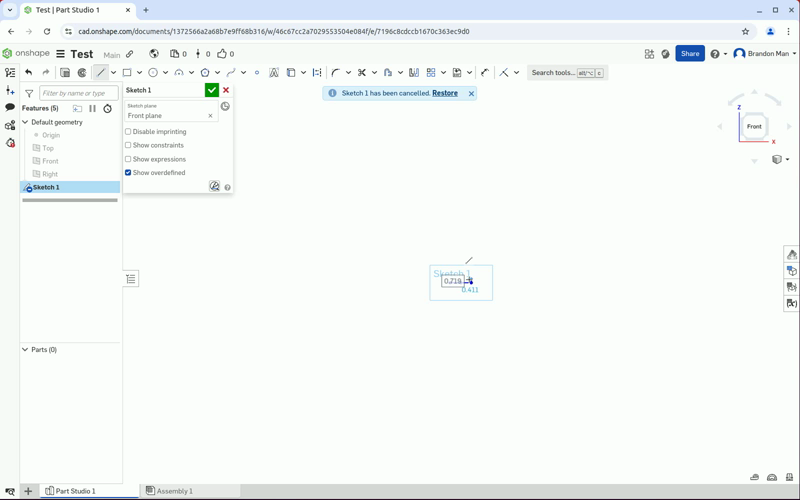
scroll(6)
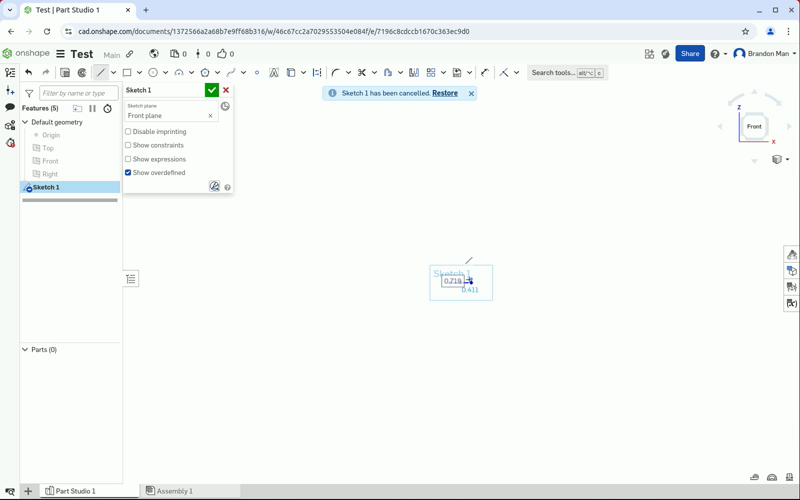
scroll(6)
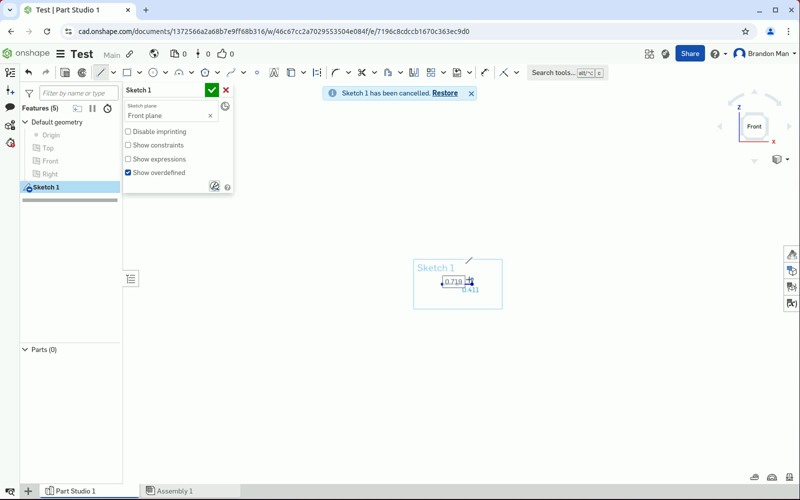
scroll(6)
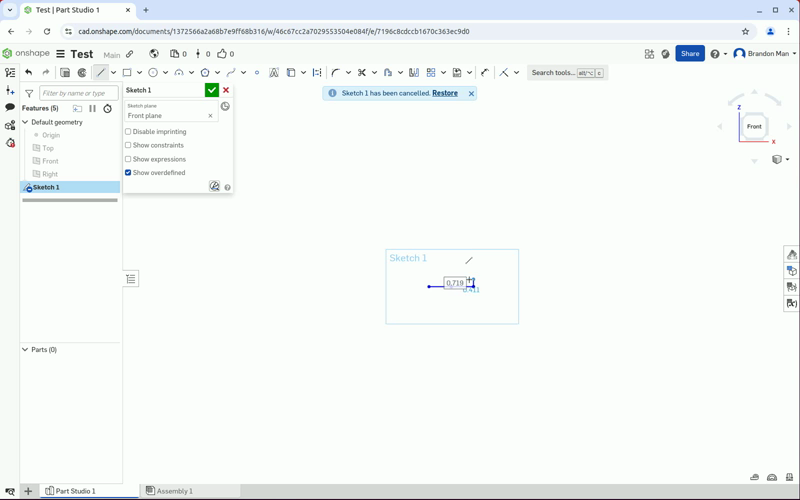
scroll(6)
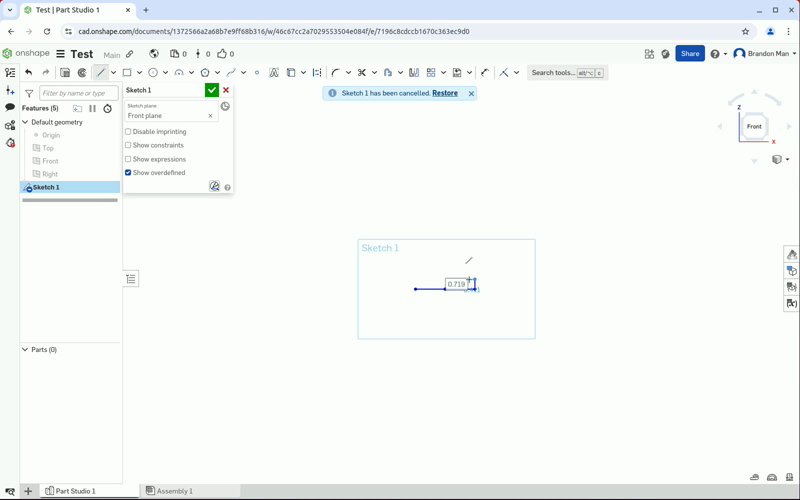
scroll(6)
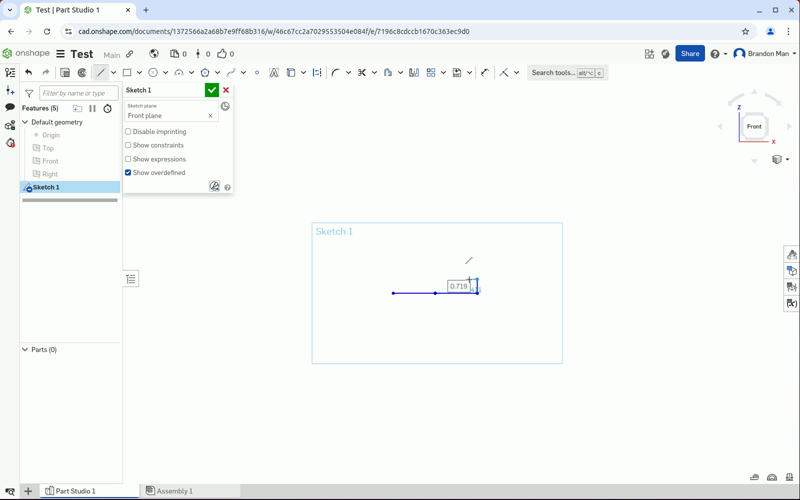
scroll(6)
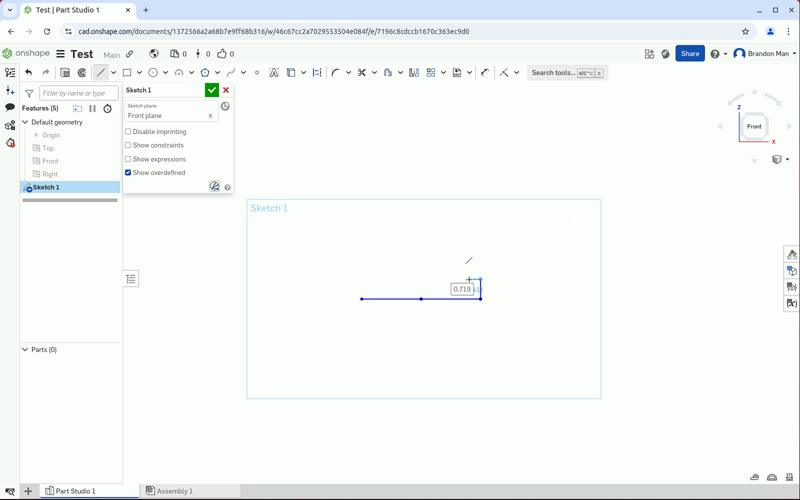
scroll(6)
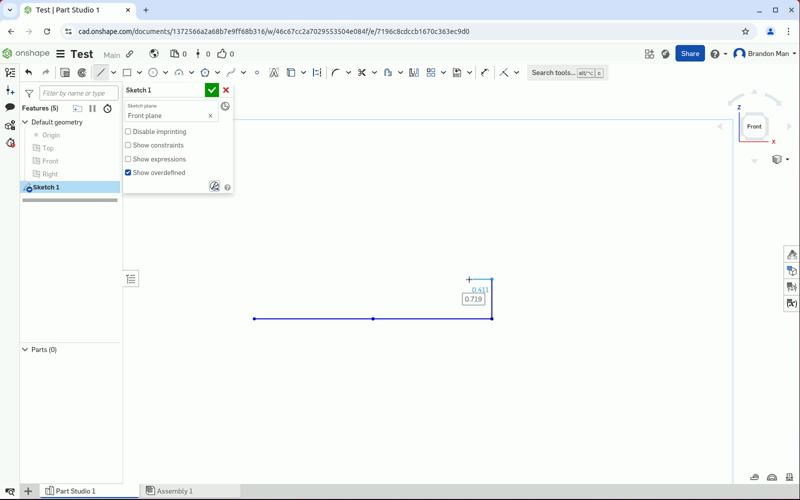
click(469, 279)
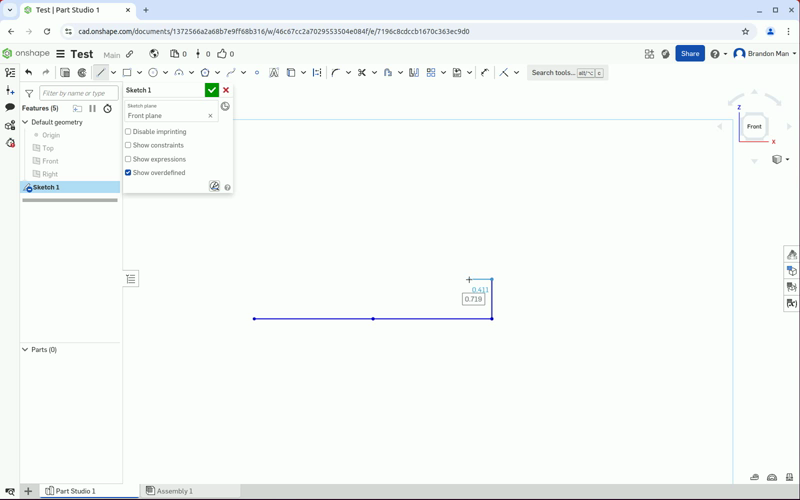
scroll(-6)
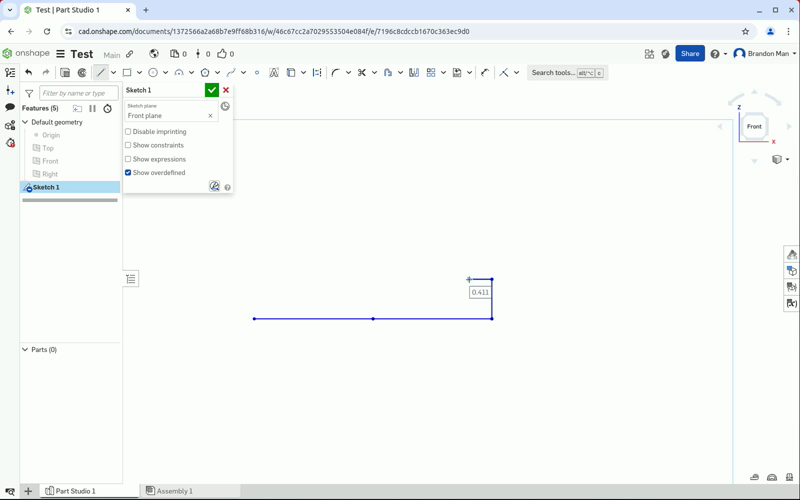
scroll(-6)
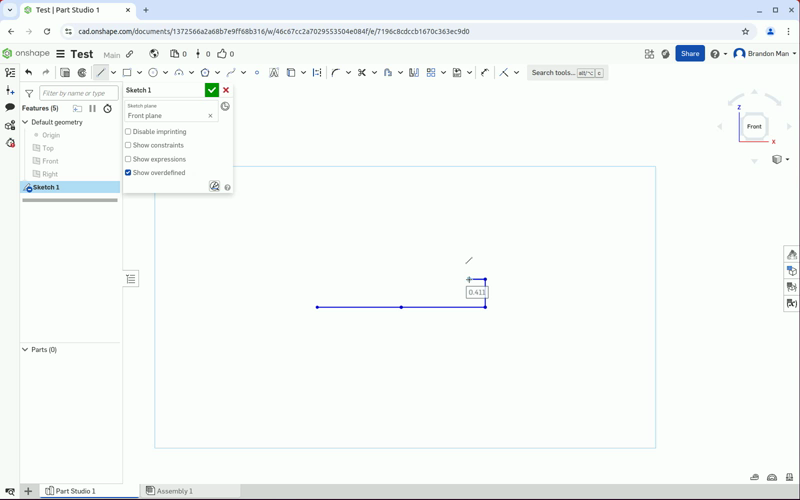
scroll(-6)
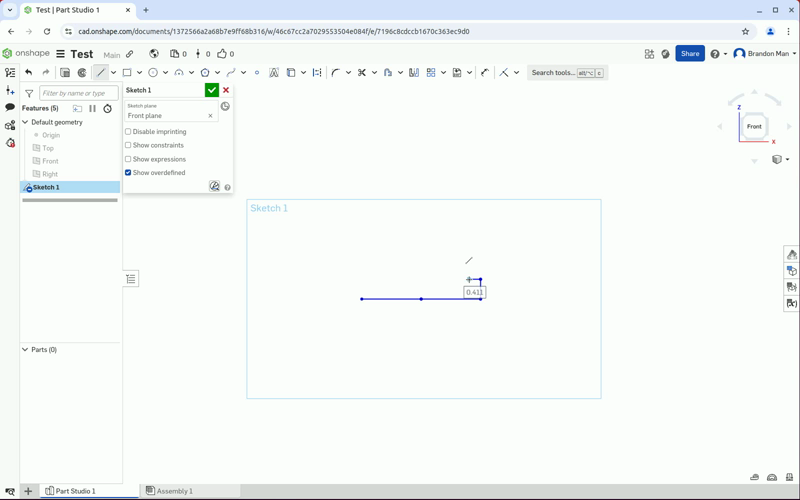
scroll(-6)
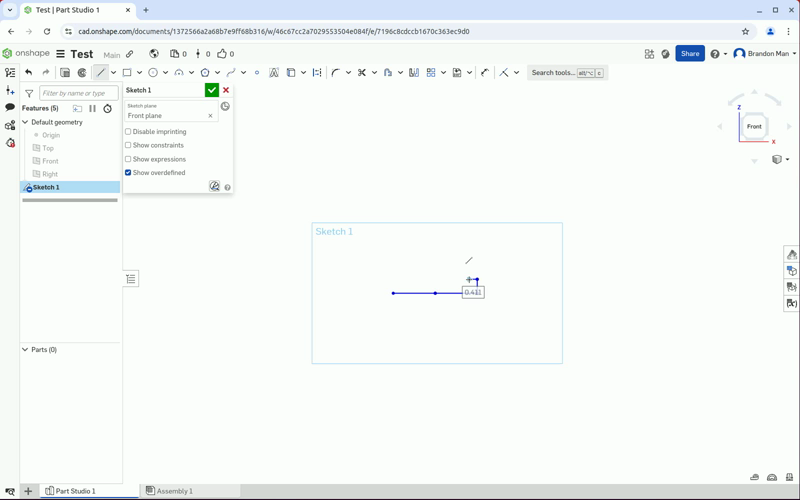
scroll(-6)
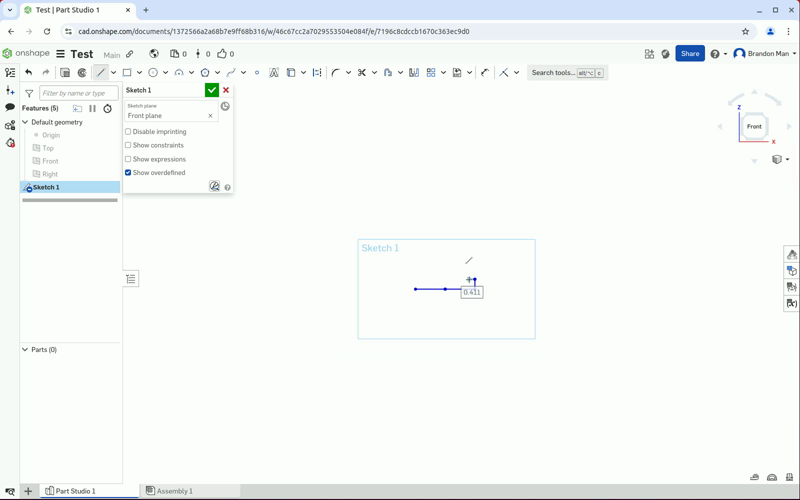
scroll(-6)
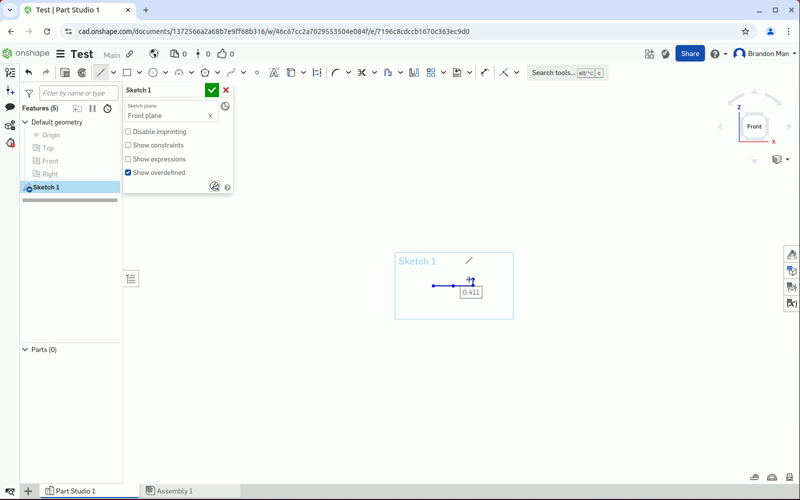
scroll(-6)
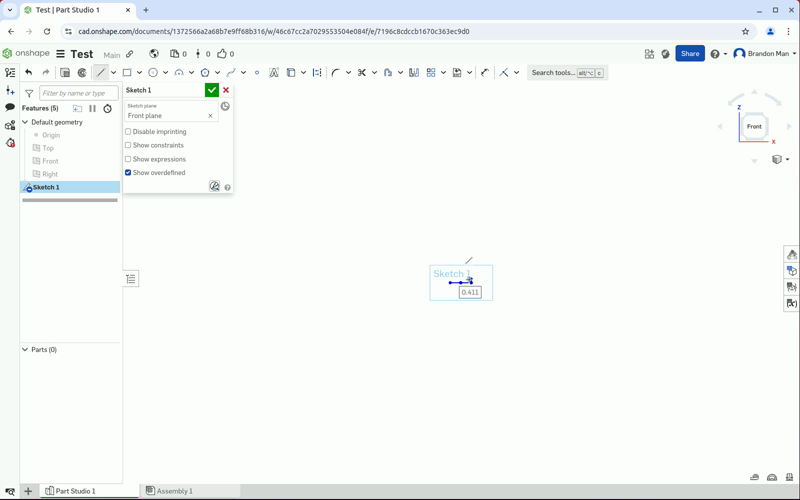
key_up(shift)
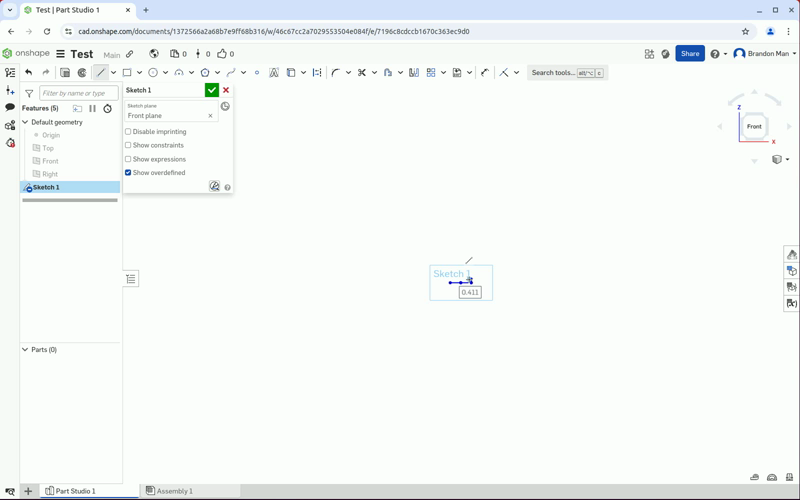
key_down(shift)
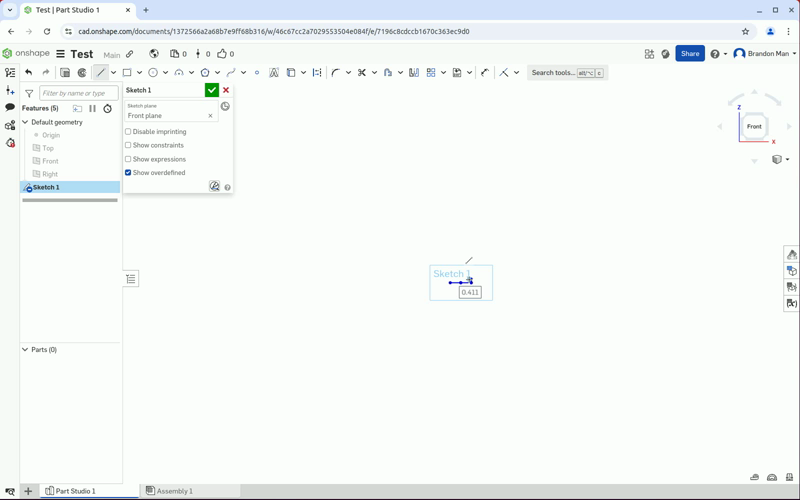
mouse_move(499, 279)
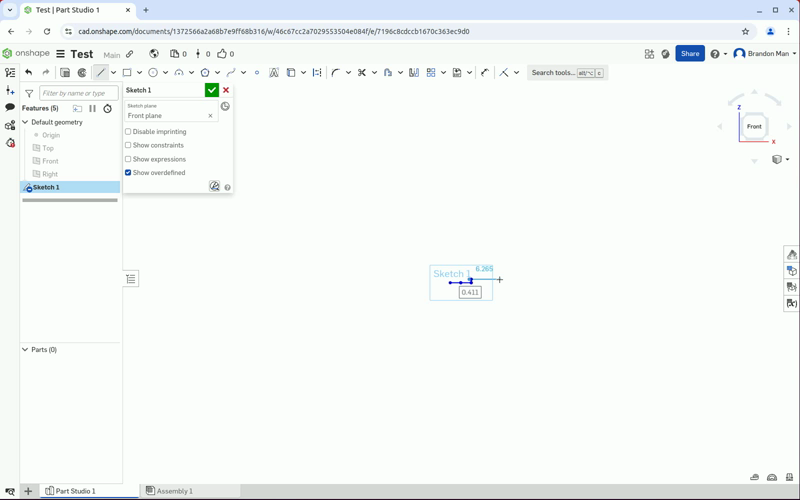
mouse_move(469, 271)
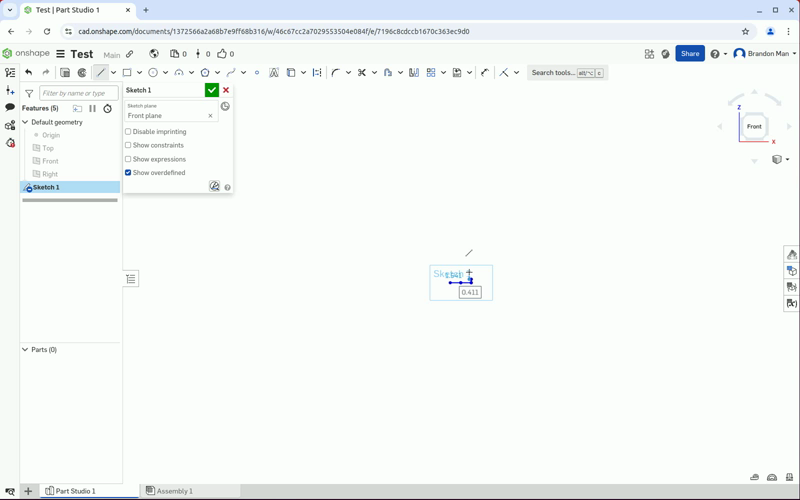
scroll(6)
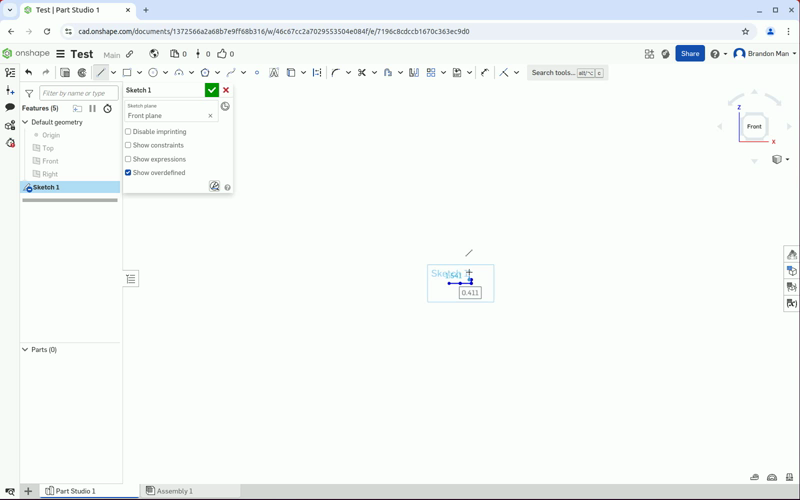
scroll(6)
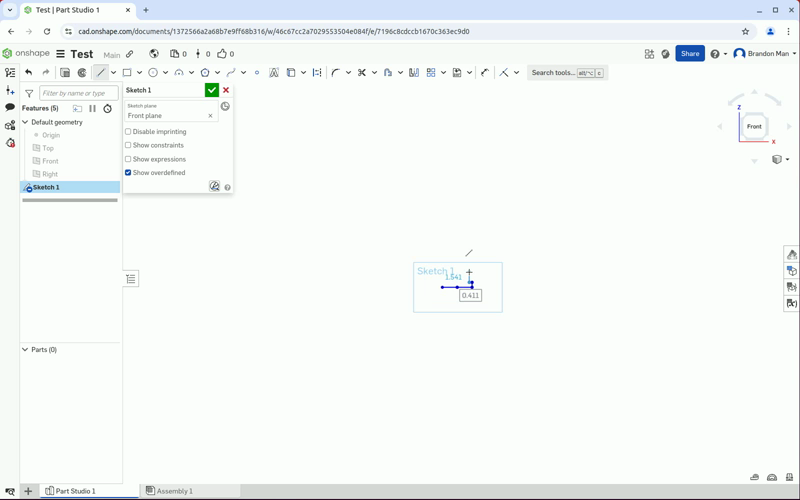
scroll(6)
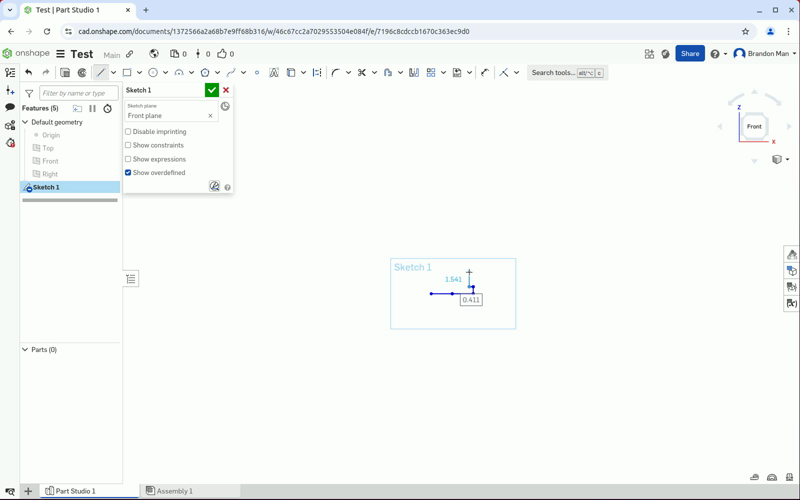
scroll(6)
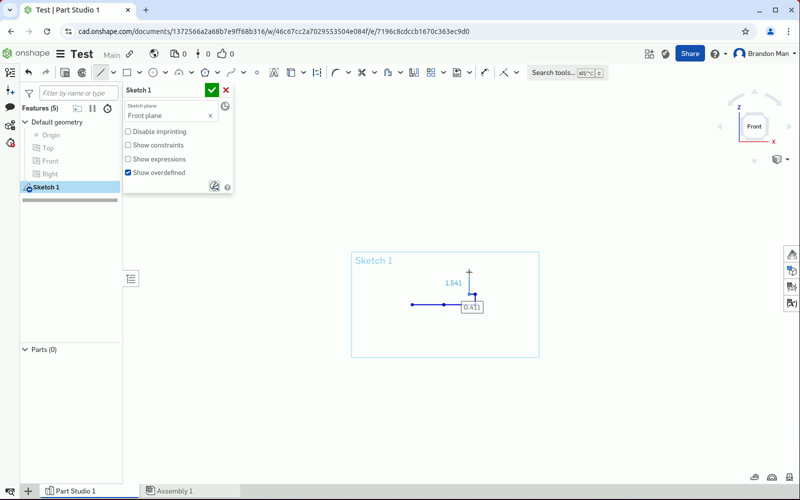
scroll(6)
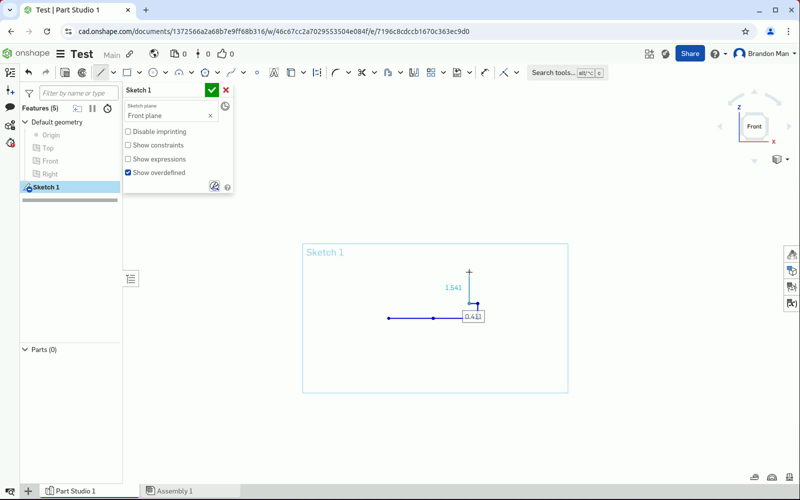
scroll(6)
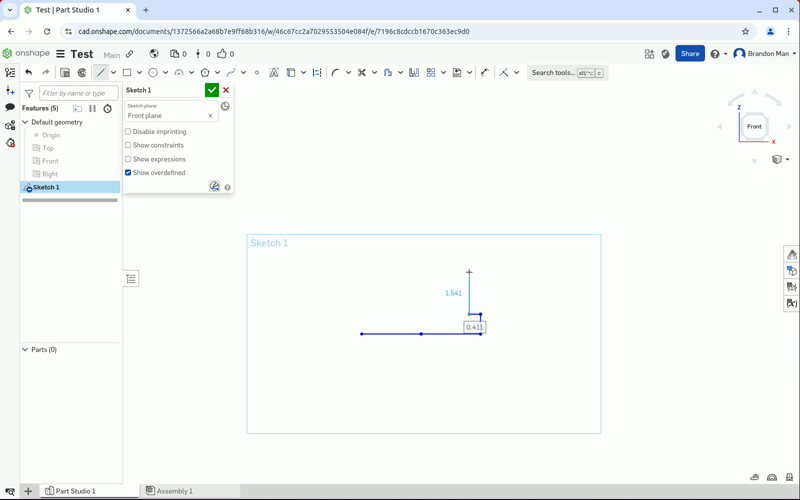
scroll(6)
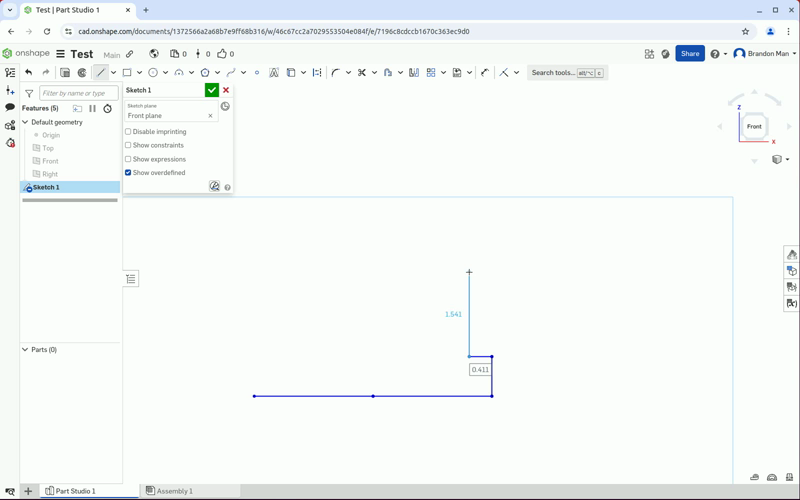
click(469, 271)
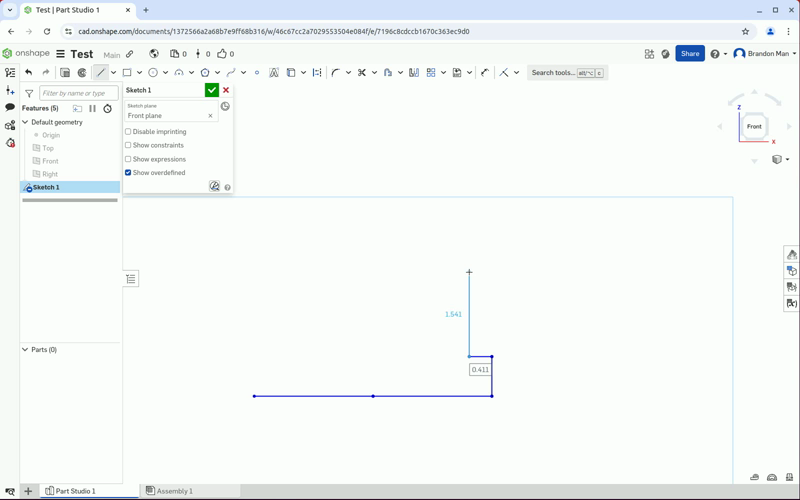
scroll(-6)
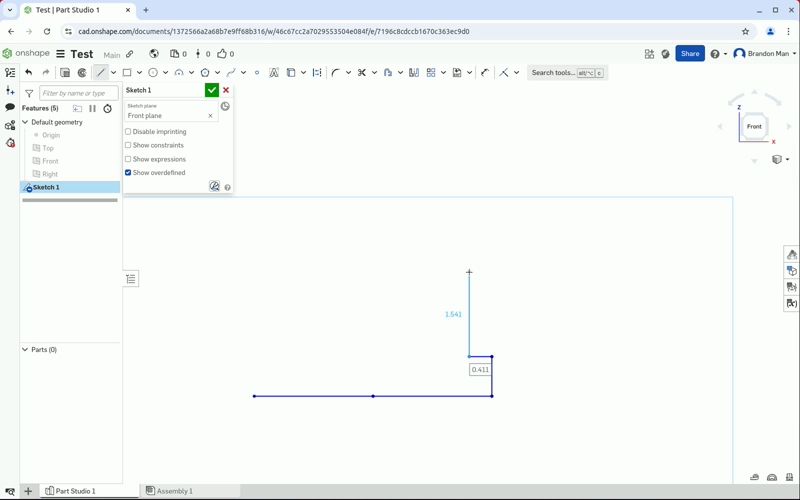
scroll(-6)
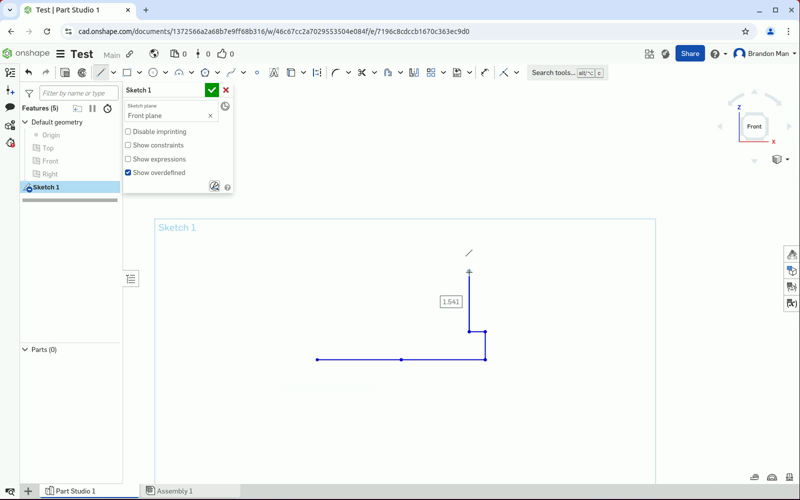
scroll(-6)
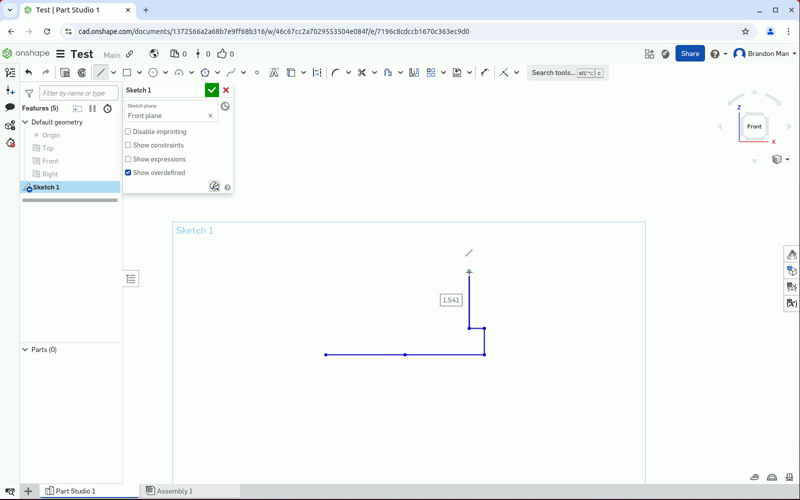
scroll(-6)
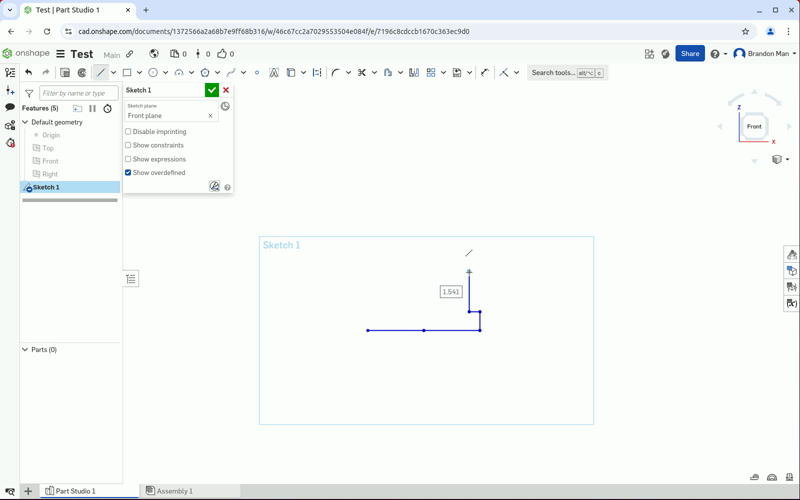
scroll(-6)
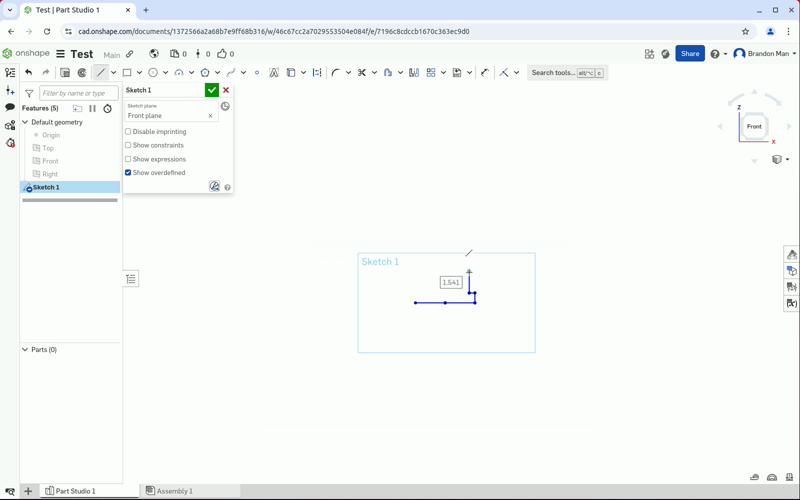
scroll(-6)
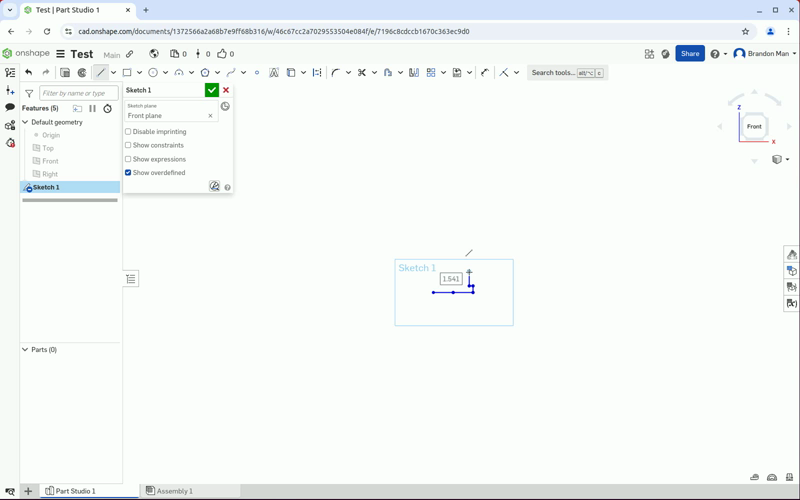
scroll(-6)
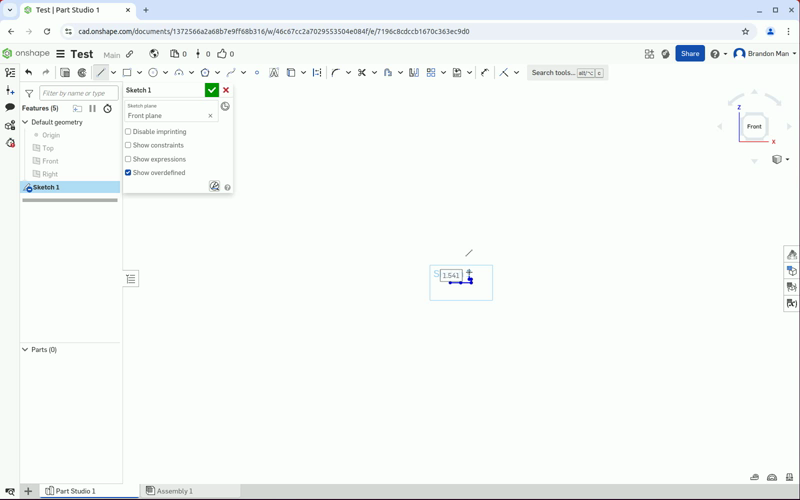
key_up(shift)
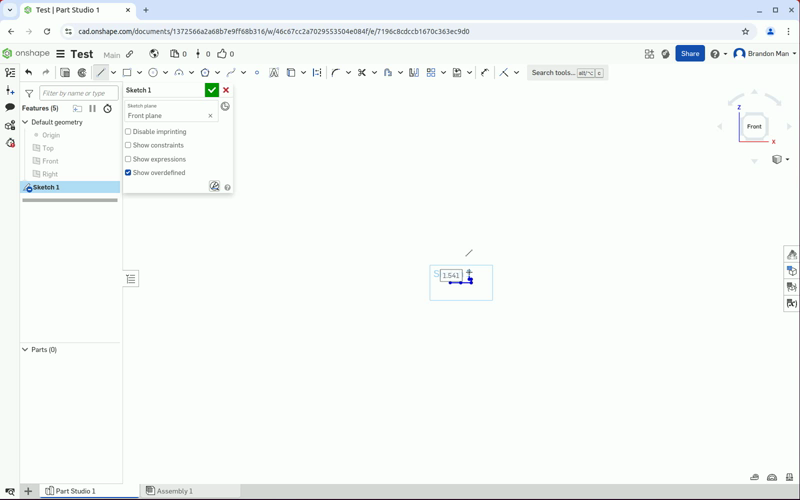
key_down(shift)
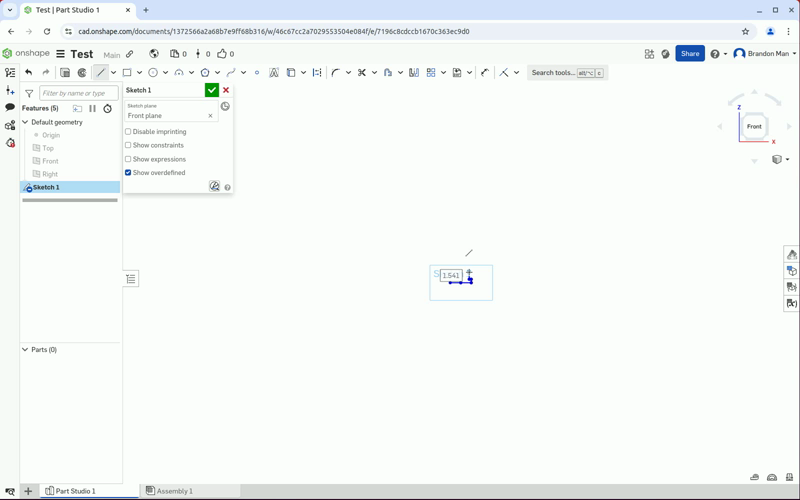
mouse_move(499, 271)
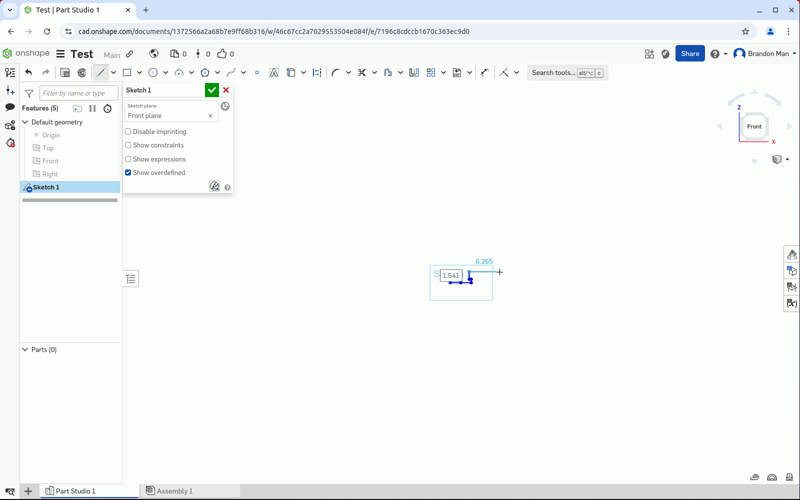
mouse_move(452, 271)
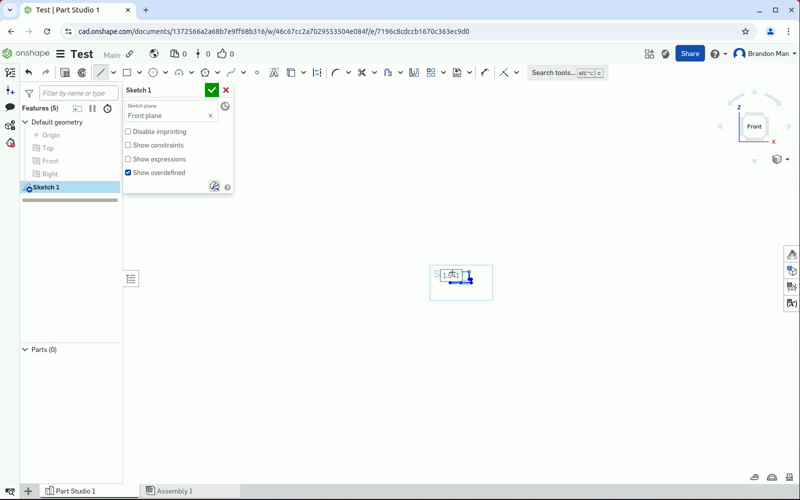
click(452, 271)
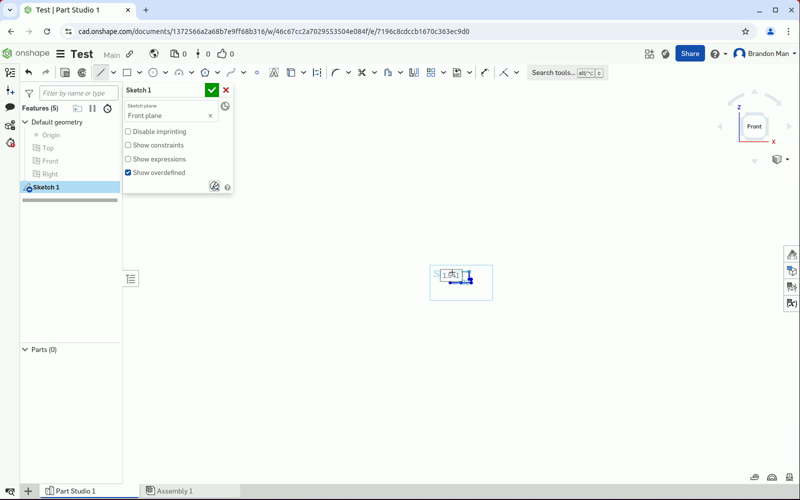
key_up(shift)
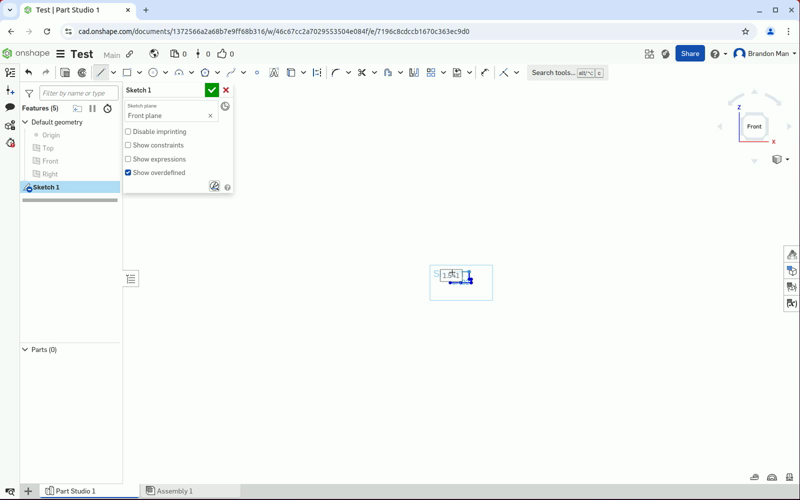
key_down(shift)
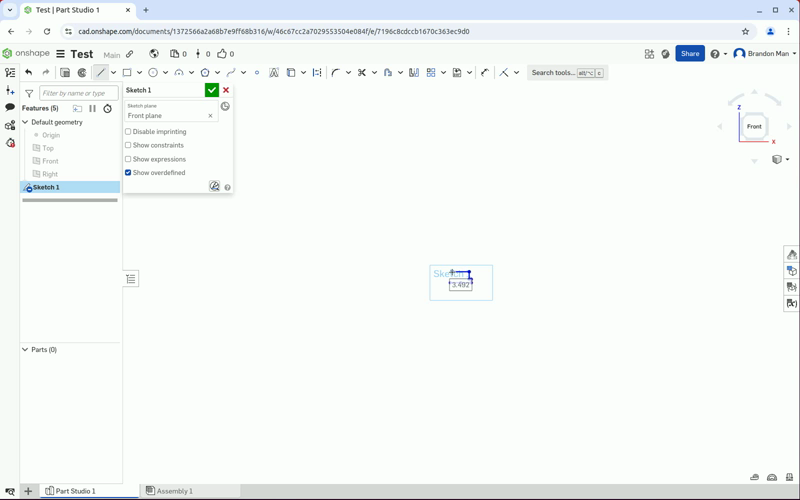
mouse_move(482, 271)
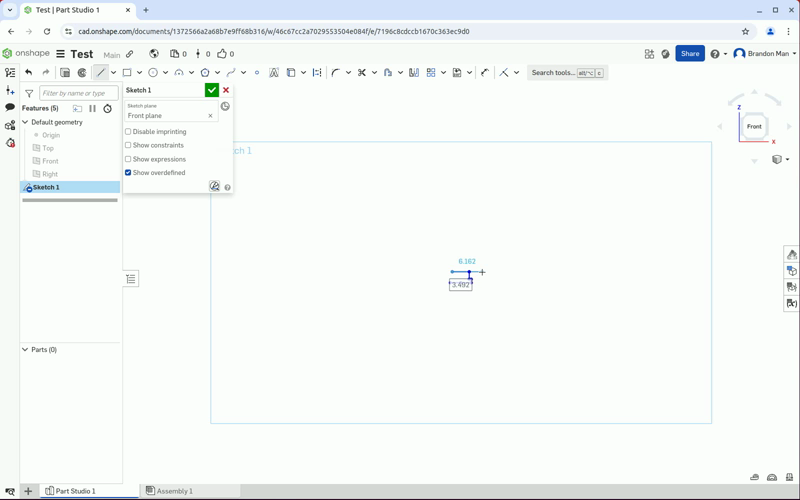
mouse_move(452, 279)
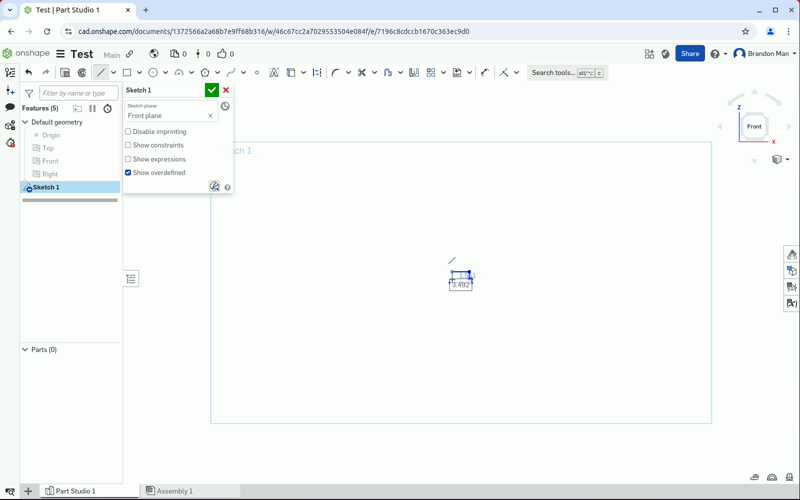
scroll(6)
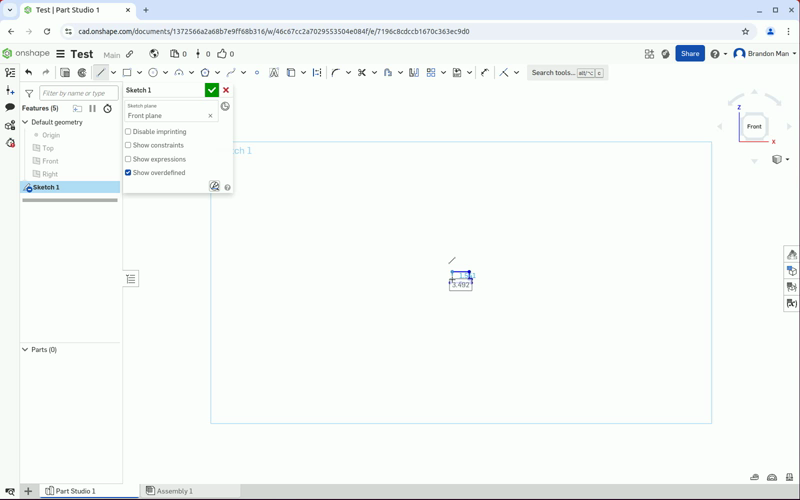
scroll(6)
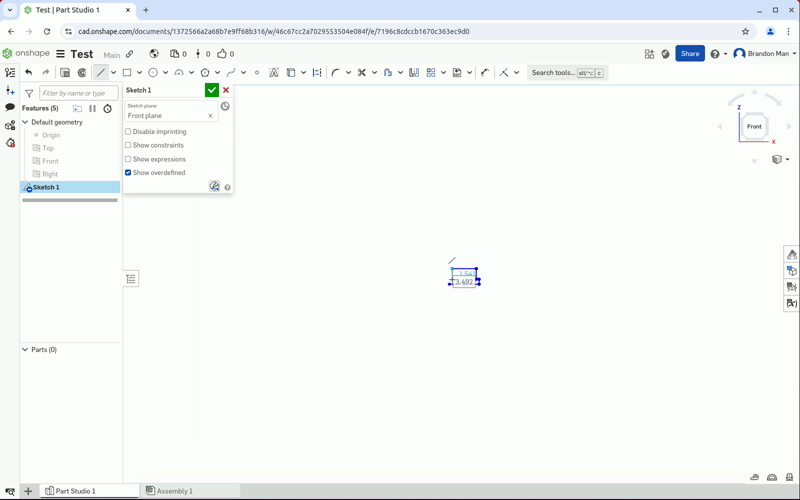
scroll(6)
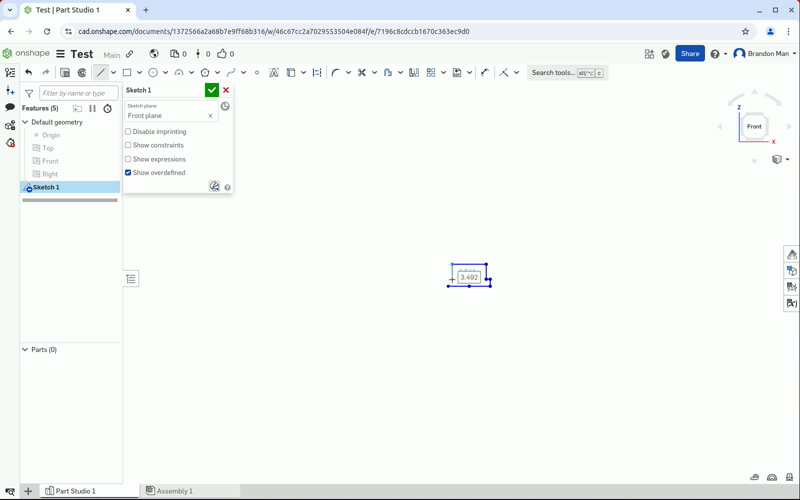
scroll(6)
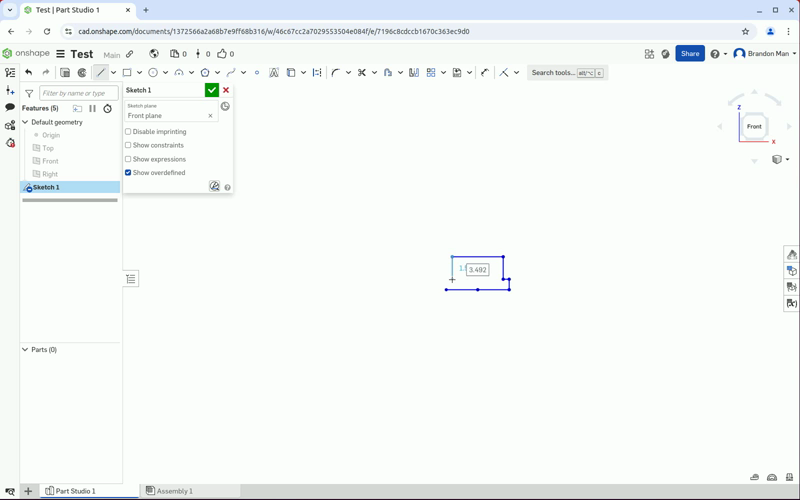
scroll(6)
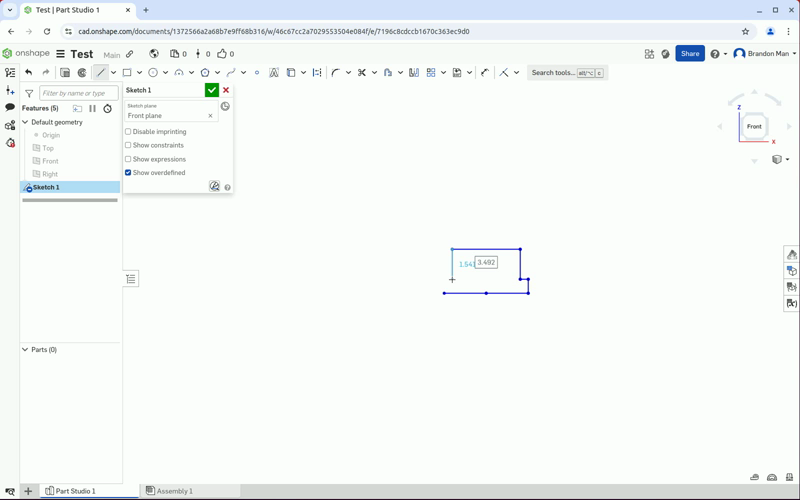
scroll(6)
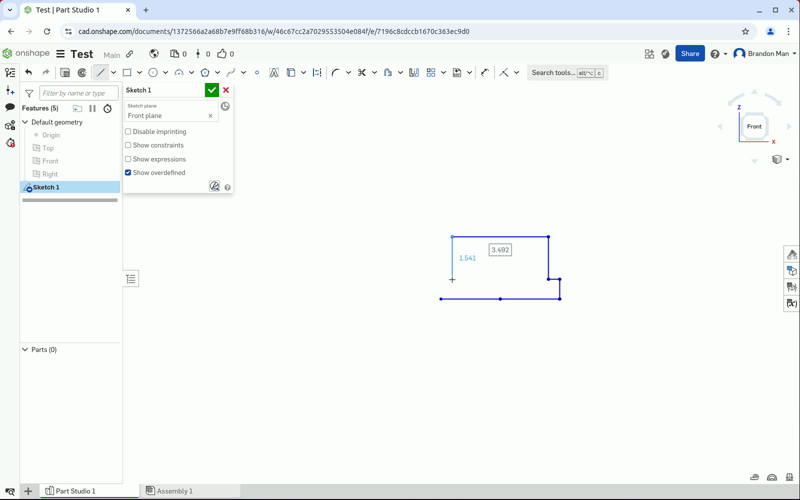
scroll(6)
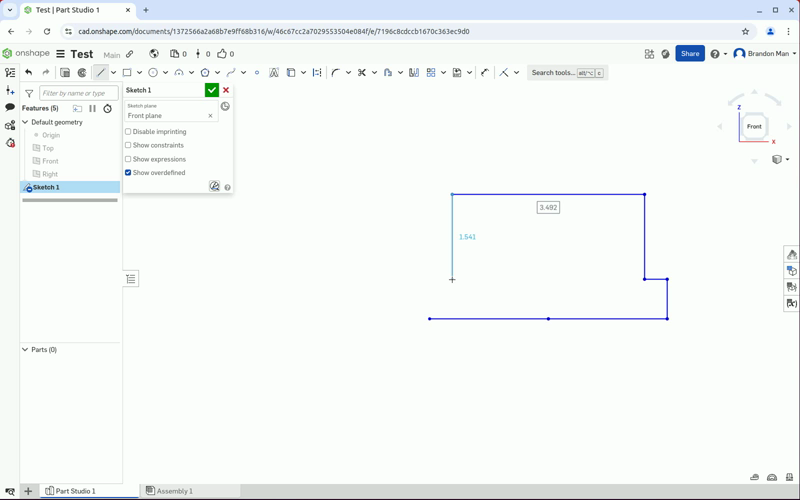
click(452, 279)
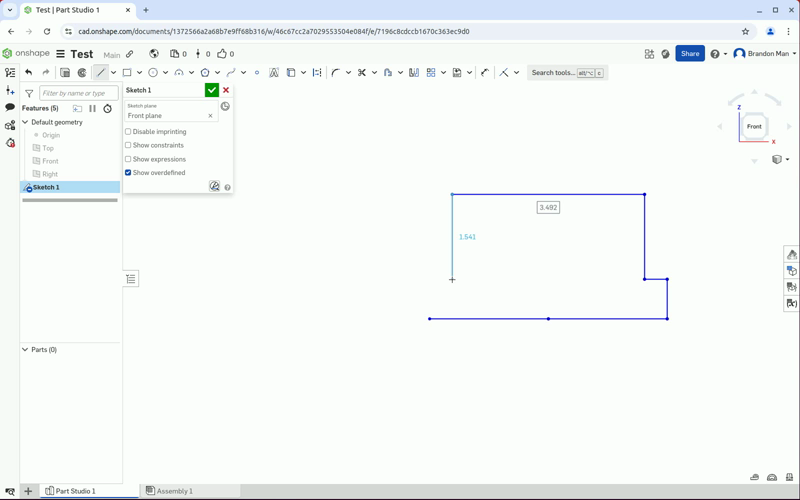
scroll(-6)
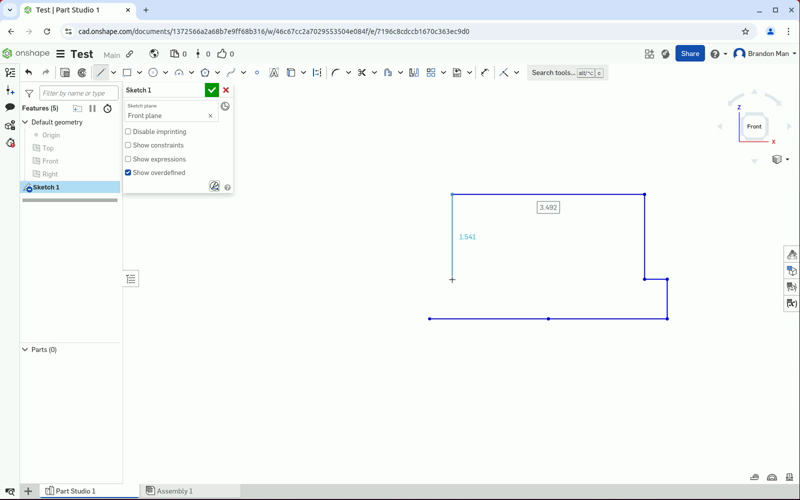
scroll(-6)
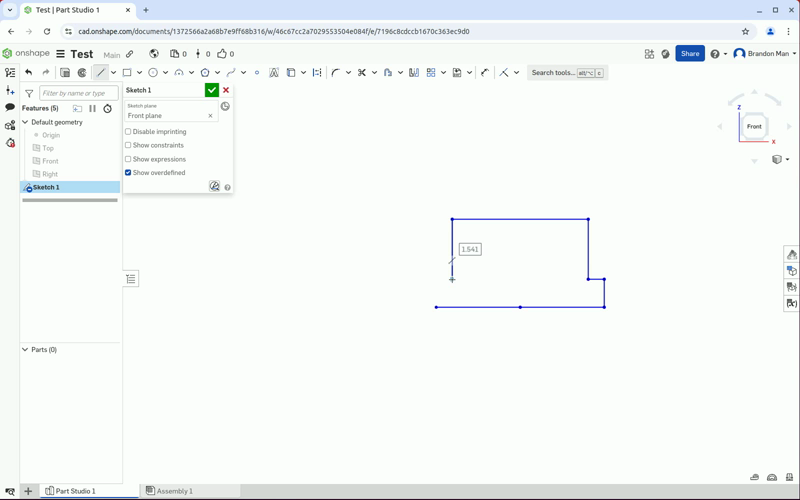
scroll(-6)
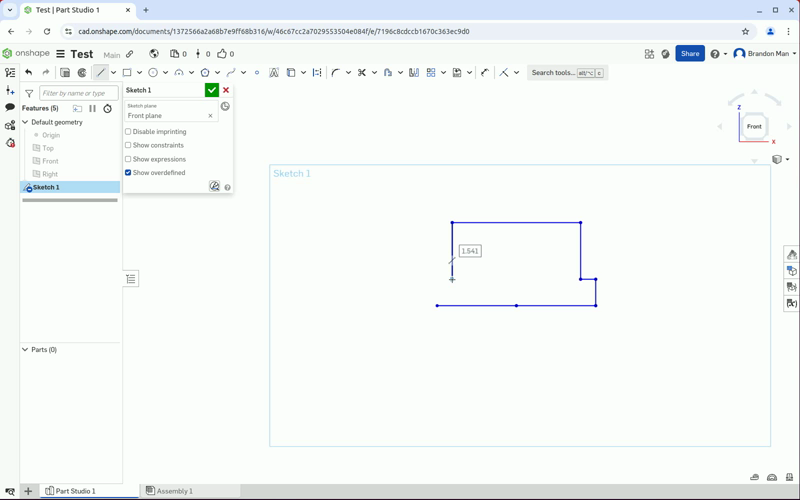
scroll(-6)
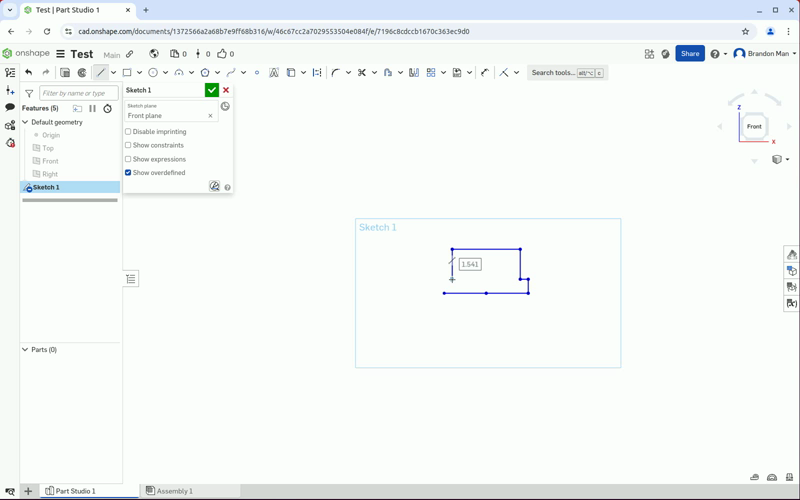
scroll(-6)
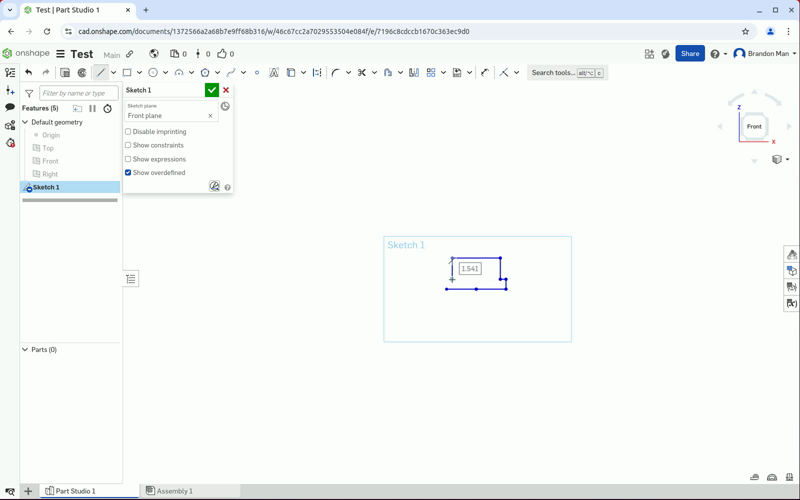
scroll(-6)
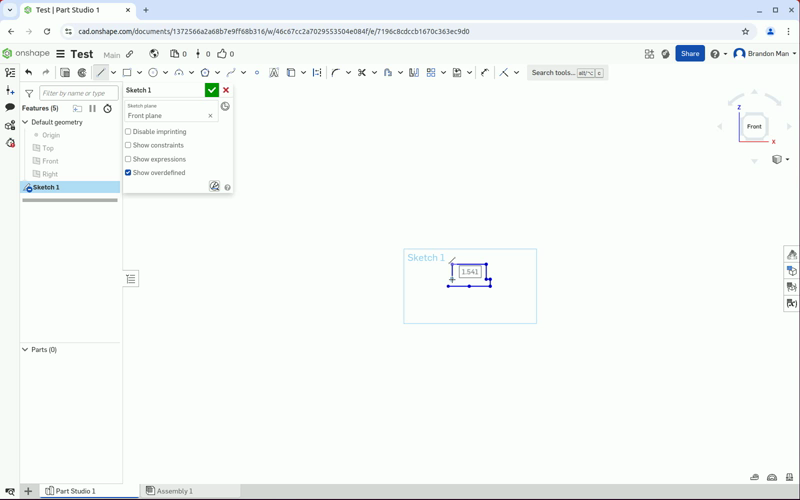
scroll(-6)
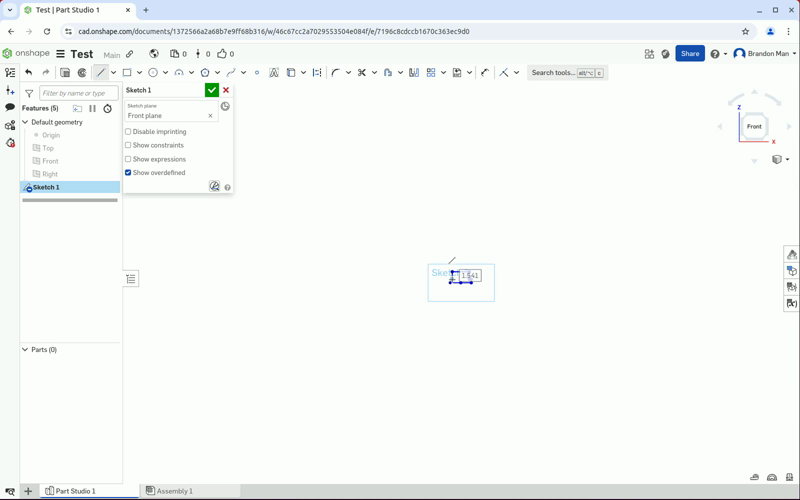
key_up(shift)
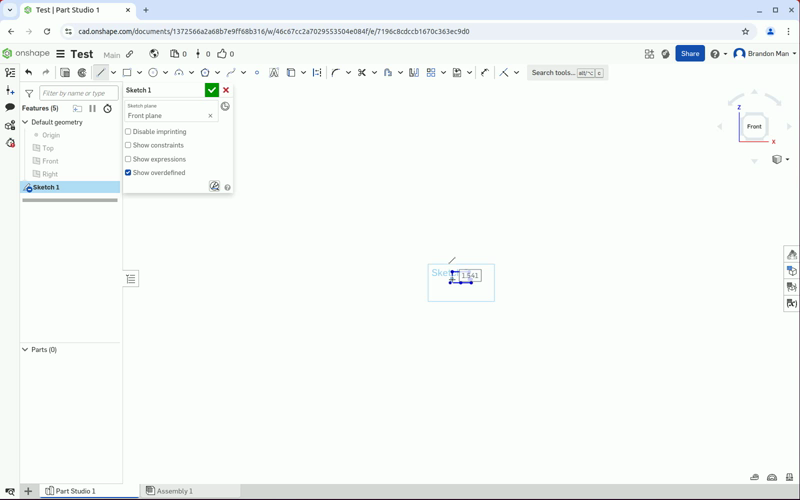
key_down(shift)
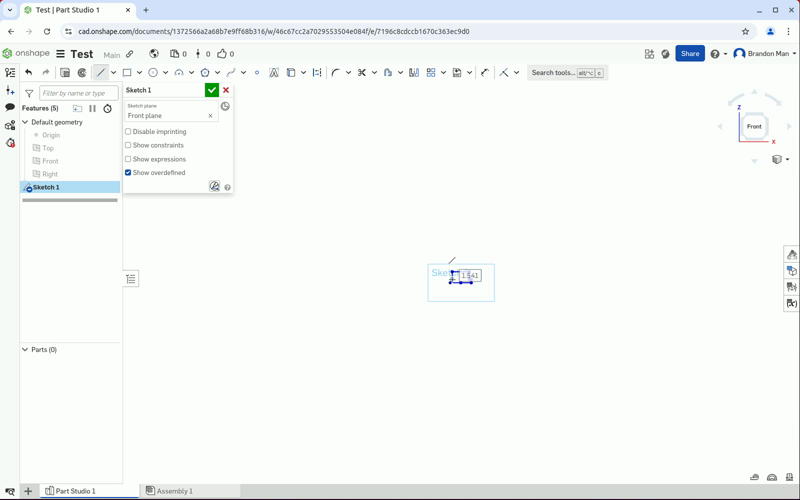
mouse_move(482, 279)
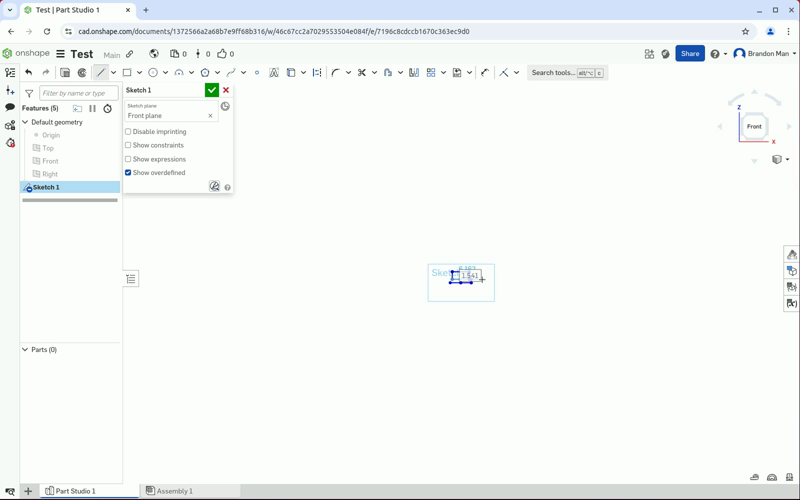
mouse_move(450, 279)
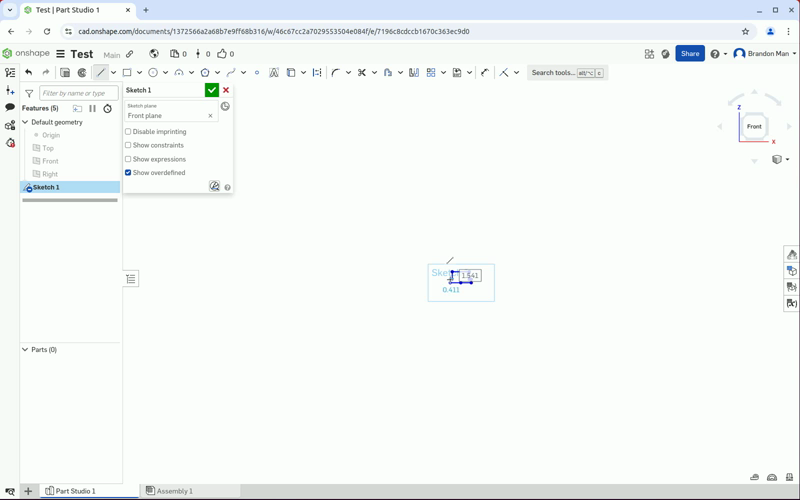
scroll(6)
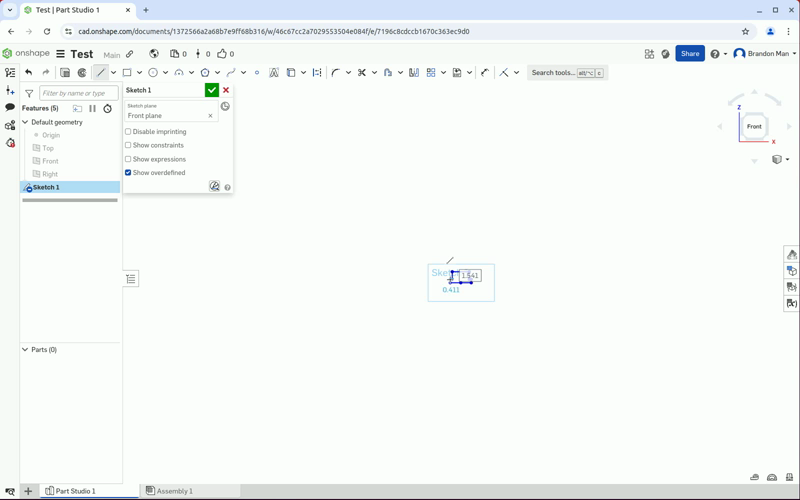
scroll(6)
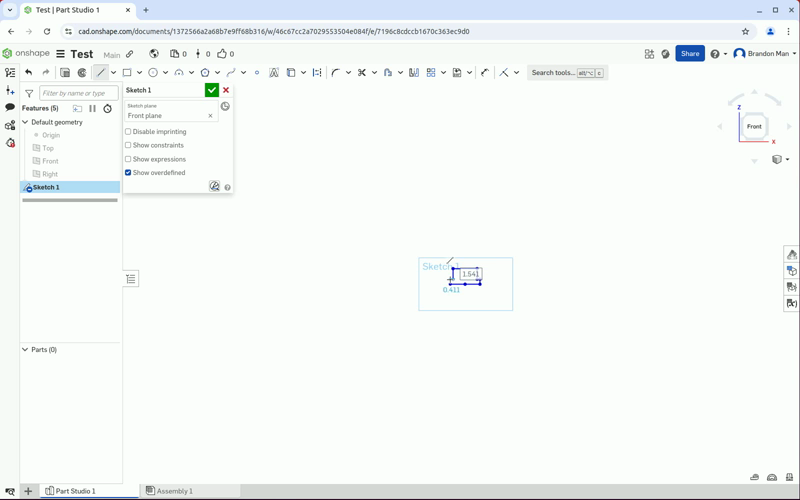
scroll(6)
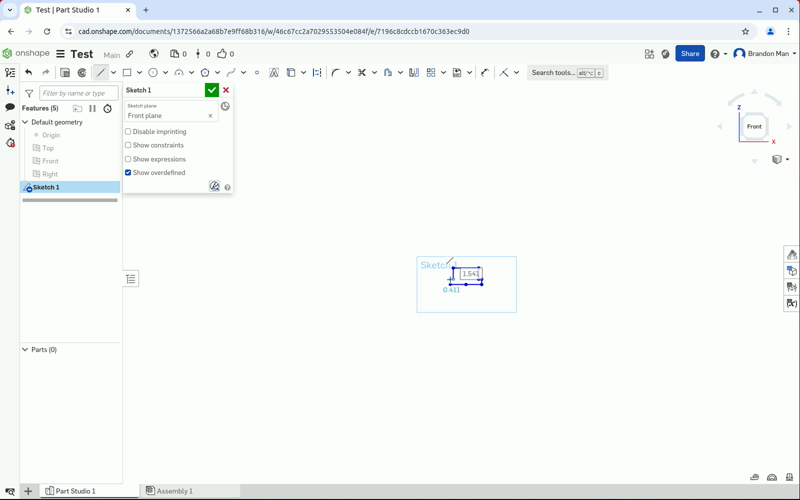
scroll(6)
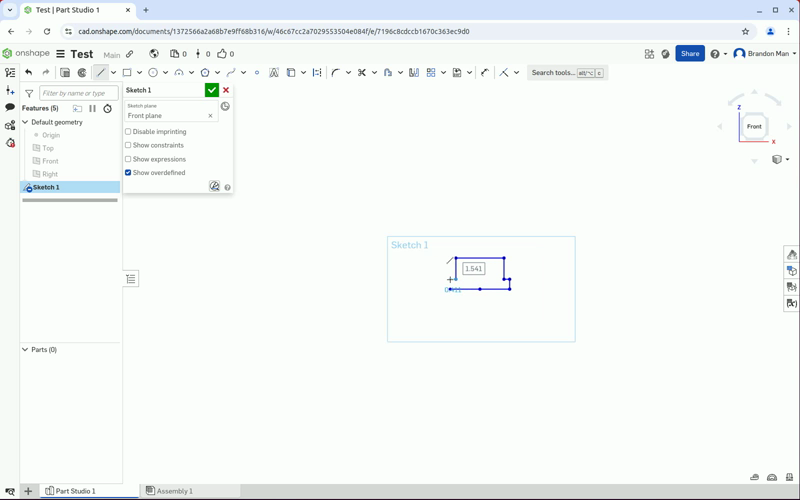
scroll(6)
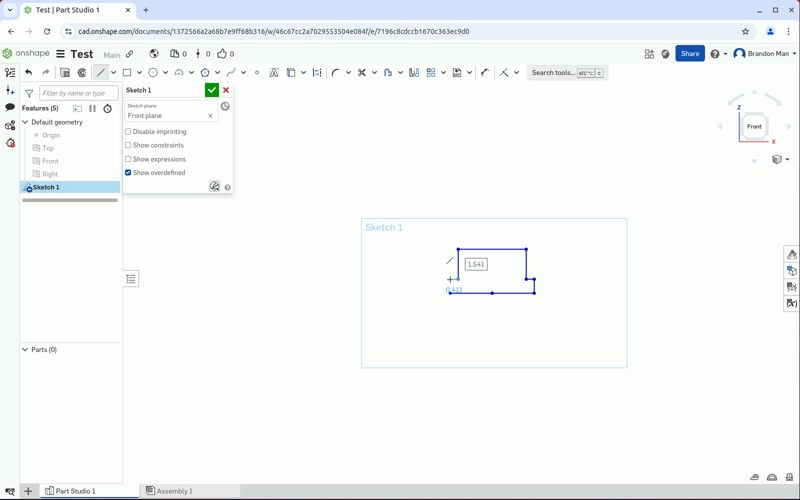
scroll(6)
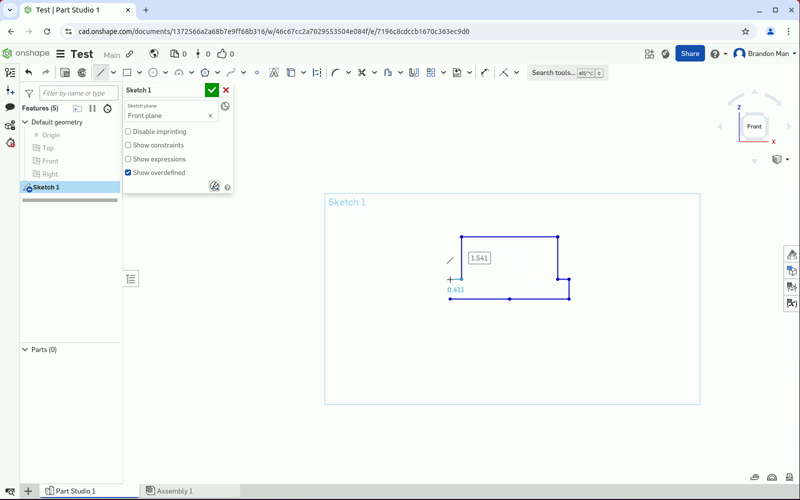
scroll(6)
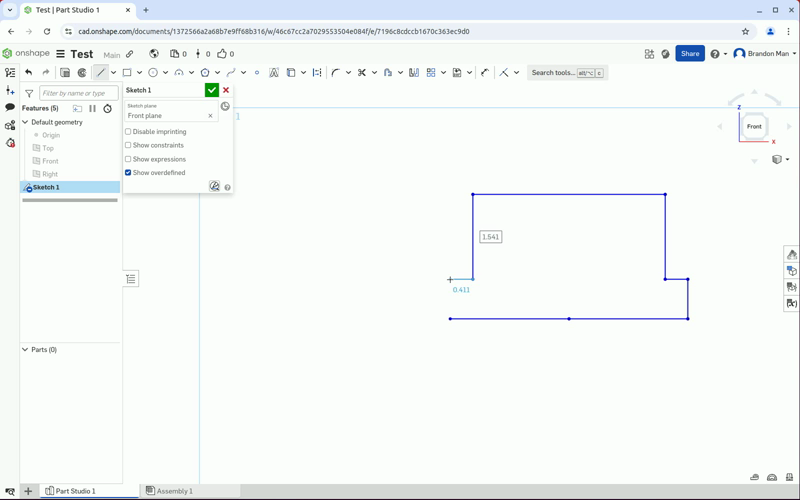
click(450, 279)
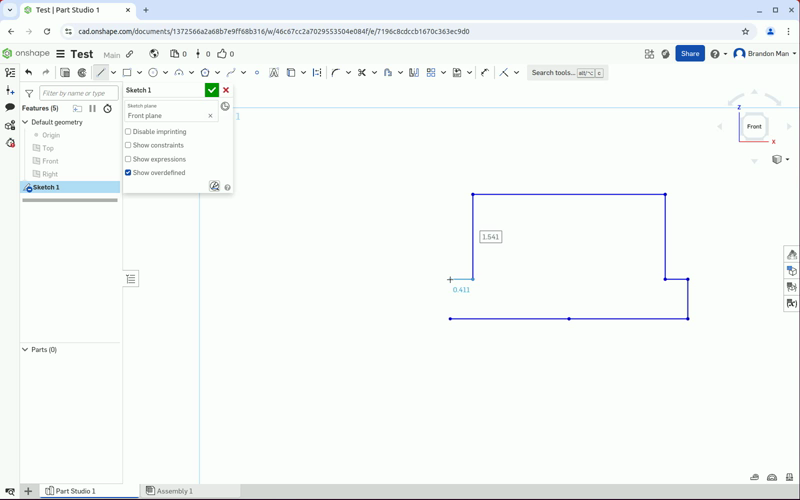
scroll(-6)
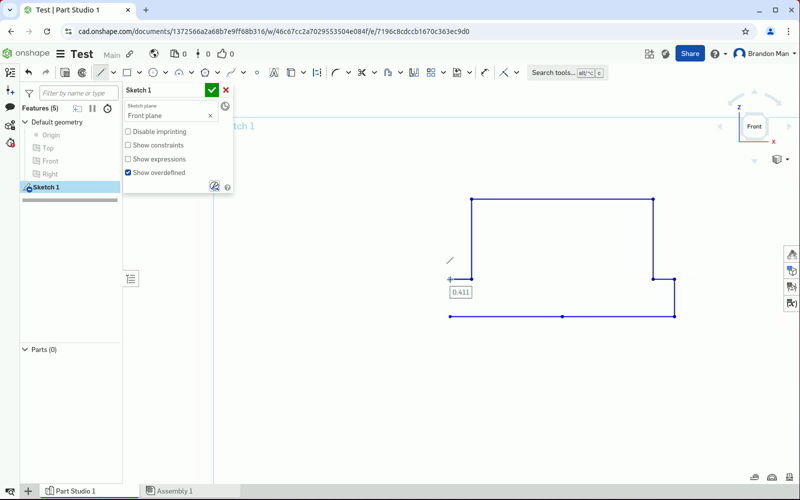
scroll(-6)
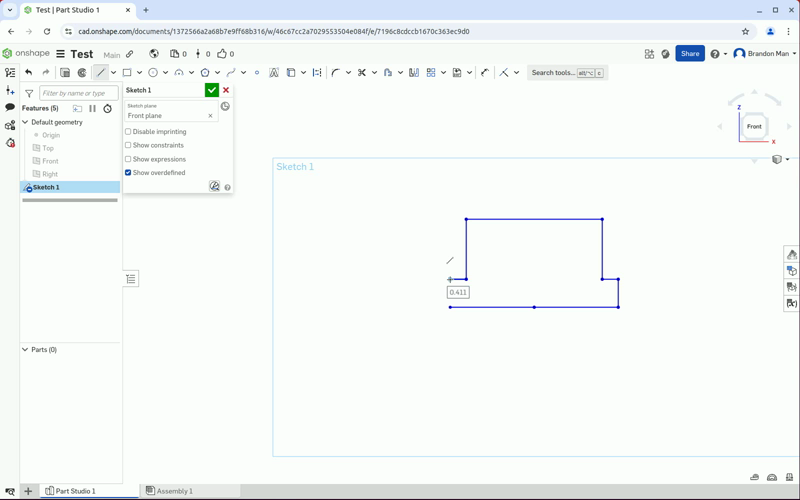
scroll(-6)
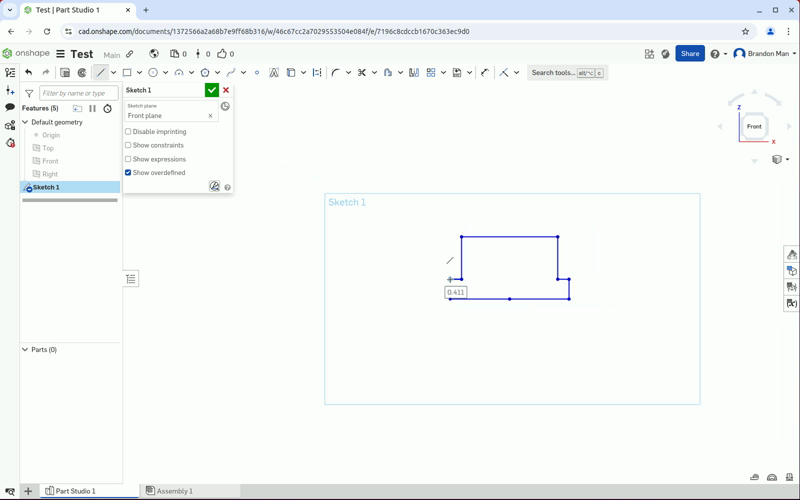
scroll(-6)
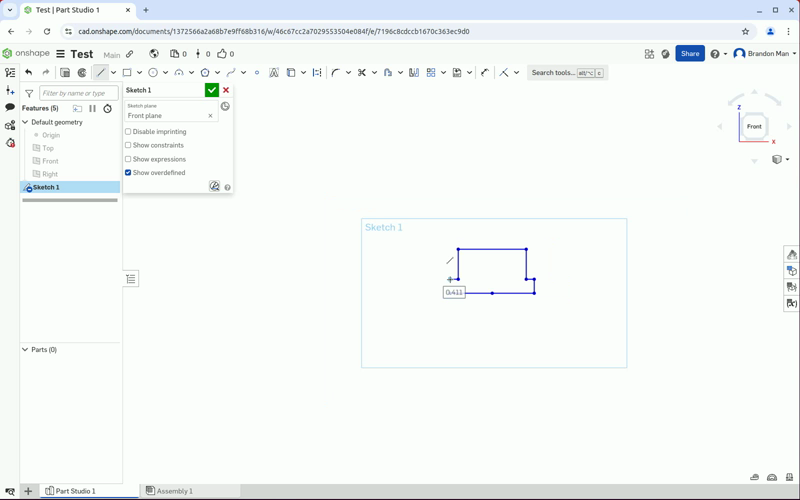
scroll(-6)
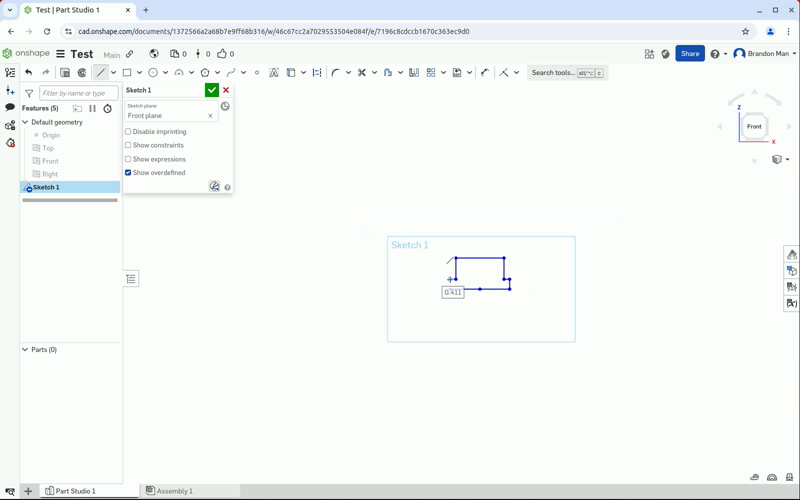
scroll(-6)
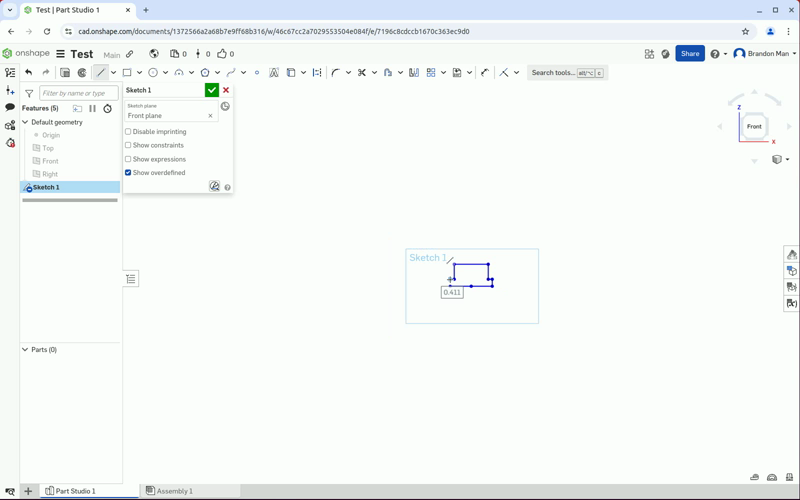
scroll(-6)
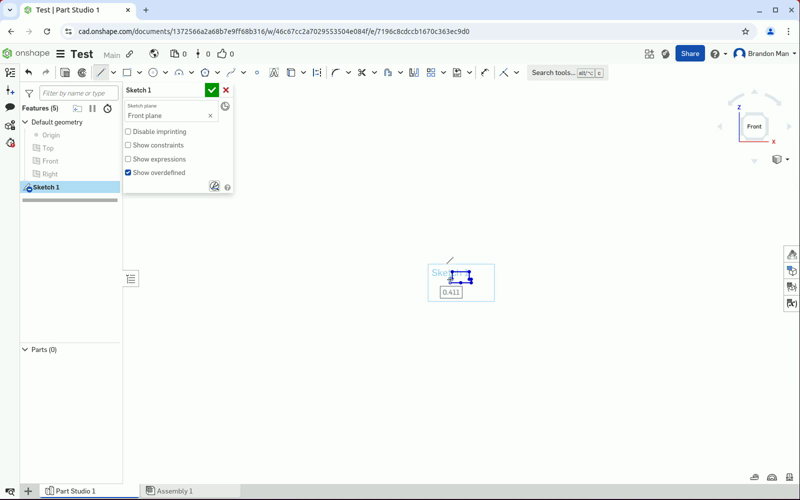
key_up(shift)
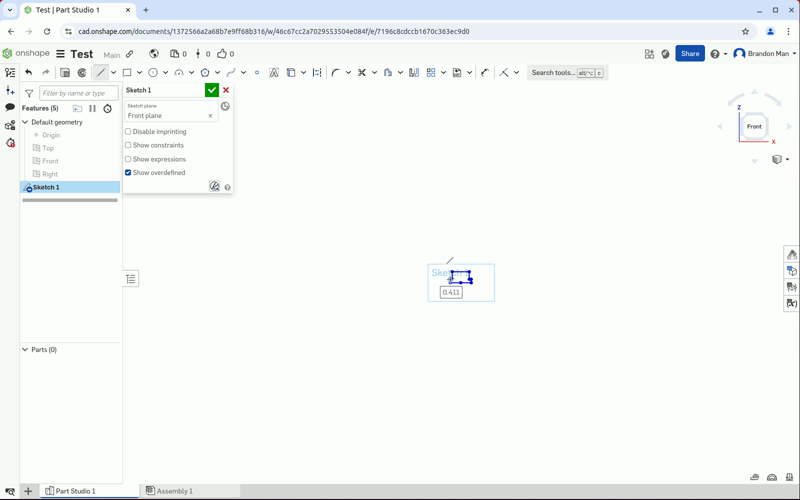
mouse_move(480, 279)
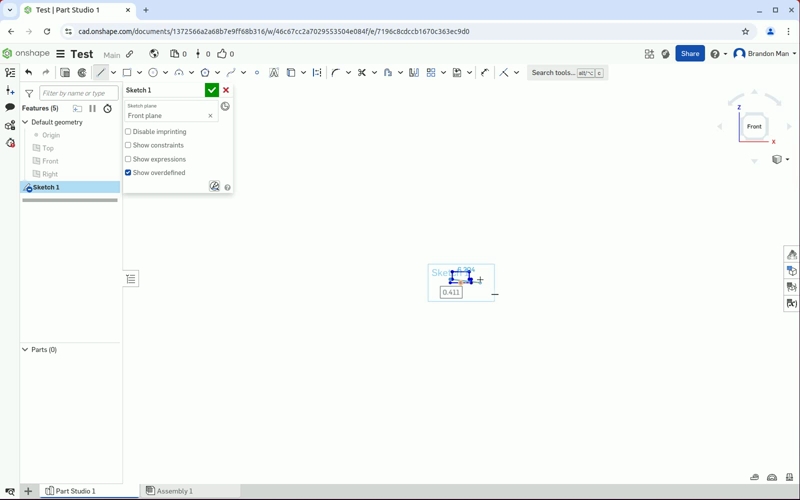
key_down(shift)
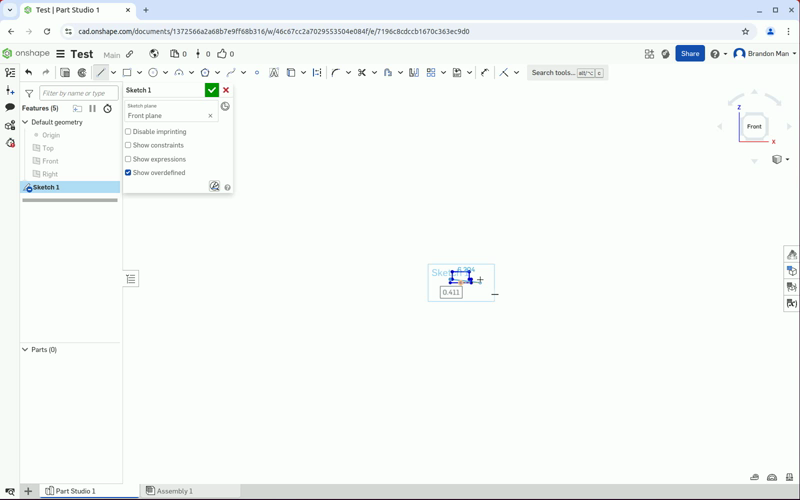
mouse_move(450, 282)
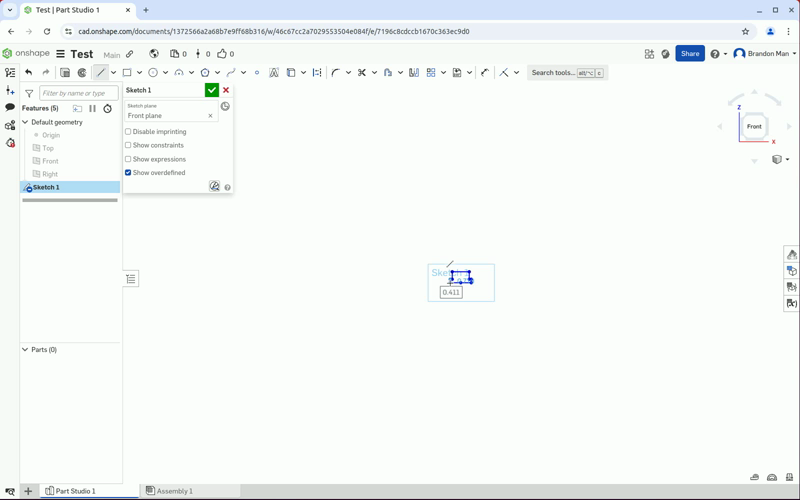
scroll(6)
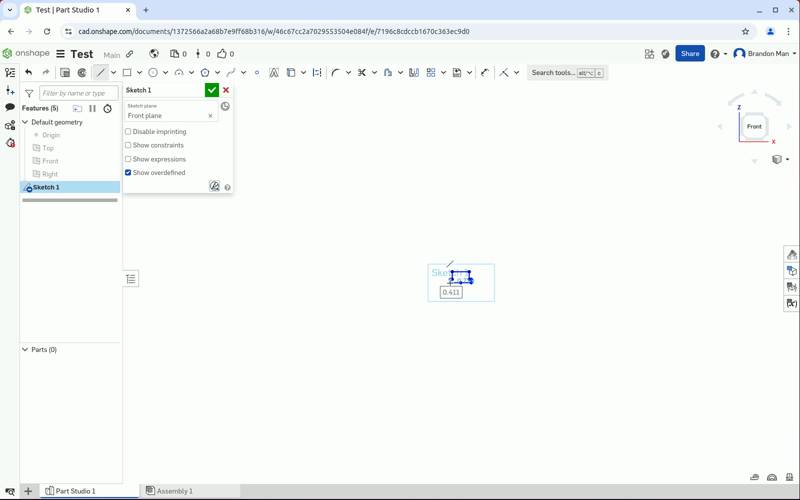
scroll(6)
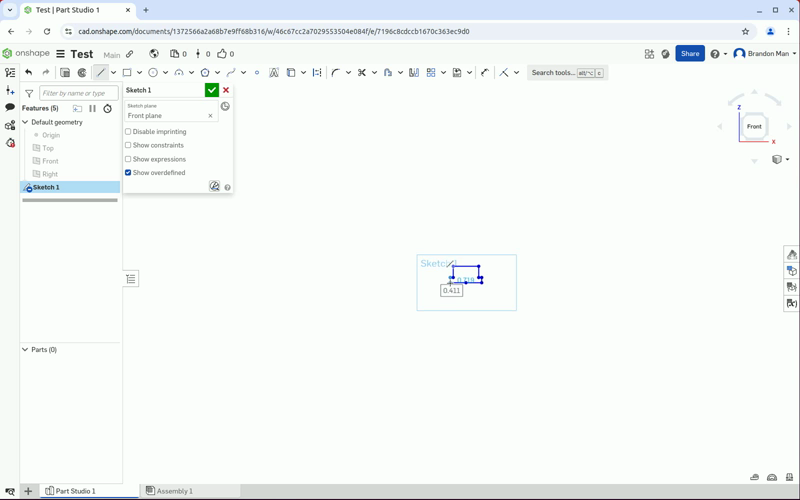
scroll(6)
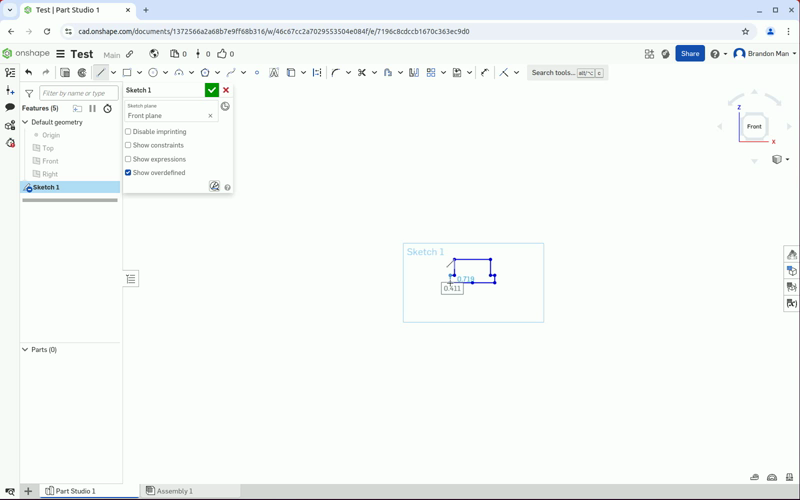
scroll(6)
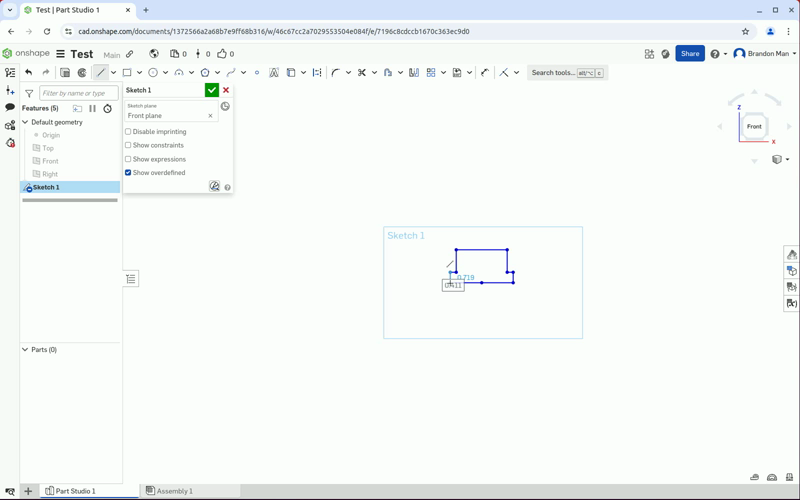
scroll(6)
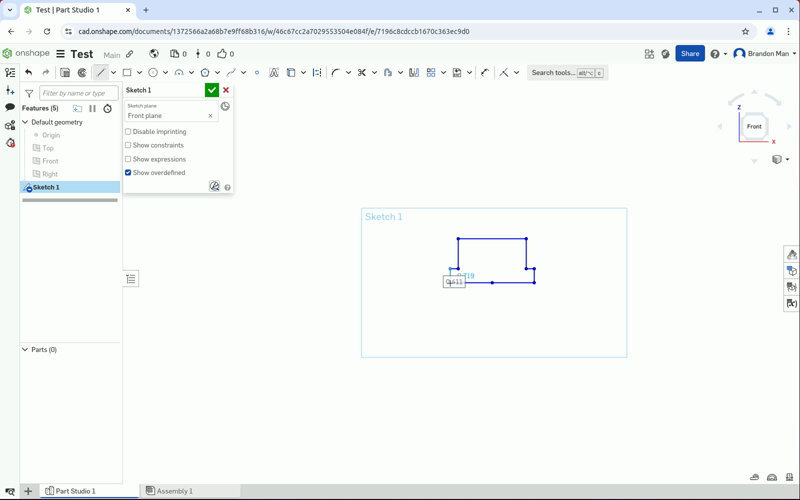
scroll(6)
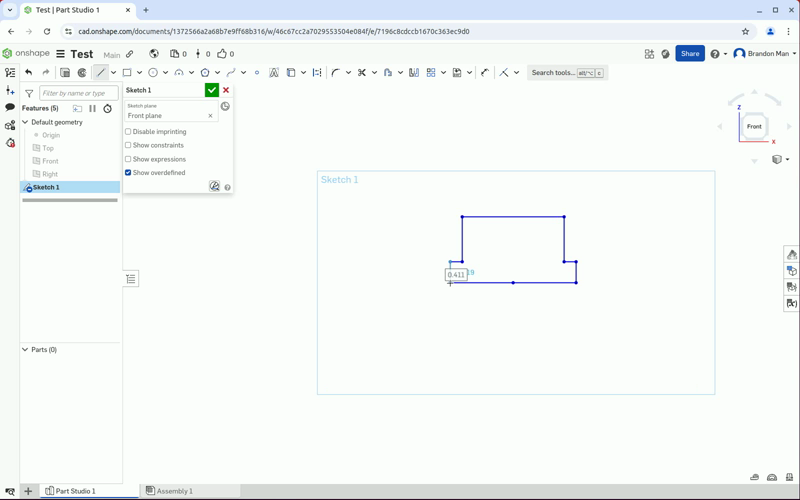
scroll(6)
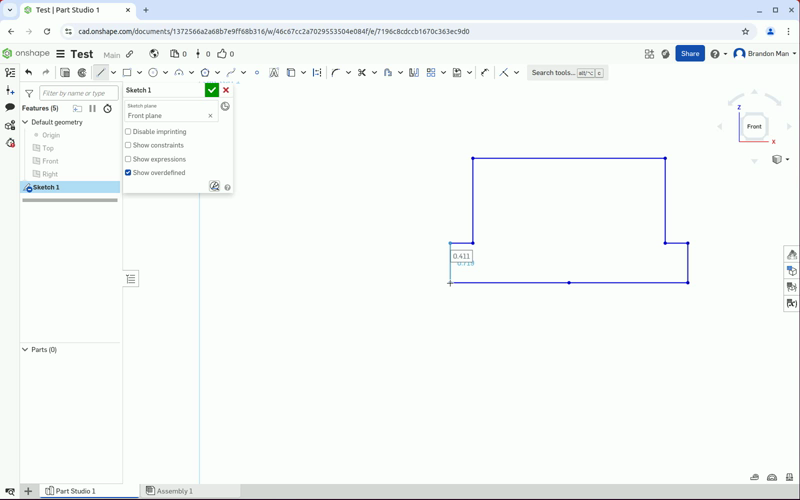
key_up(shift)
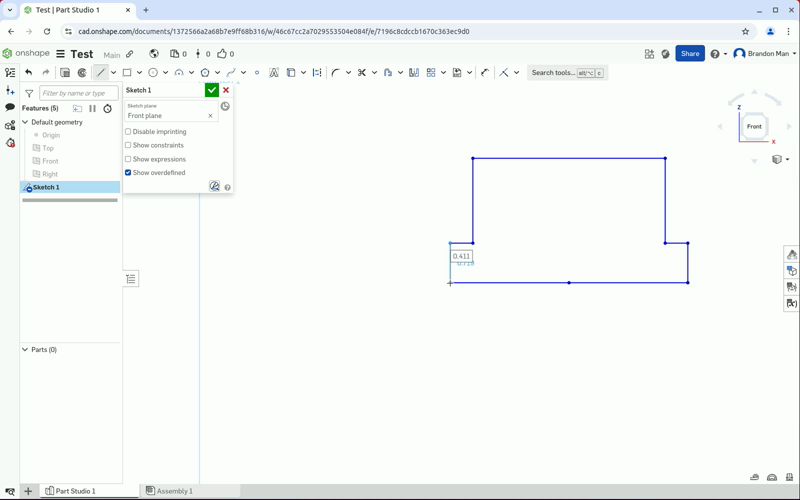
click(450, 282)
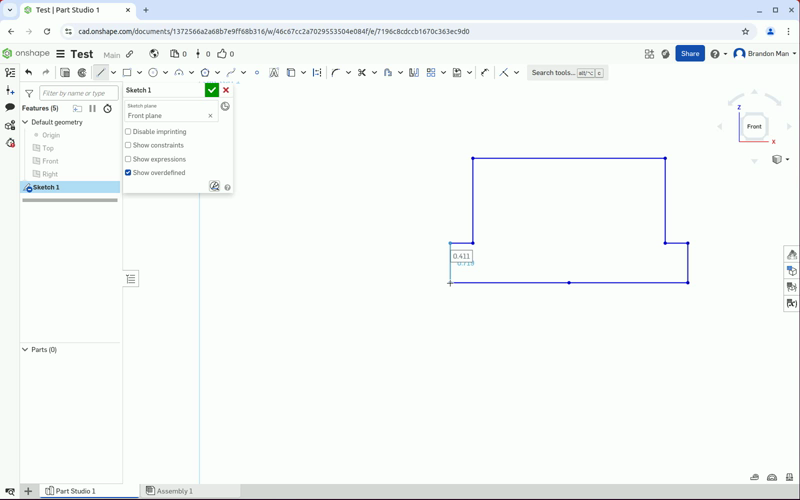
scroll(-6)
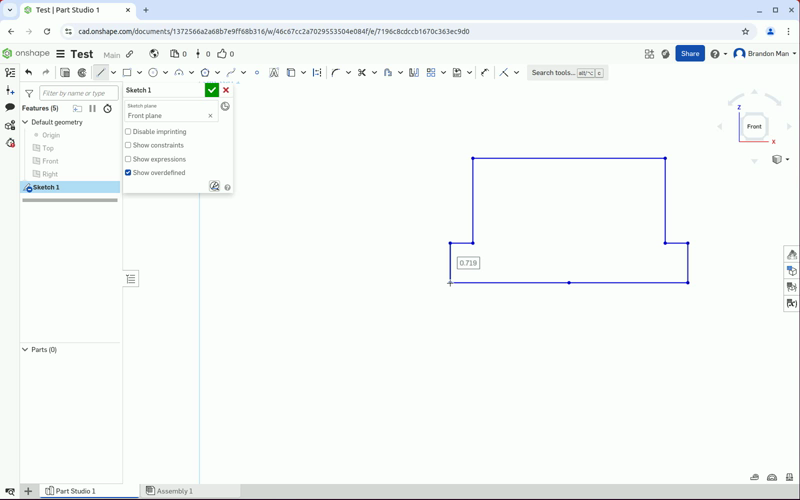
scroll(-6)
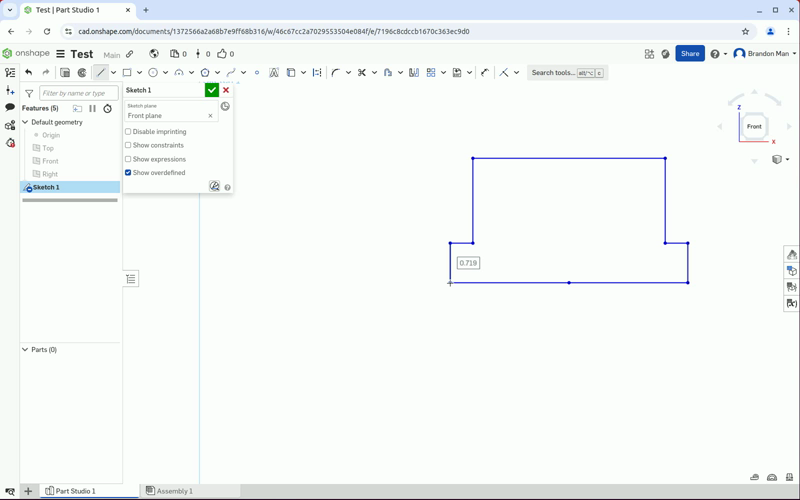
scroll(-6)
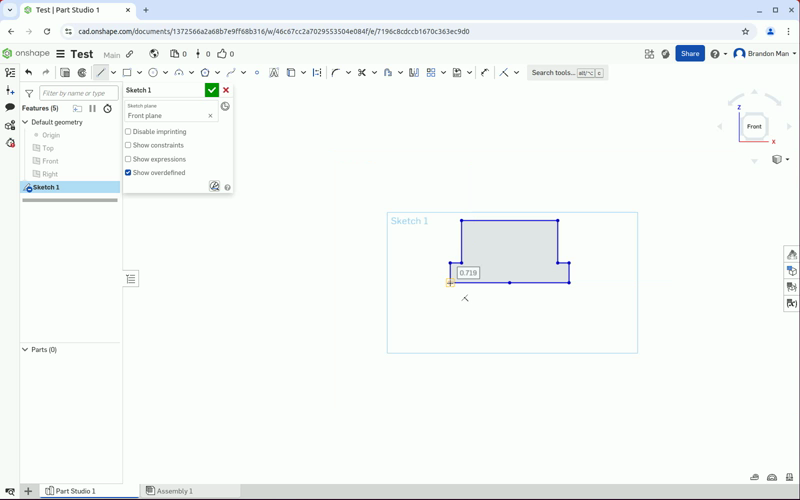
scroll(-6)
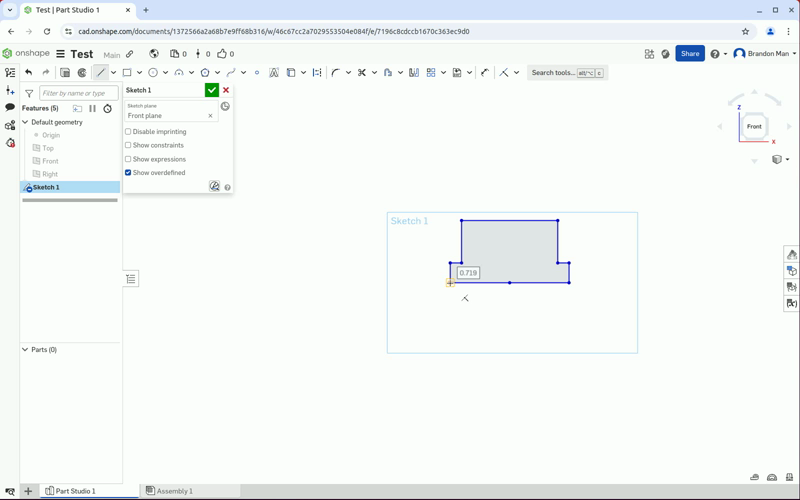
scroll(-6)
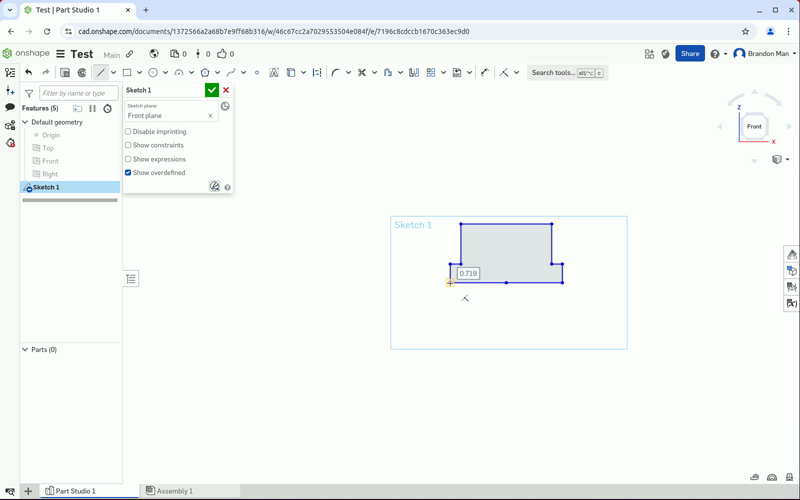
scroll(-6)
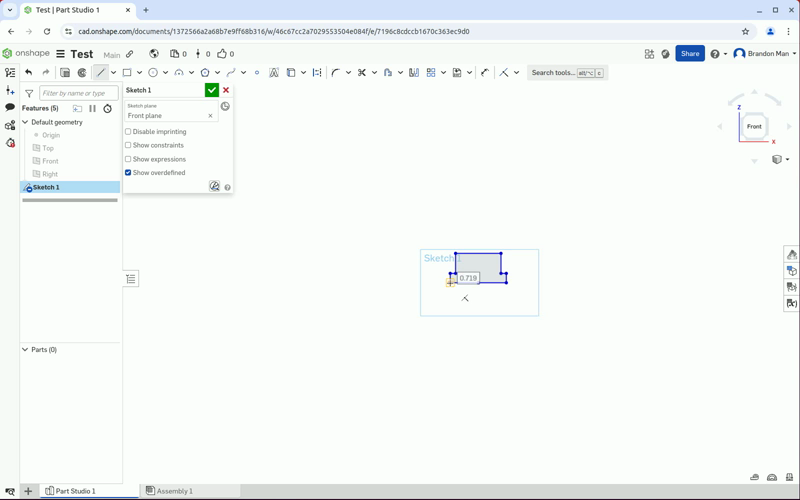
scroll(-6)
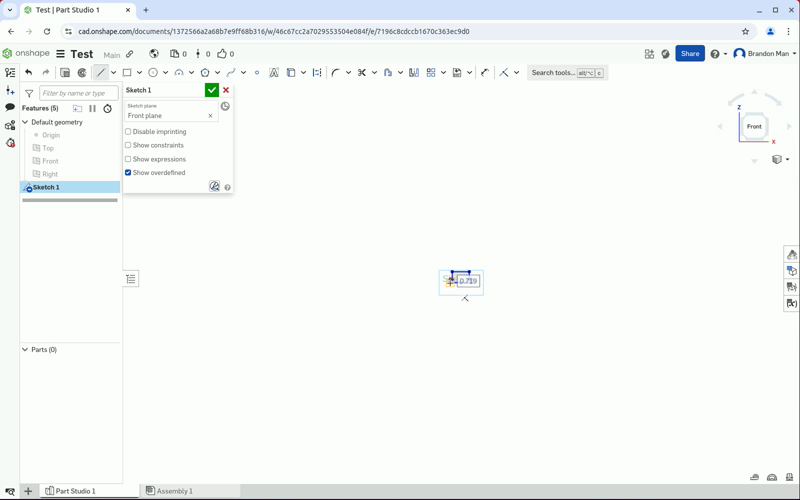
key(esc)
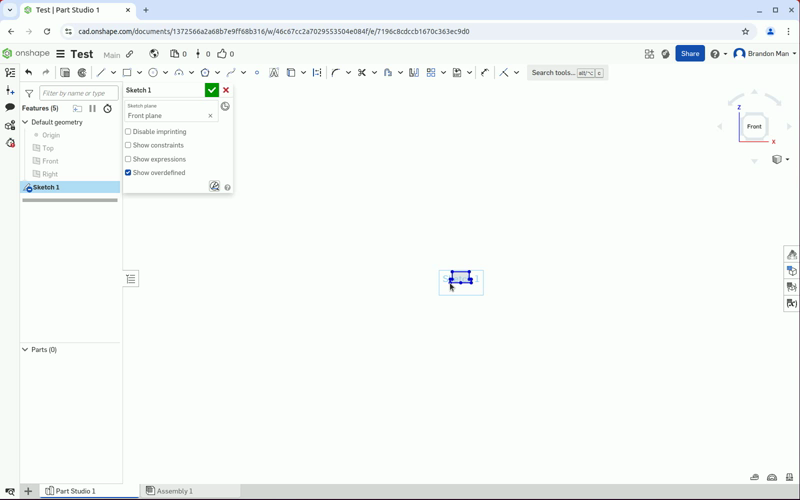
mouse_move(462, 281)
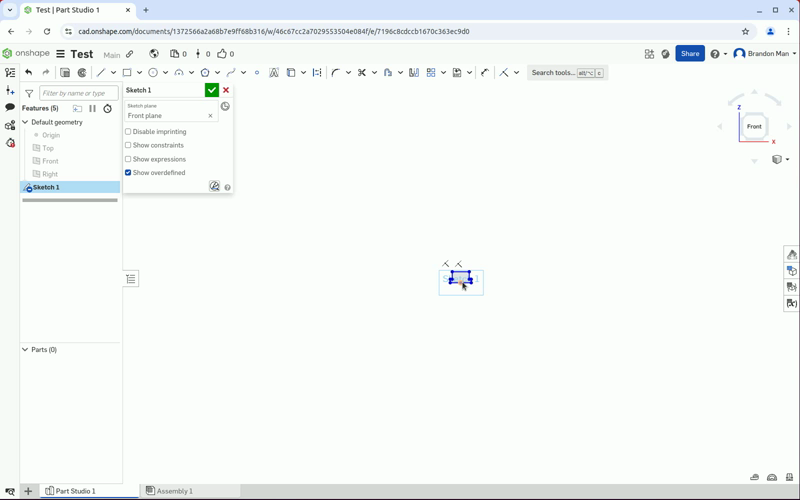
scroll(6)
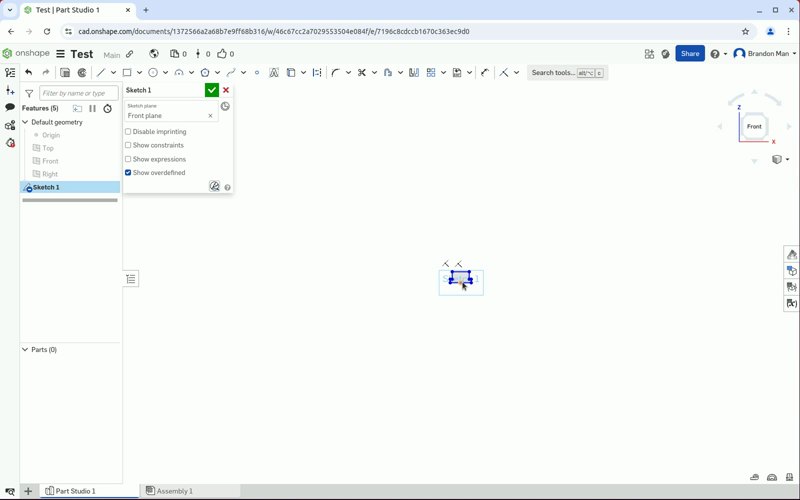
scroll(6)
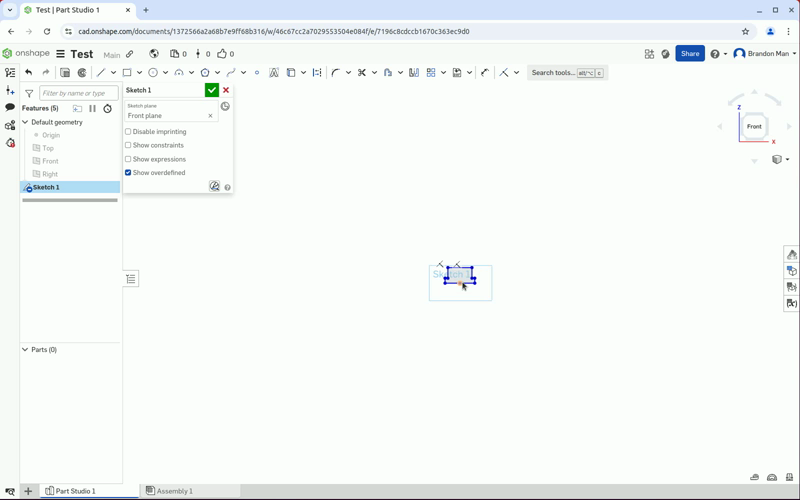
scroll(6)
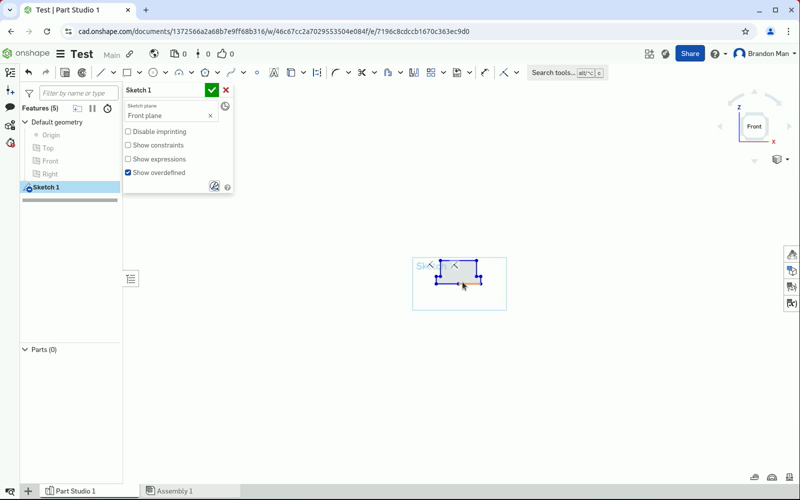
scroll(6)
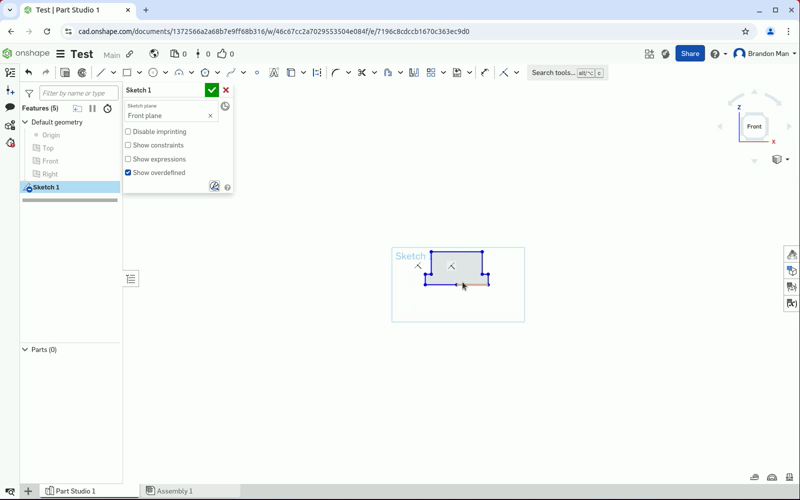
scroll(6)
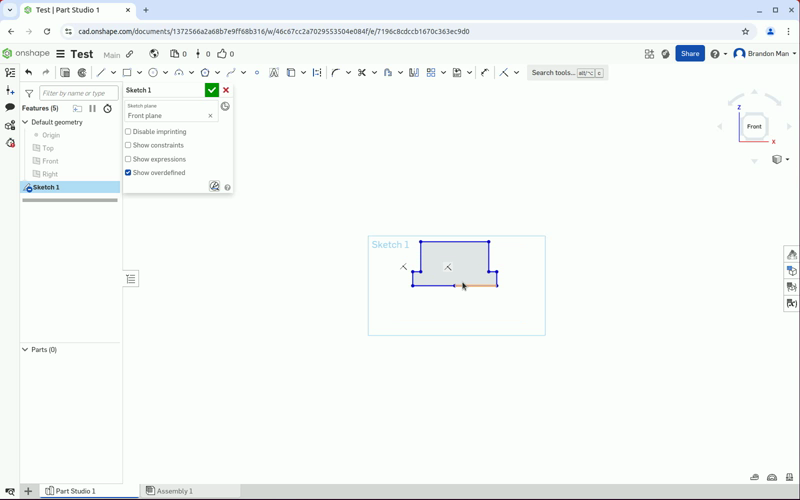
scroll(6)
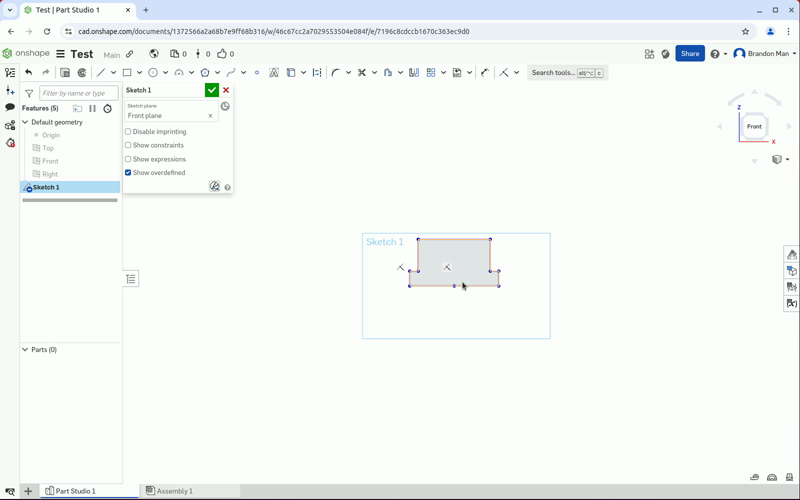
scroll(6)
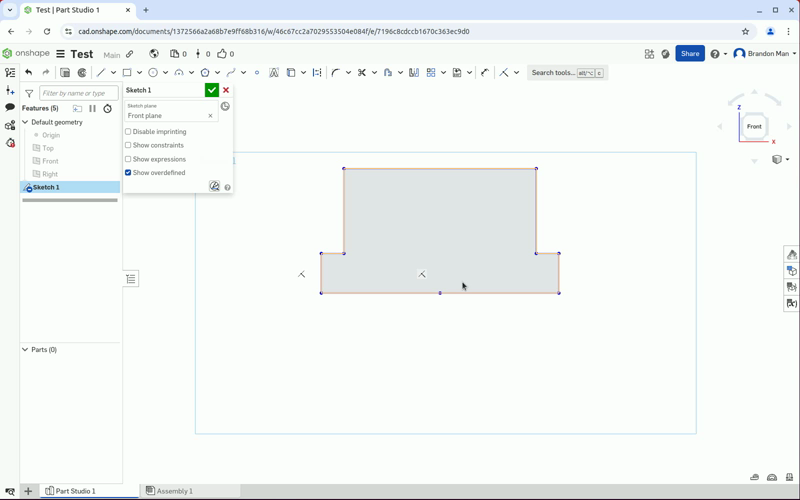
click(462, 281)
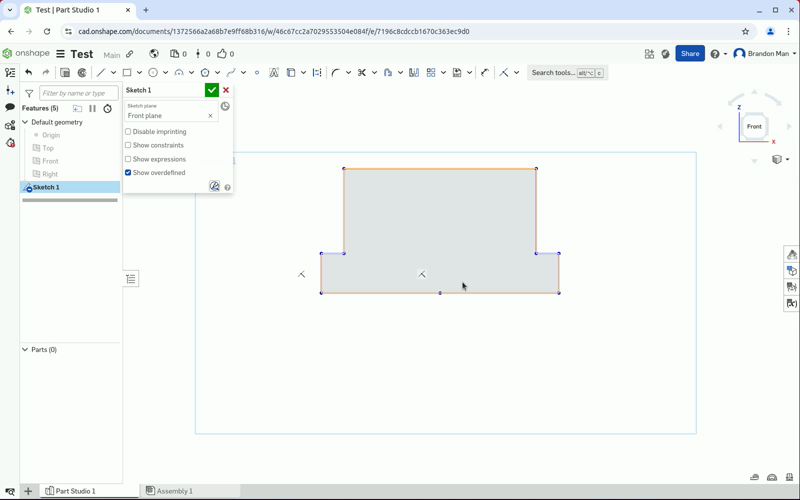
scroll(-6)
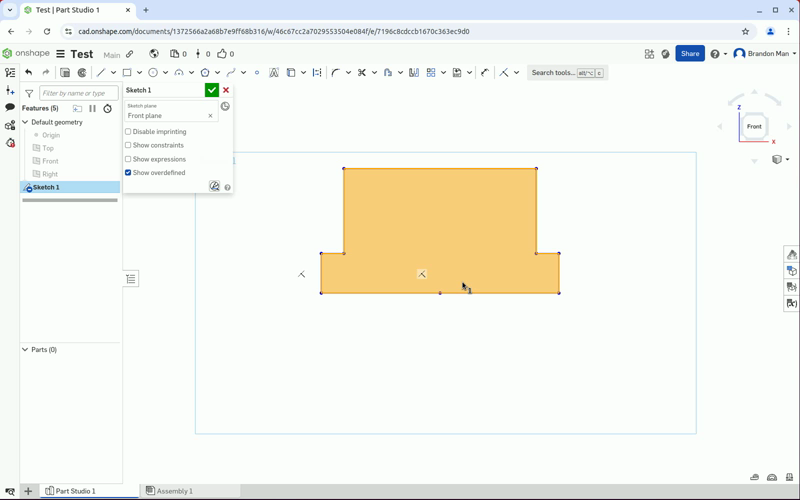
scroll(-6)
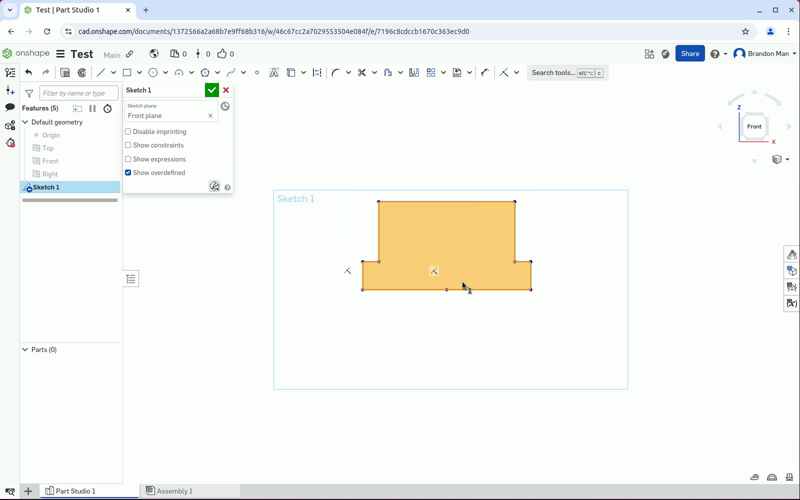
scroll(-6)
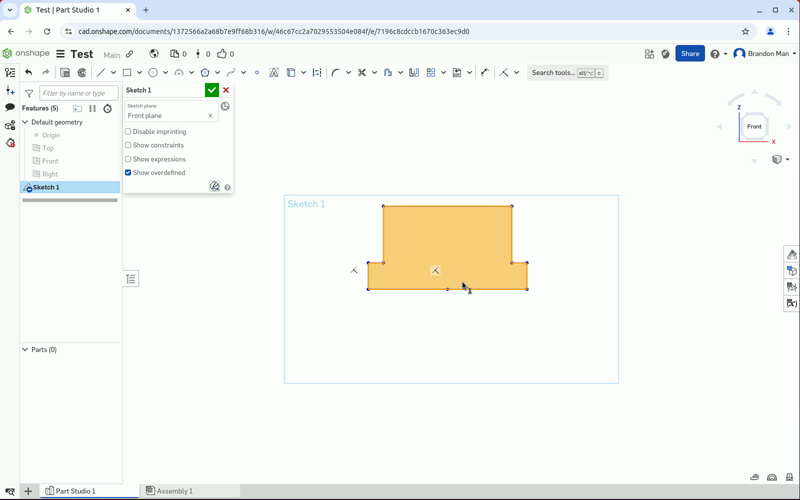
scroll(-6)
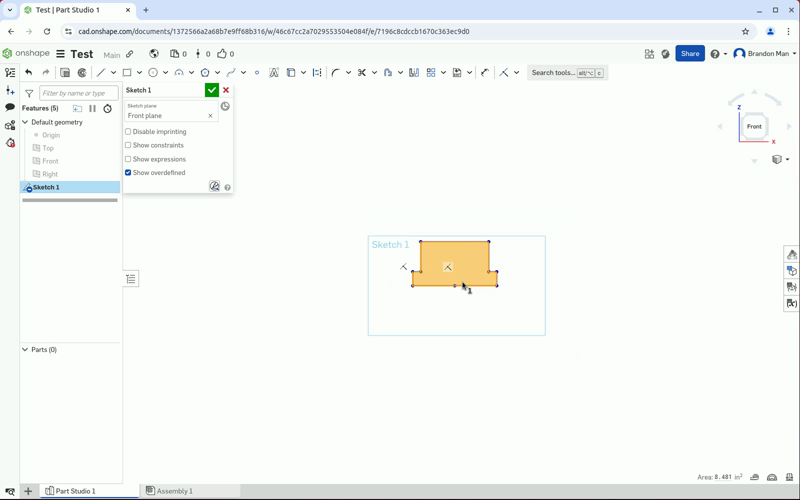
scroll(-6)
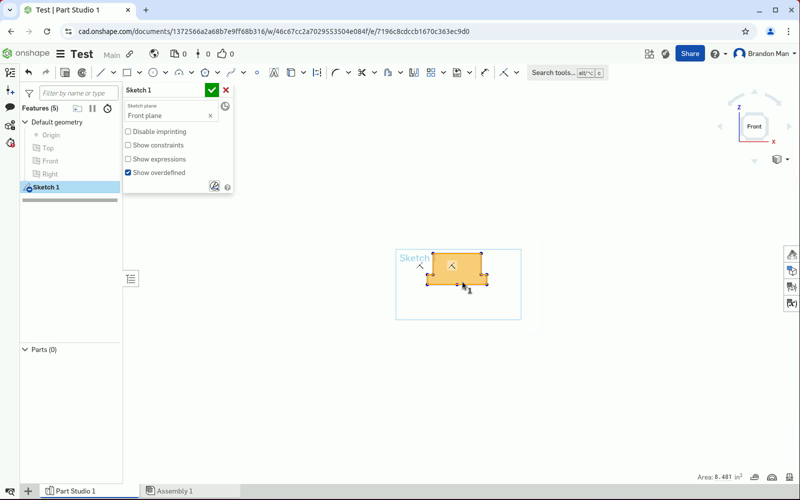
scroll(-6)
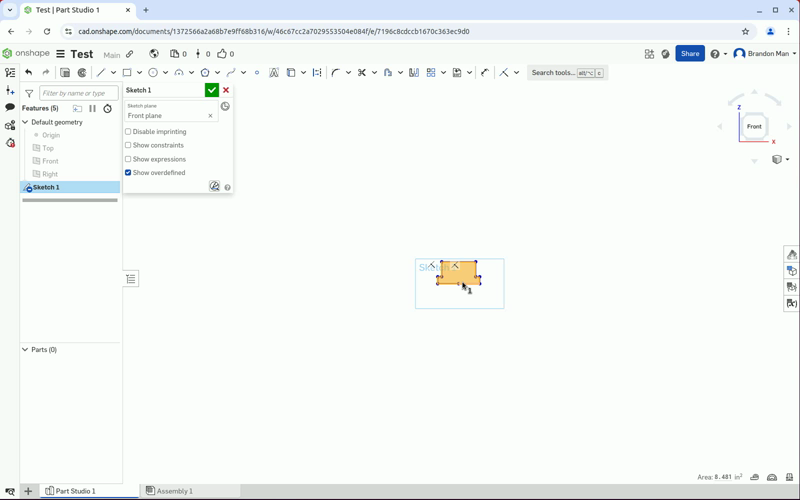
scroll(-6)
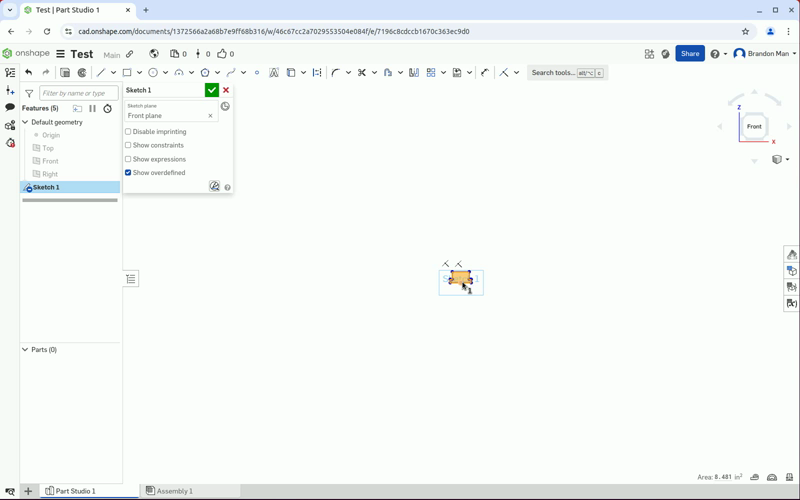
mouse_move(73, 352)
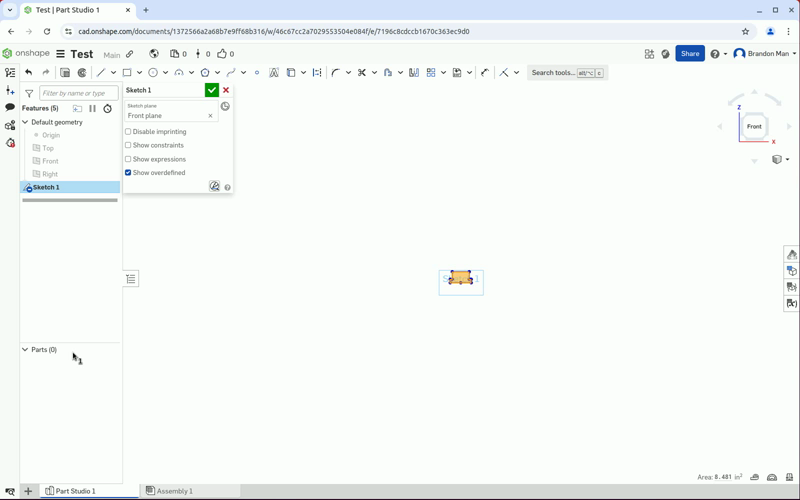
key(shift+y)
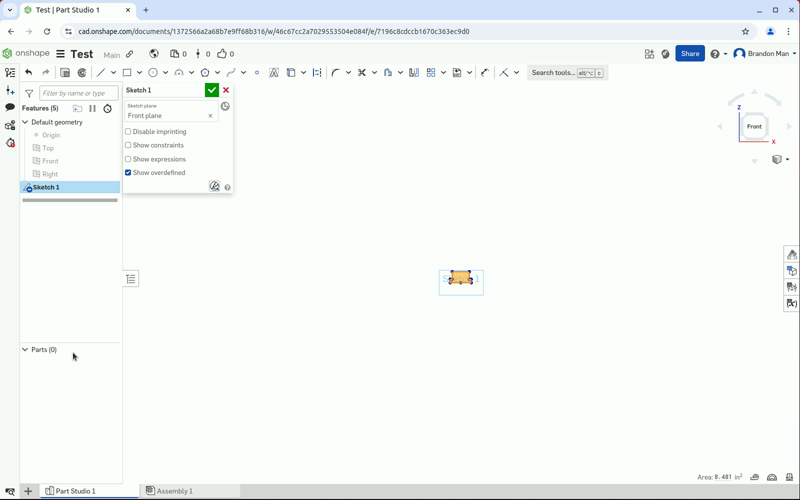
key(shift+e)
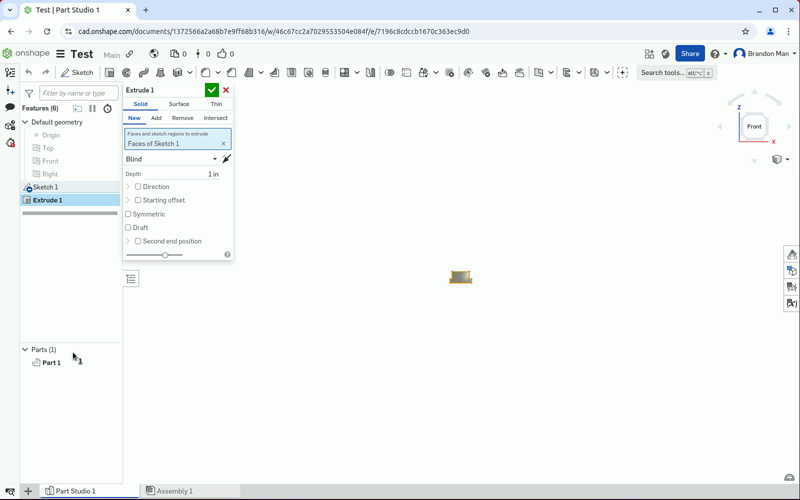
mouse_move(143, 106)
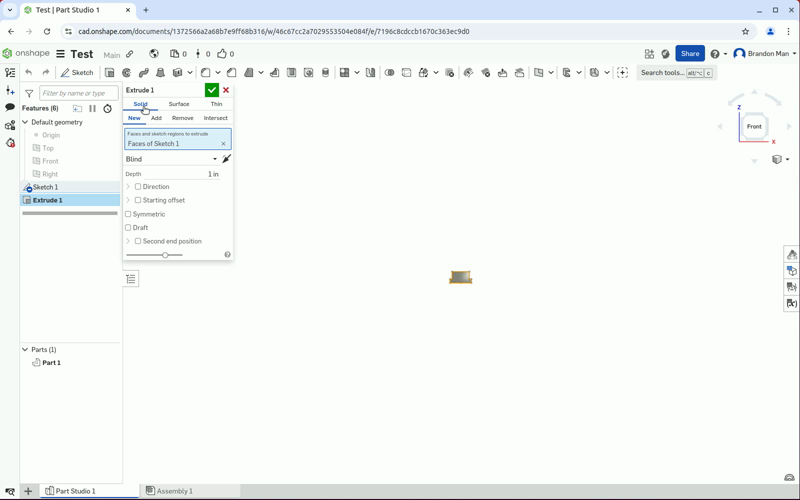
click(143, 106)
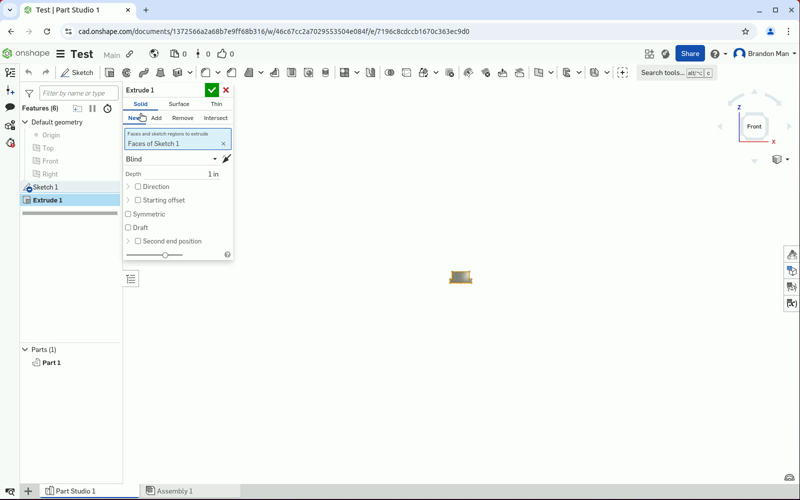
mouse_move(137, 120)
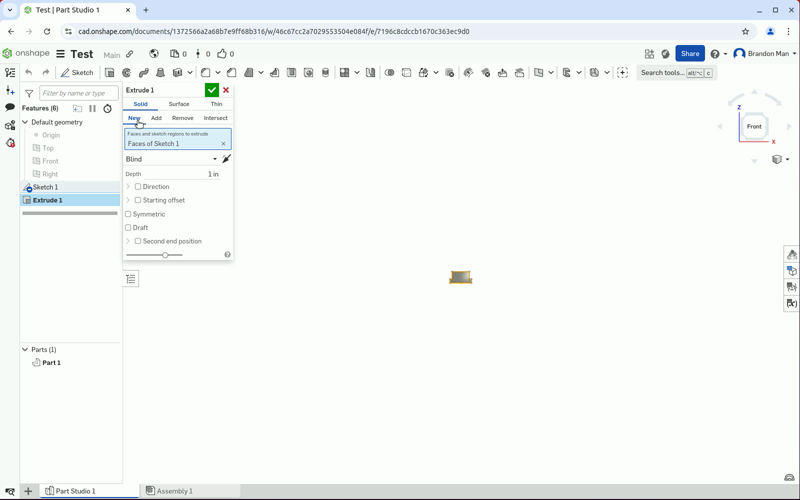
click(137, 120)
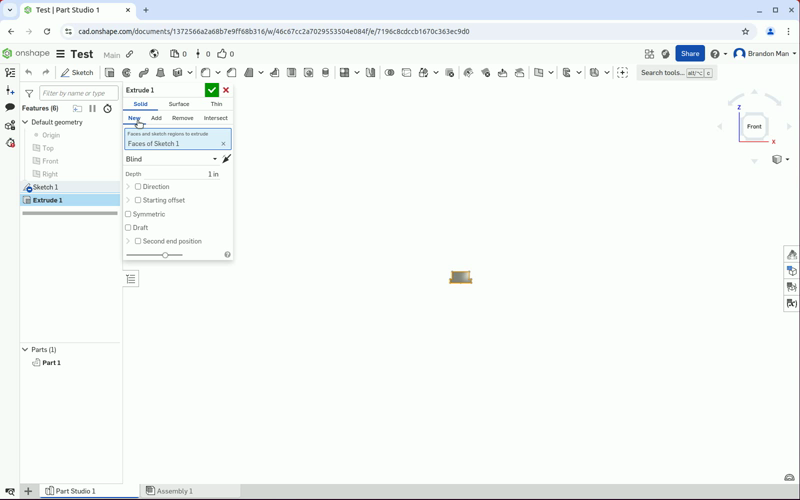
key(tab, 4)
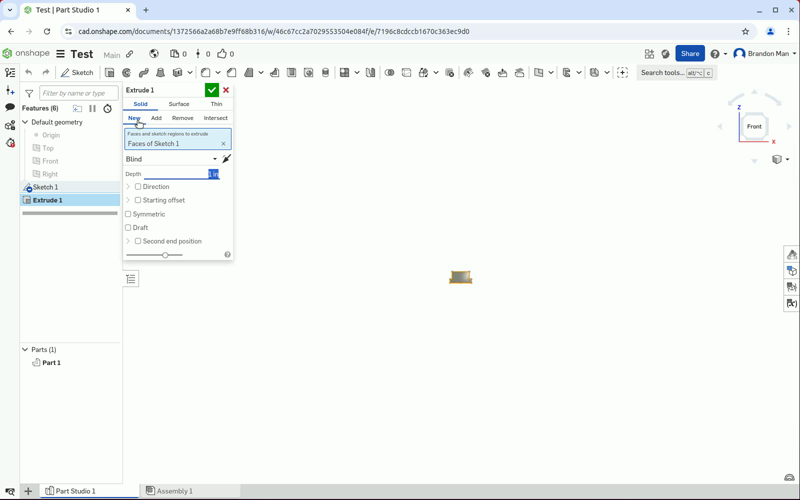
text(23.108)
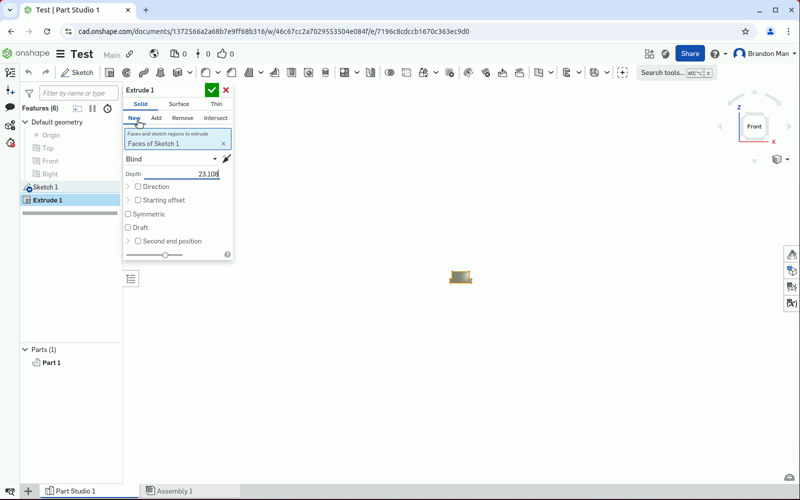
key(enter)
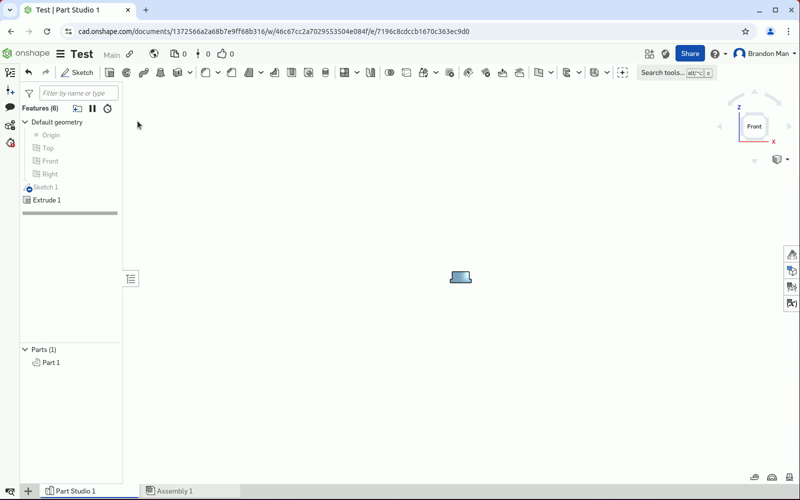
key(shift+h)
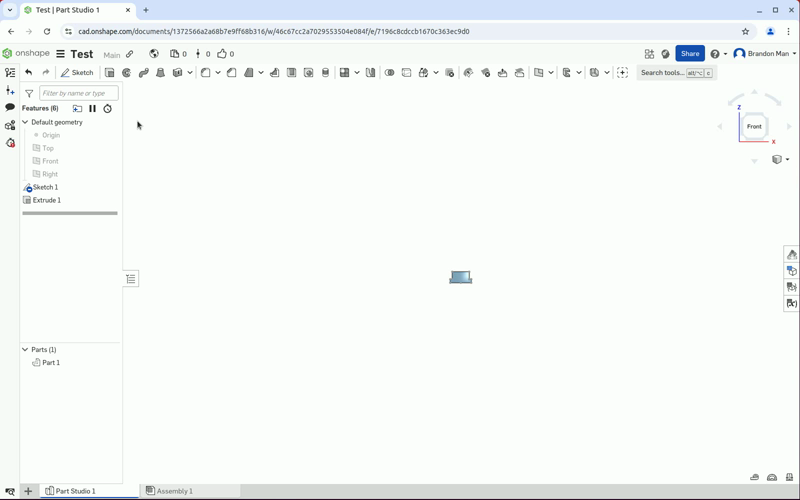
key(shift+h)
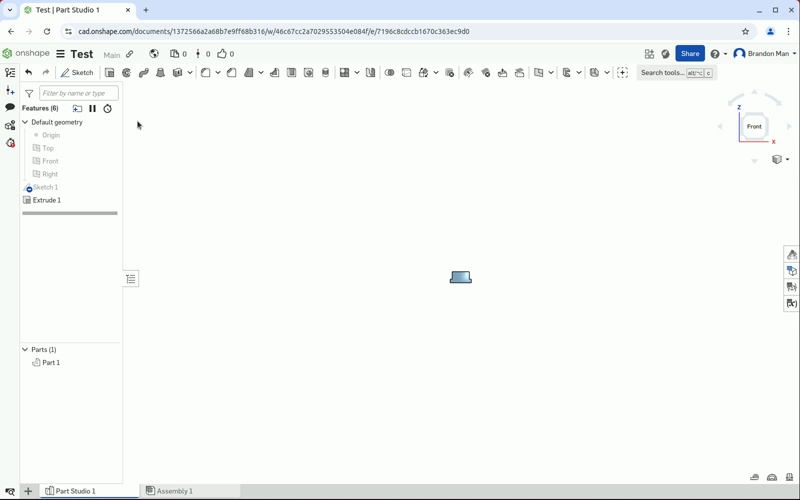
mouse_move(73, 189)
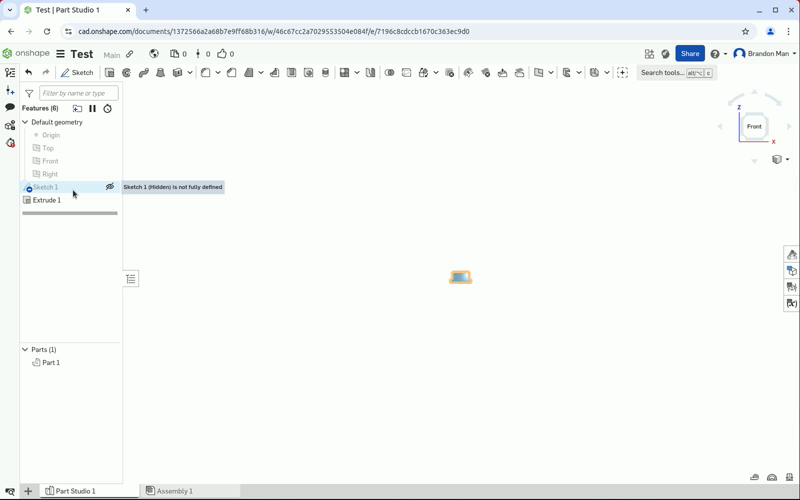
click(73, 189)
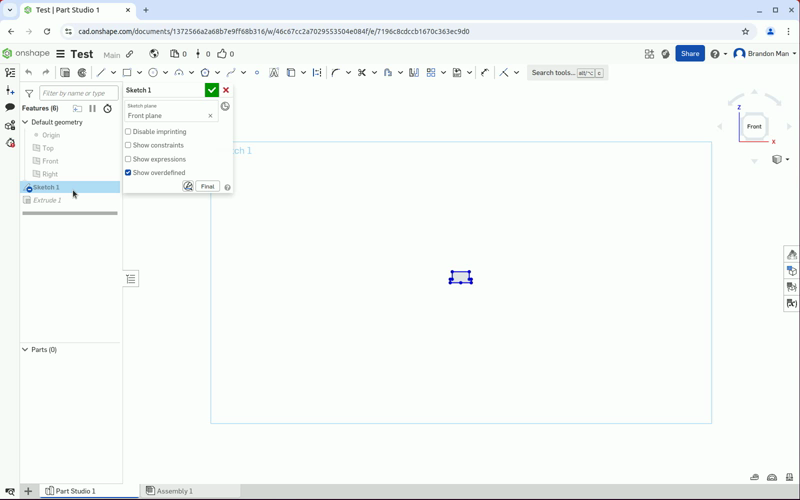
mouse_move(229, 92)
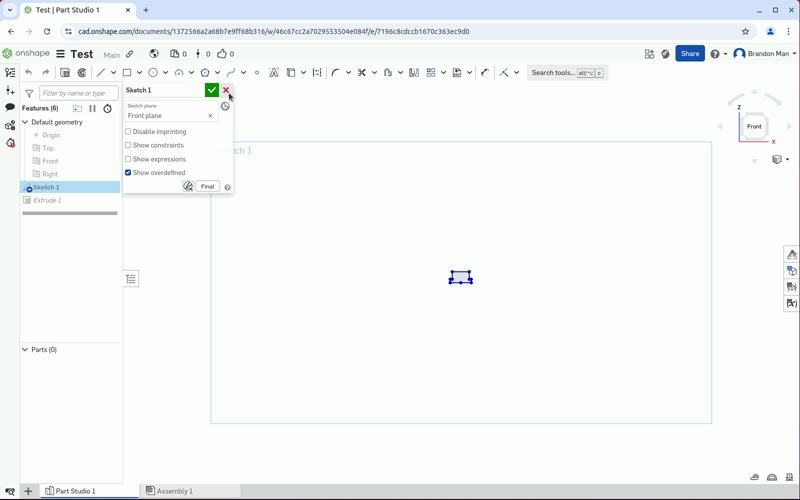
click(229, 92)
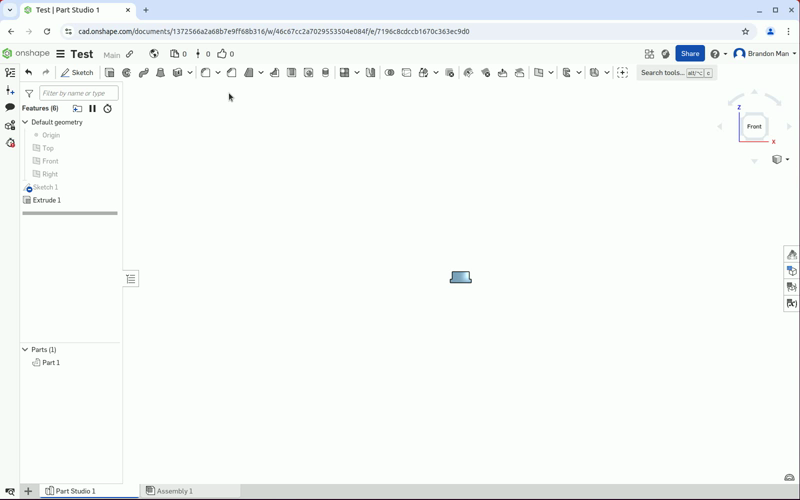
mouse_move(73, 352)
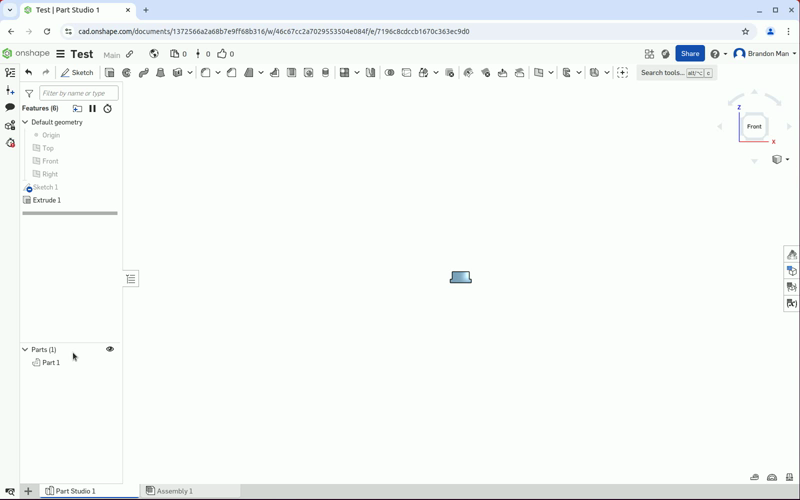
key(y)
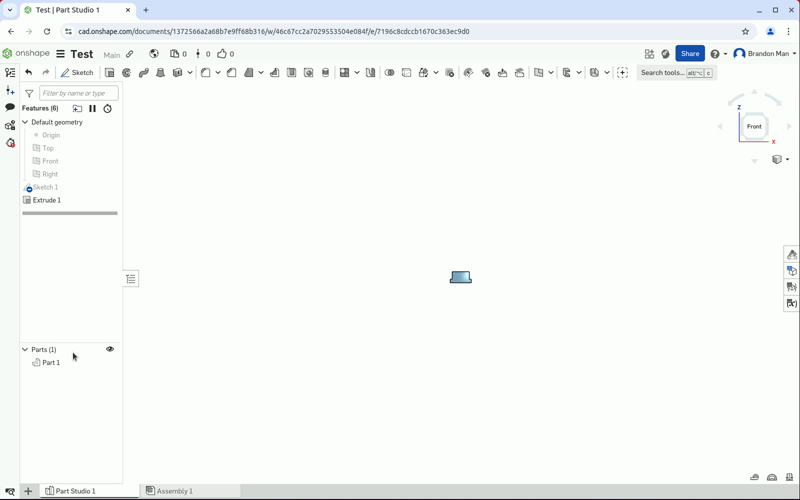
key(shift+p)
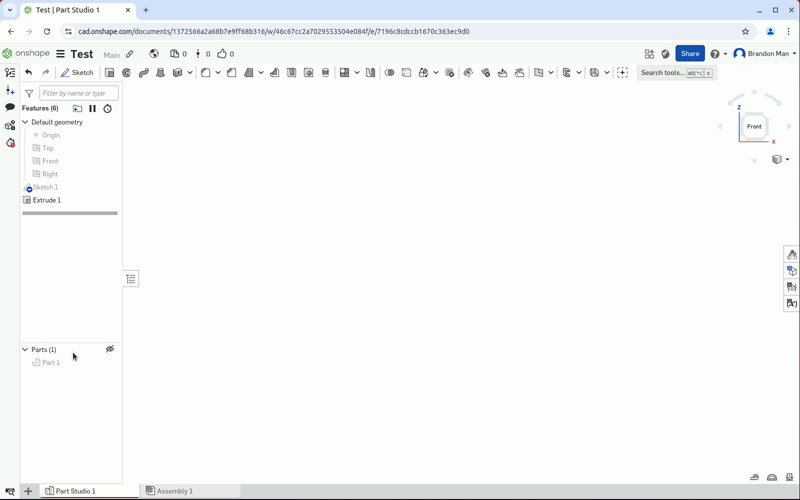
key(space)
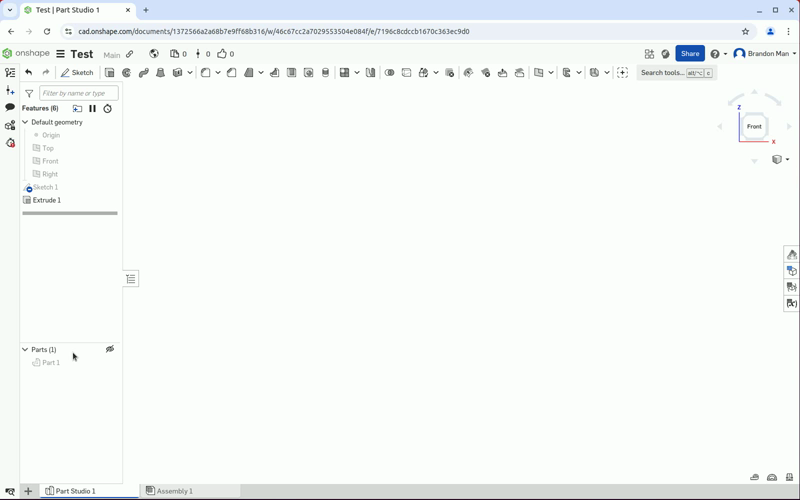
key_down(shift)
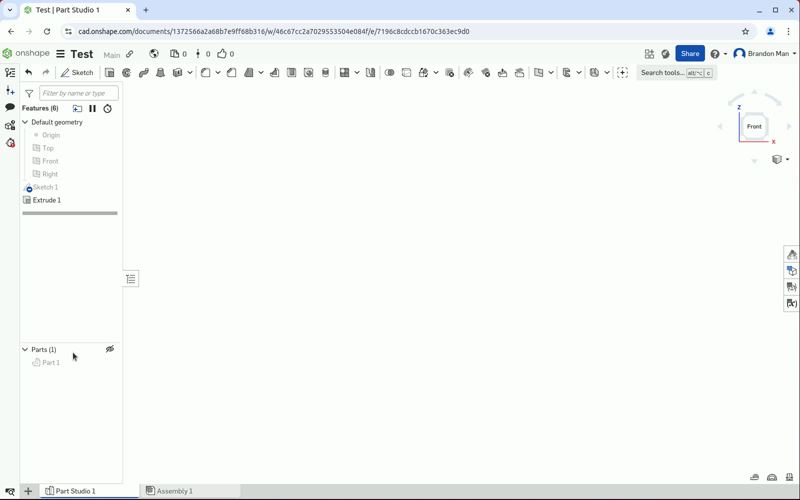
key(down)
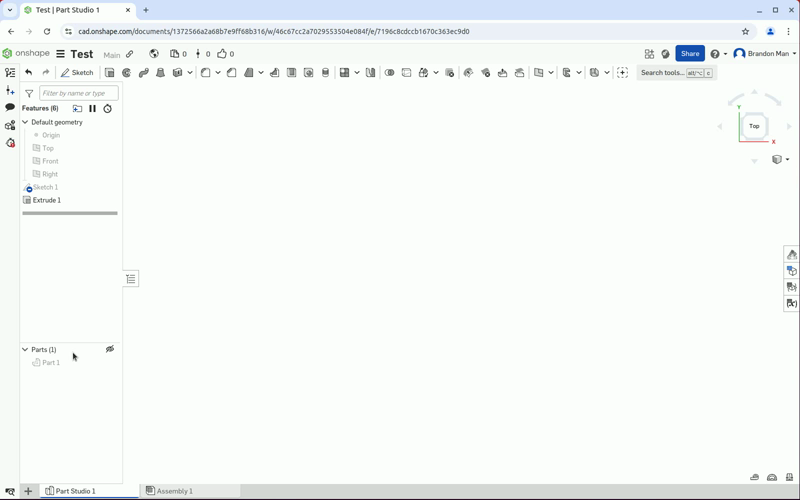
key_up(shift)
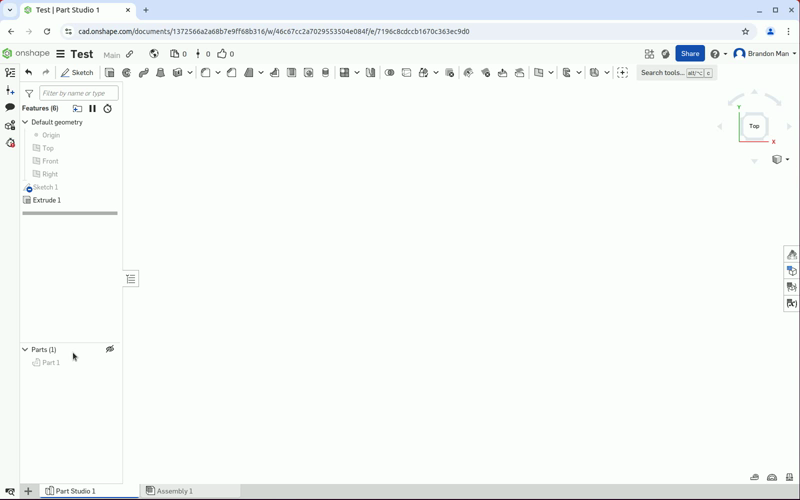
mouse_move(73, 352)
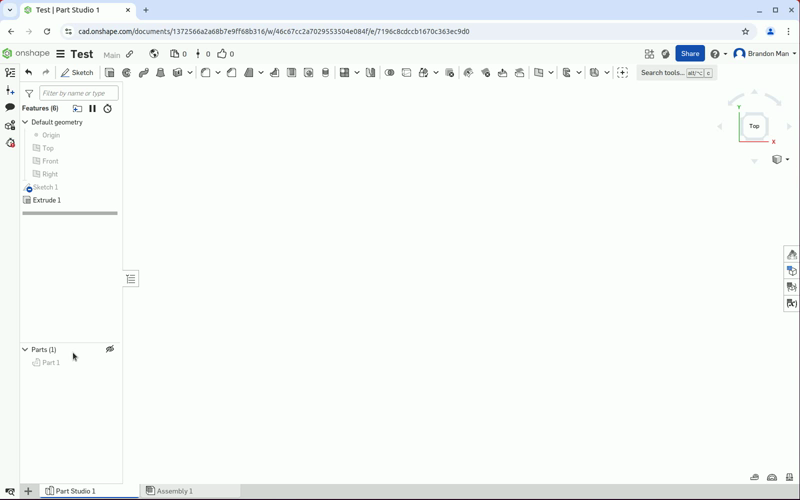
key(shift+y)
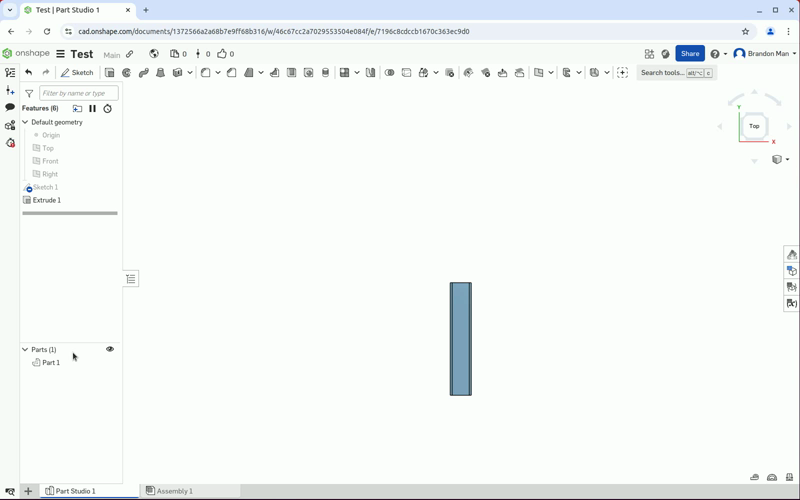
mouse_move(541, 75)
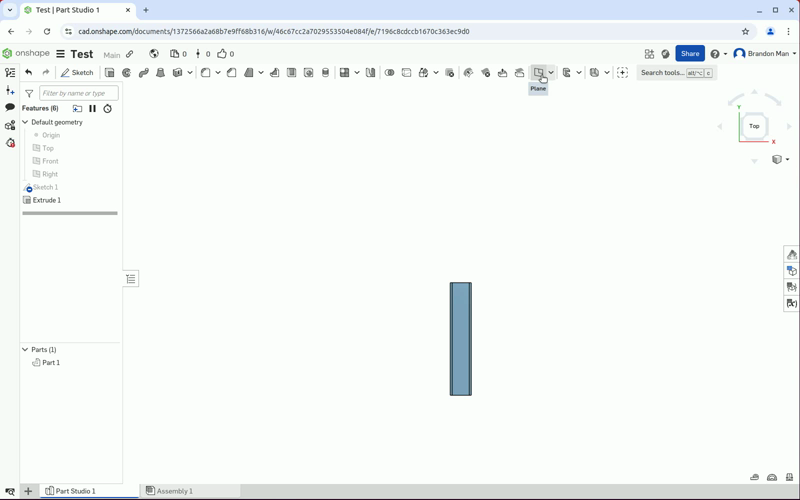
click(541, 75)
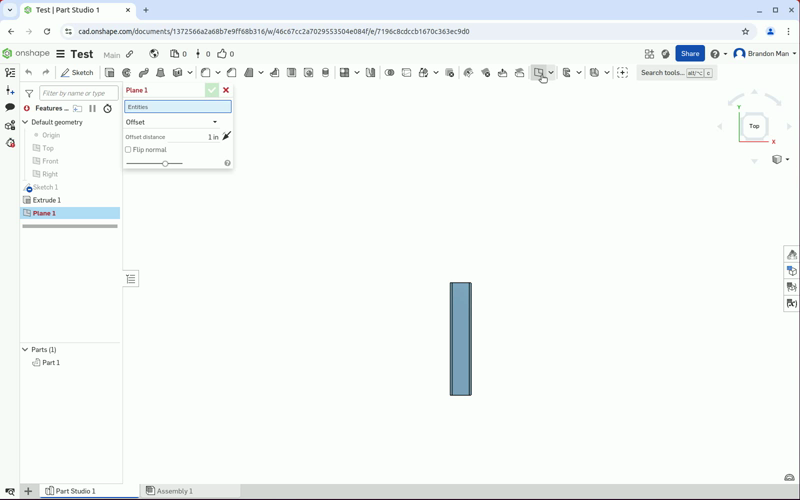
mouse_move(73, 150)
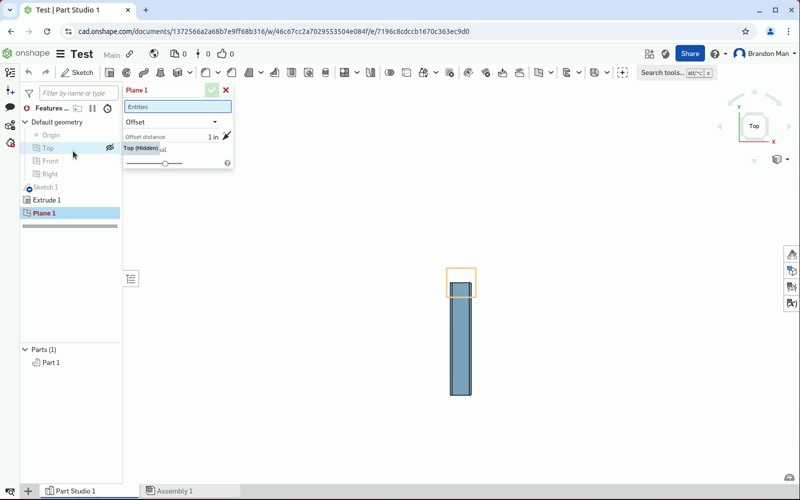
click(73, 150)
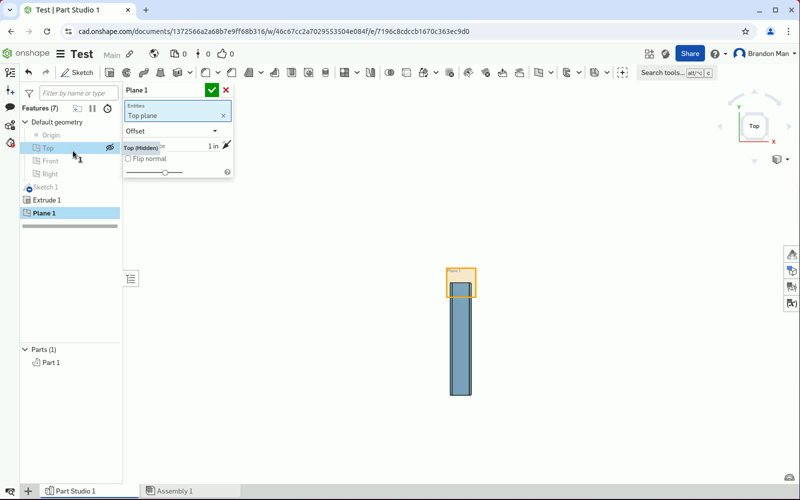
key(tab, 2)
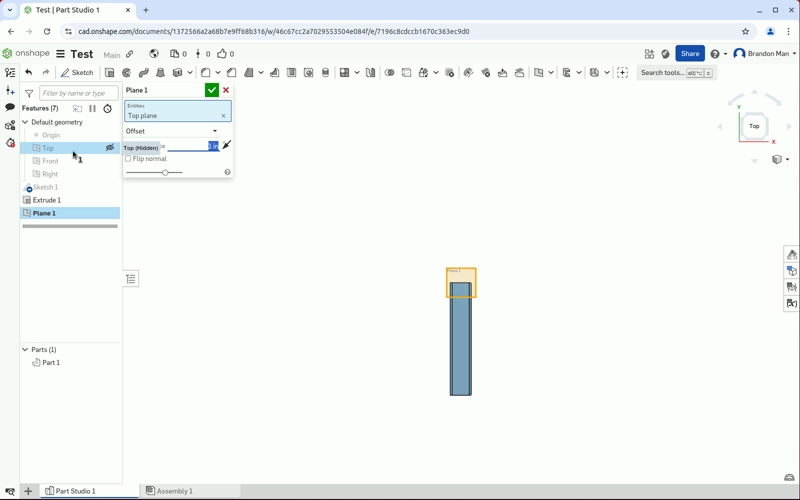
text(2.157)
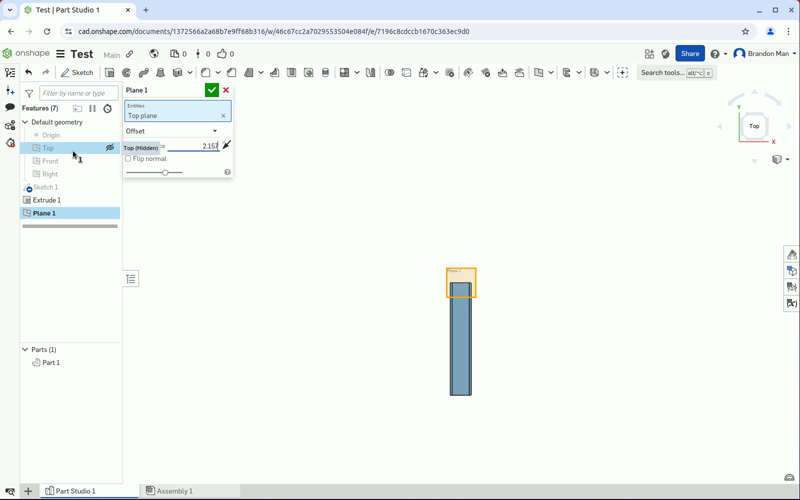
key(enter, 2)
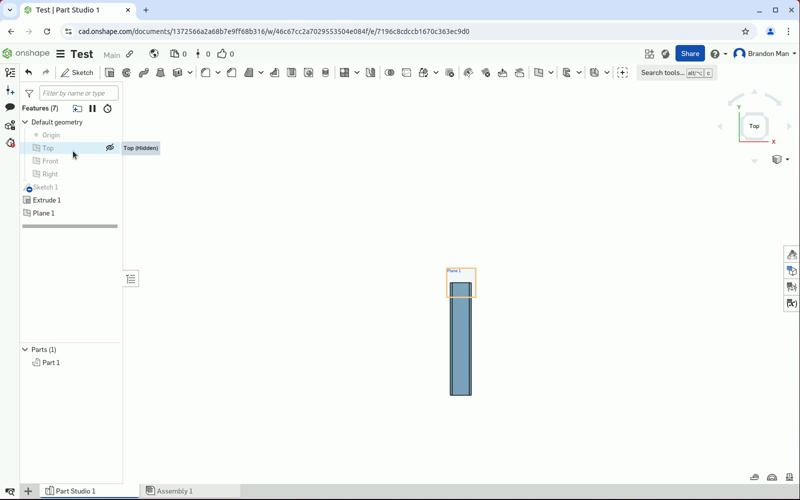
key(shift+s)
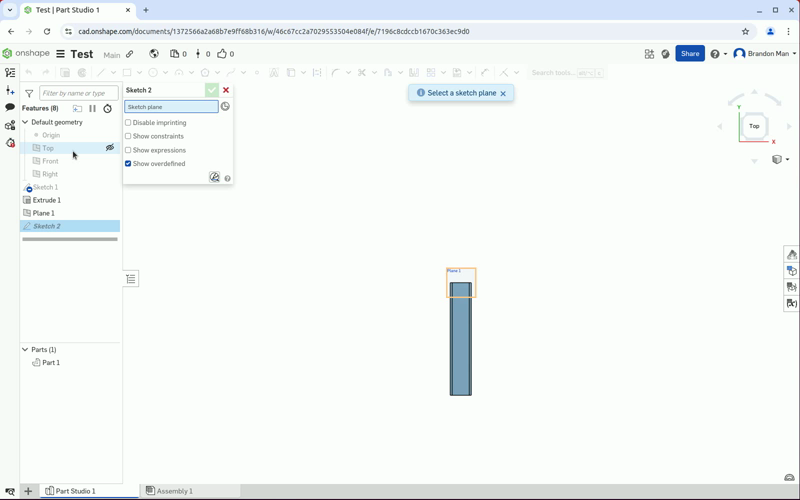
mouse_move(73, 215)
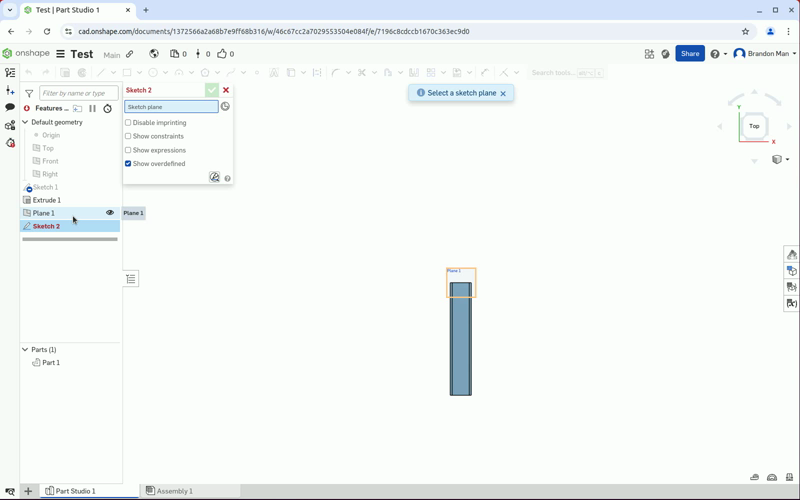
click(73, 215)
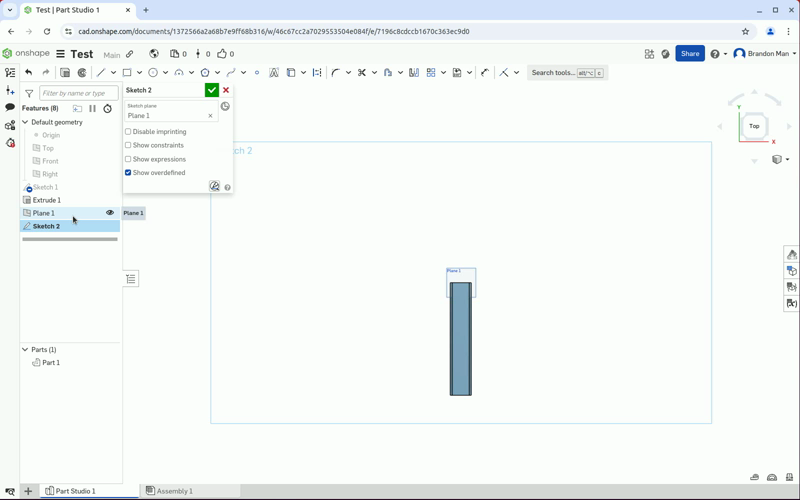
mouse_move(73, 352)
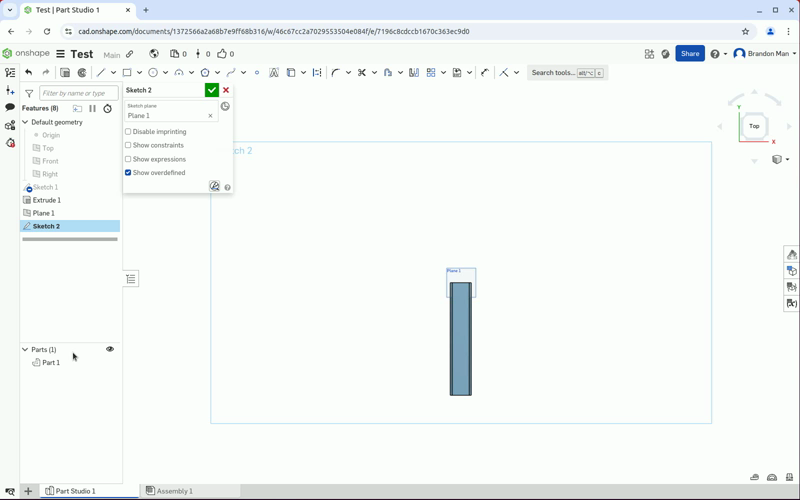
key(y)
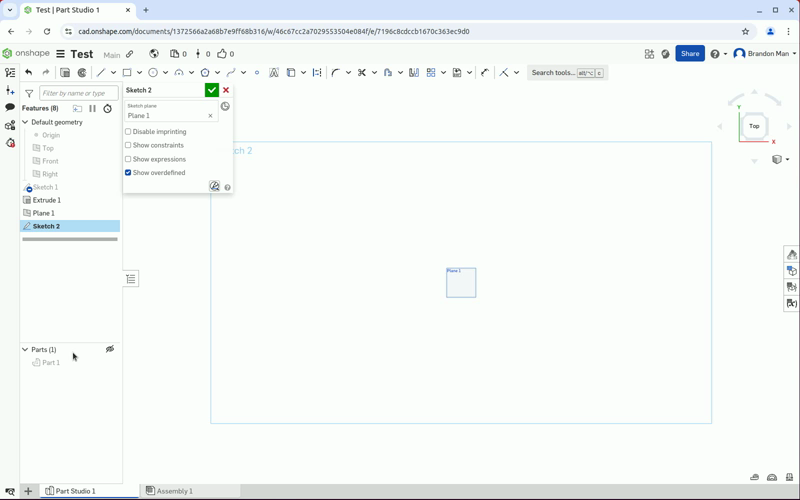
key(a)
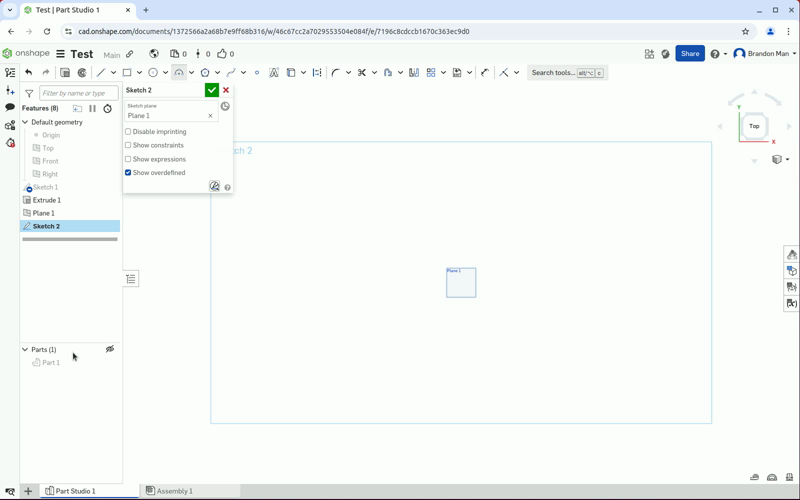
key_down(shift)
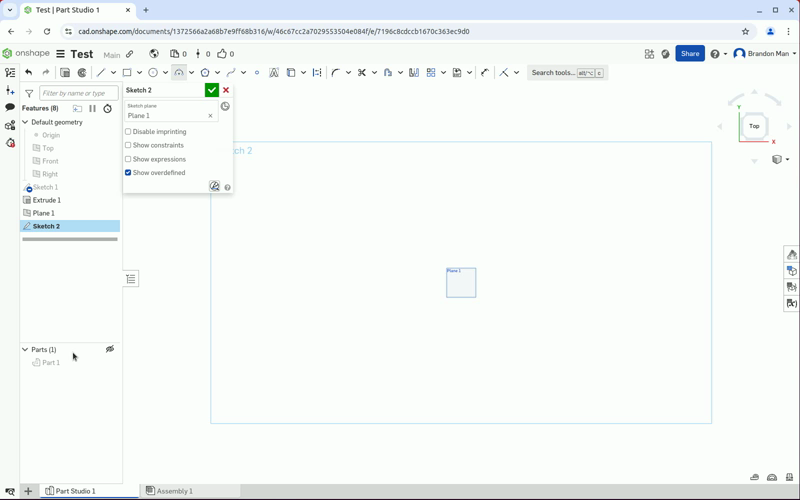
mouse_move(460, 374)
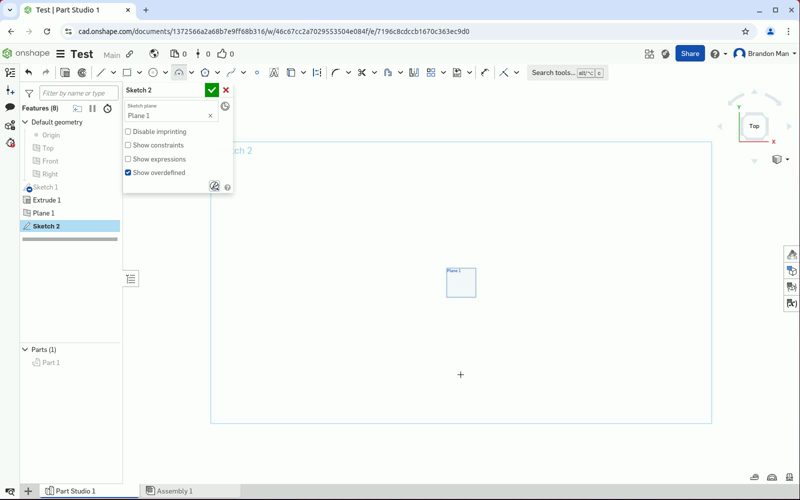
click(460, 374)
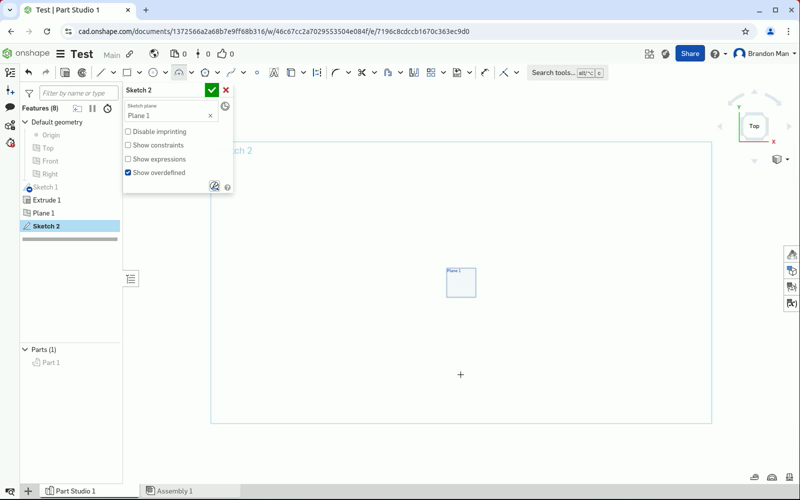
key_up(shift)
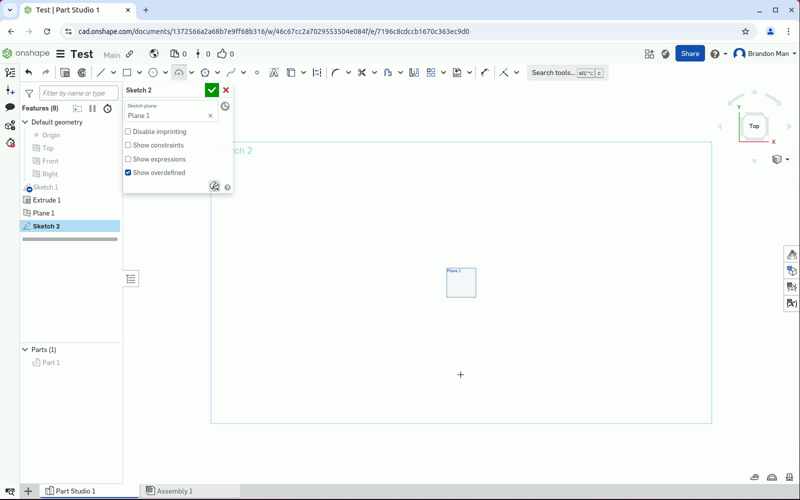
key_down(shift)
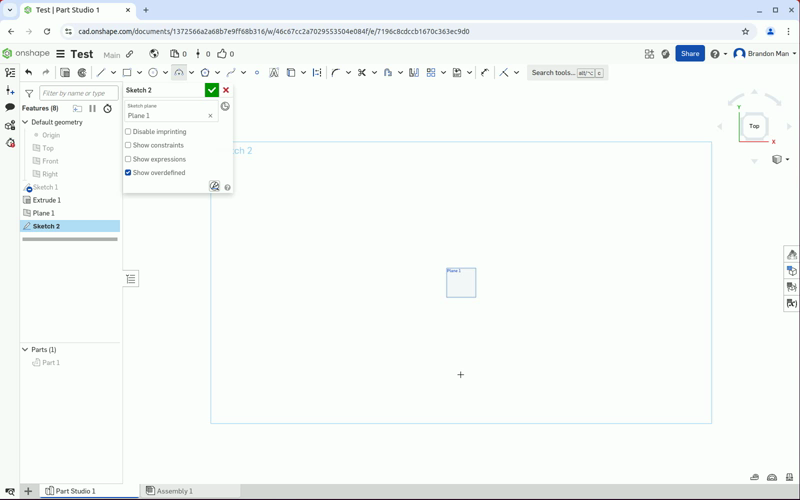
mouse_move(460, 372)
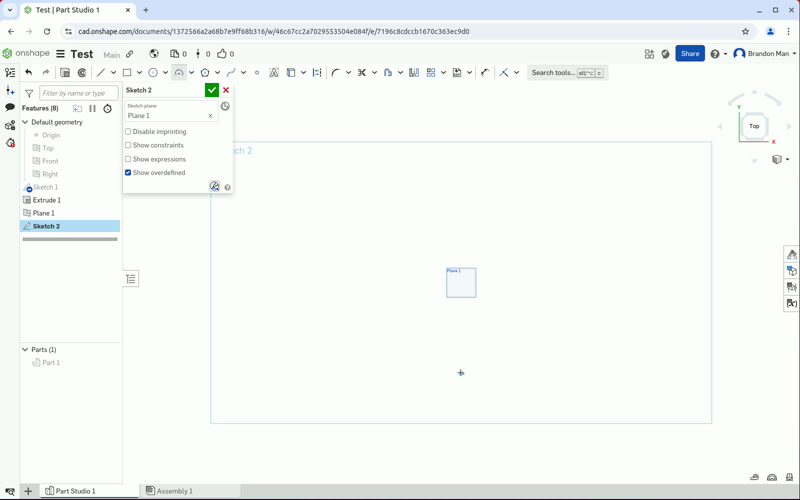
scroll(6)
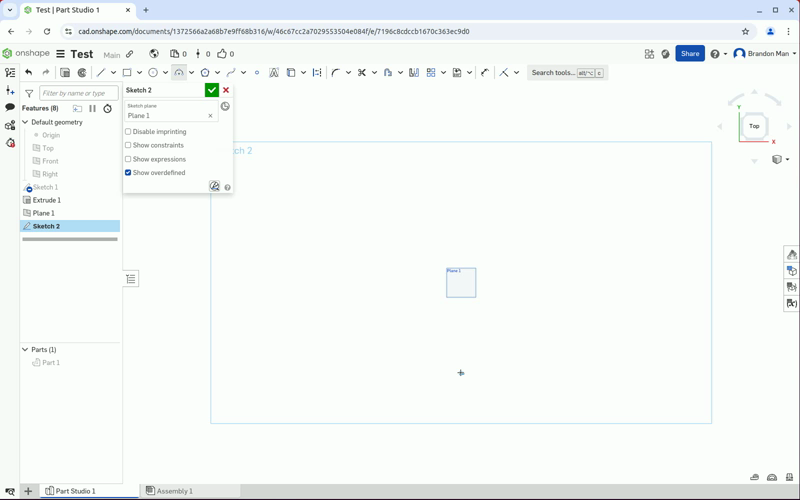
scroll(6)
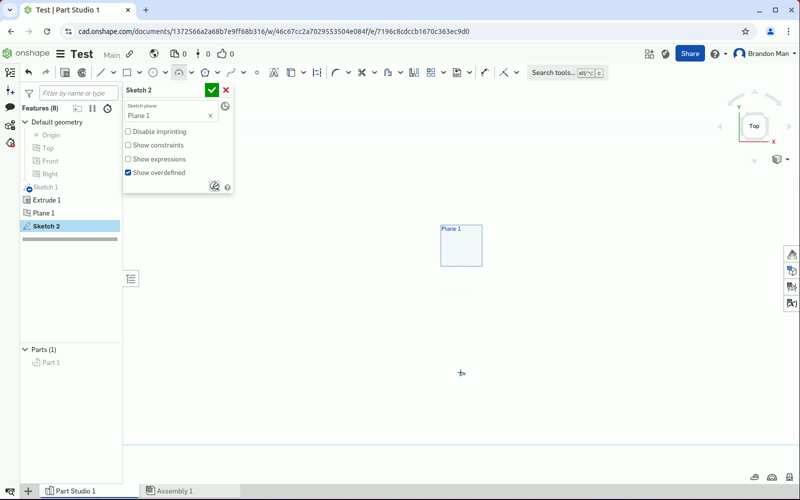
scroll(6)
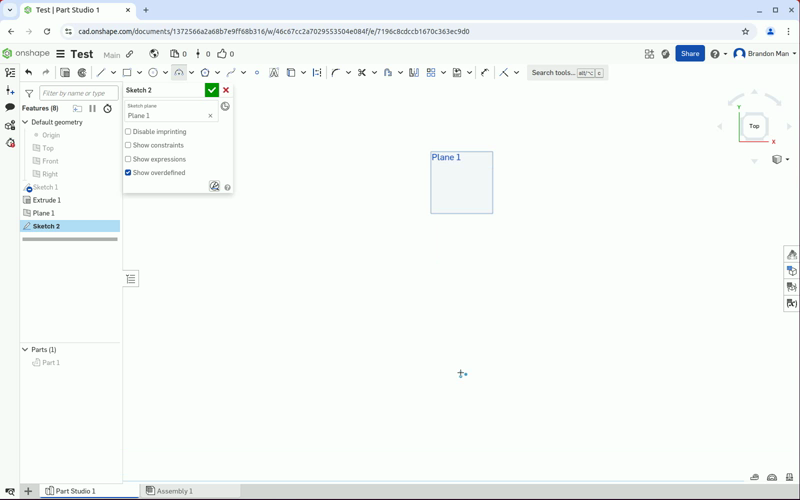
scroll(6)
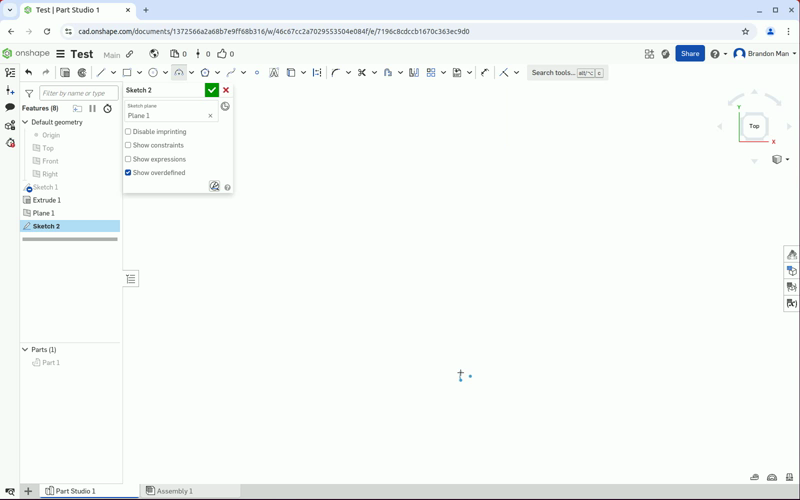
scroll(6)
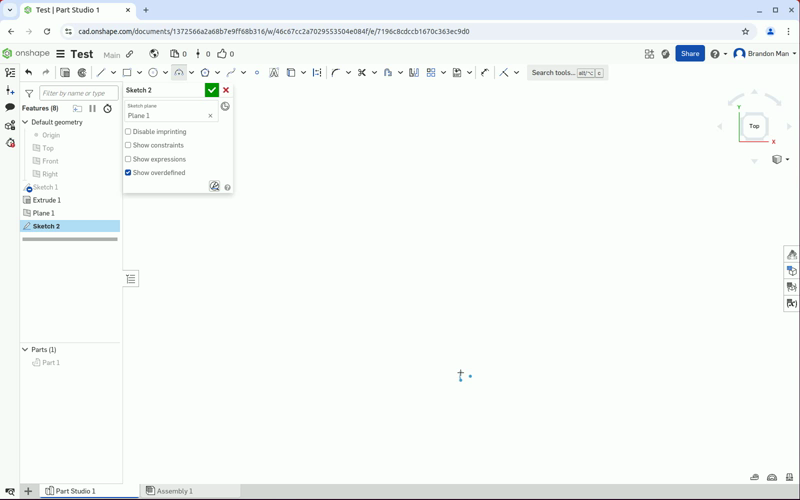
scroll(6)
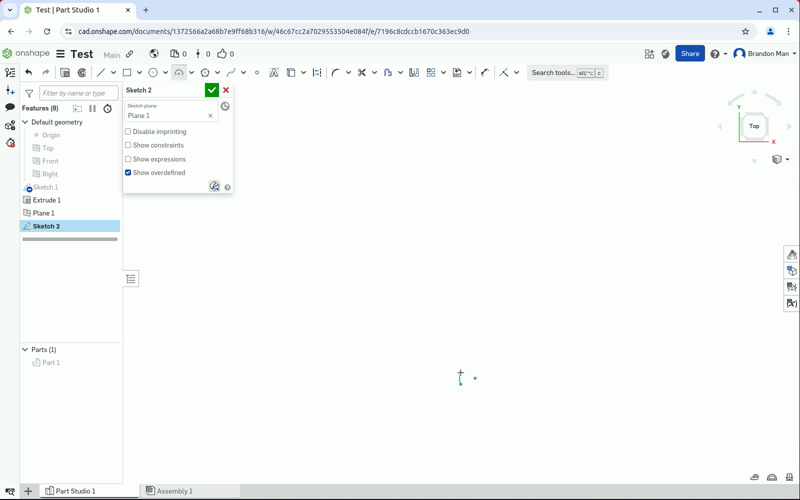
scroll(6)
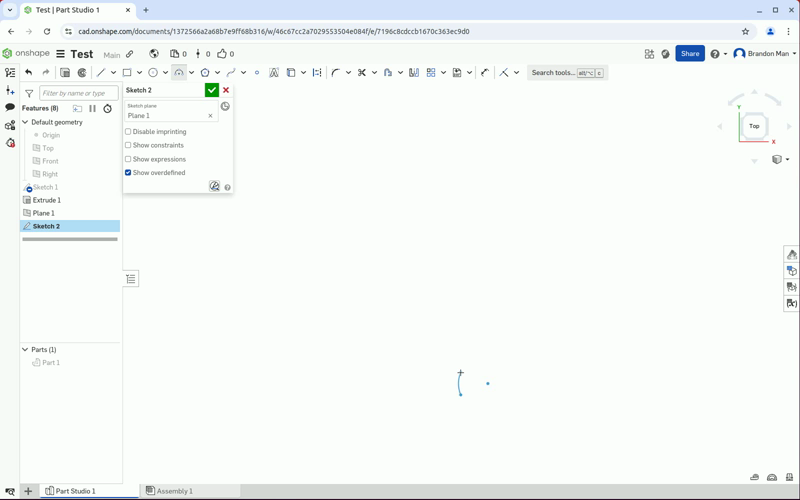
click(460, 372)
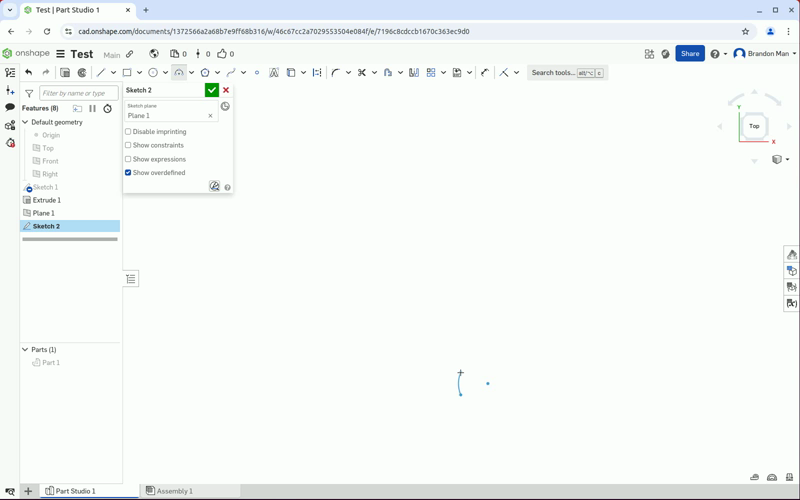
scroll(-6)
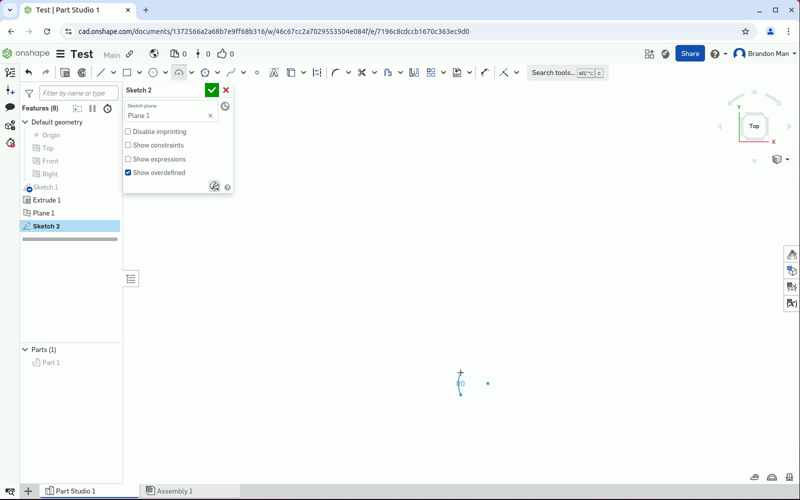
scroll(-6)
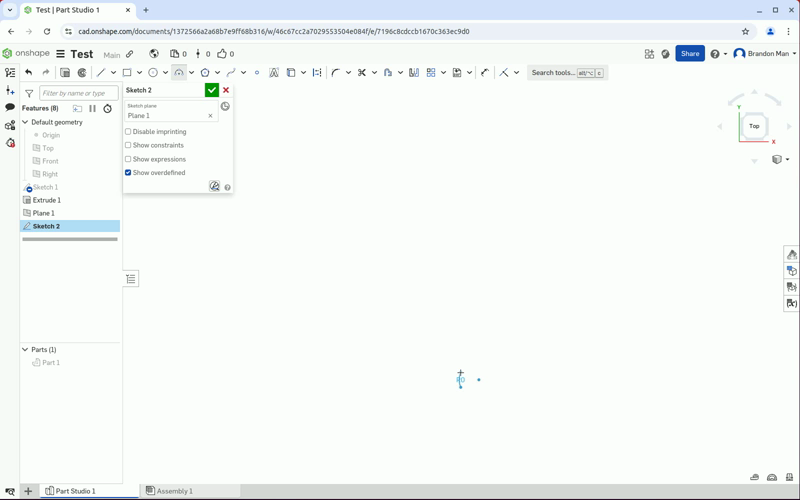
scroll(-6)
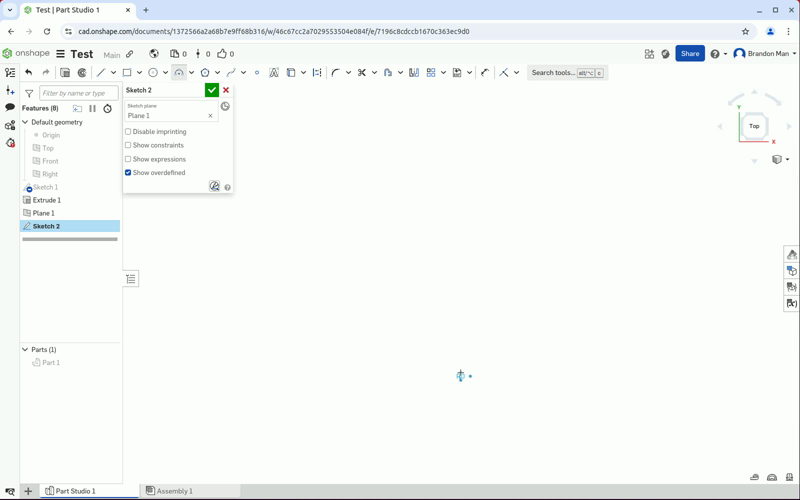
scroll(-6)
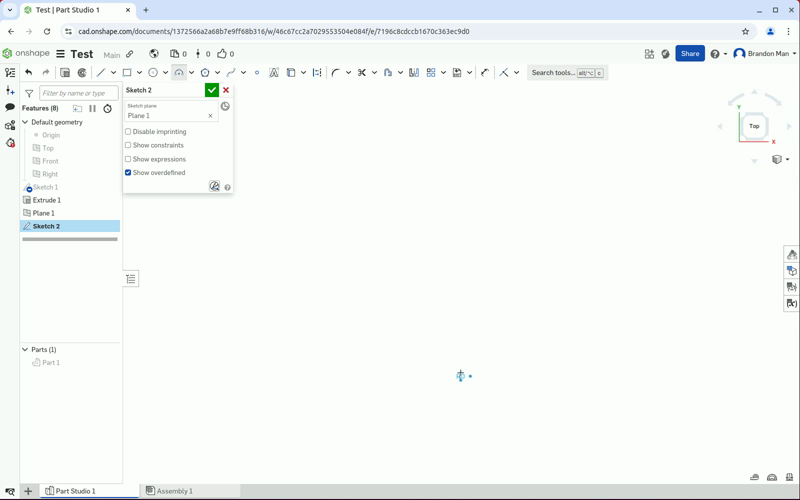
scroll(-6)
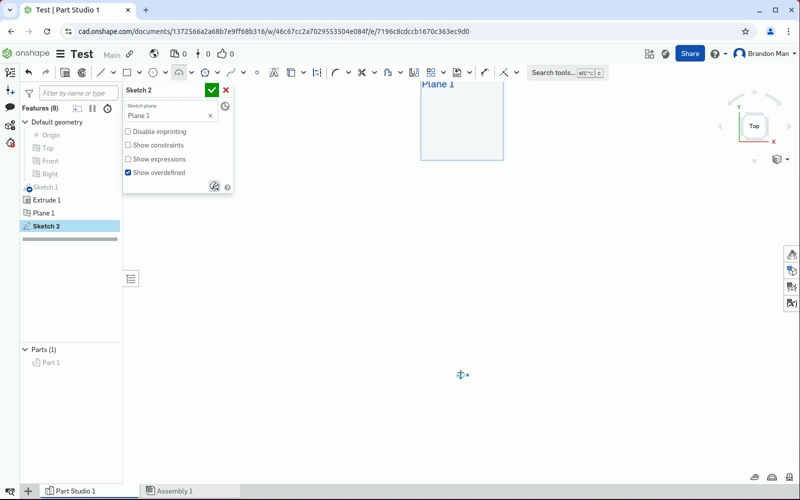
scroll(-6)
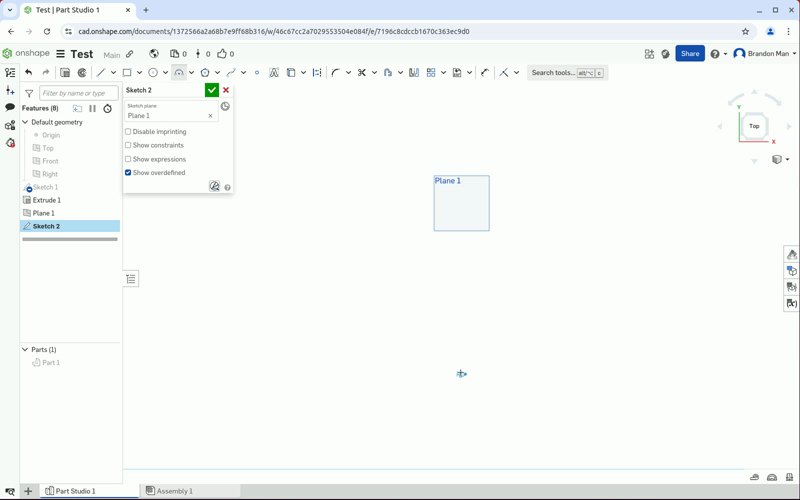
scroll(-6)
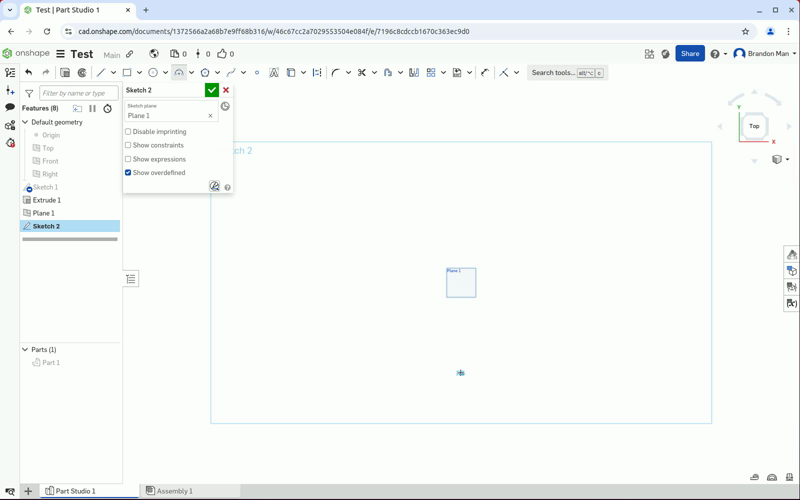
mouse_move(461, 373)
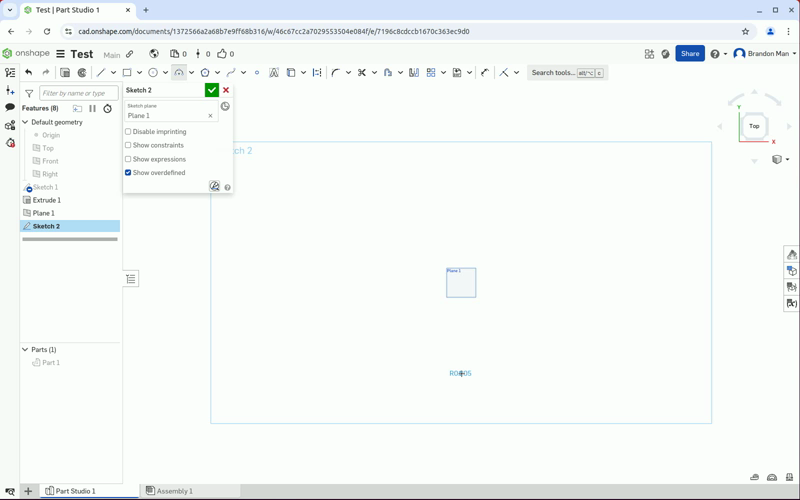
scroll(6)
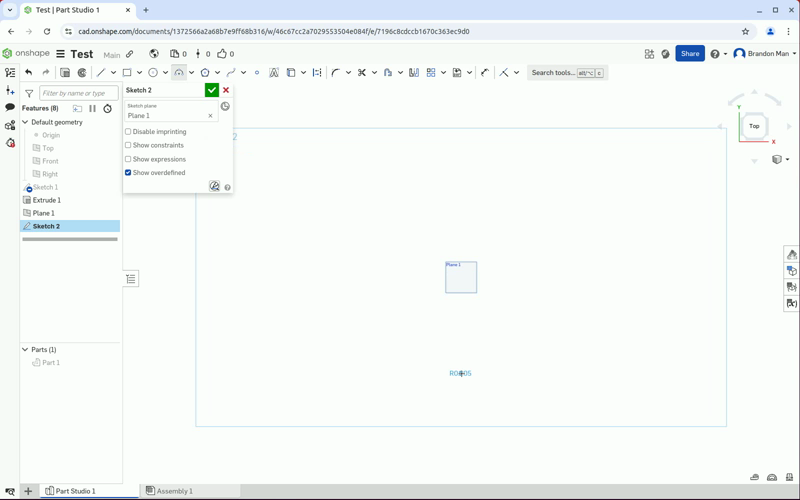
scroll(6)
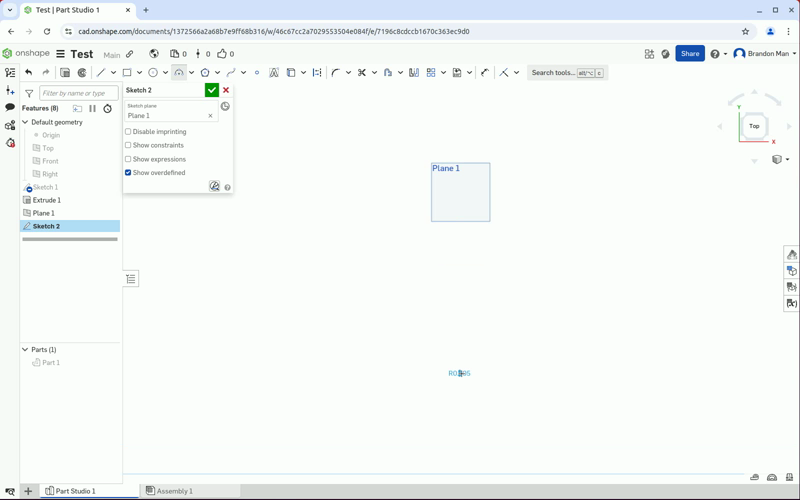
scroll(6)
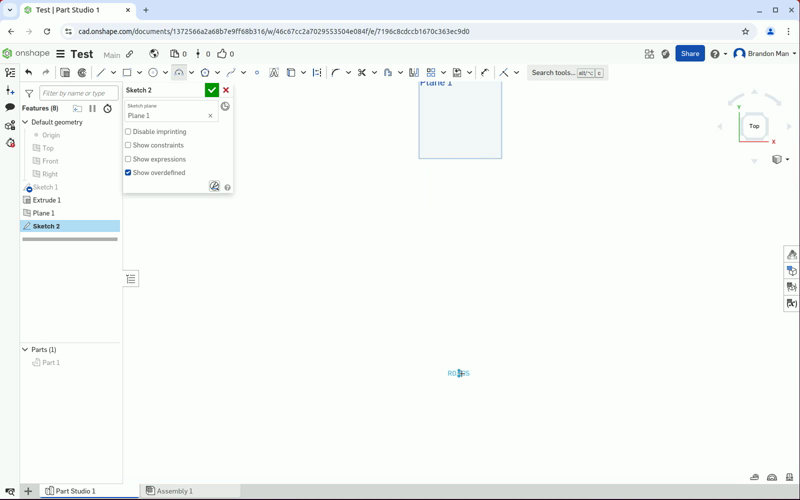
scroll(6)
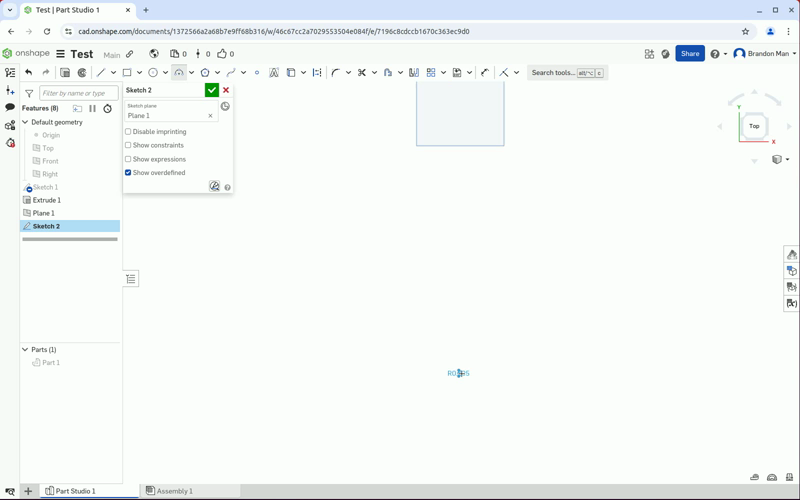
scroll(6)
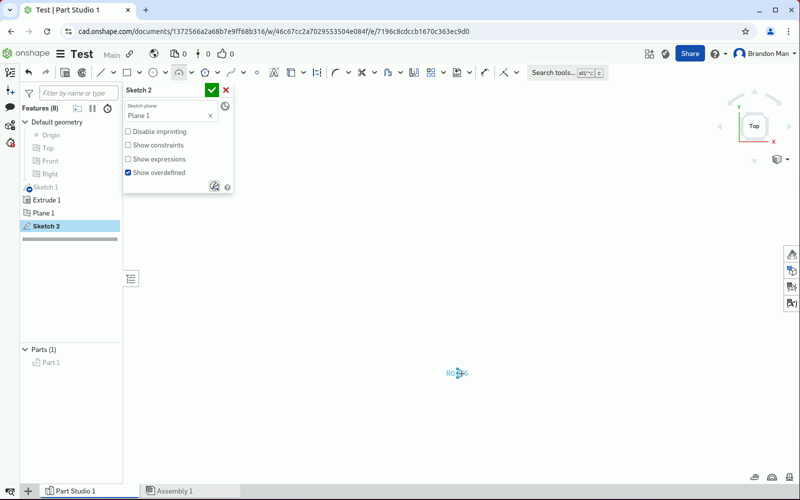
scroll(6)
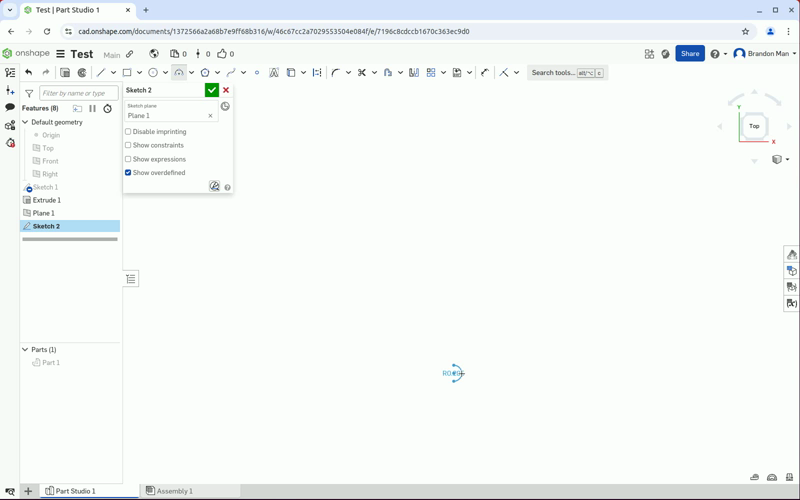
scroll(6)
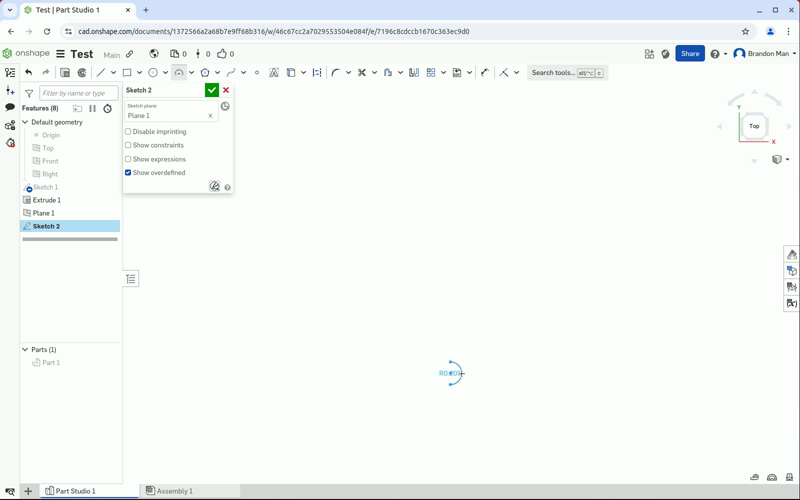
click(461, 373)
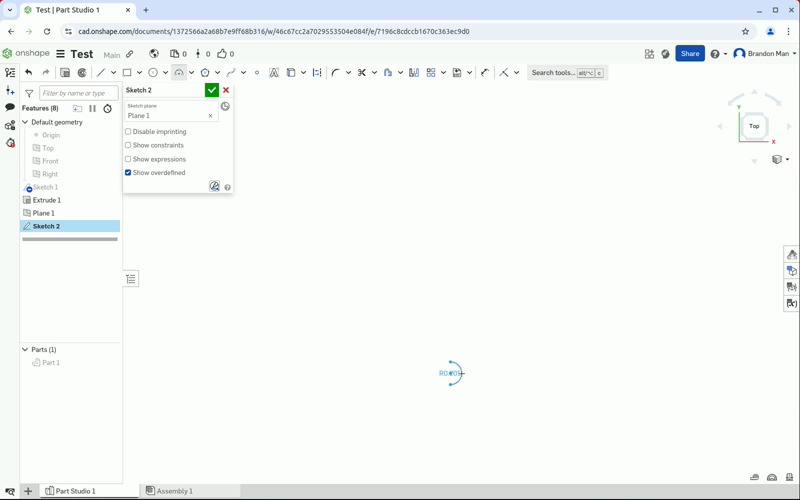
scroll(-6)
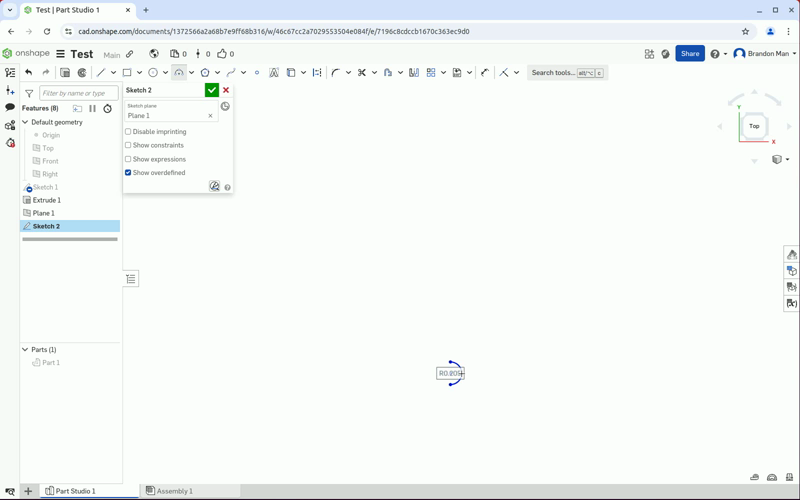
scroll(-6)
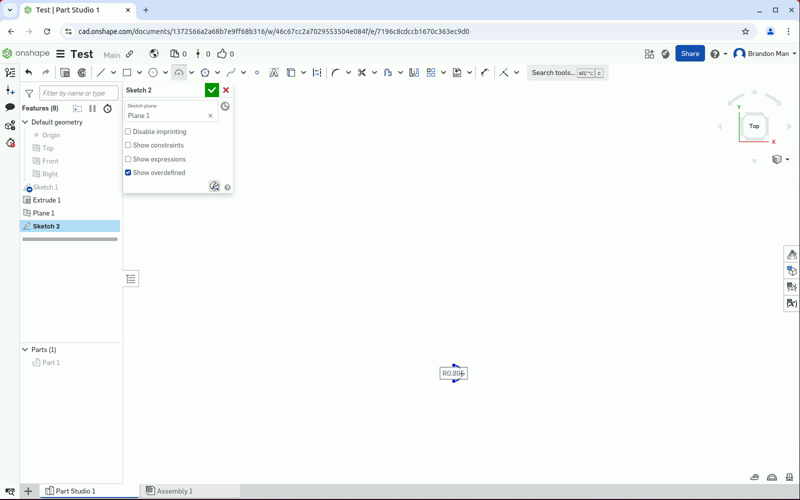
scroll(-6)
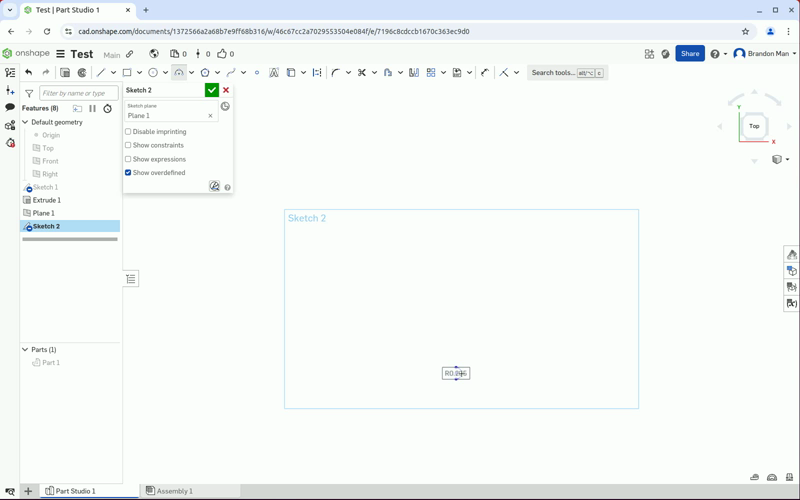
scroll(-6)
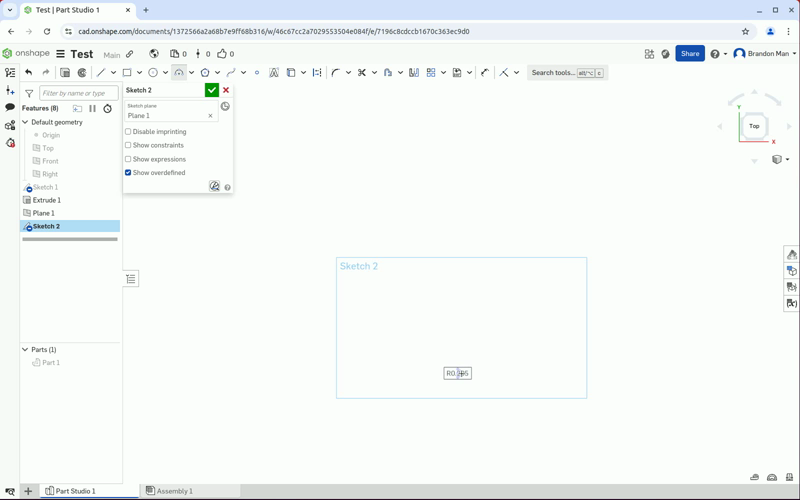
scroll(-6)
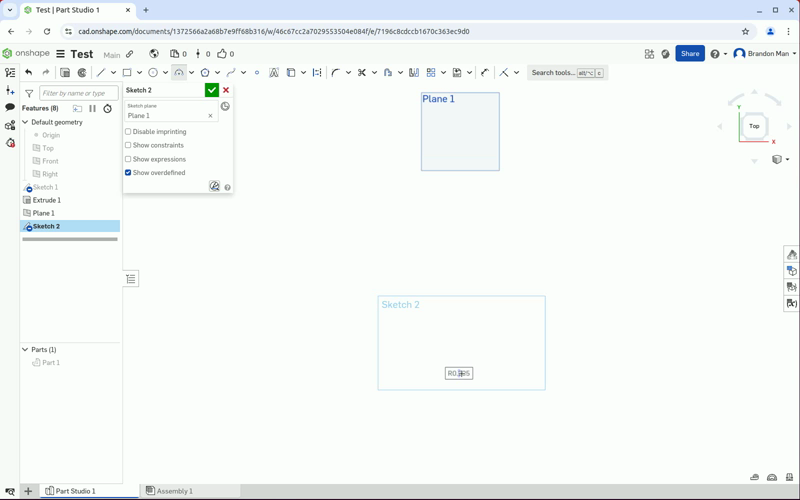
scroll(-6)
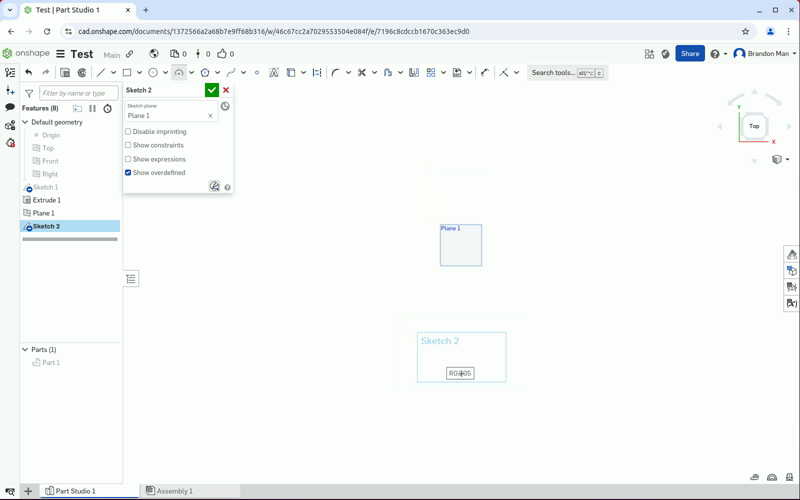
scroll(-6)
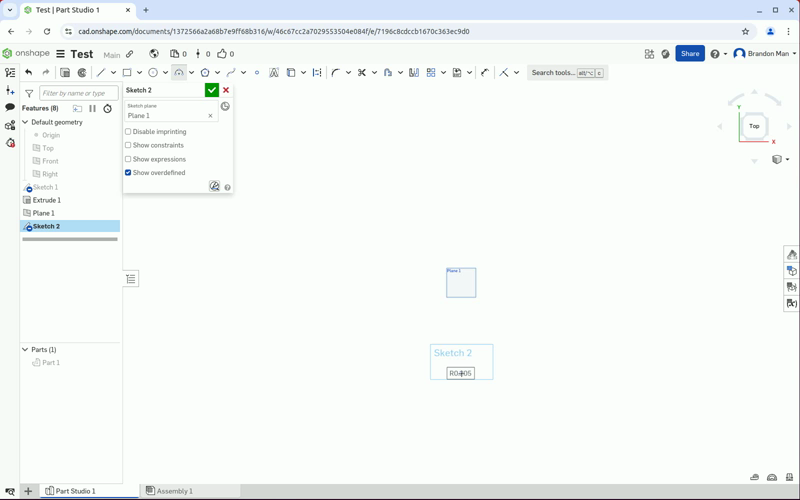
key_up(shift)
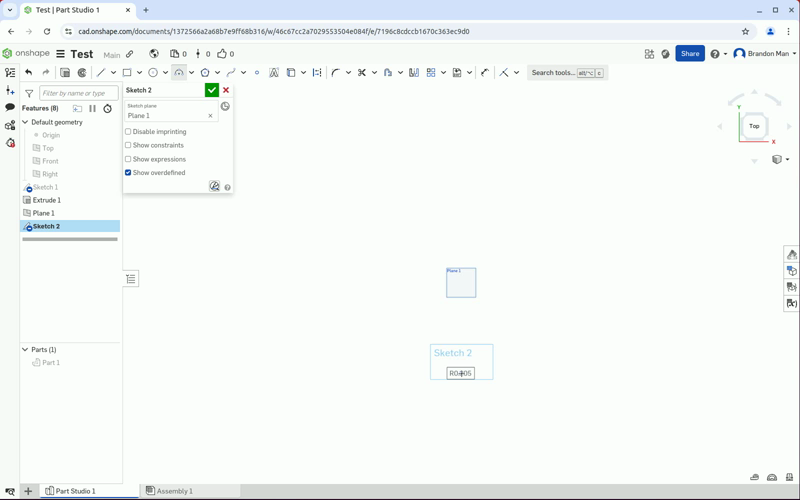
key(esc)
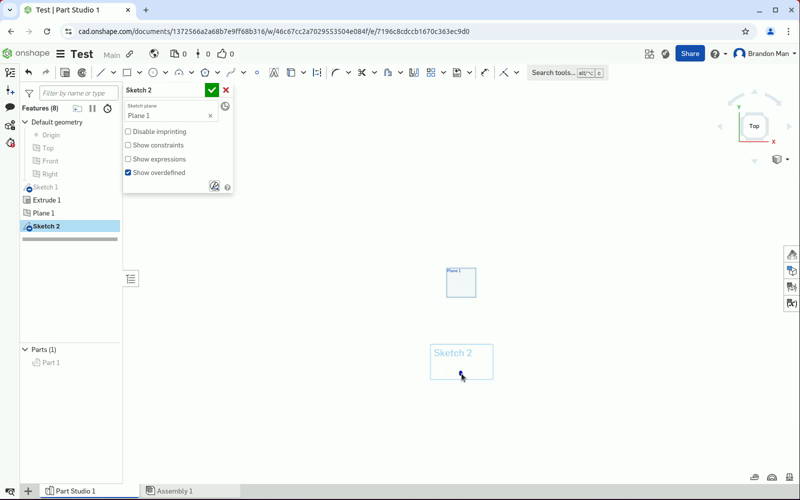
key(l)
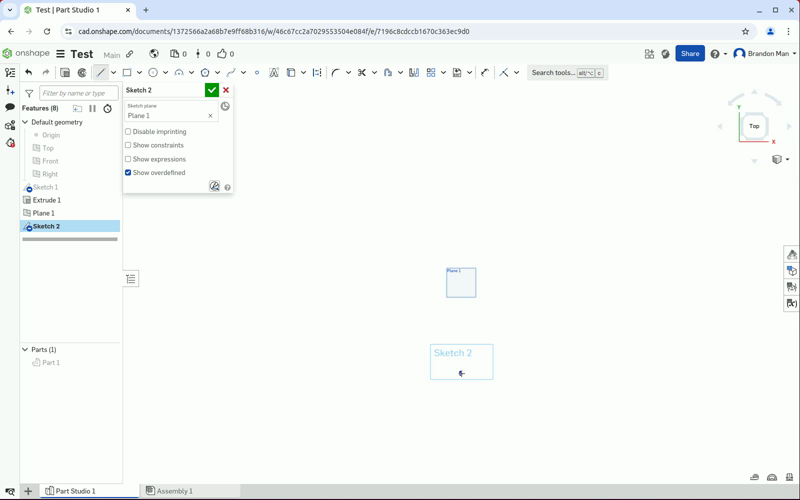
mouse_move(460, 372)
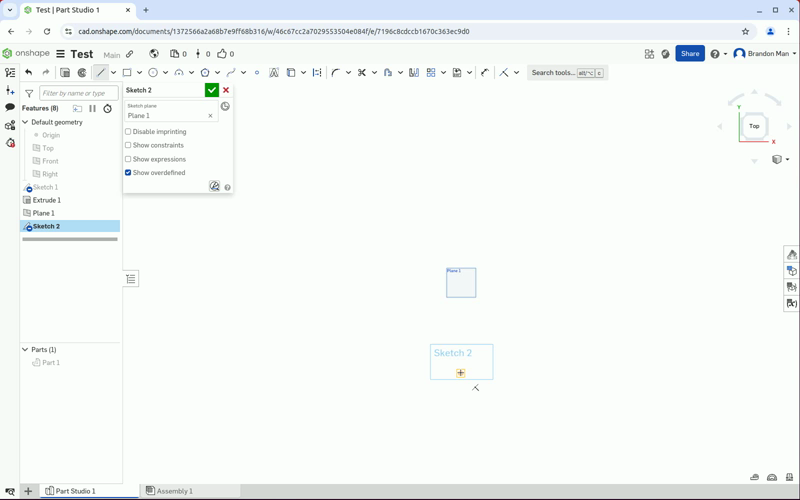
scroll(6)
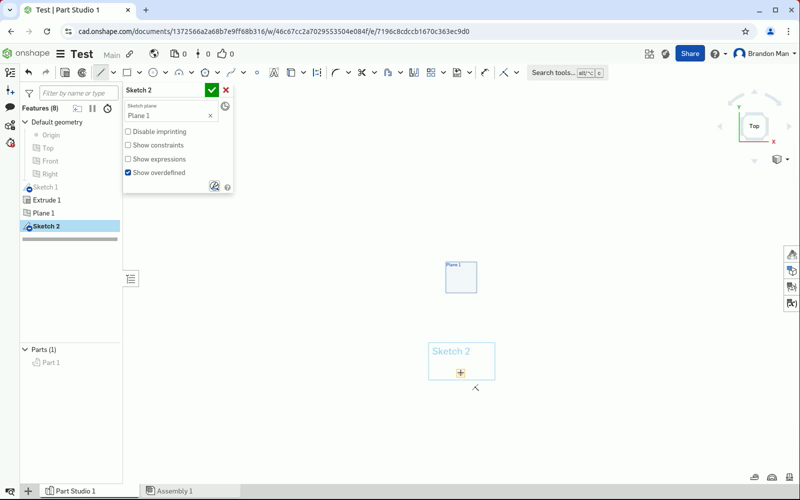
scroll(6)
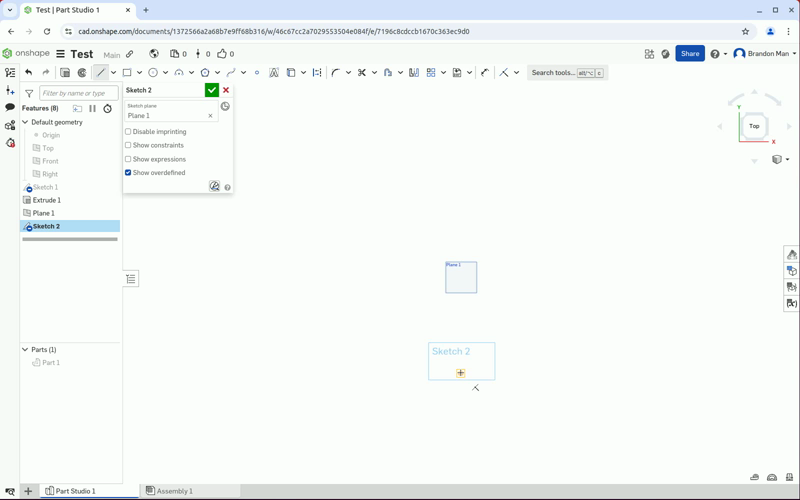
scroll(6)
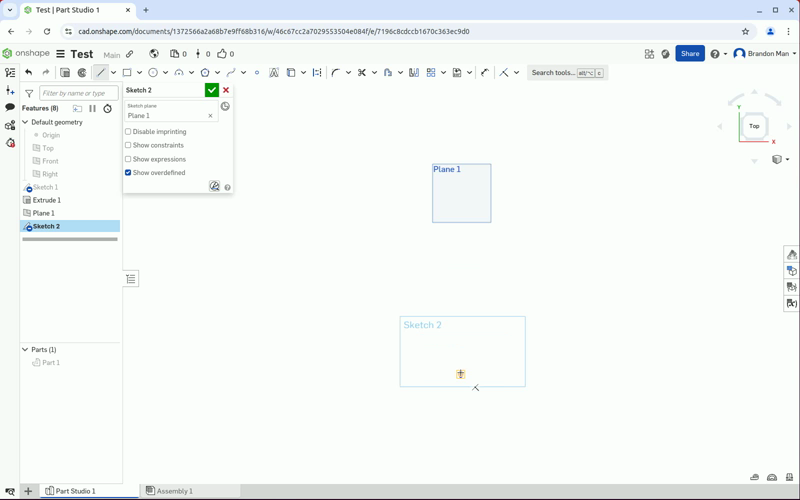
scroll(6)
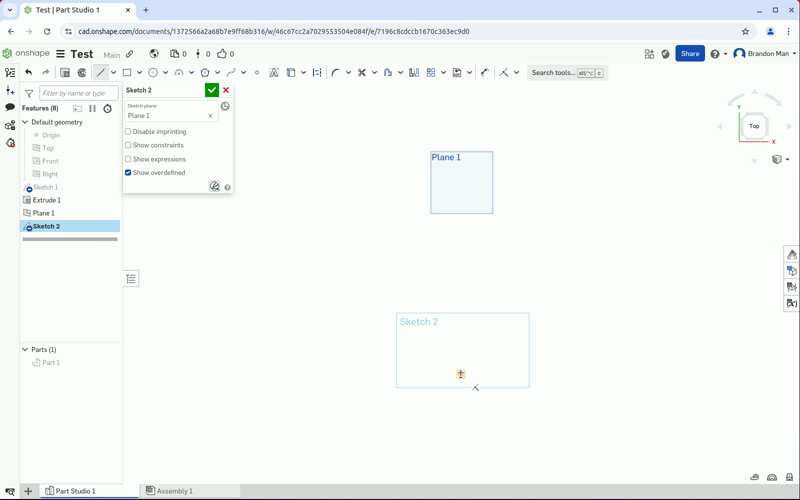
scroll(6)
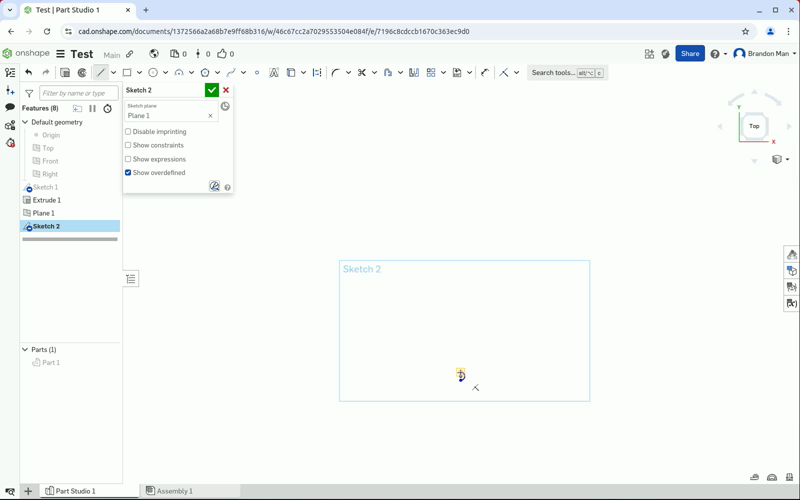
scroll(6)
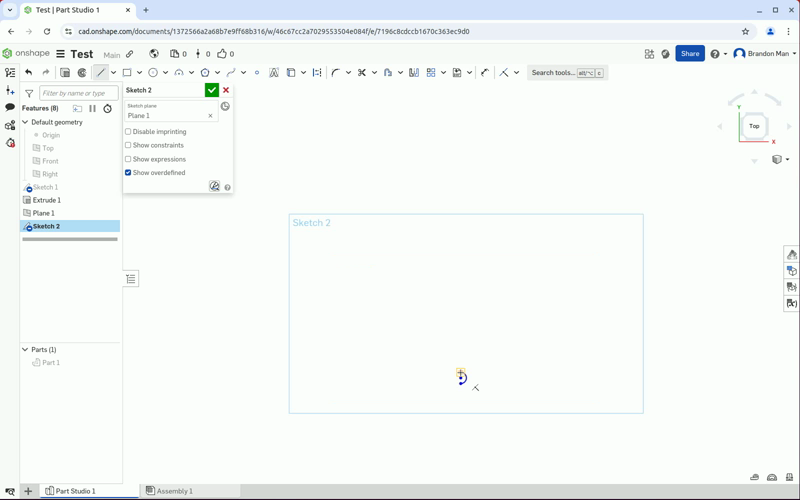
scroll(6)
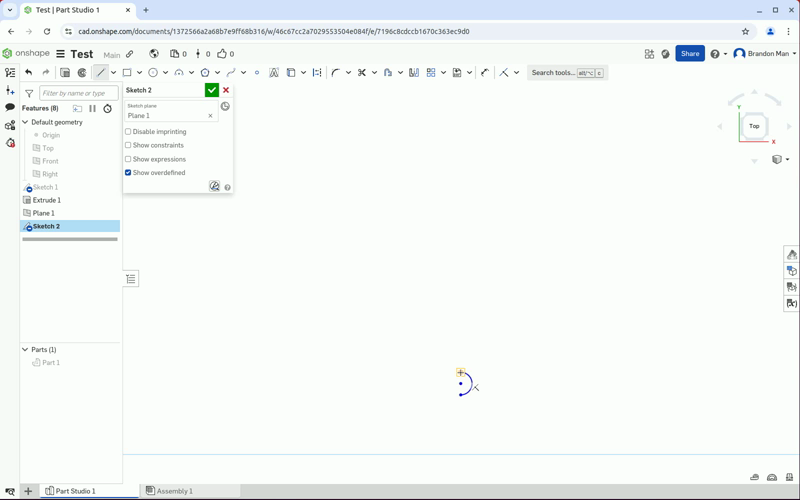
click(460, 372)
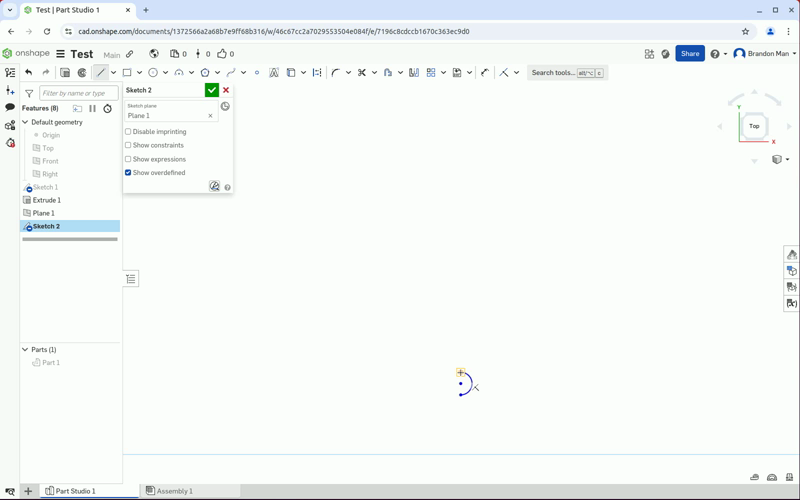
scroll(-6)
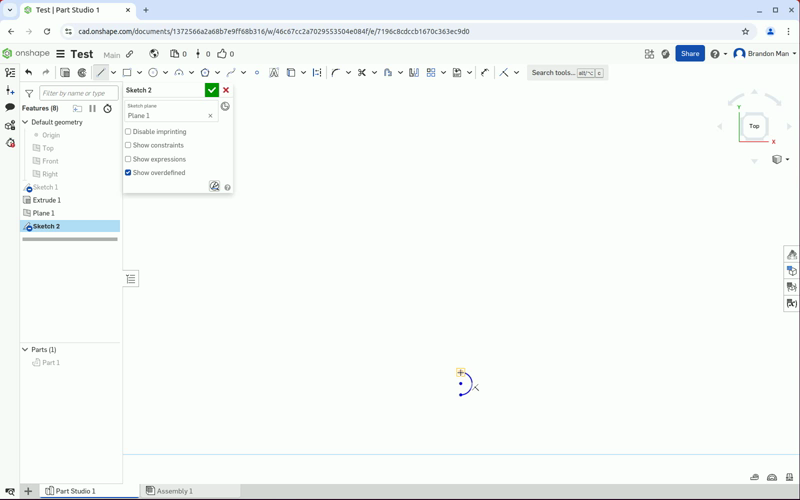
scroll(-6)
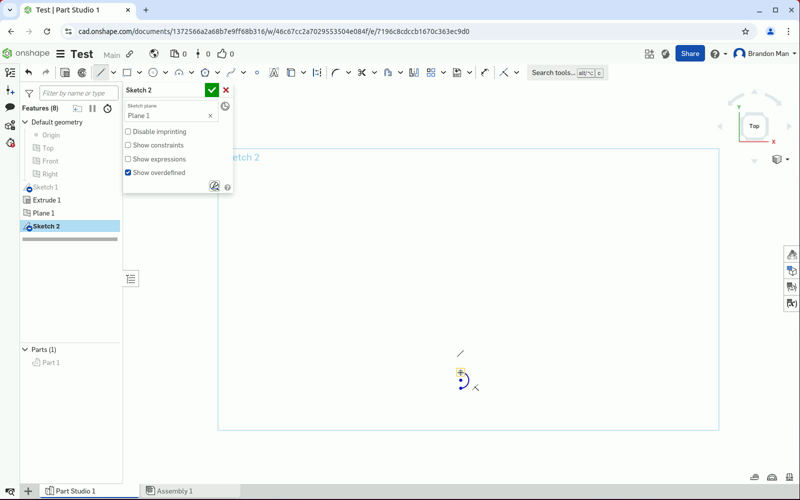
scroll(-6)
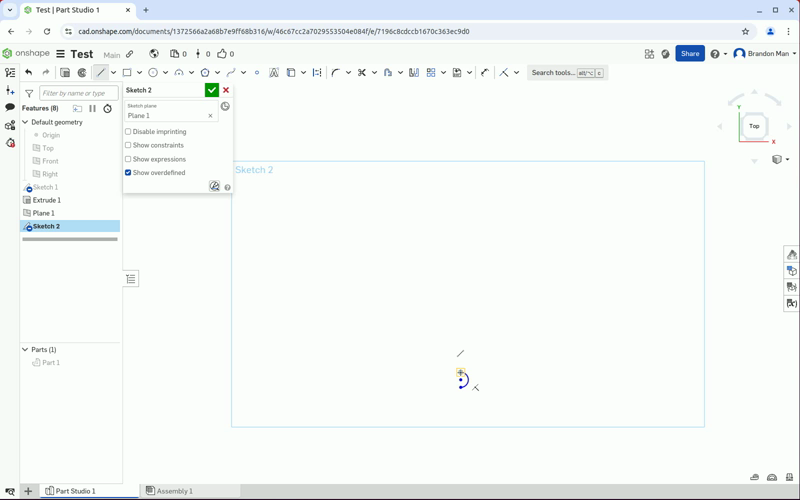
scroll(-6)
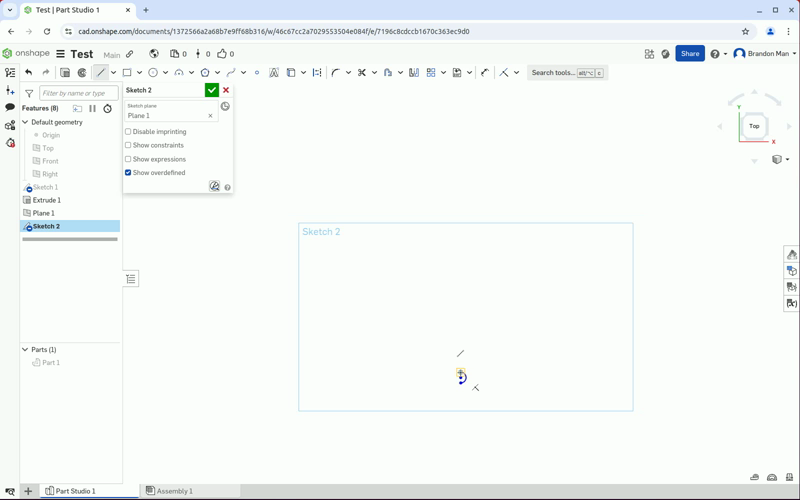
scroll(-6)
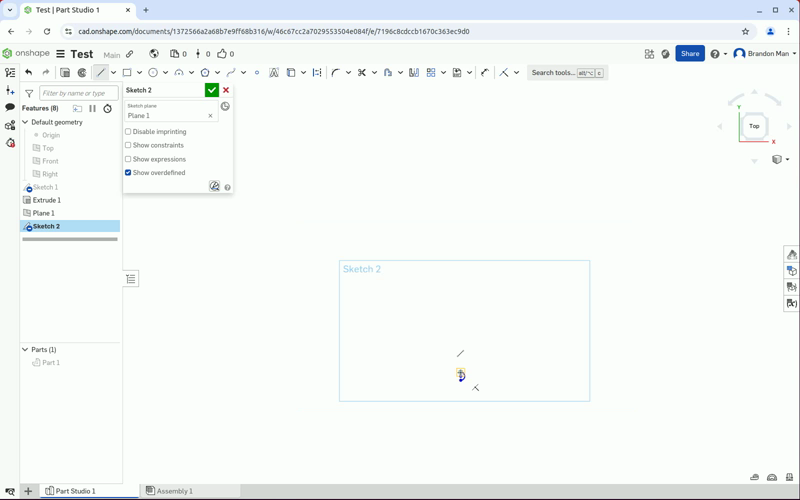
scroll(-6)
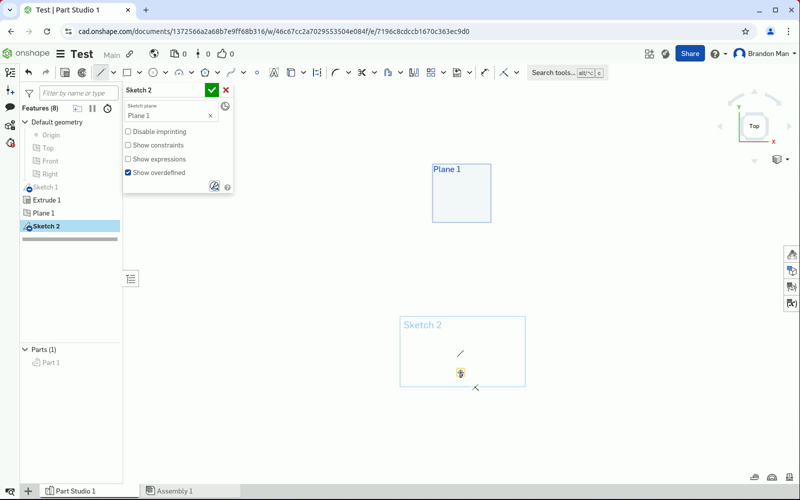
scroll(-6)
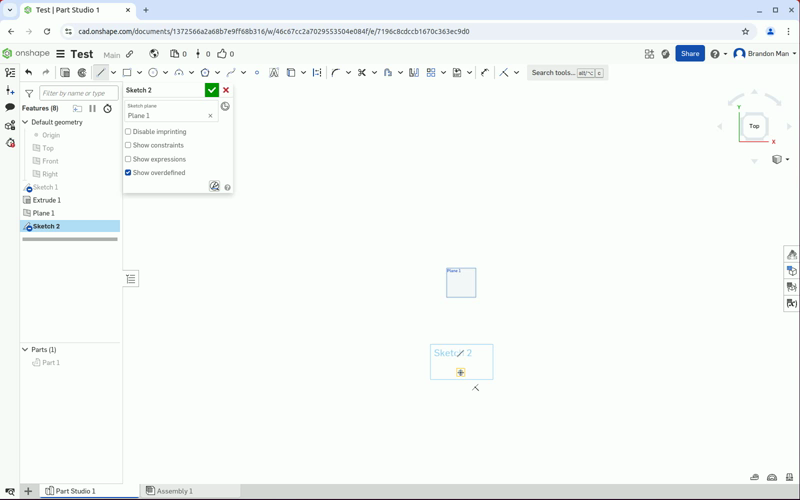
mouse_move(490, 372)
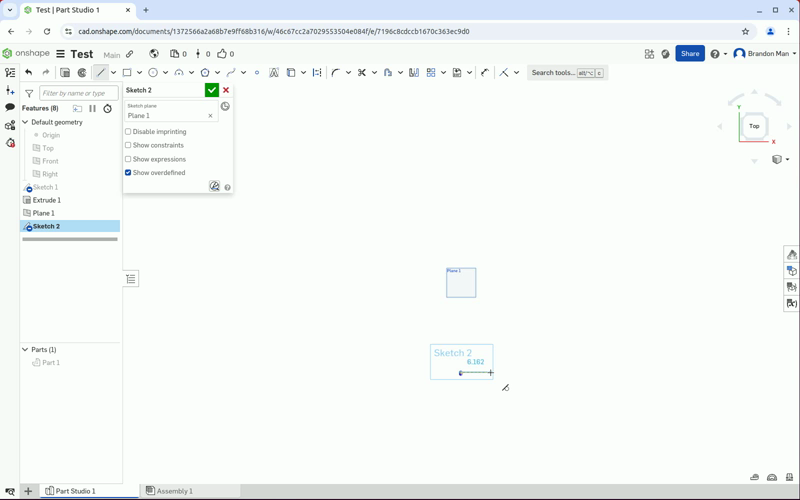
key_down(shift)
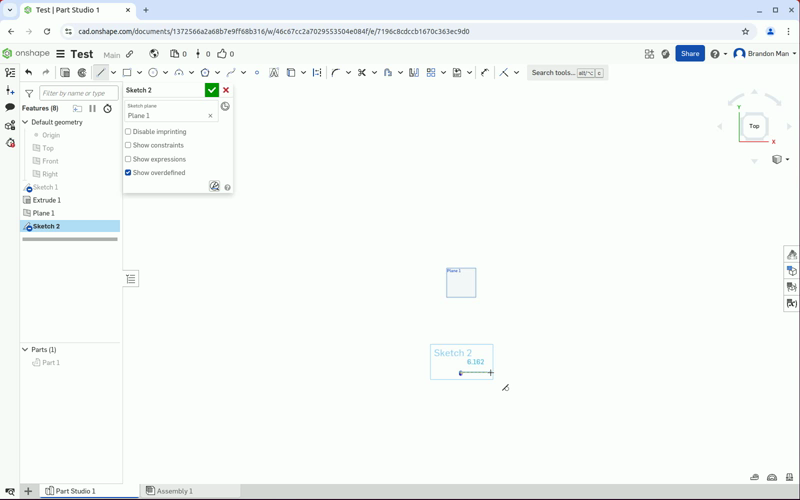
mouse_move(460, 374)
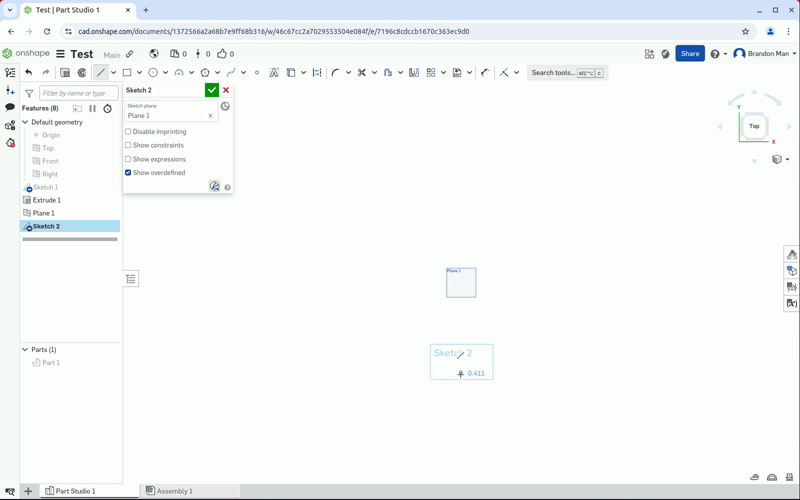
scroll(6)
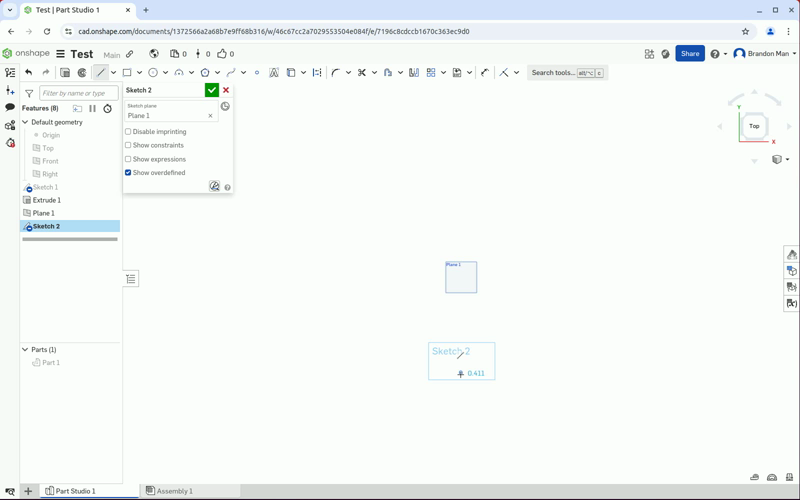
scroll(6)
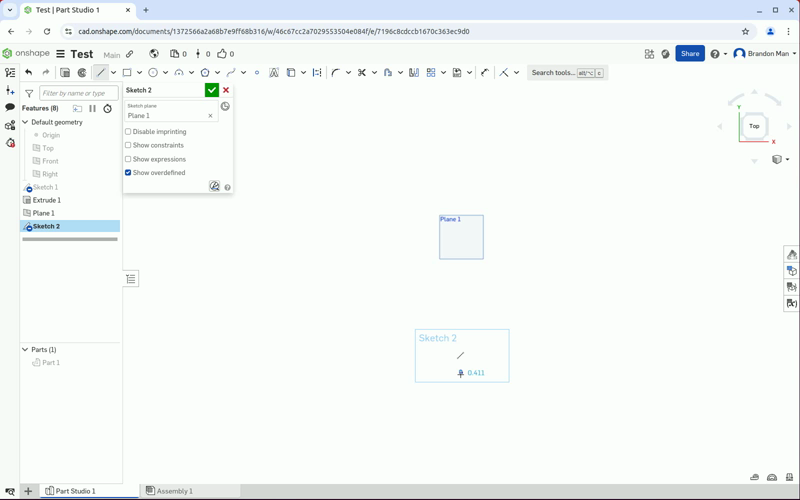
scroll(6)
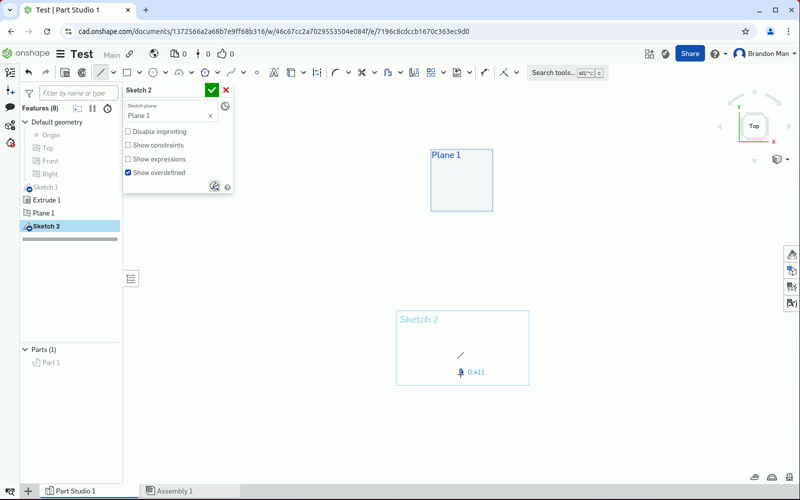
scroll(6)
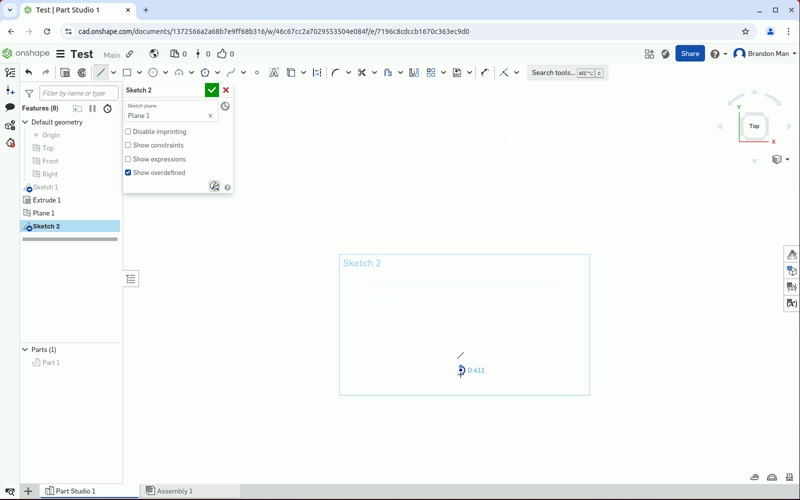
scroll(6)
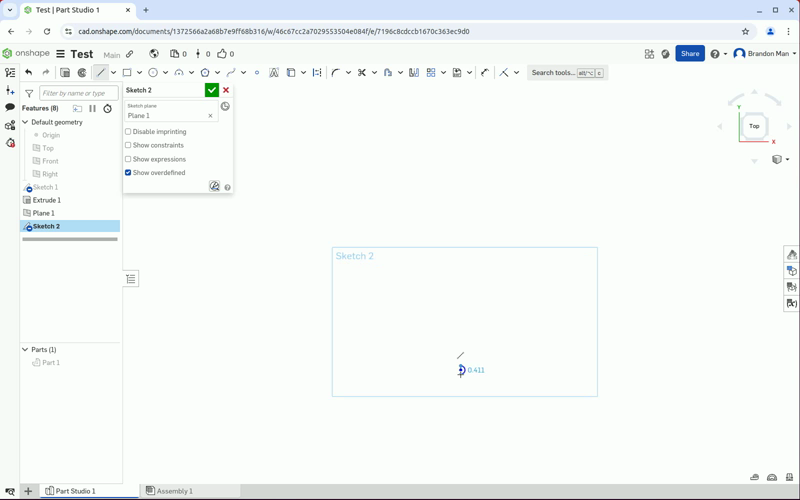
scroll(6)
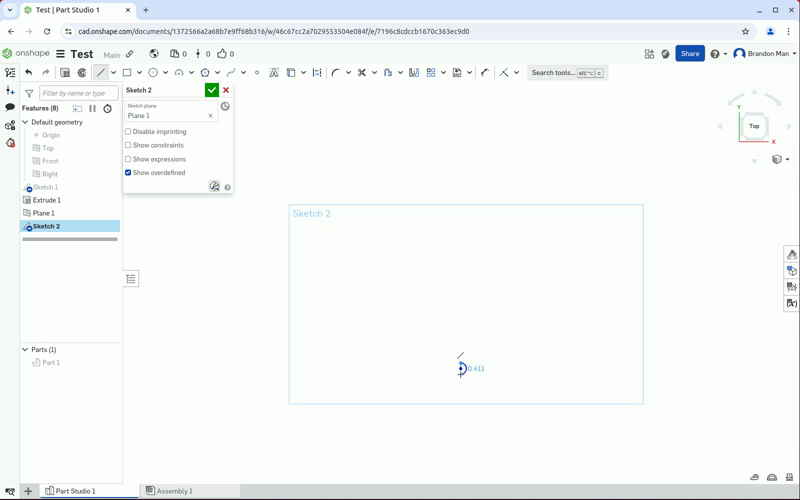
scroll(6)
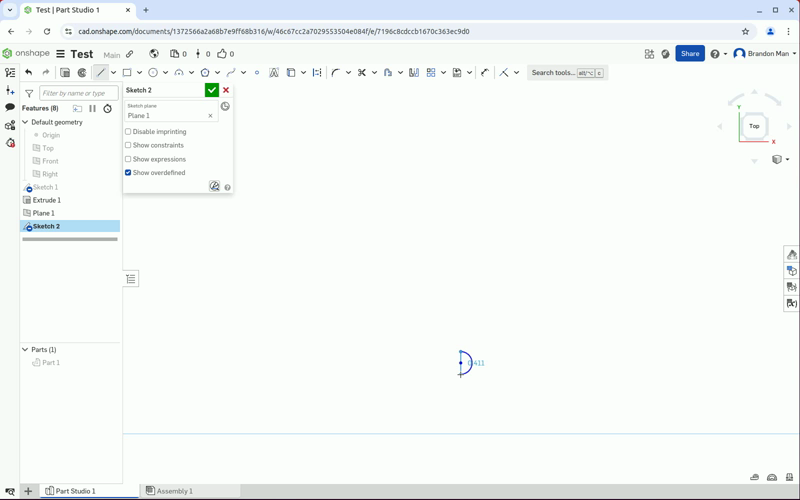
key_up(shift)
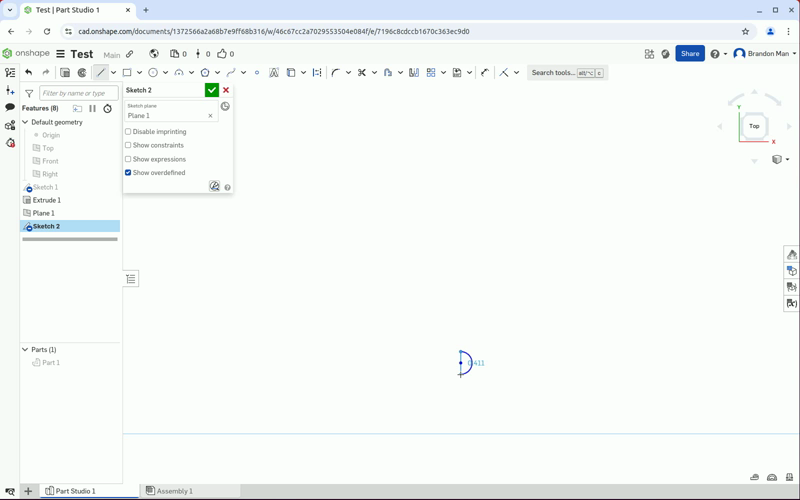
click(460, 374)
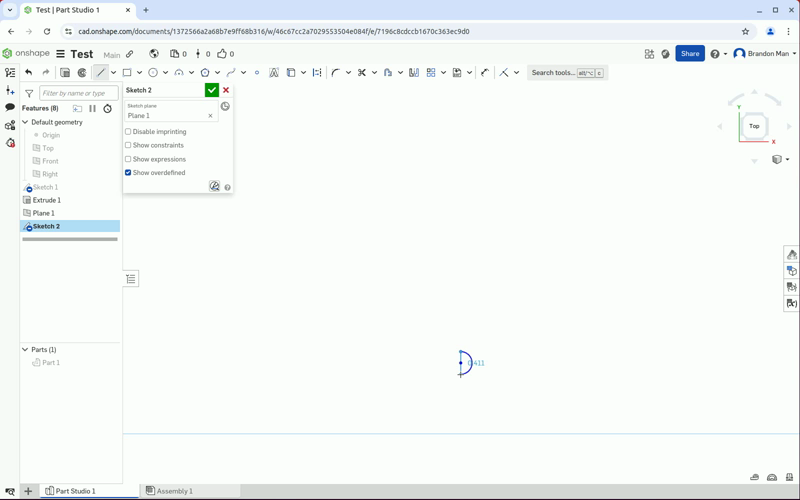
scroll(-6)
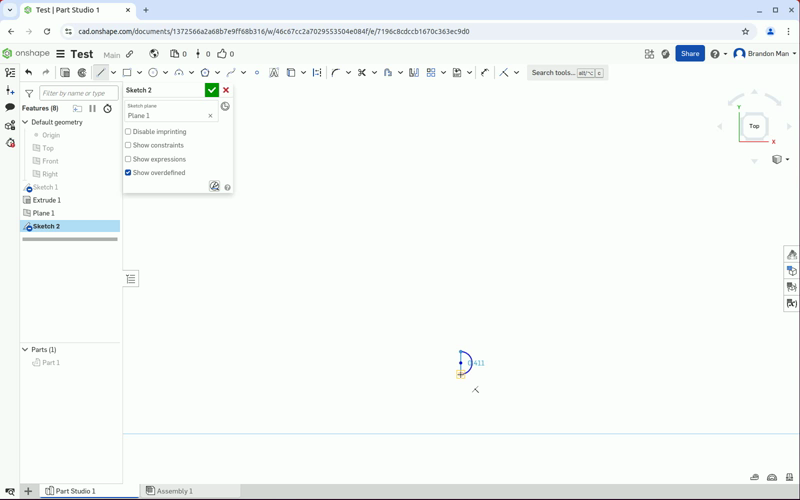
scroll(-6)
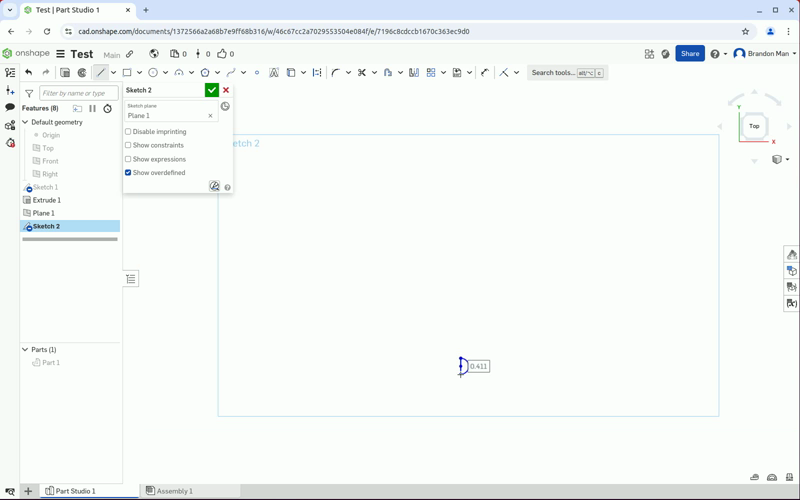
scroll(-6)
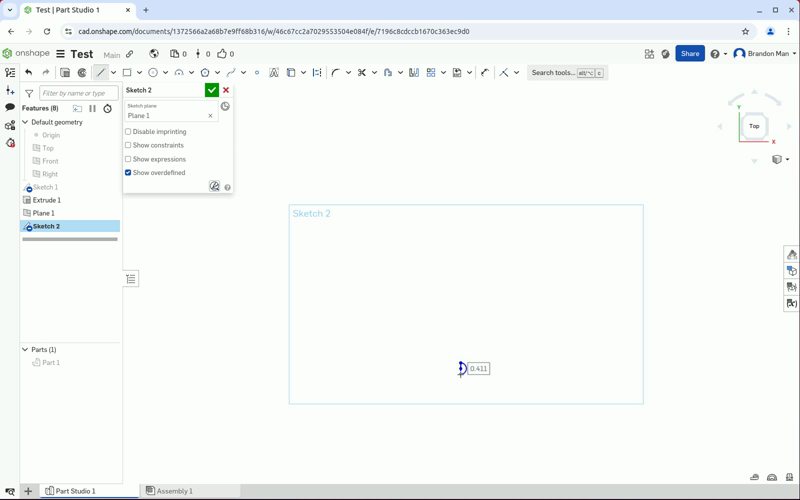
scroll(-6)
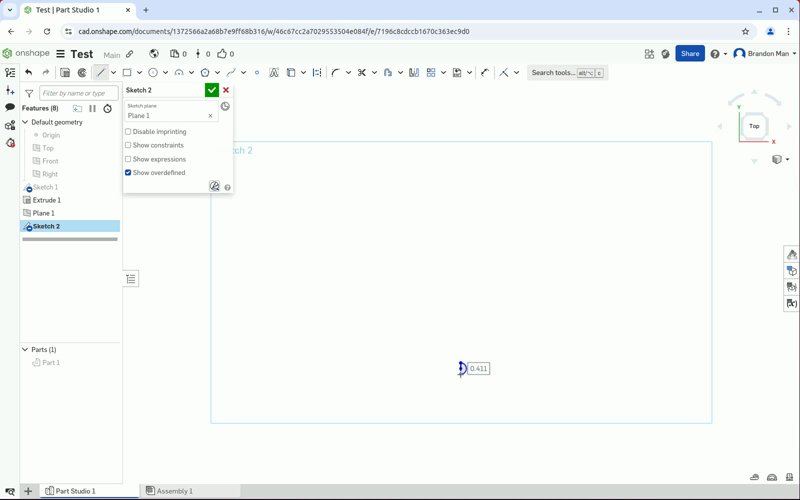
scroll(-6)
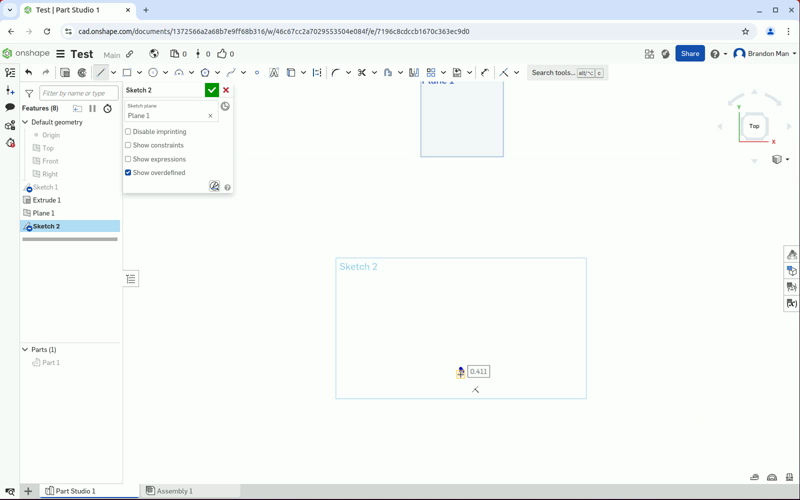
scroll(-6)
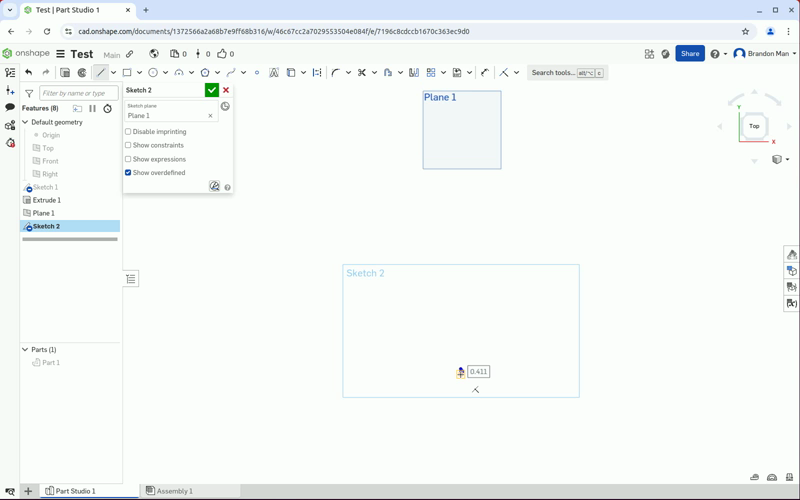
scroll(-6)
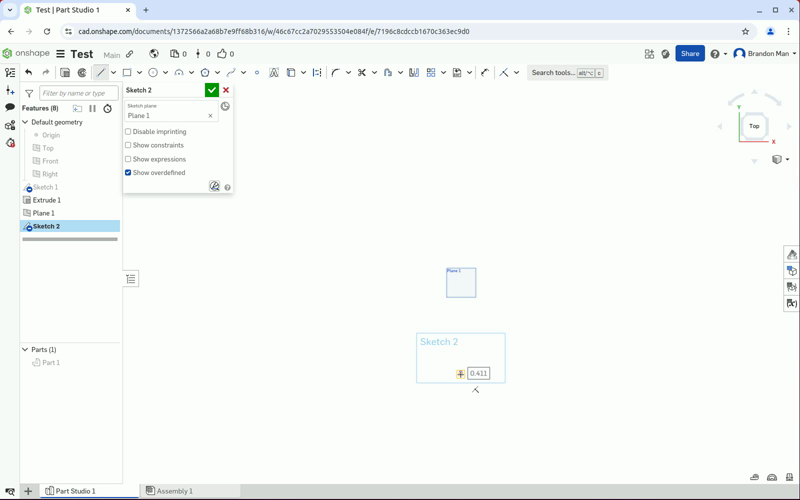
key(esc)
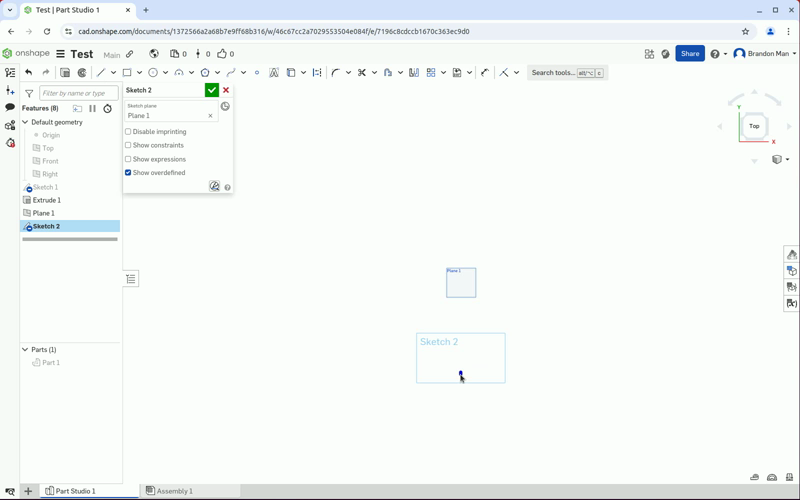
mouse_move(461, 374)
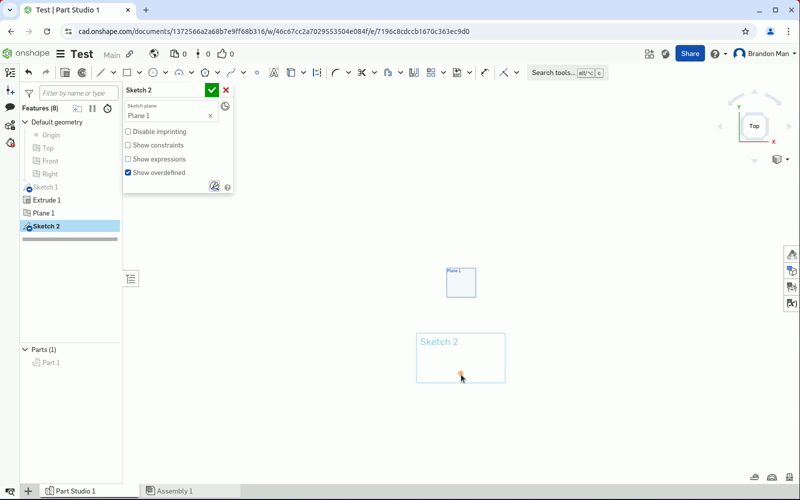
scroll(6)
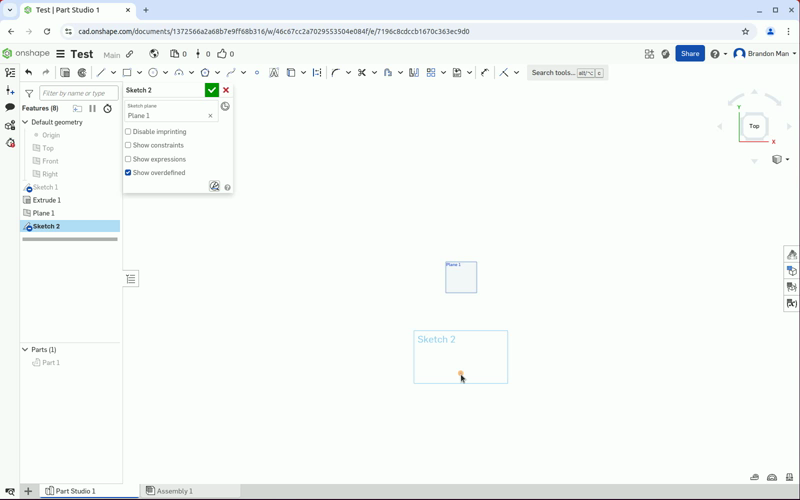
scroll(6)
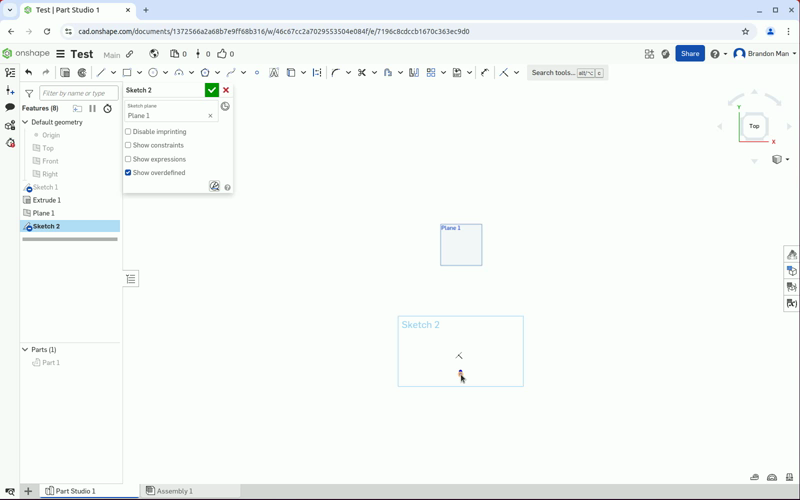
scroll(6)
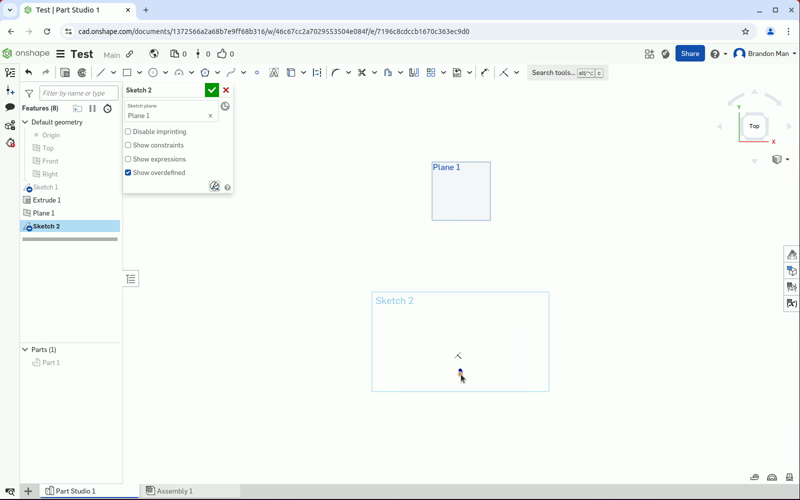
scroll(6)
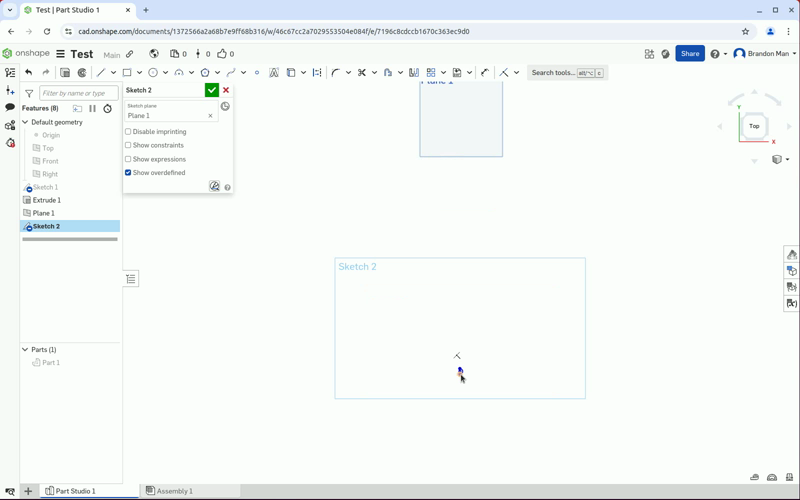
scroll(6)
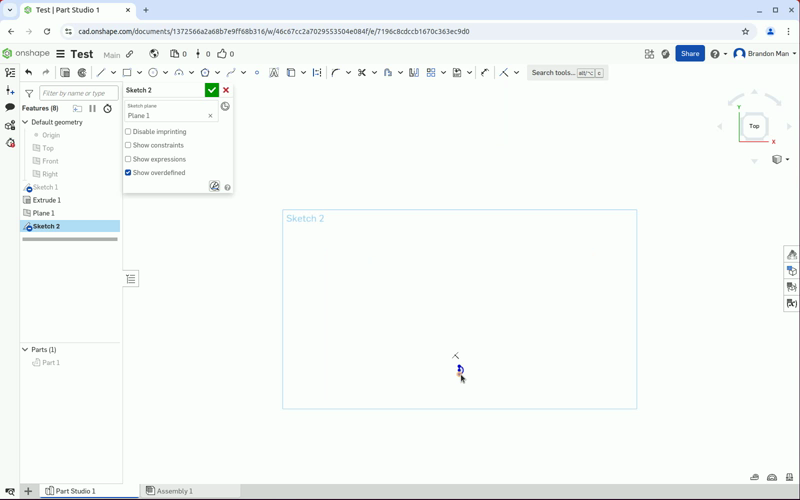
scroll(6)
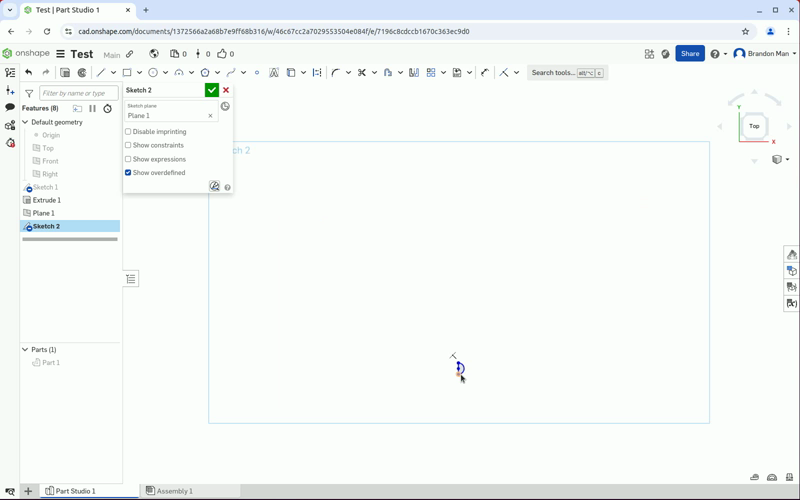
scroll(6)
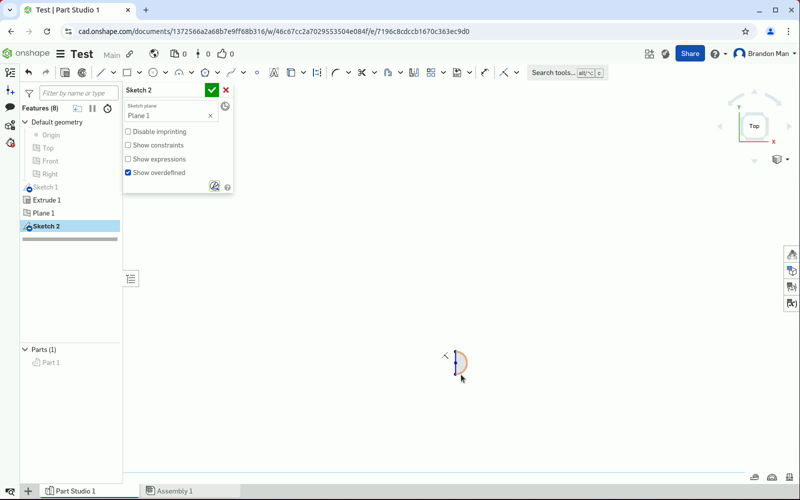
click(461, 374)
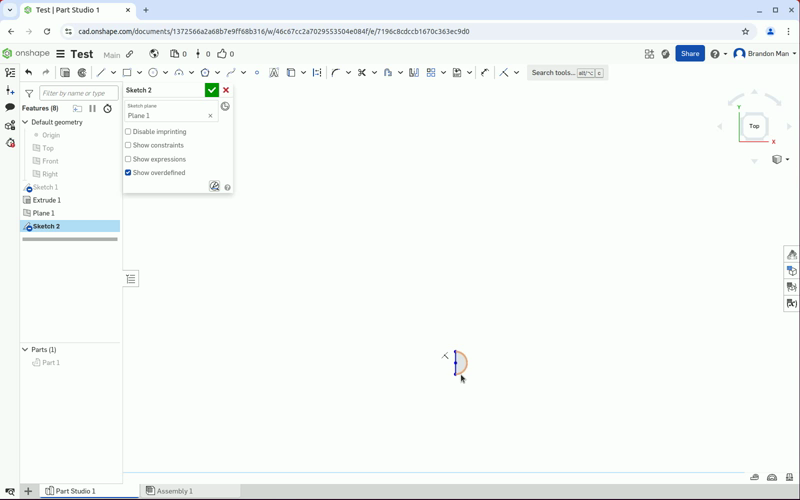
scroll(-6)
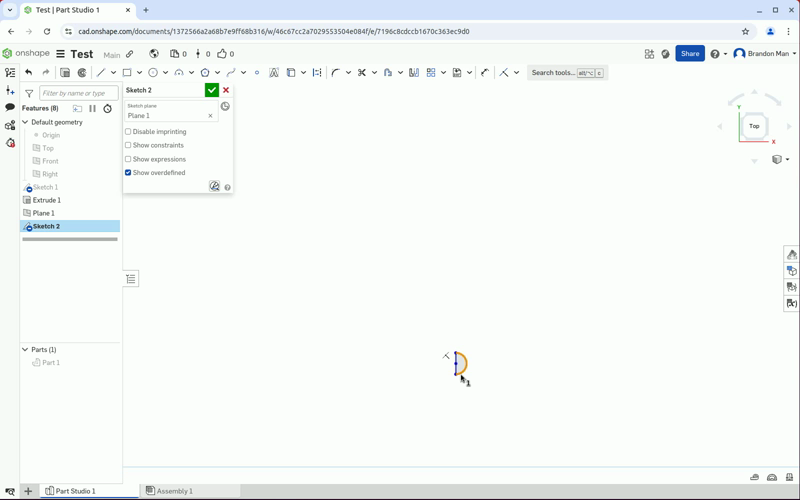
scroll(-6)
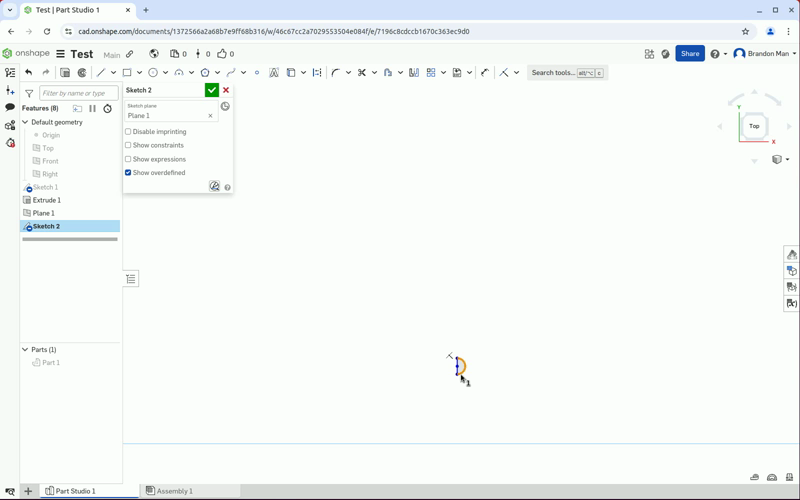
scroll(-6)
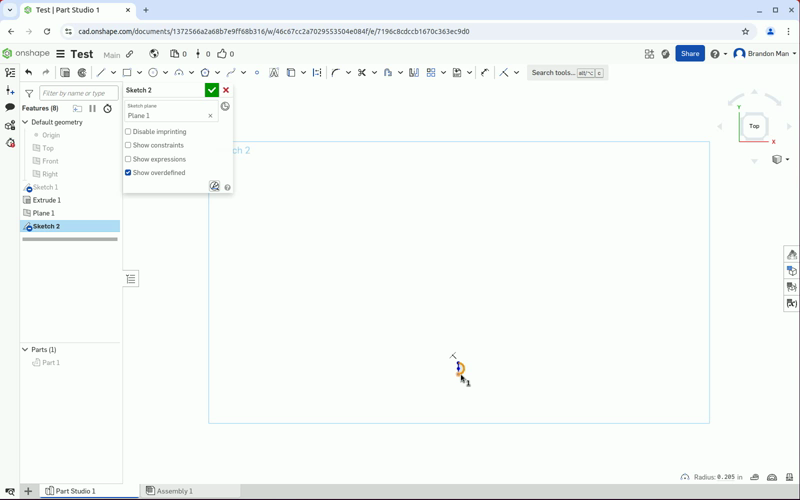
scroll(-6)
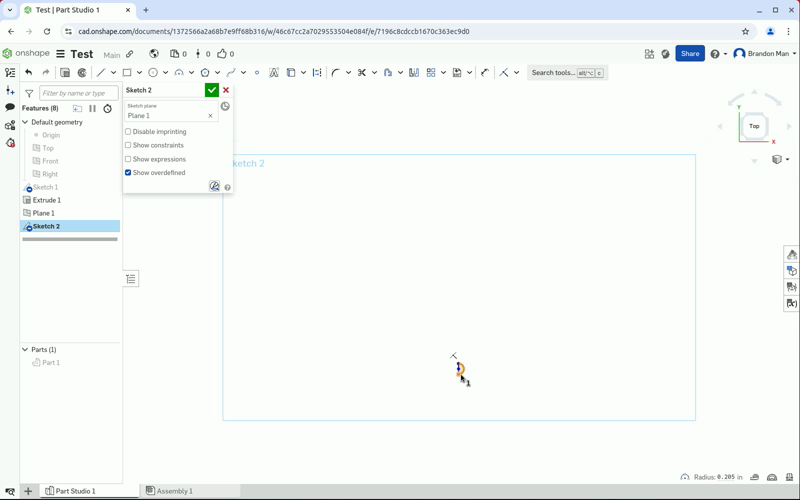
scroll(-6)
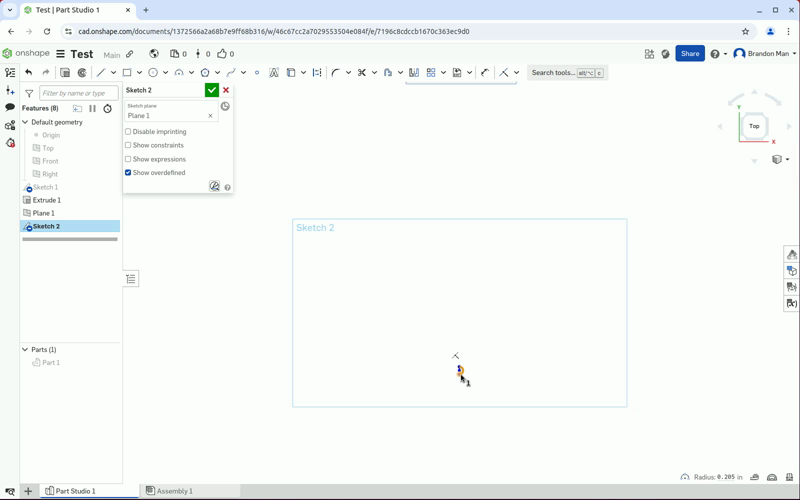
scroll(-6)
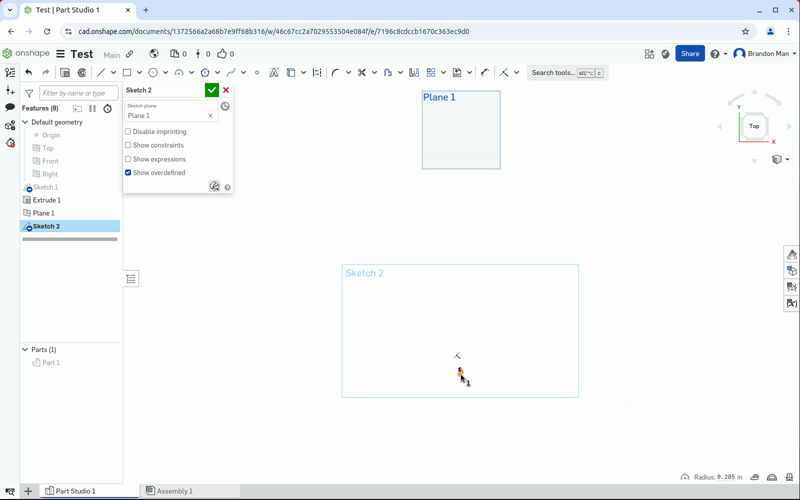
scroll(-6)
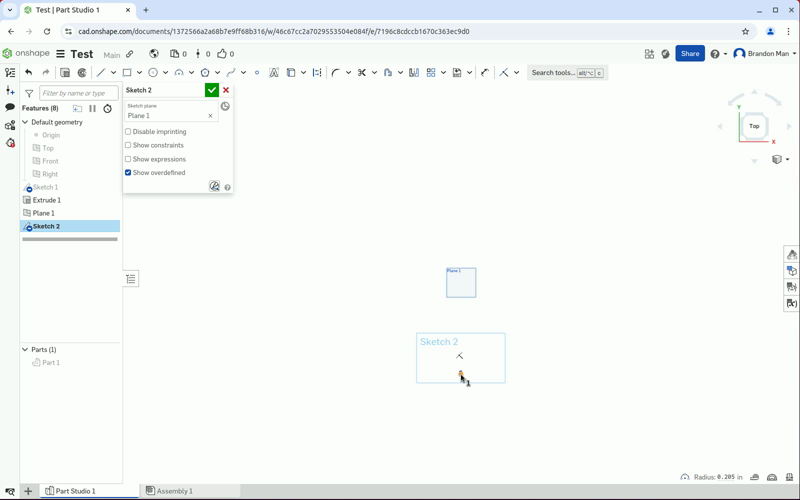
mouse_move(73, 352)
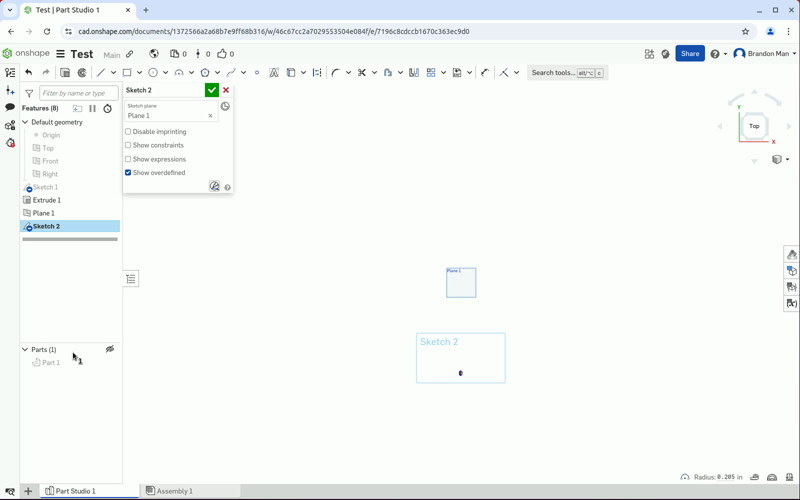
key(shift+y)
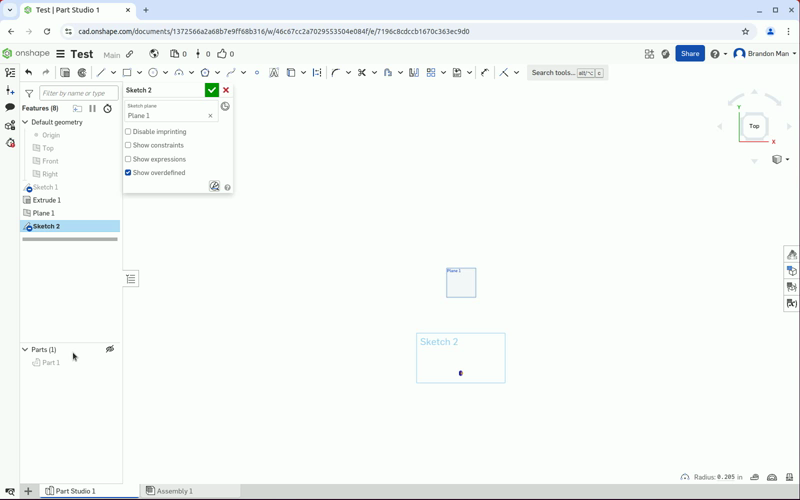
key(shift+e)
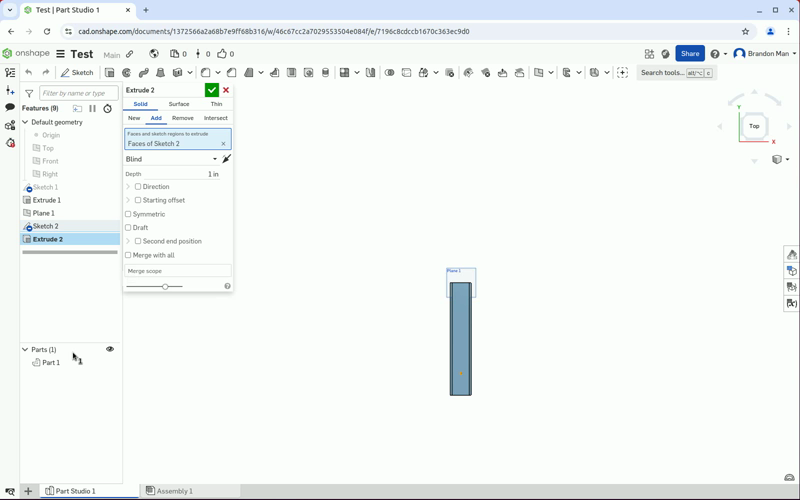
mouse_move(143, 106)
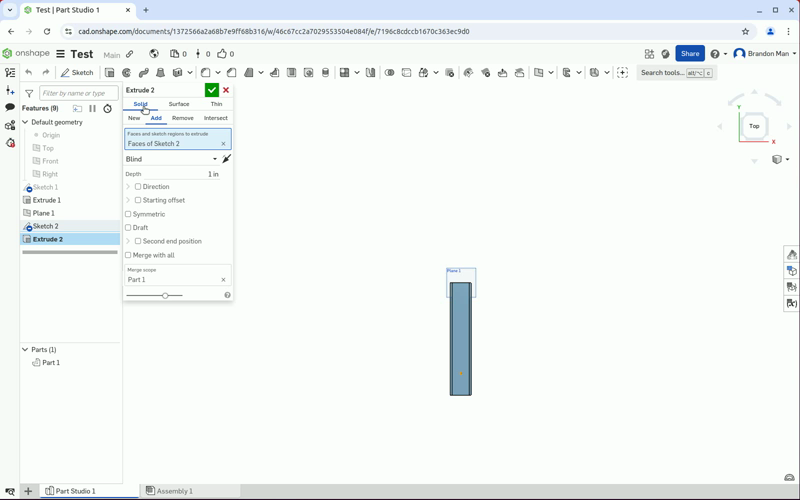
click(143, 106)
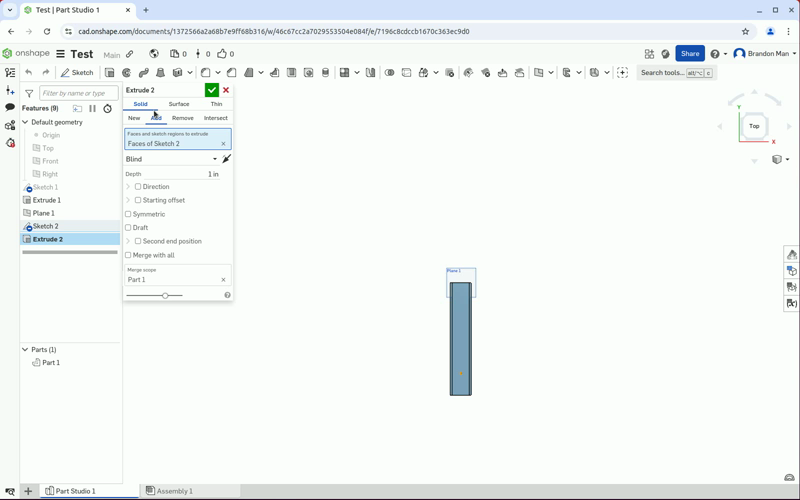
mouse_move(186, 120)
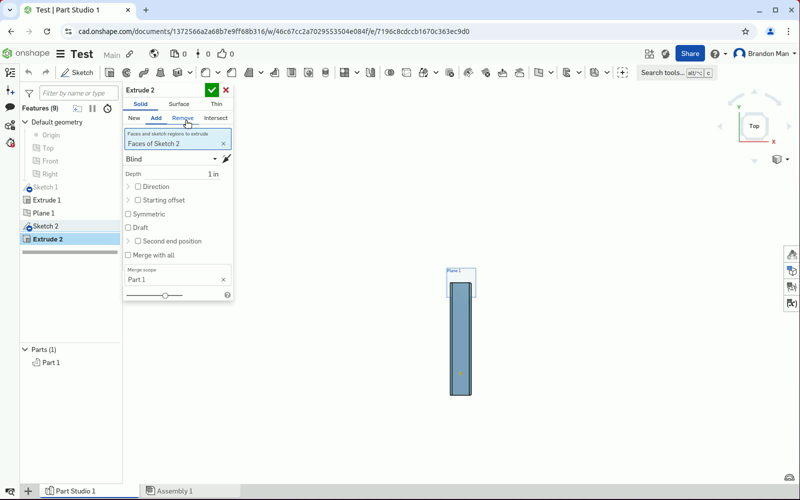
click(186, 120)
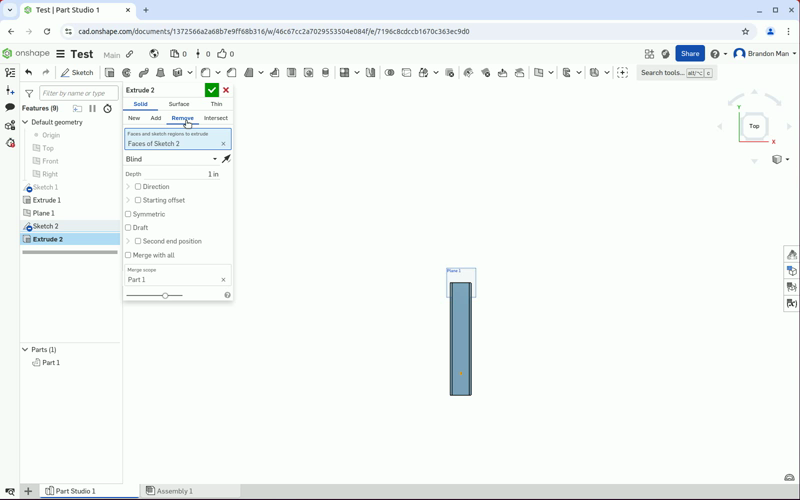
key(tab, 4)
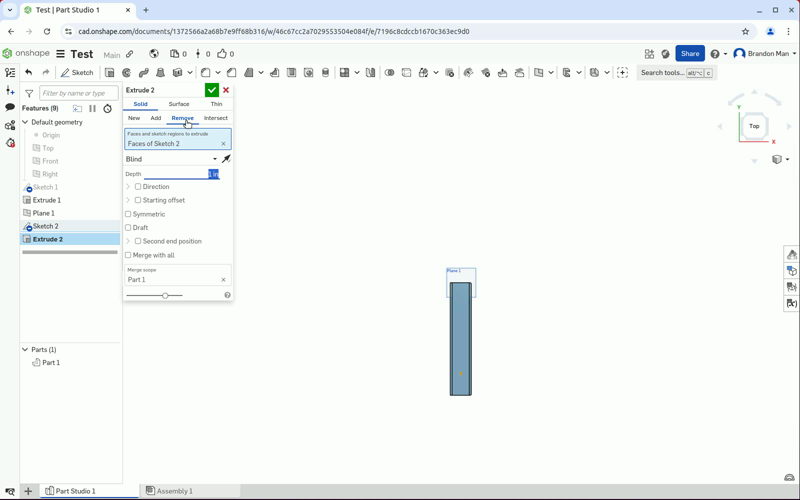
text(4.574)
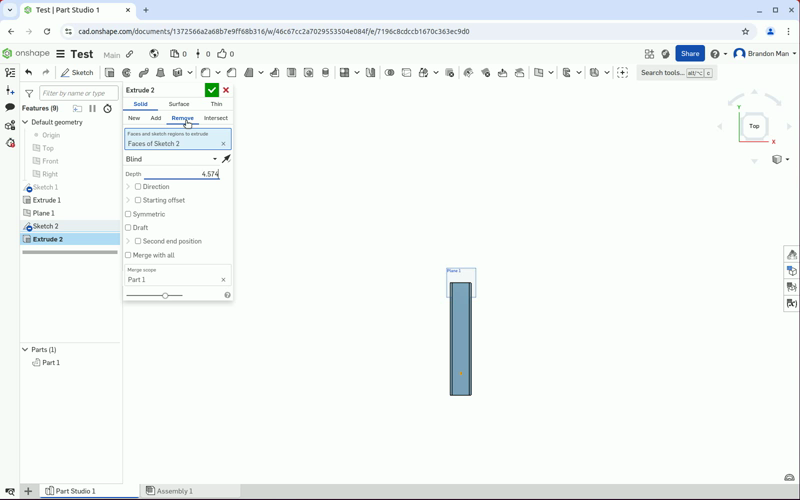
key(tab, 6)
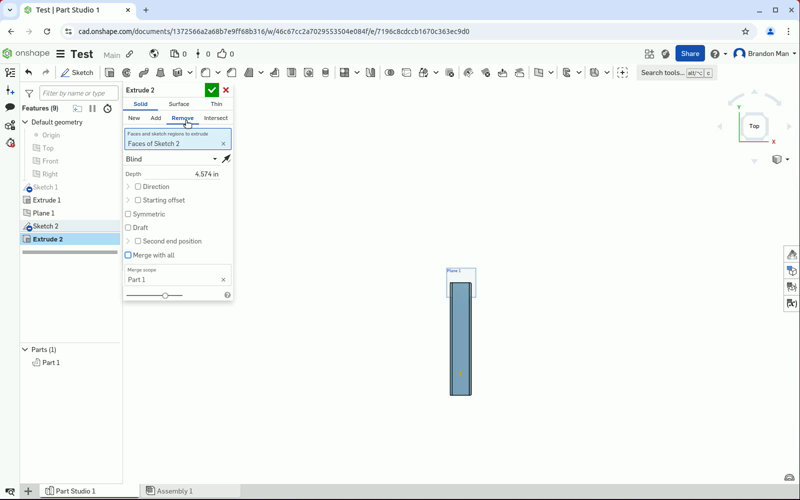
key(space)
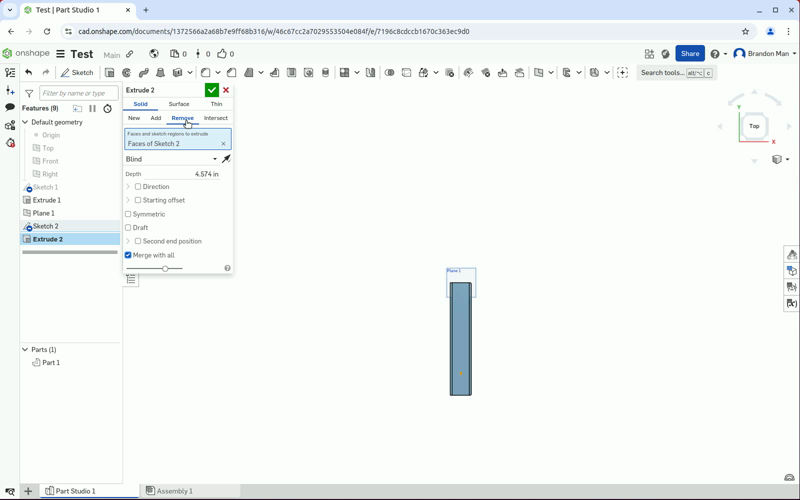
key(enter)
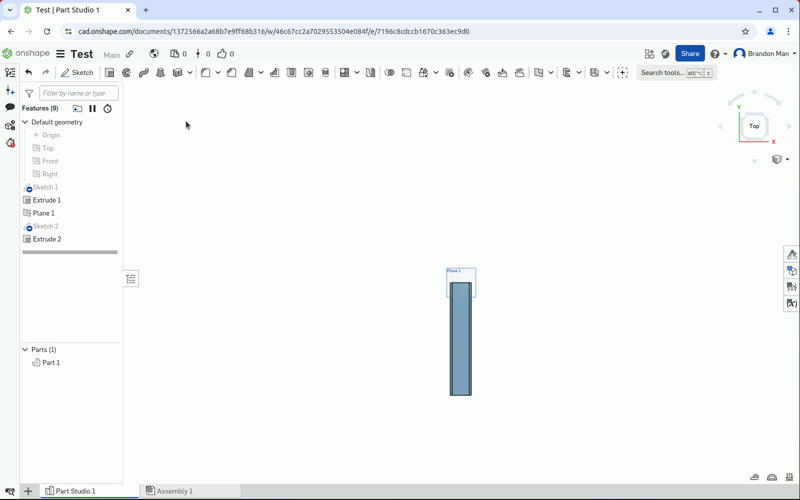
key(shift+h)
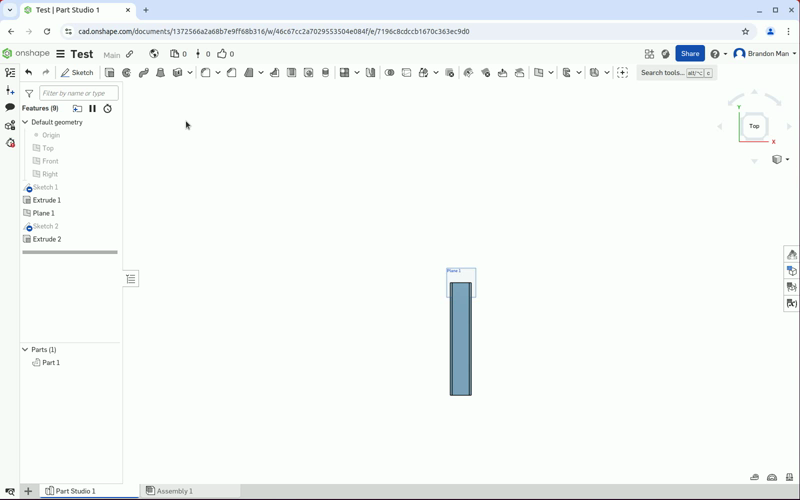
key(shift+h)
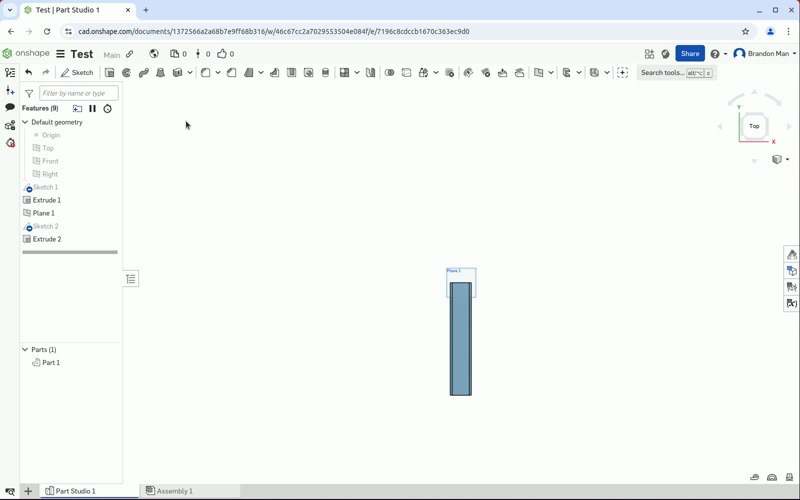
mouse_move(73, 189)
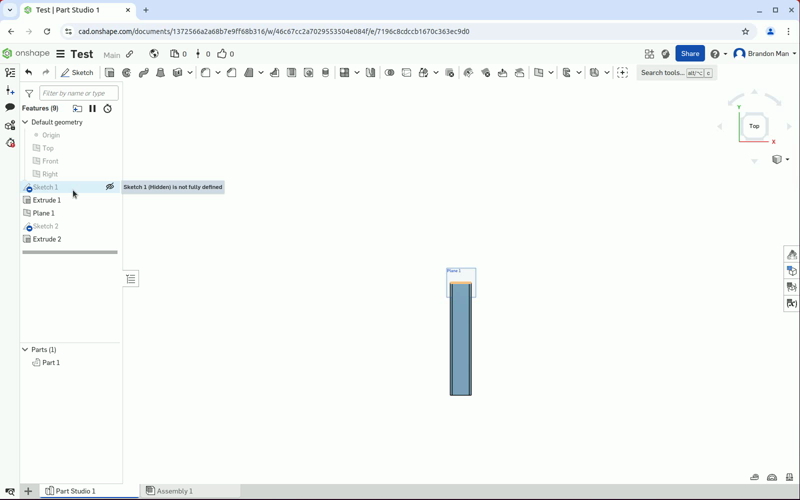
click(73, 189)
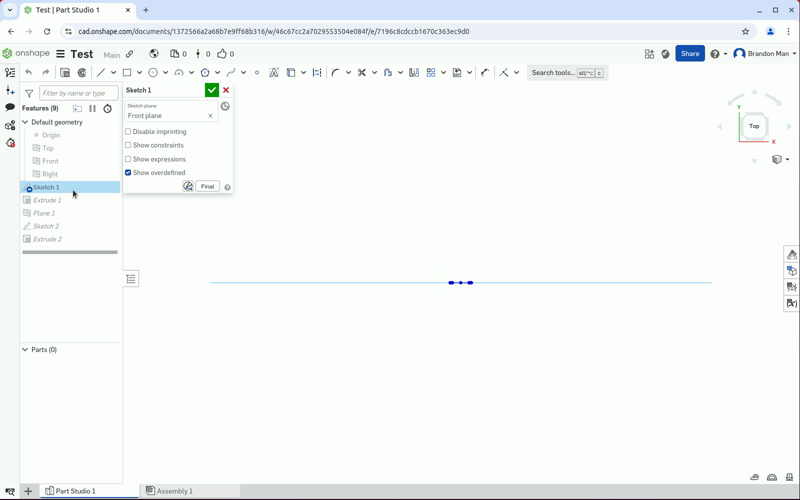
mouse_move(229, 92)
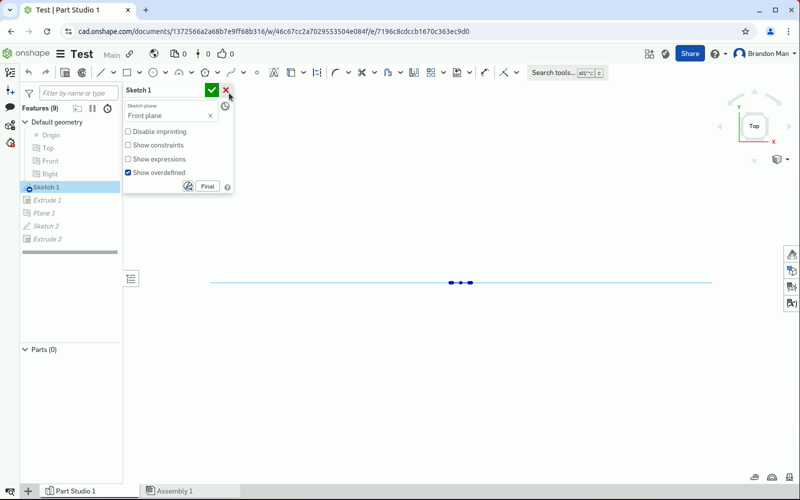
click(229, 92)
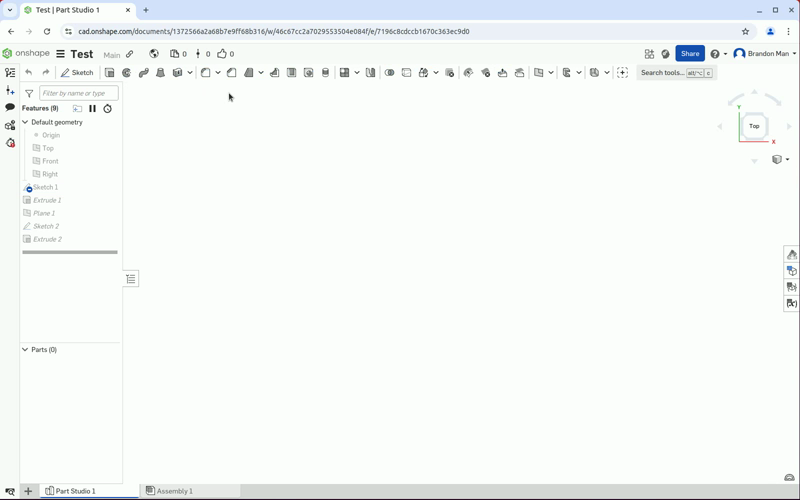
key(shift+s)
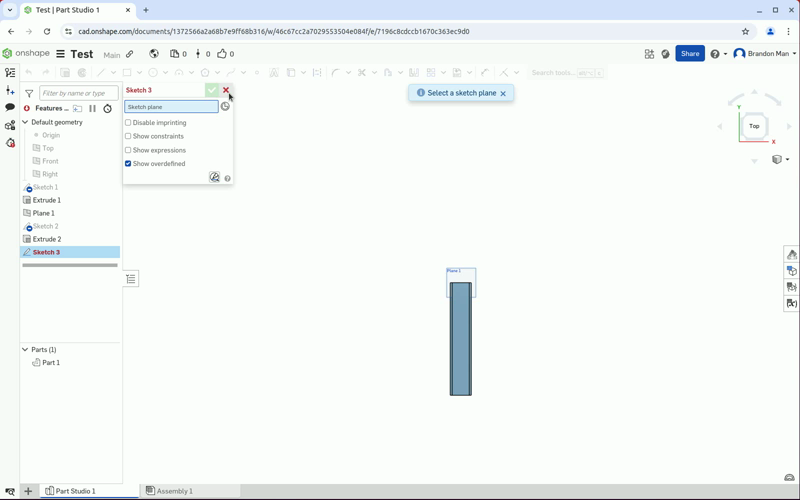
mouse_move(73, 215)
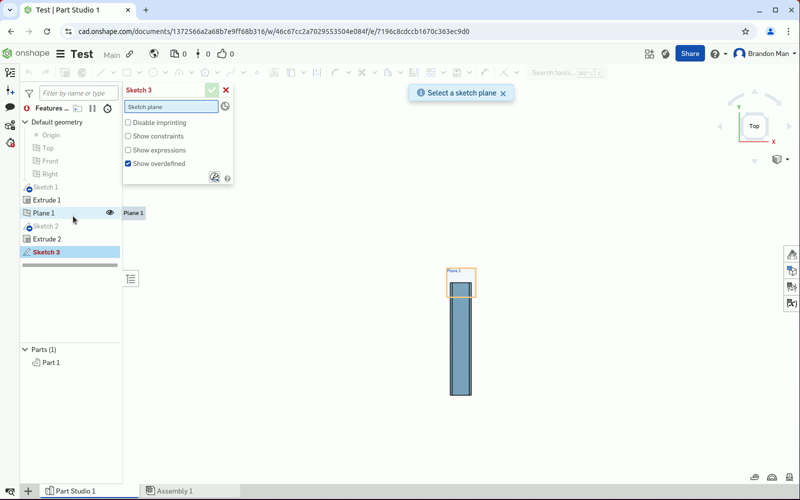
click(73, 215)
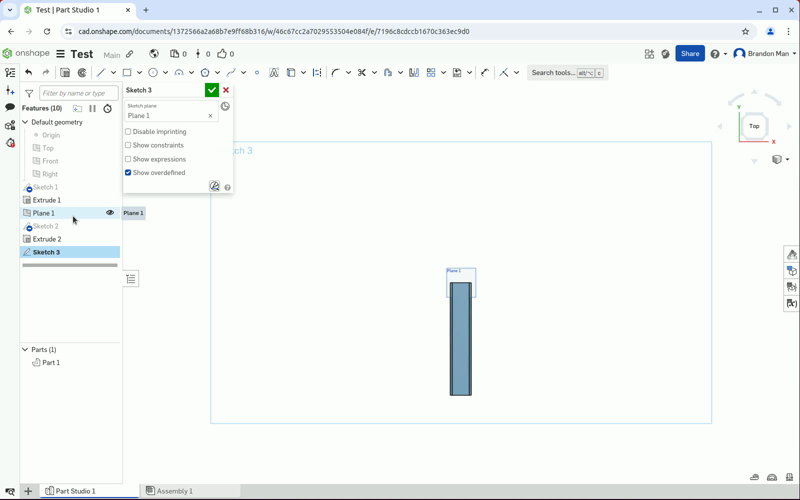
mouse_move(73, 352)
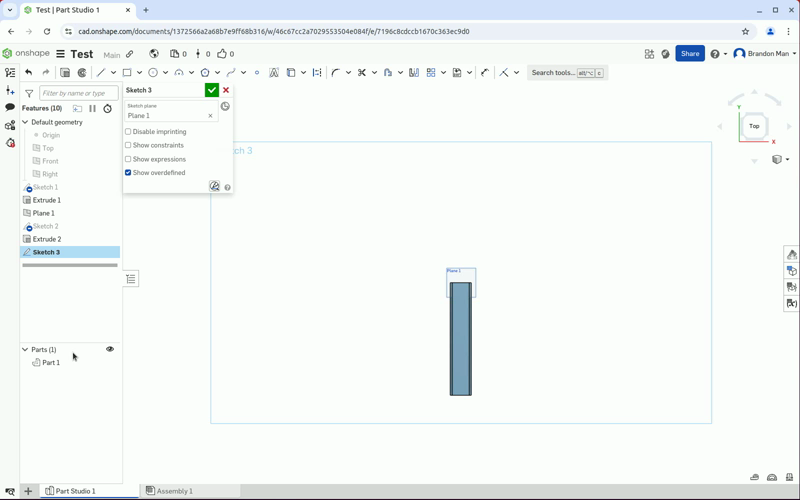
key(y)
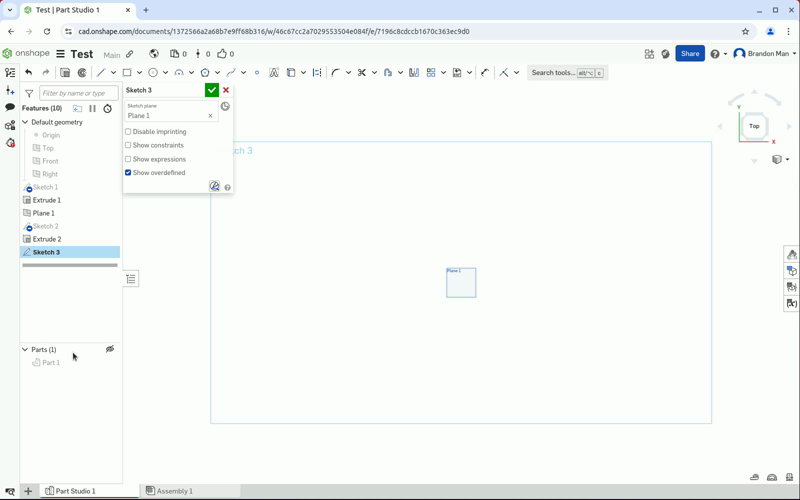
key(a)
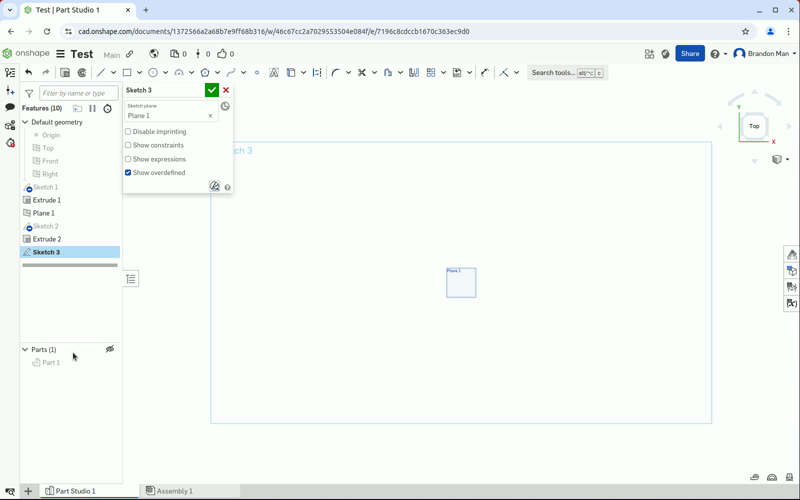
key_down(shift)
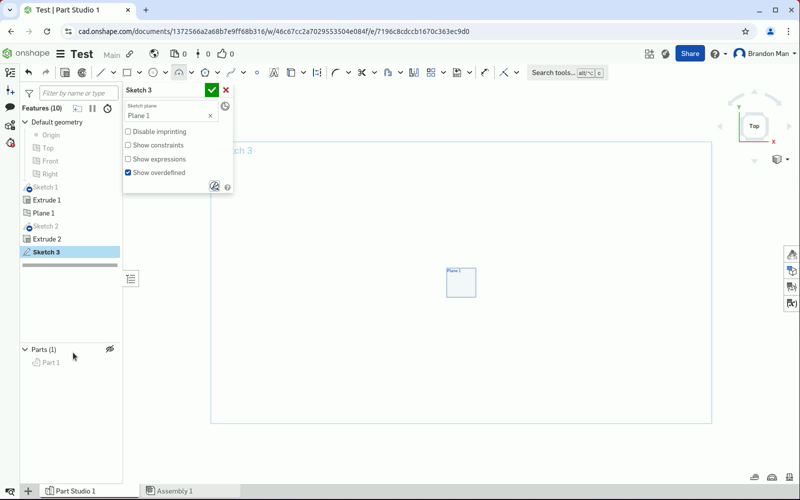
mouse_move(460, 374)
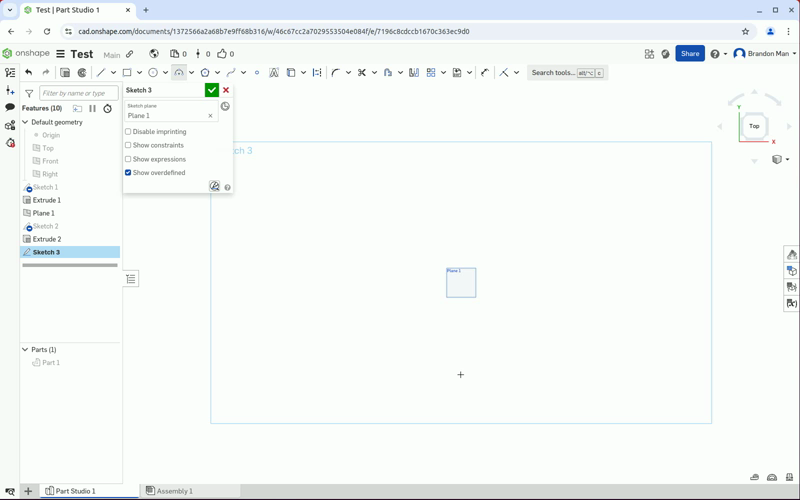
click(460, 374)
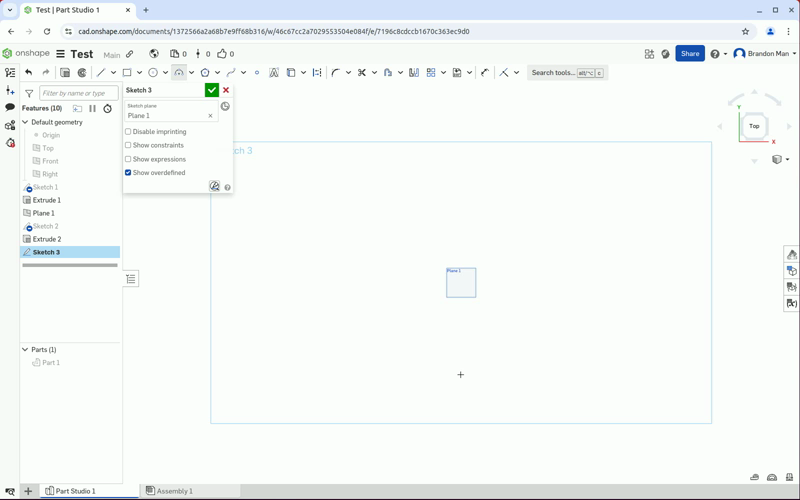
key_up(shift)
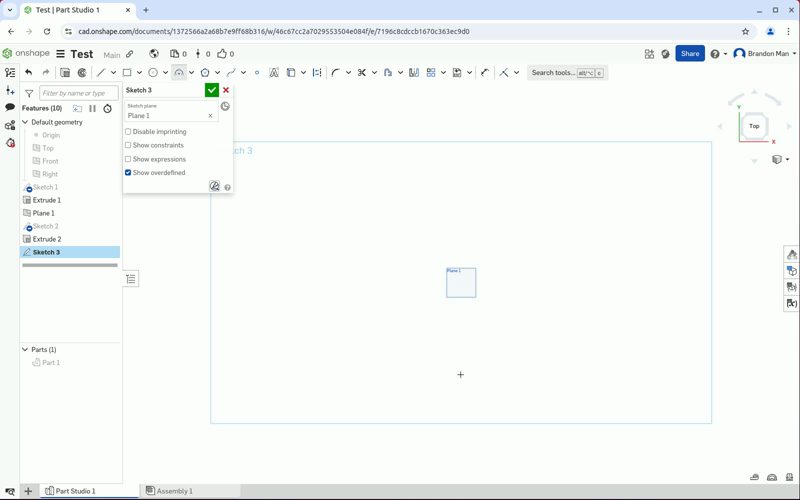
key_down(shift)
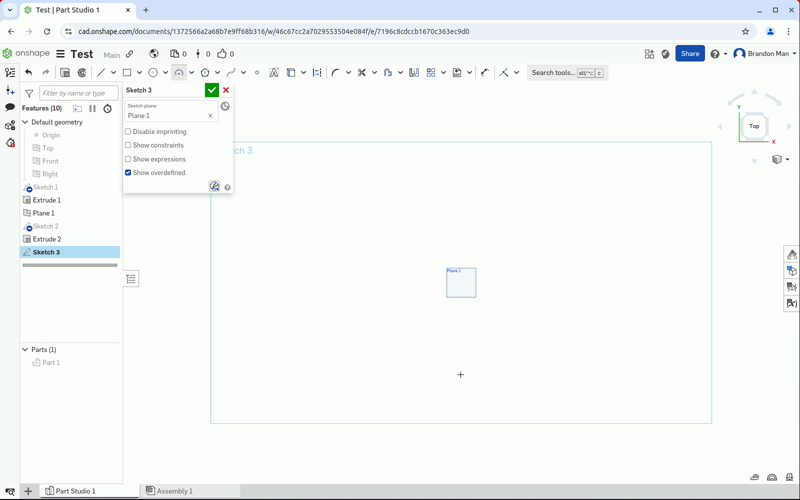
mouse_move(460, 372)
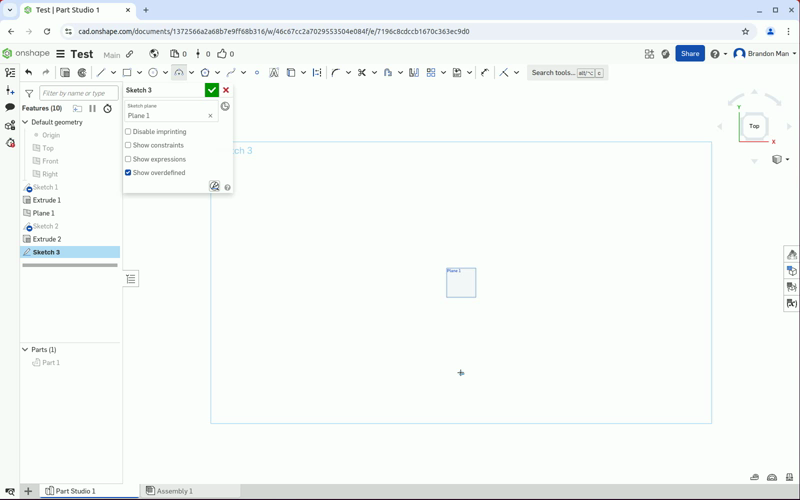
scroll(6)
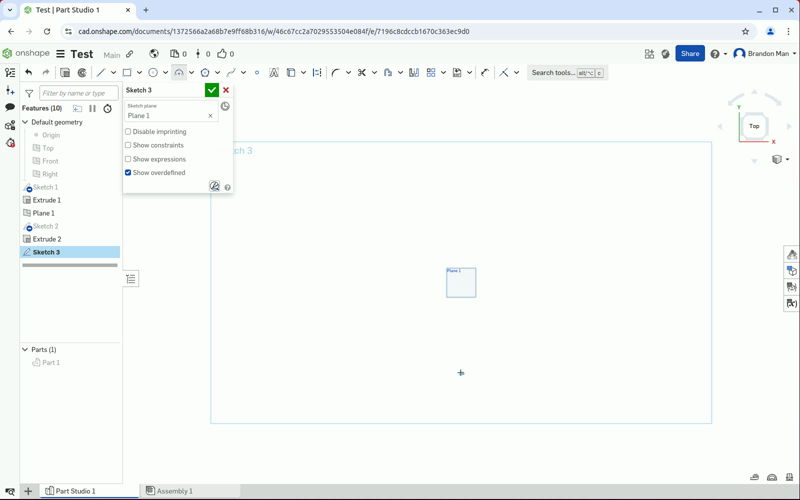
scroll(6)
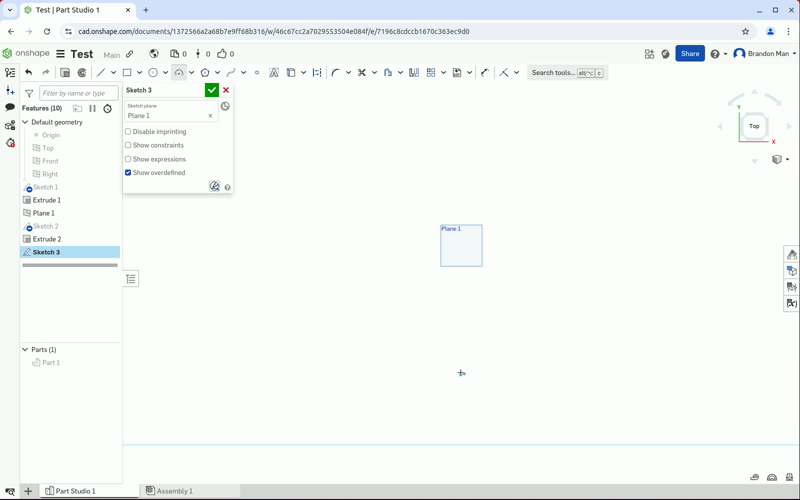
scroll(6)
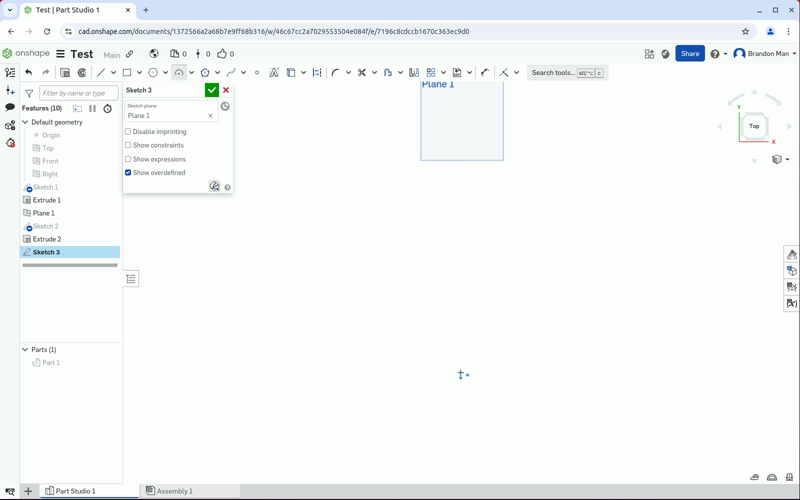
scroll(6)
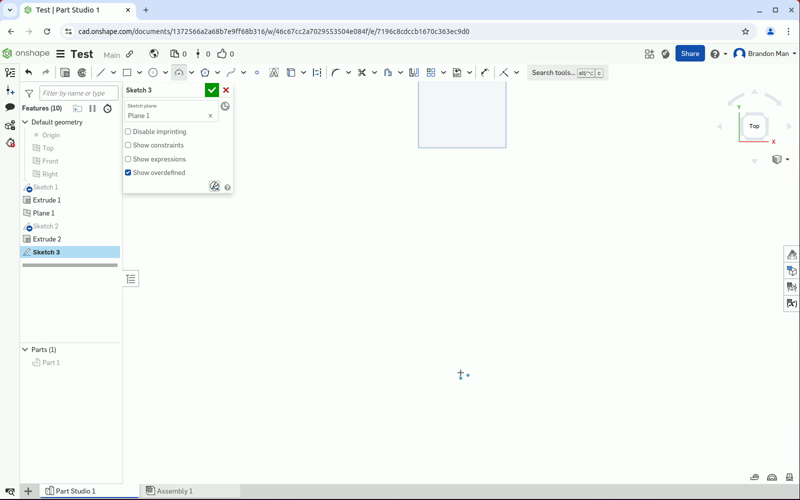
scroll(6)
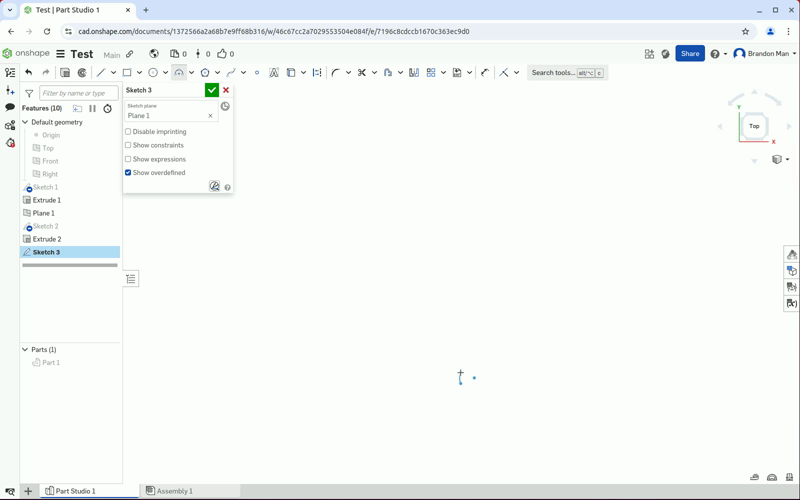
scroll(6)
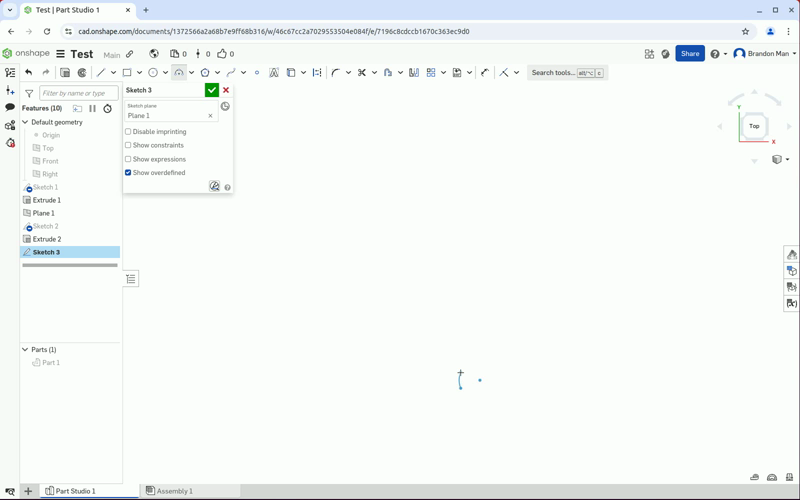
scroll(6)
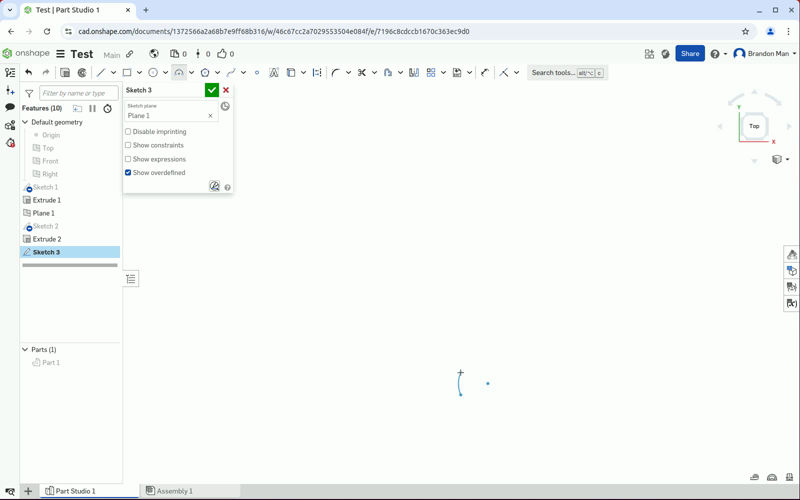
click(460, 372)
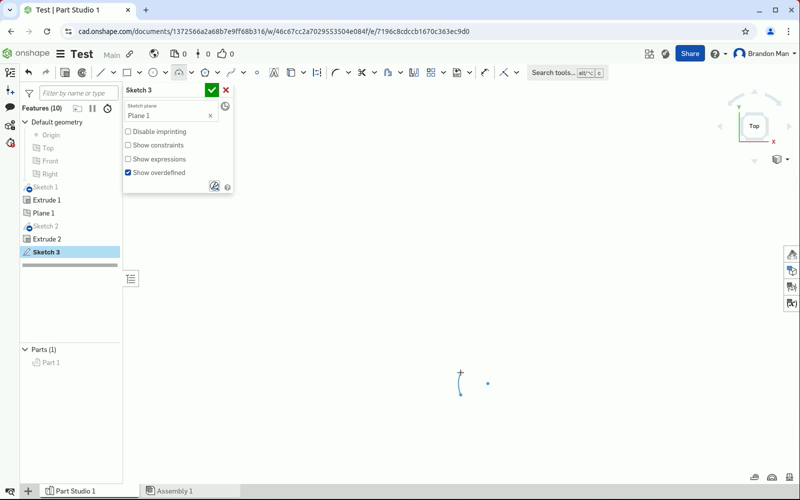
scroll(-6)
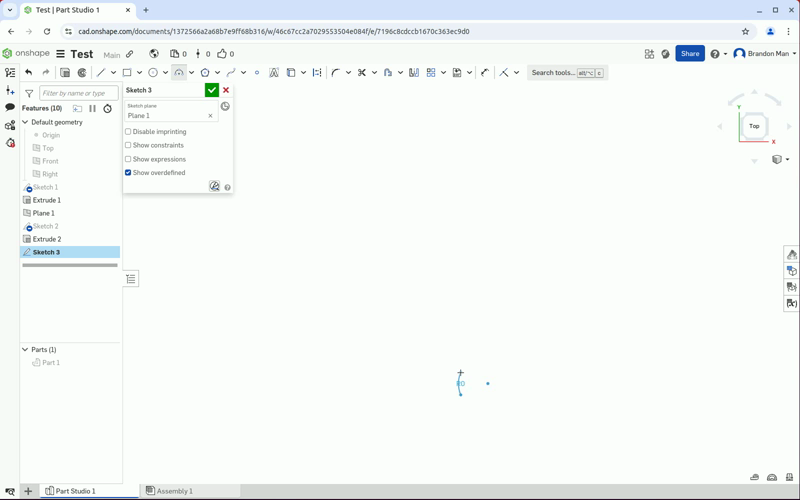
scroll(-6)
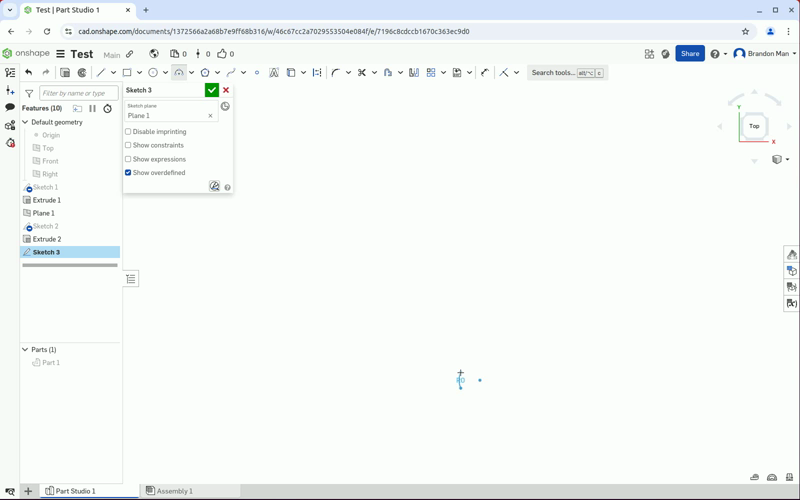
scroll(-6)
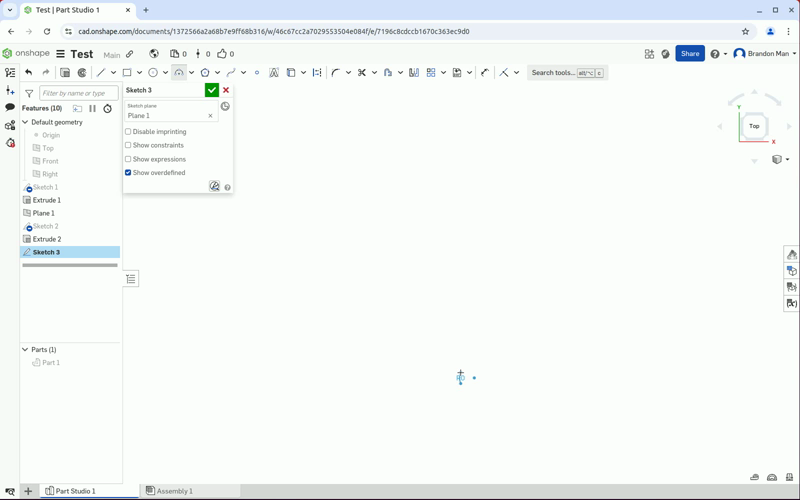
scroll(-6)
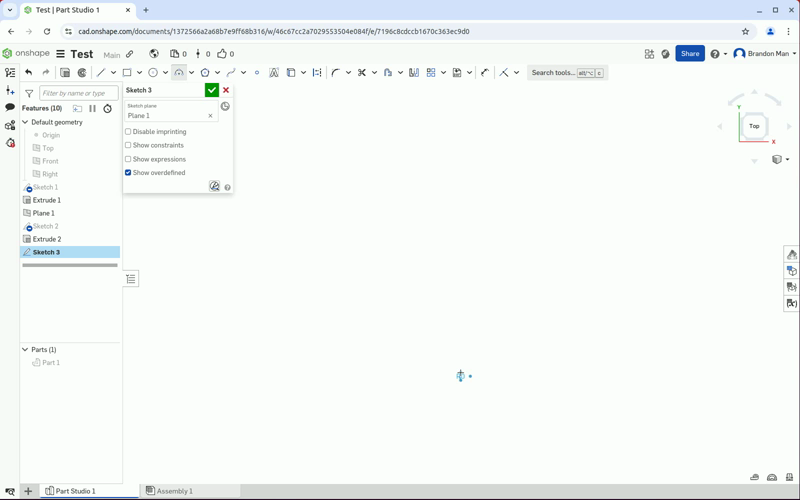
scroll(-6)
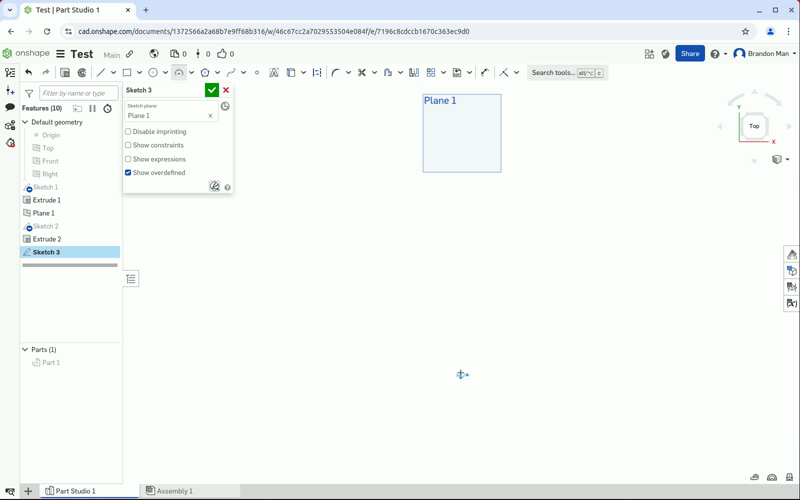
scroll(-6)
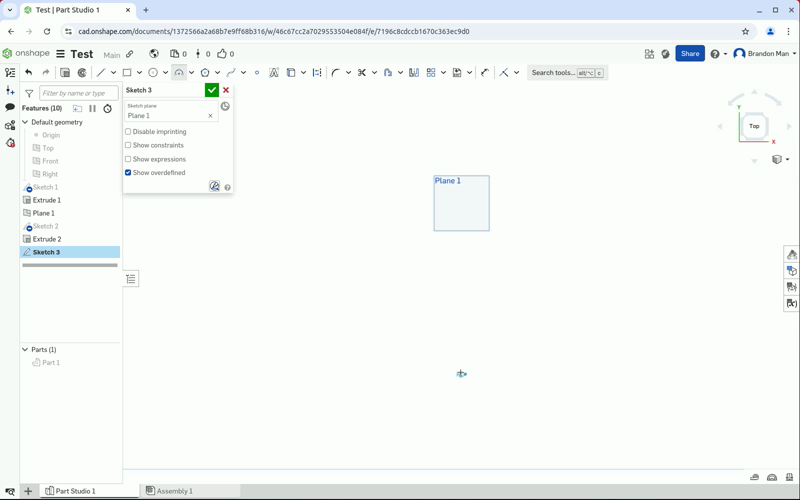
scroll(-6)
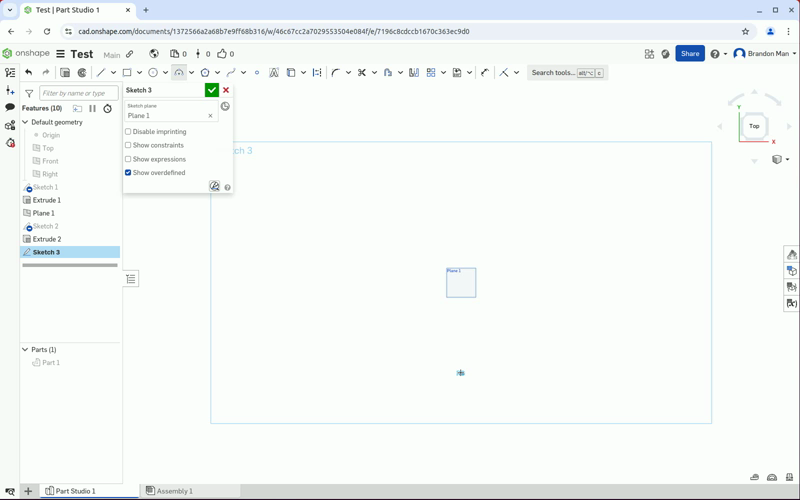
mouse_move(461, 373)
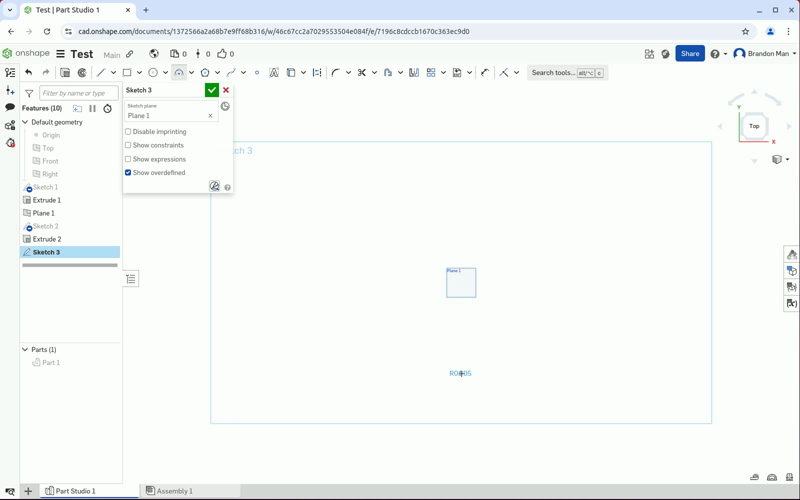
scroll(6)
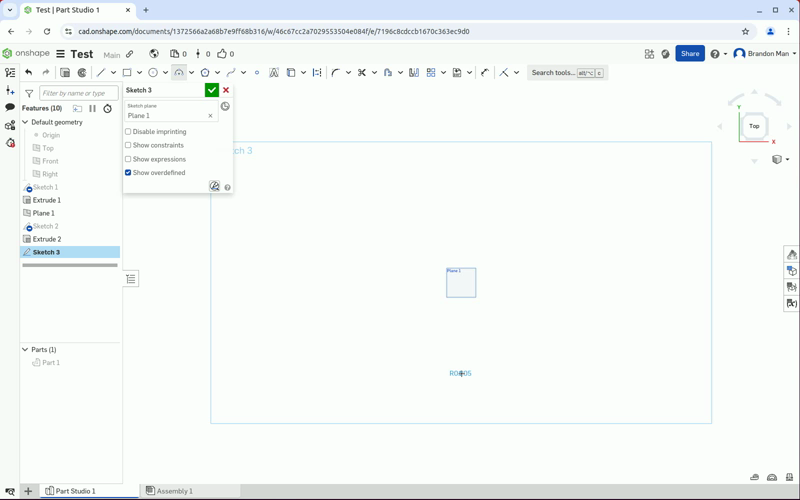
scroll(6)
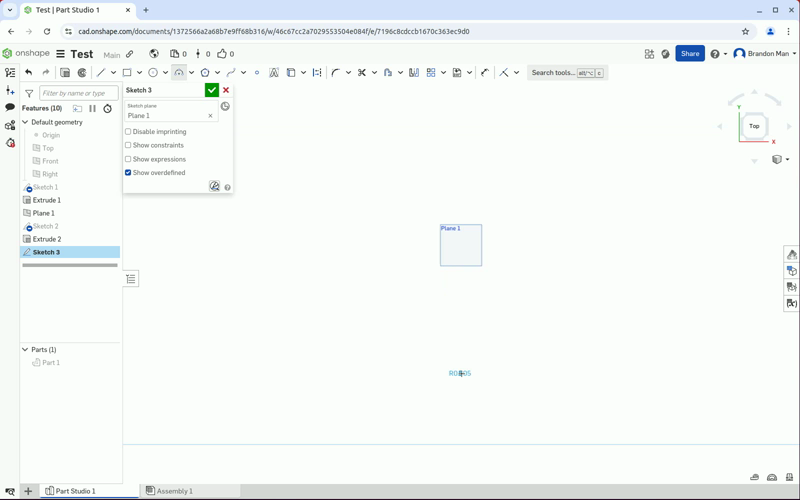
scroll(6)
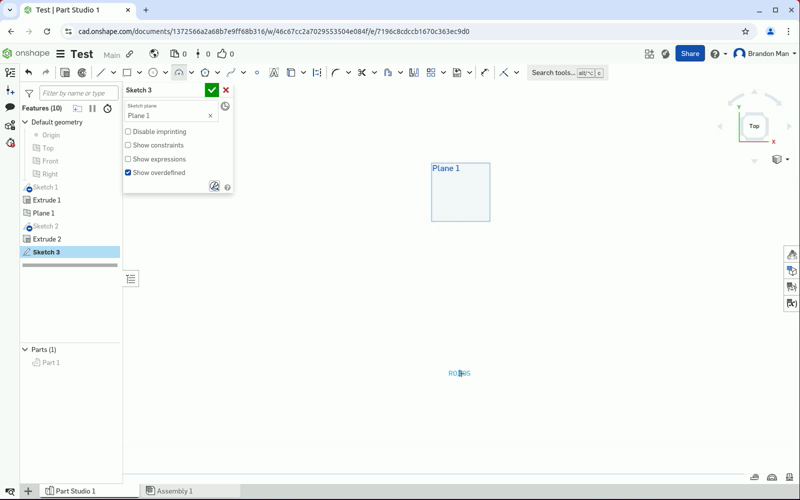
scroll(6)
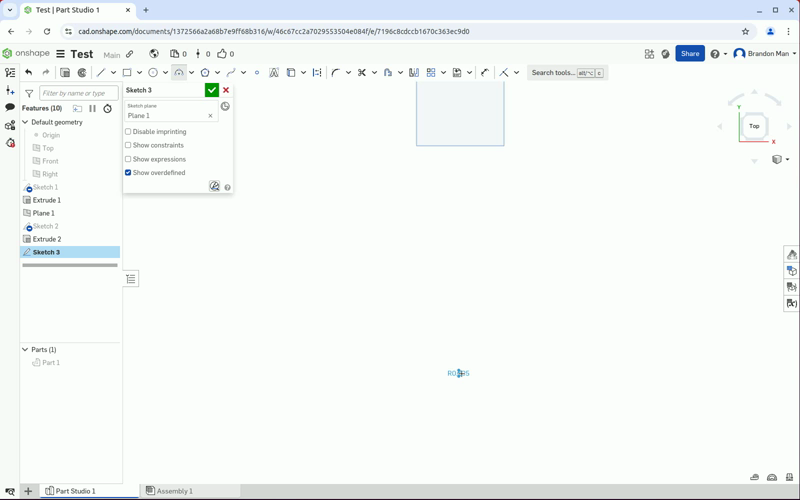
scroll(6)
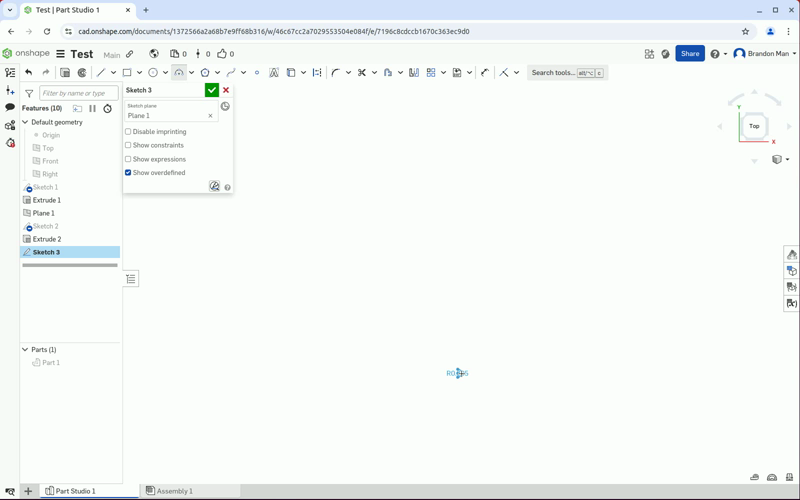
scroll(6)
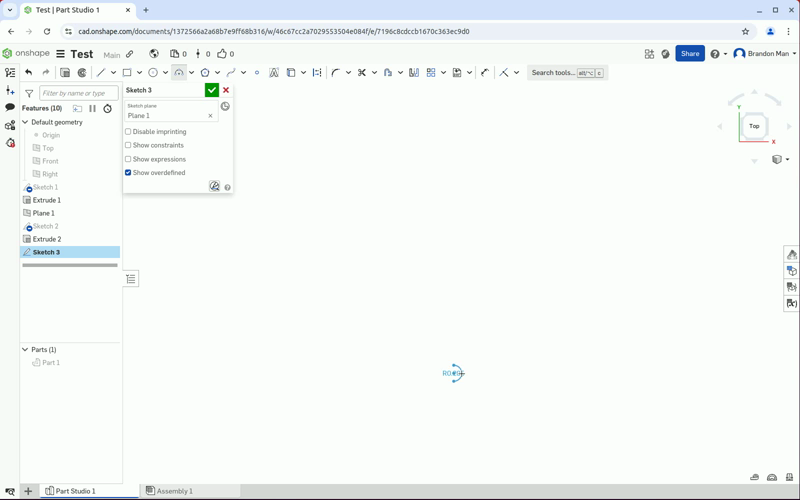
scroll(6)
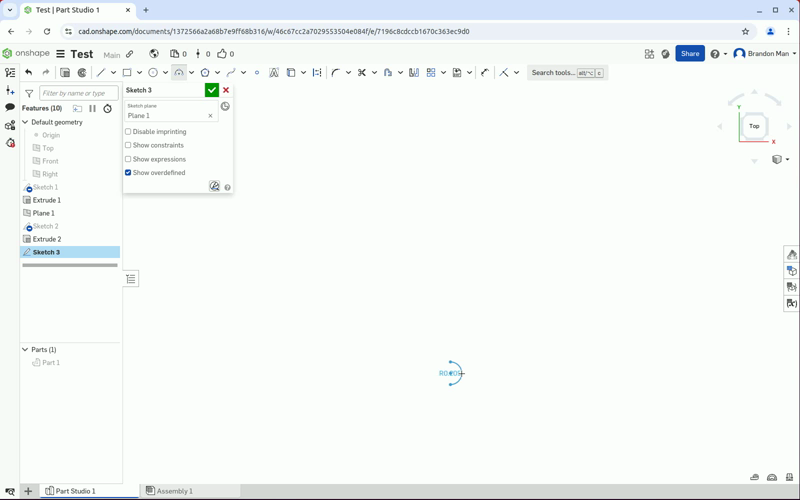
click(461, 373)
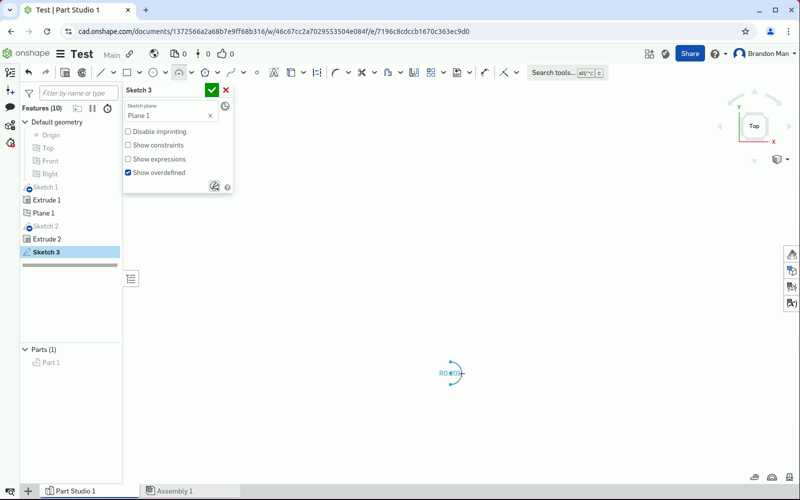
scroll(-6)
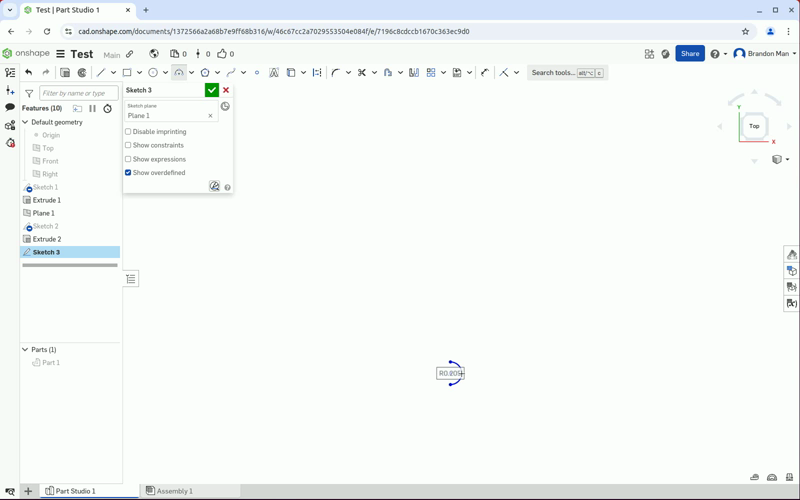
scroll(-6)
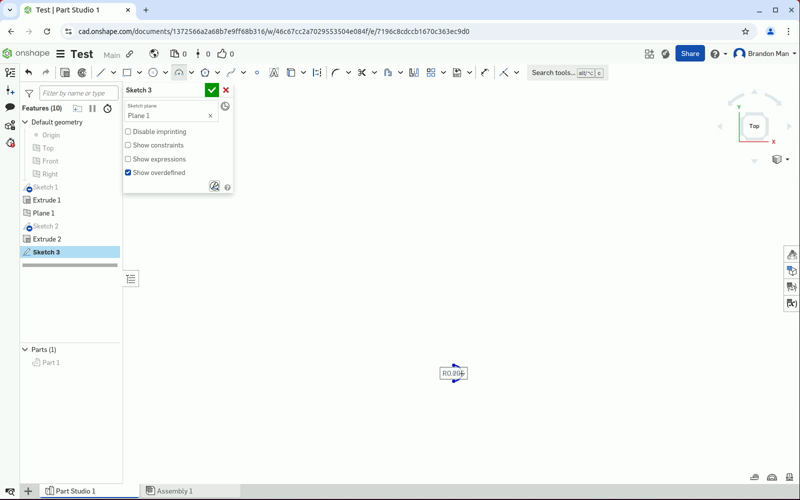
scroll(-6)
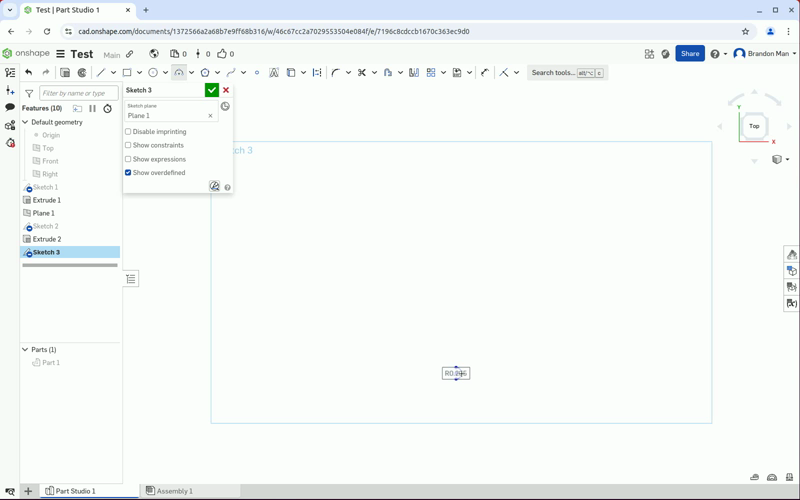
scroll(-6)
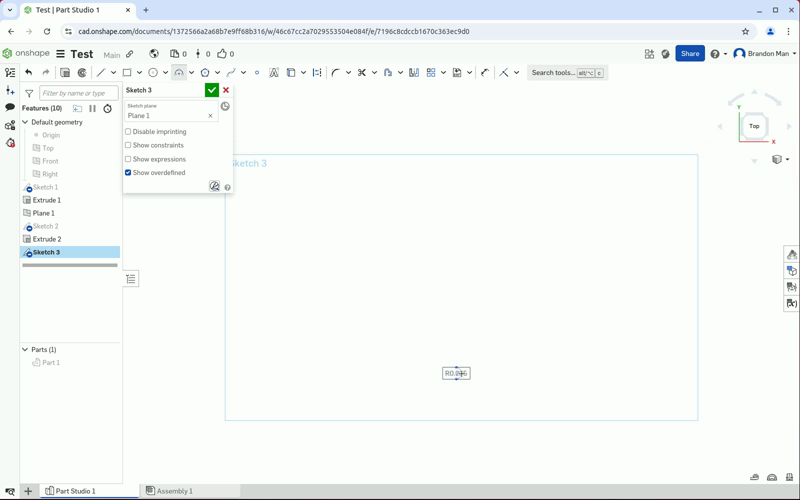
scroll(-6)
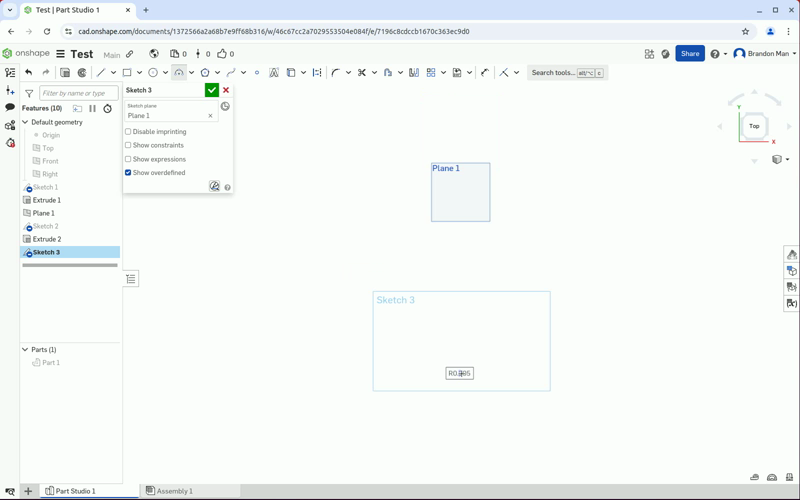
scroll(-6)
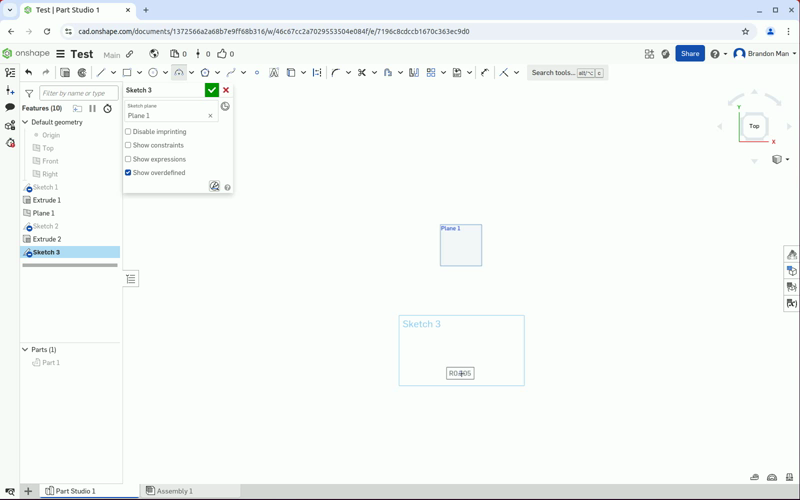
scroll(-6)
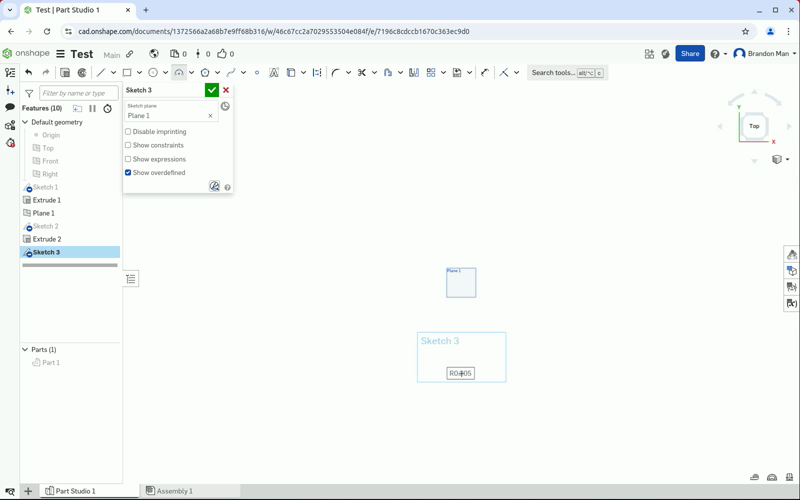
key_up(shift)
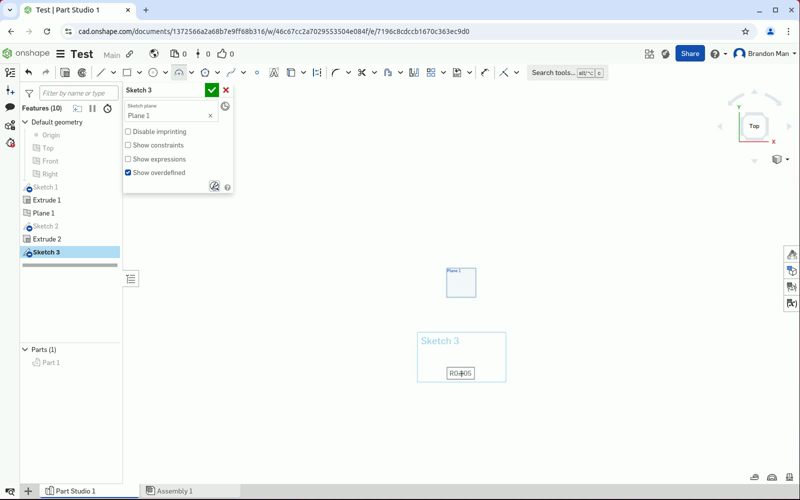
key(esc)
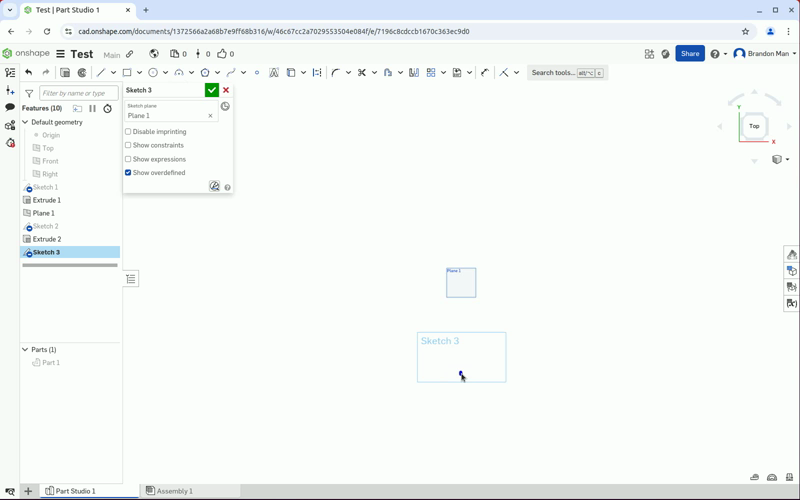
key(l)
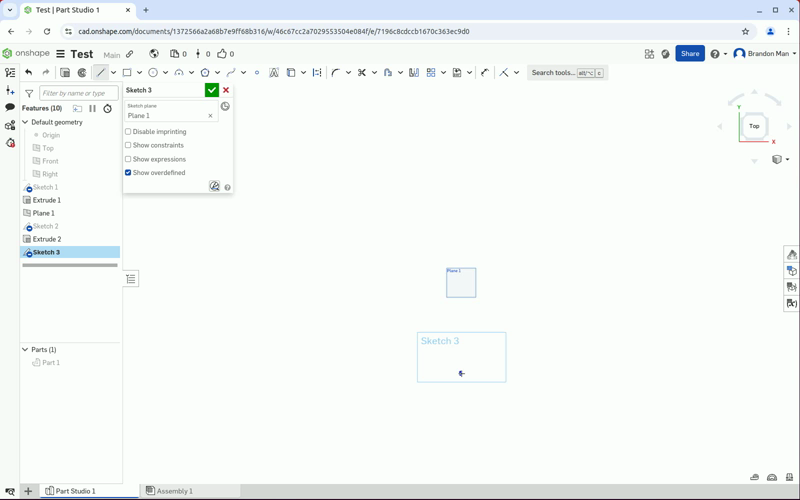
mouse_move(460, 372)
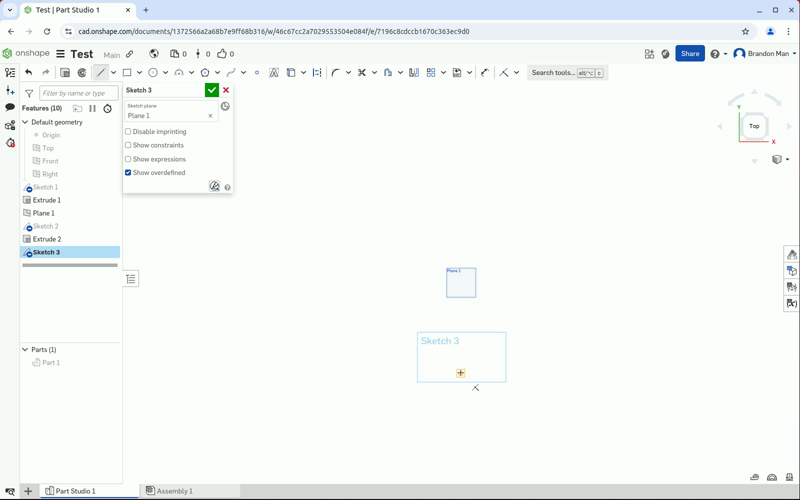
scroll(6)
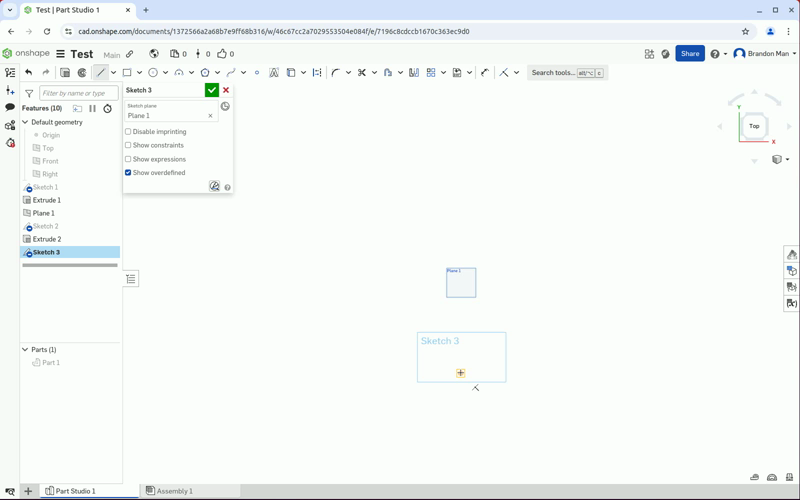
scroll(6)
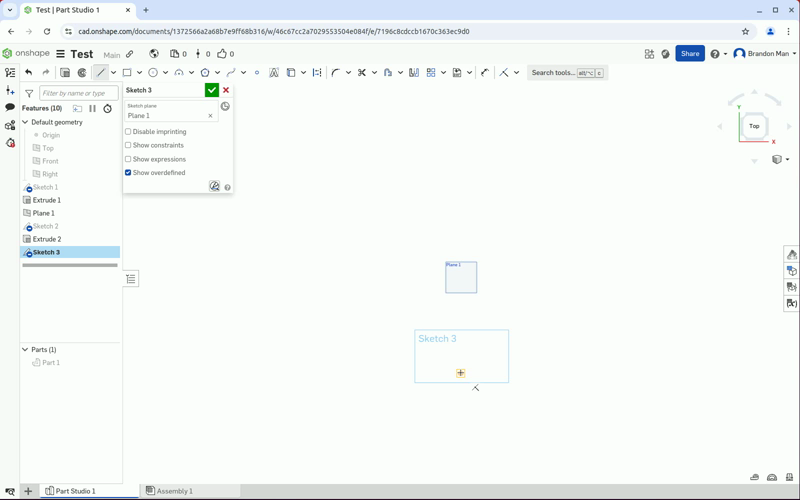
scroll(6)
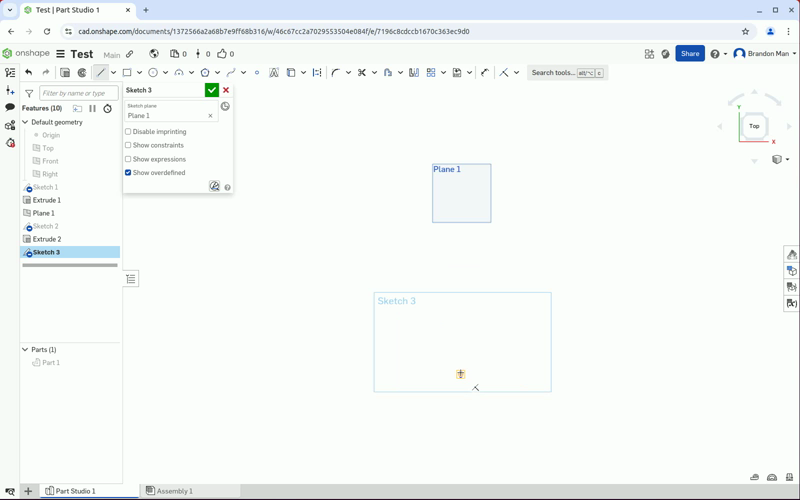
scroll(6)
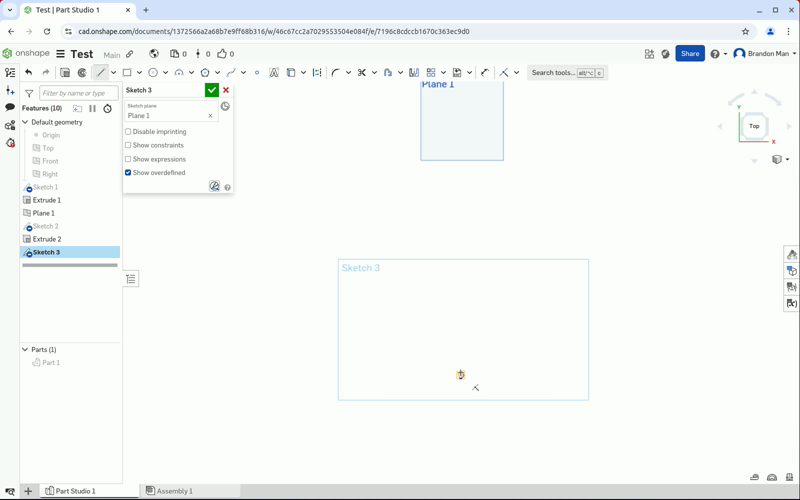
scroll(6)
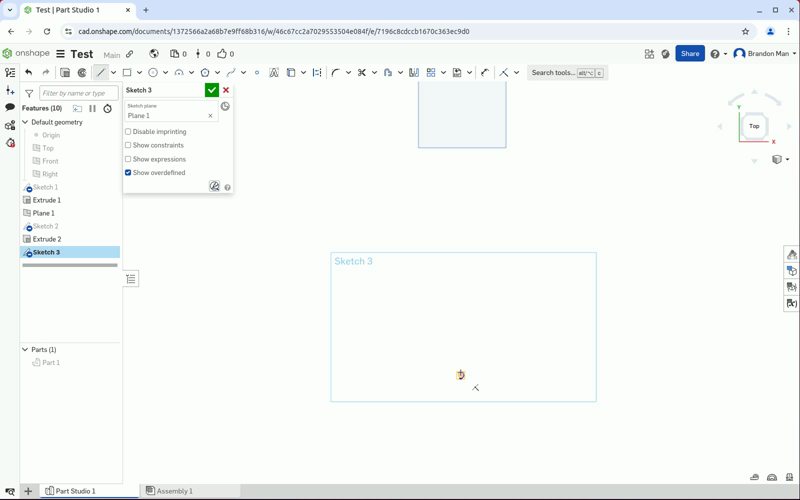
scroll(6)
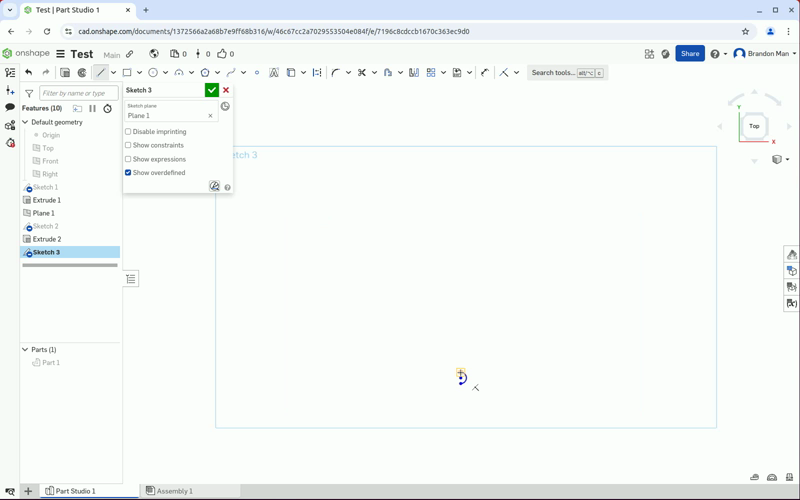
scroll(6)
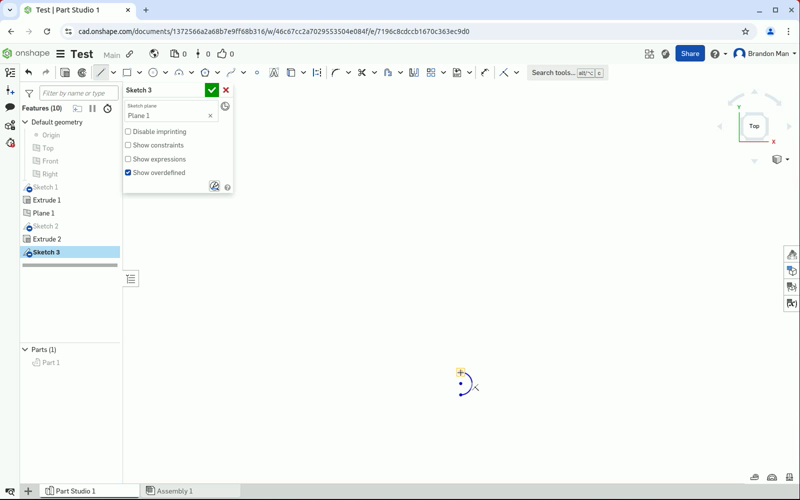
click(460, 372)
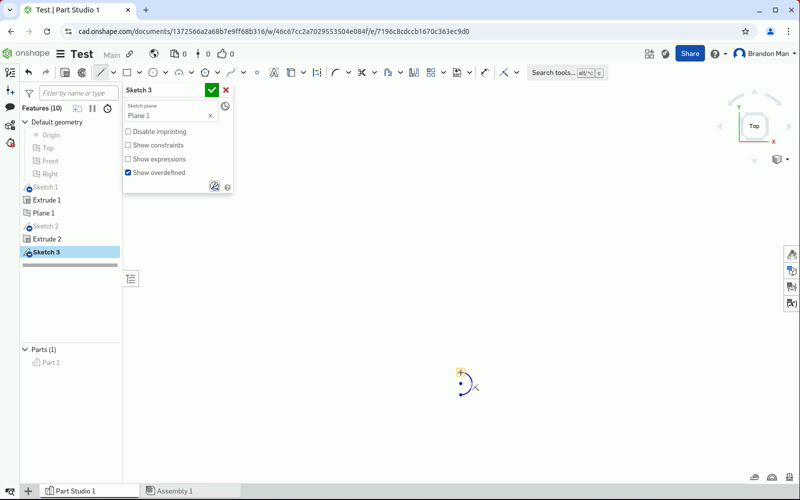
scroll(-6)
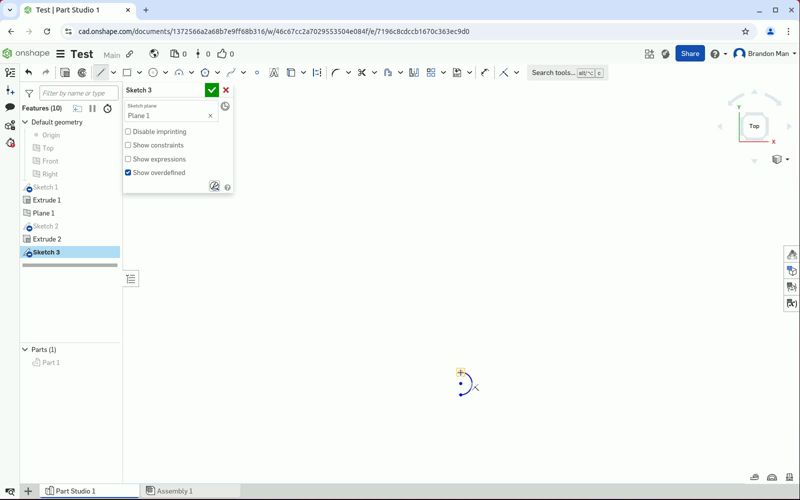
scroll(-6)
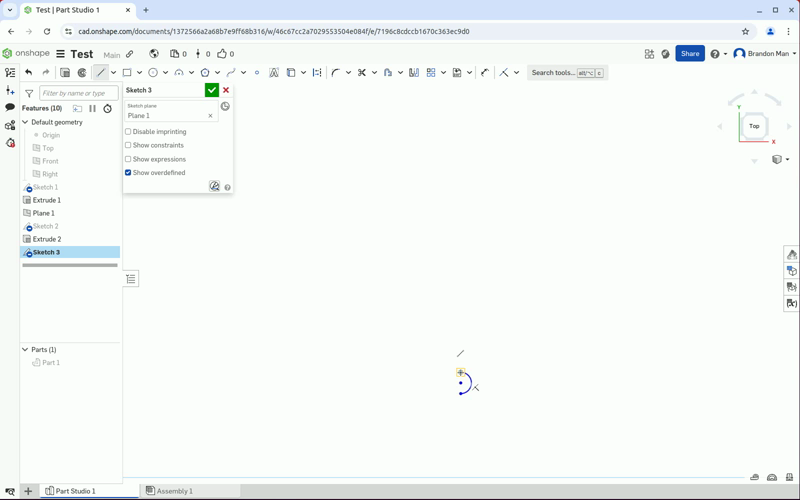
scroll(-6)
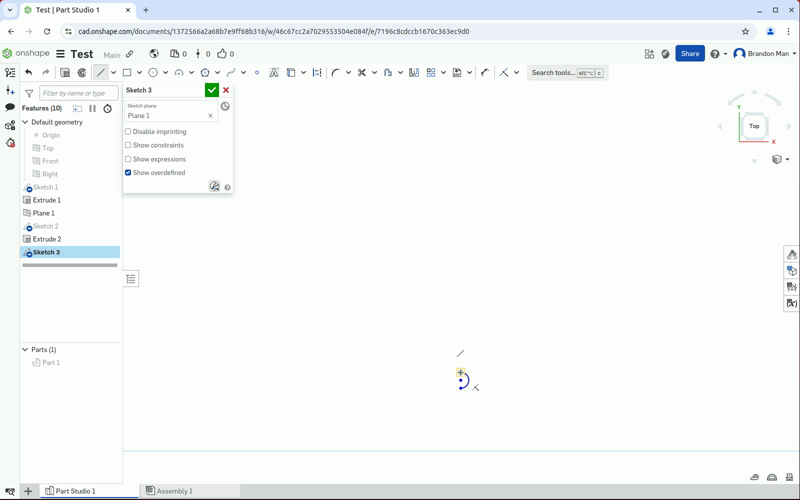
scroll(-6)
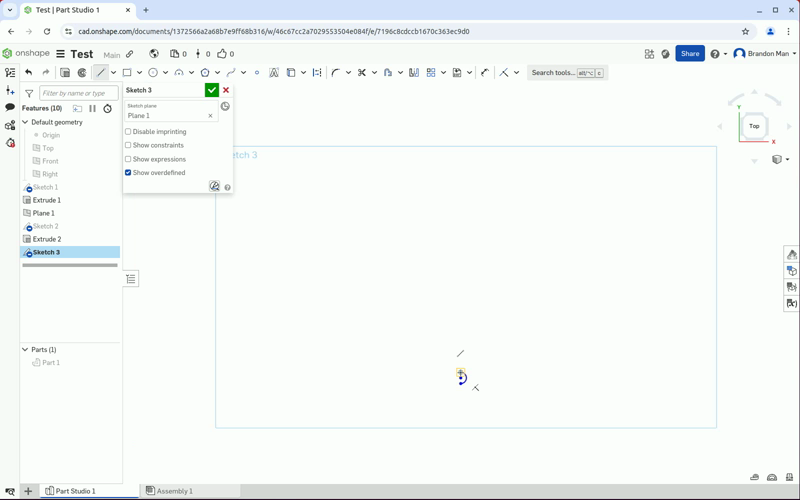
scroll(-6)
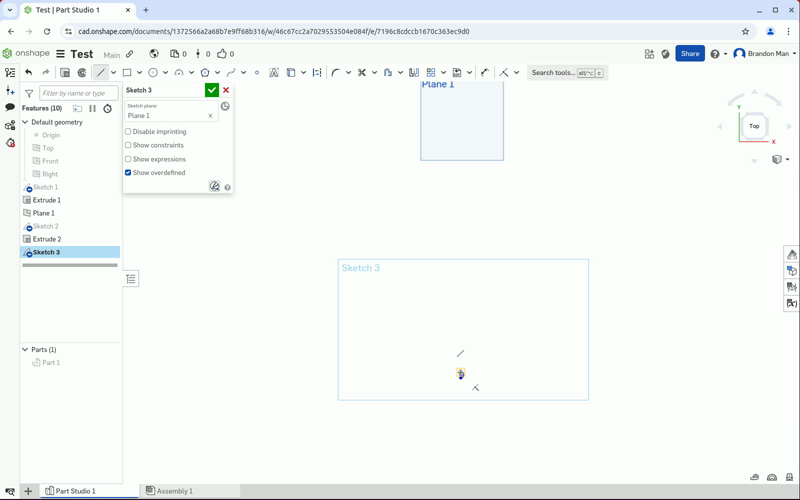
scroll(-6)
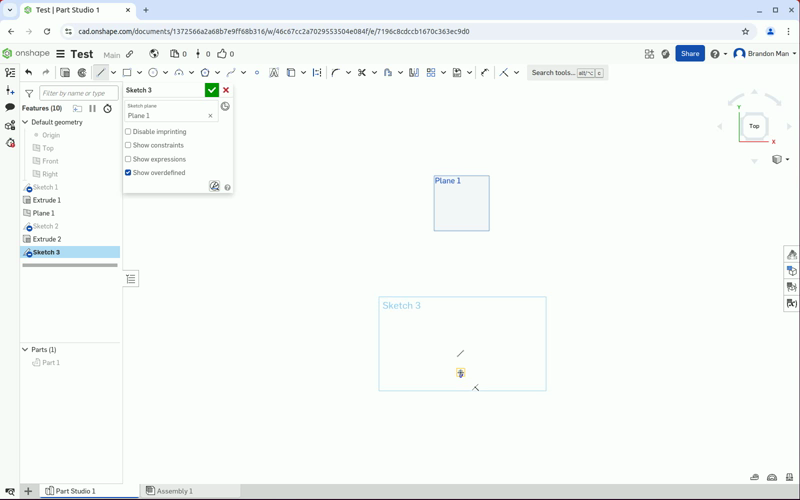
scroll(-6)
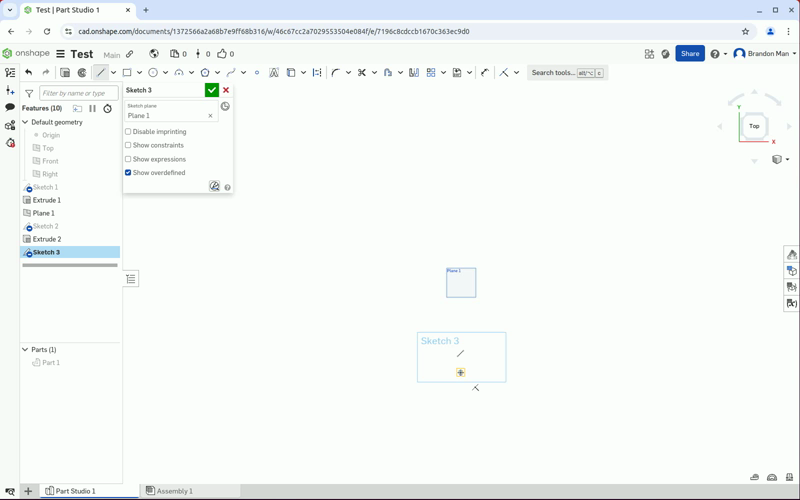
mouse_move(490, 372)
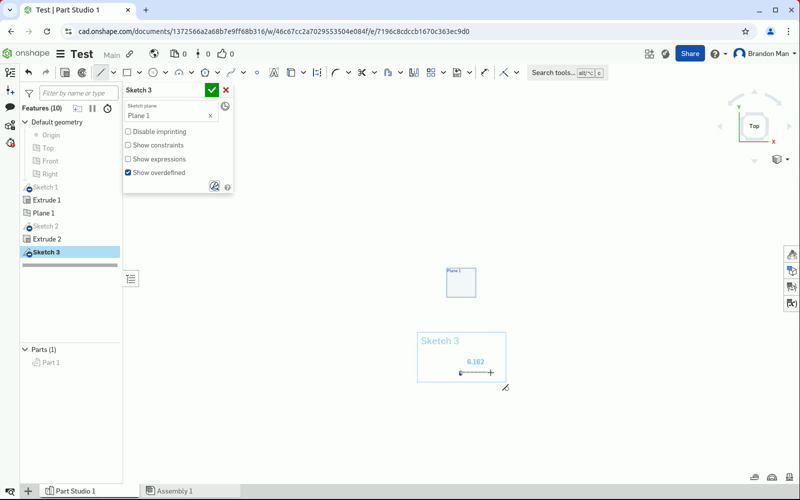
key_down(shift)
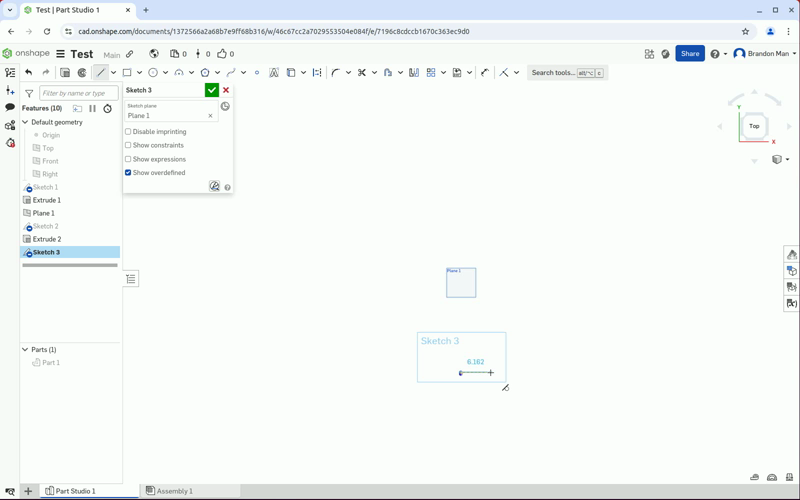
mouse_move(460, 374)
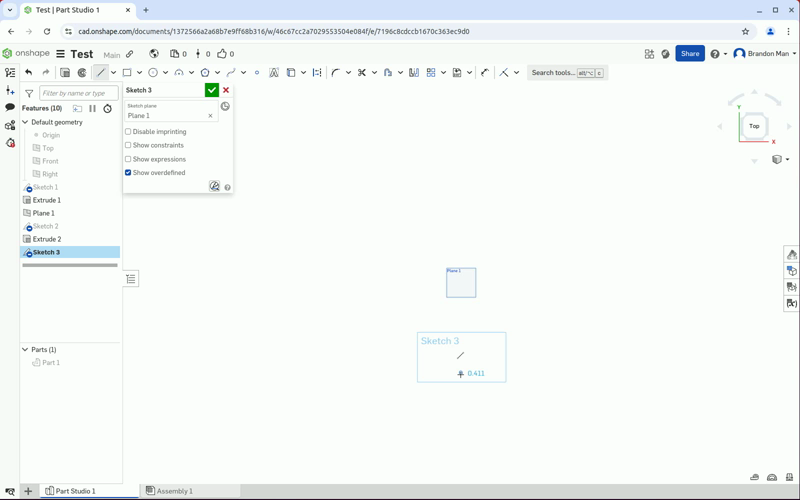
scroll(6)
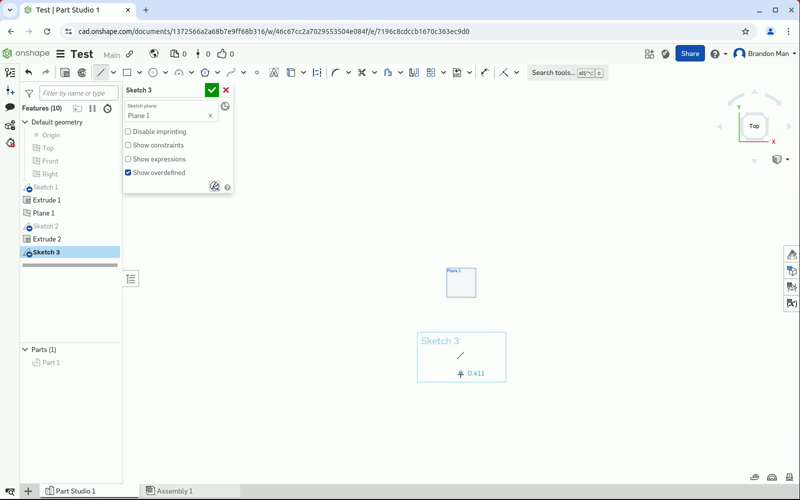
scroll(6)
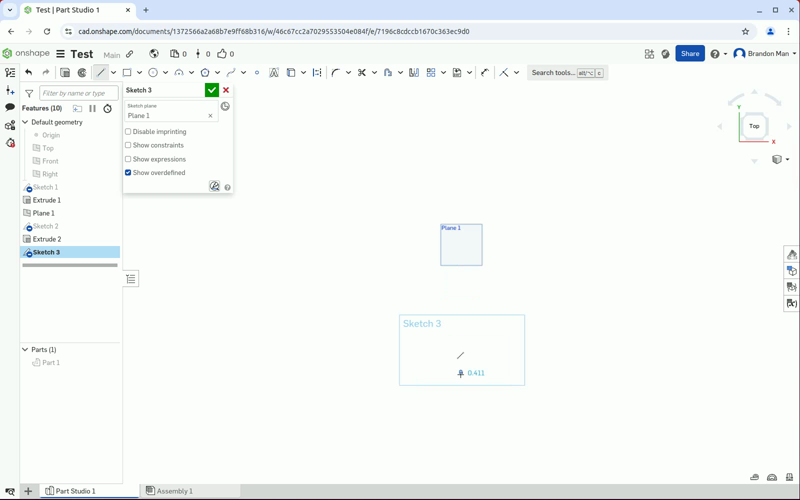
scroll(6)
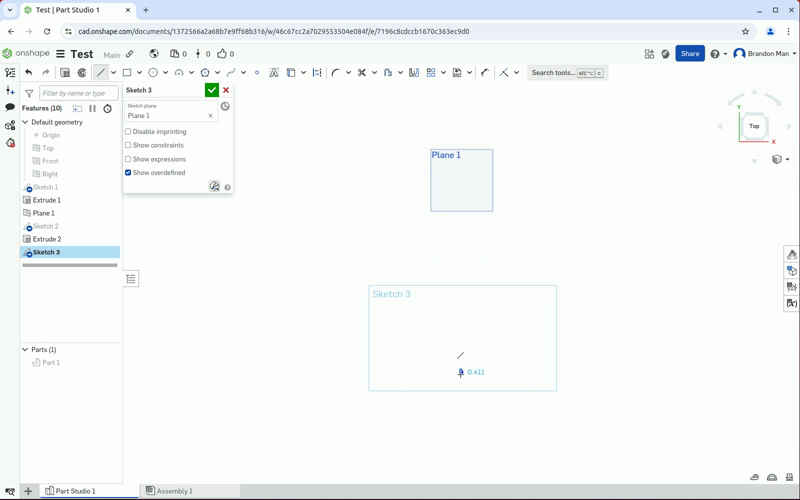
scroll(6)
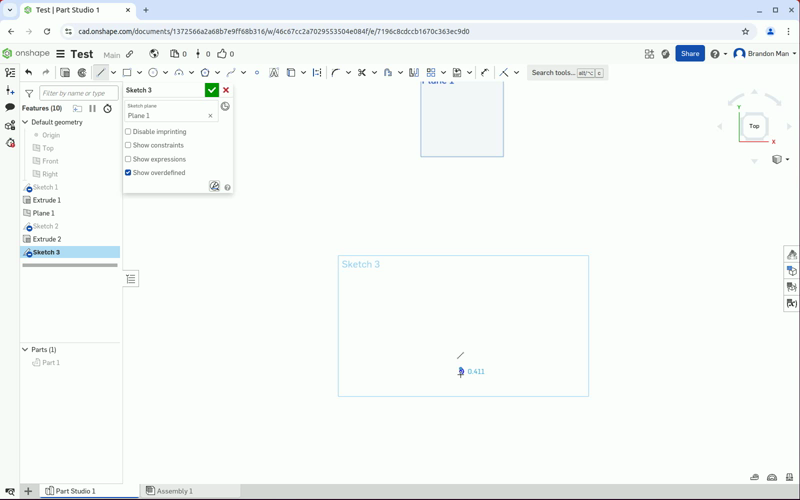
scroll(6)
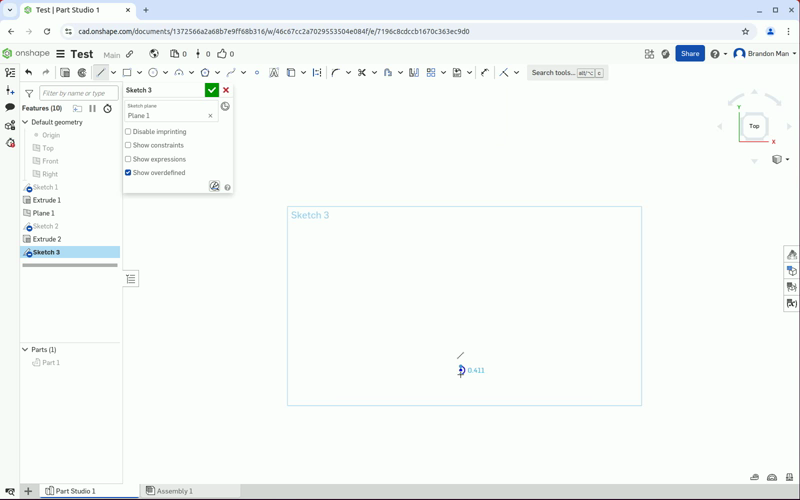
scroll(6)
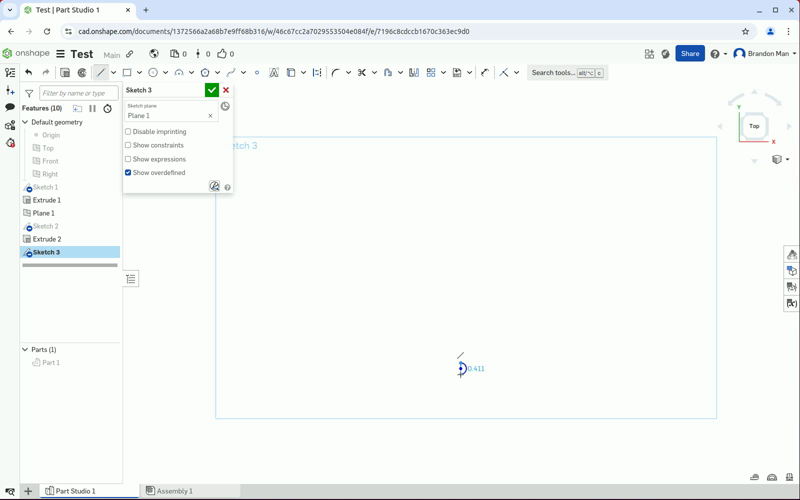
scroll(6)
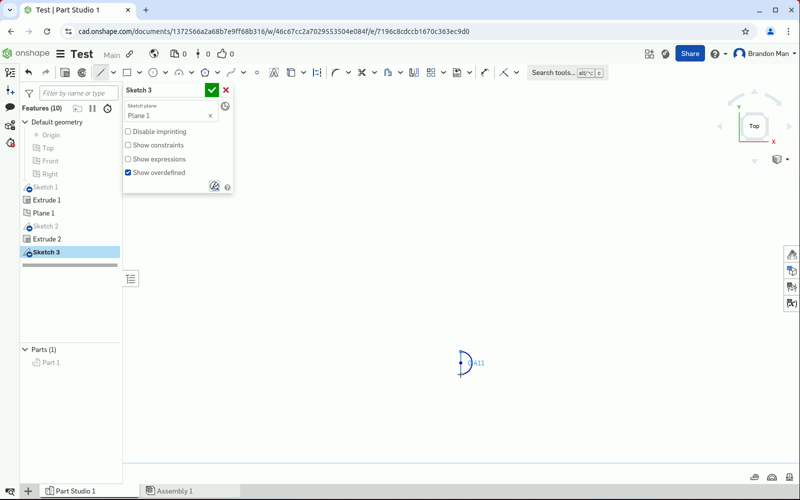
key_up(shift)
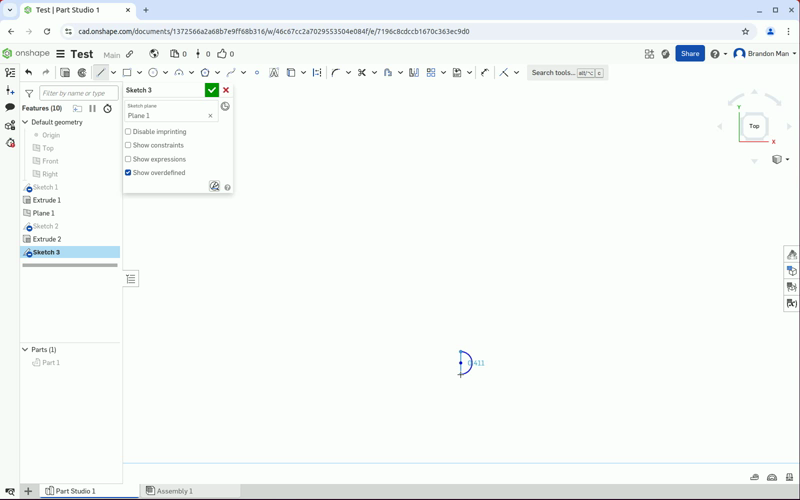
click(460, 374)
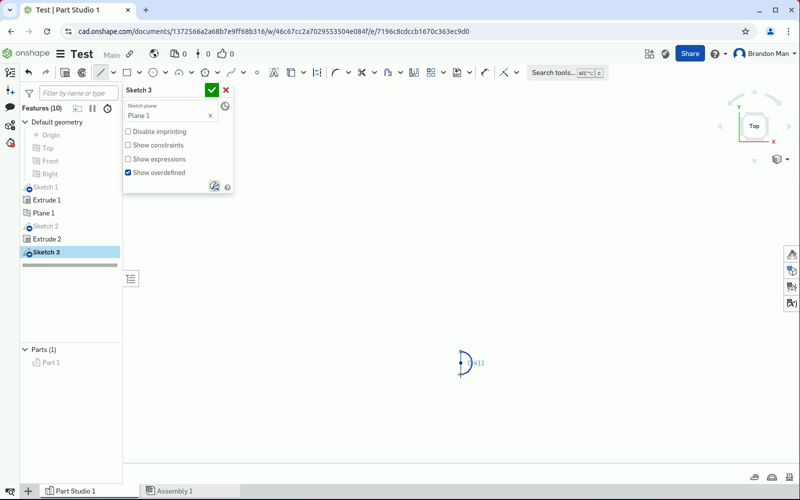
scroll(-6)
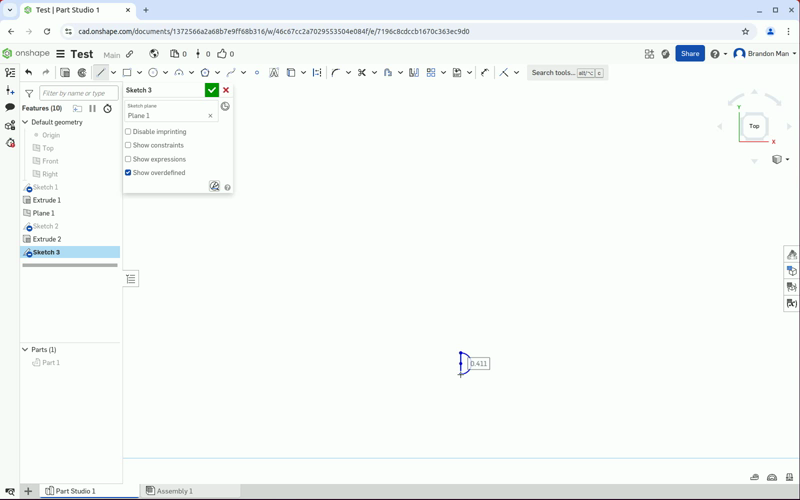
scroll(-6)
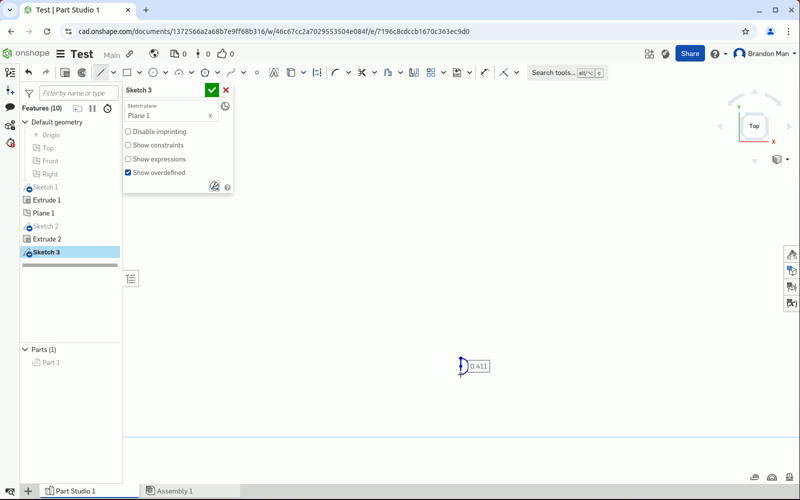
scroll(-6)
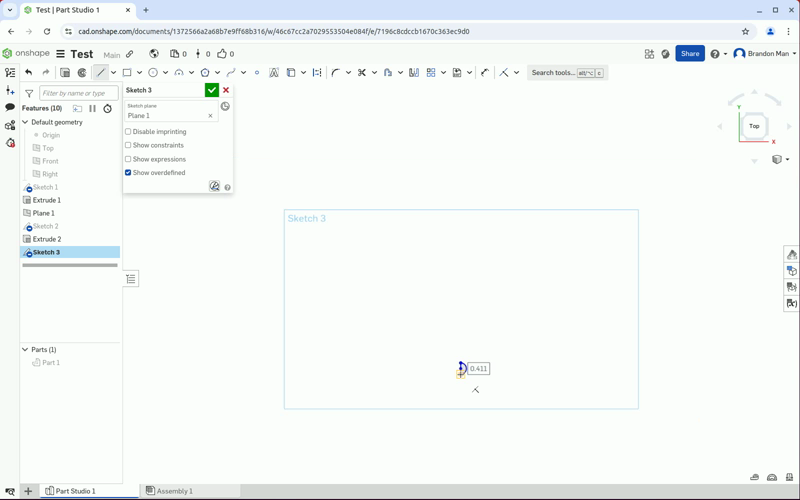
scroll(-6)
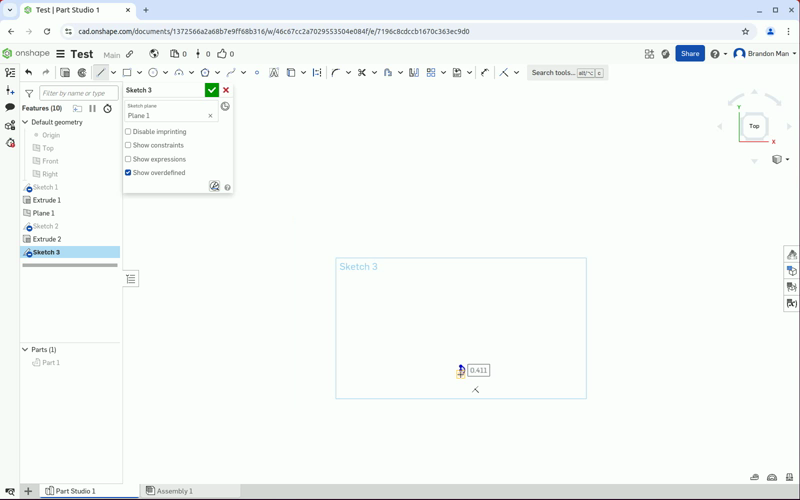
scroll(-6)
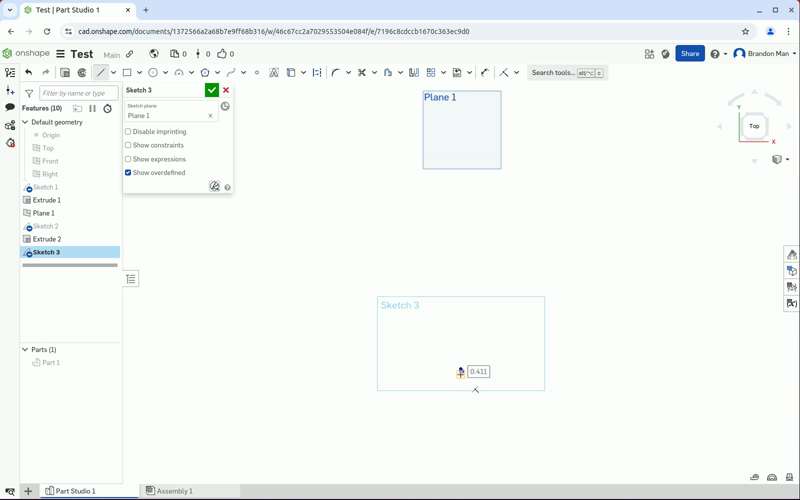
scroll(-6)
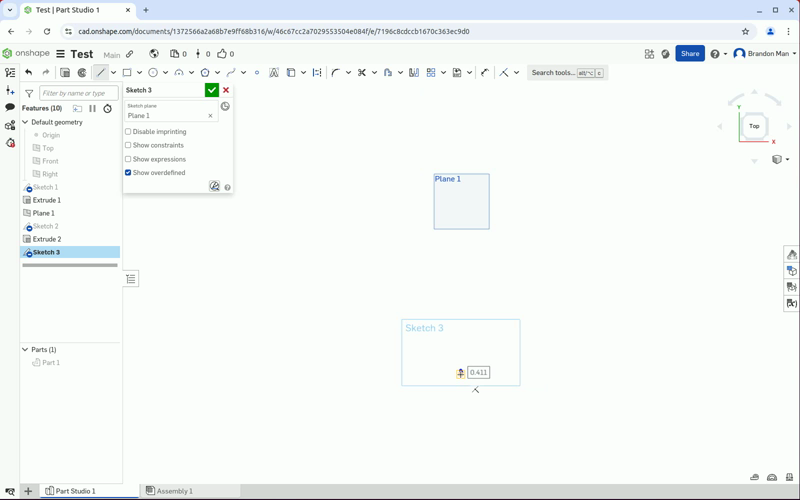
scroll(-6)
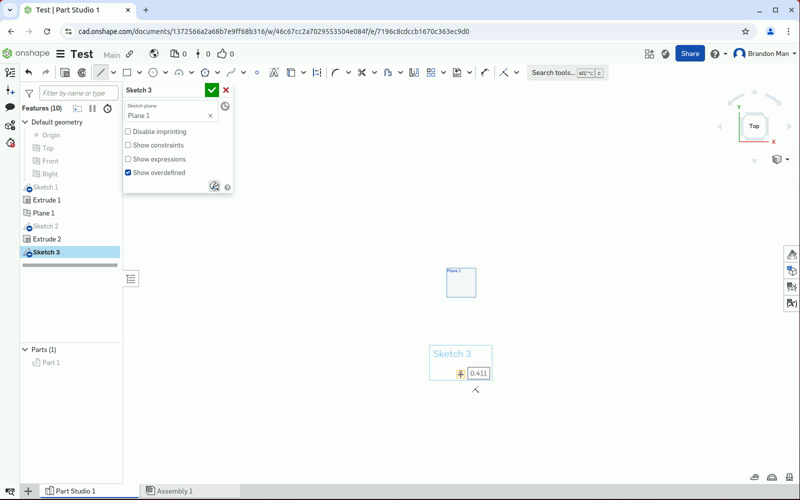
key(esc)
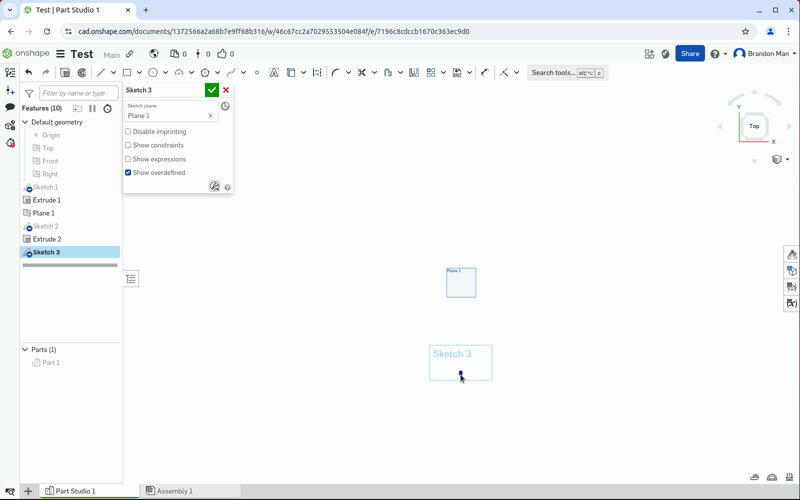
mouse_move(461, 373)
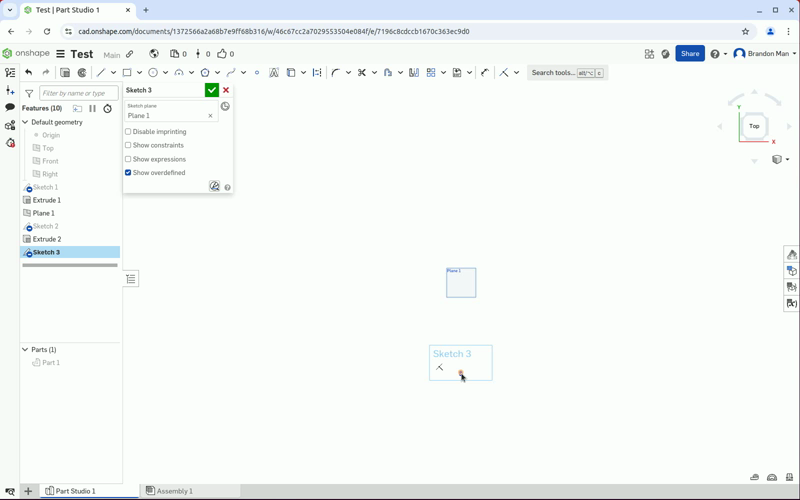
scroll(6)
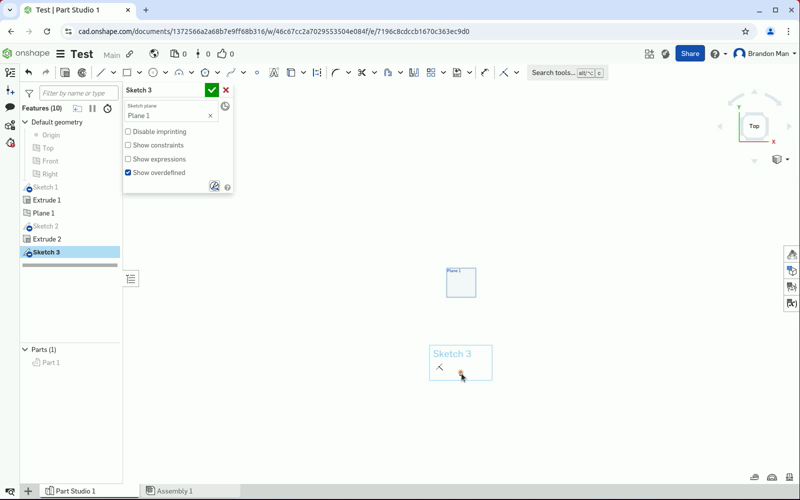
scroll(6)
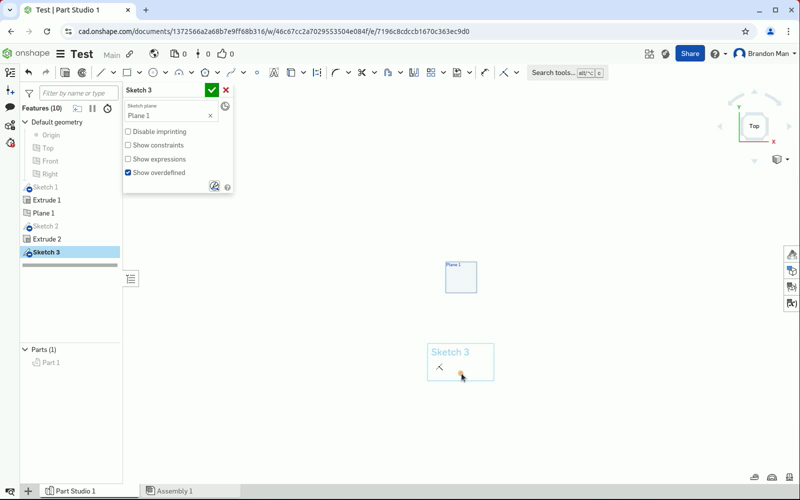
scroll(6)
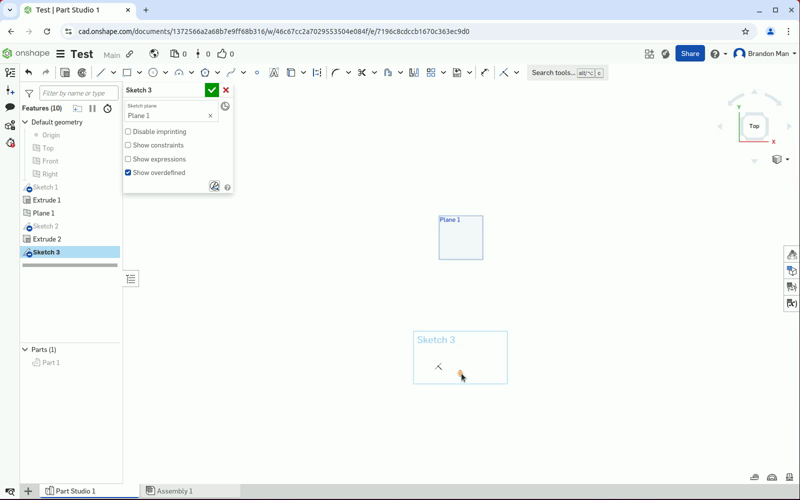
scroll(6)
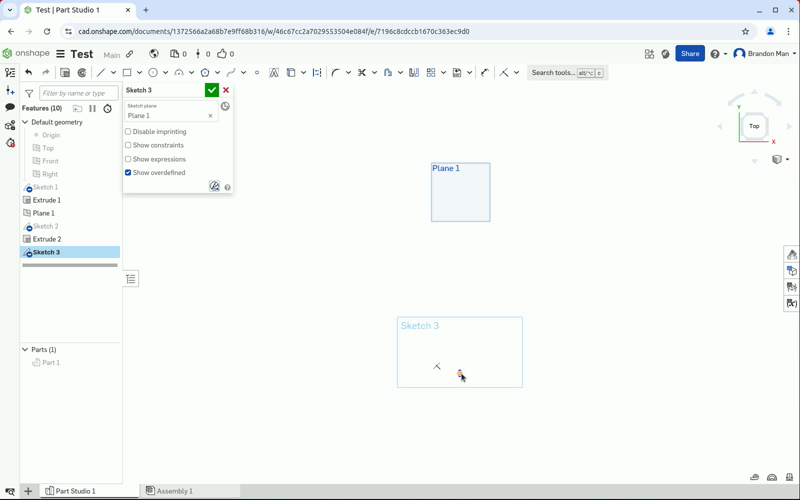
scroll(6)
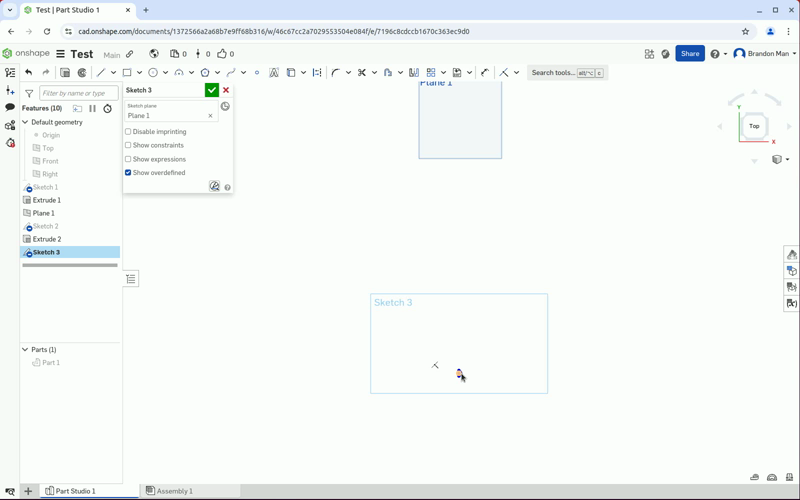
scroll(6)
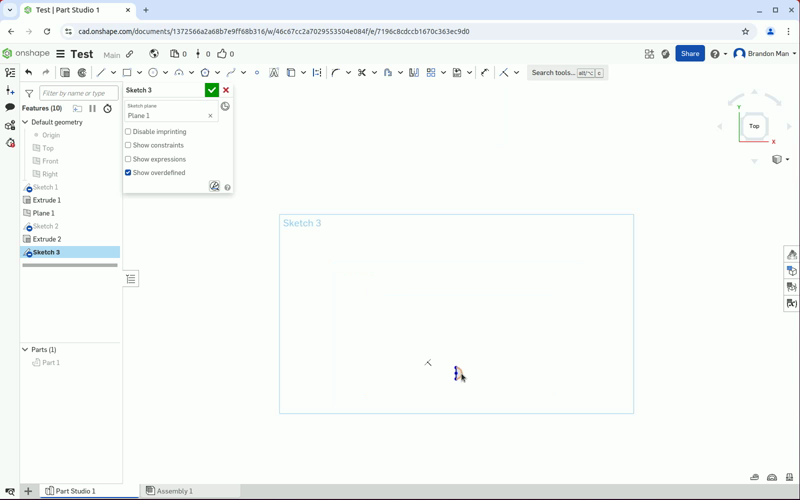
scroll(6)
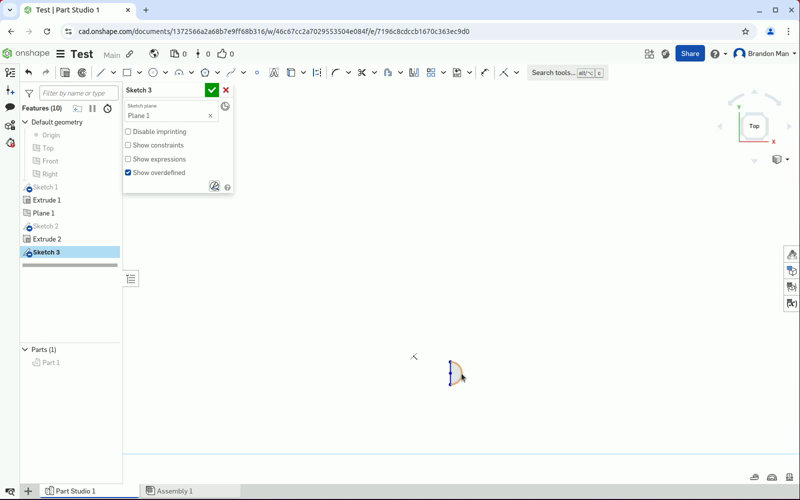
click(461, 373)
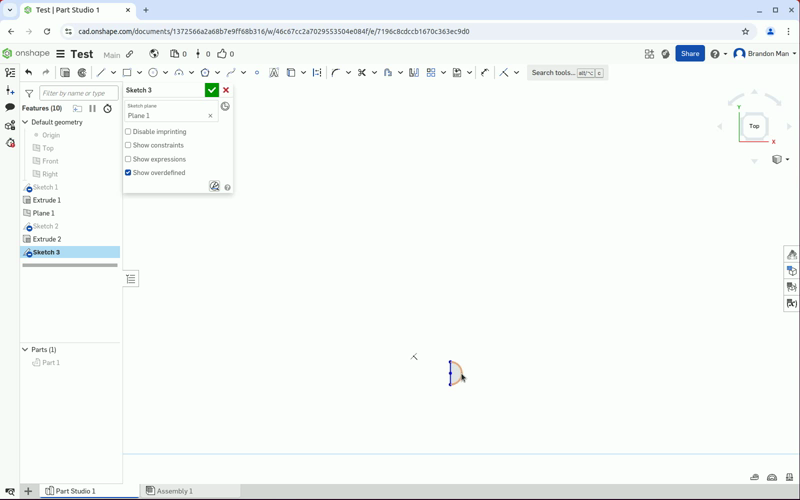
scroll(-6)
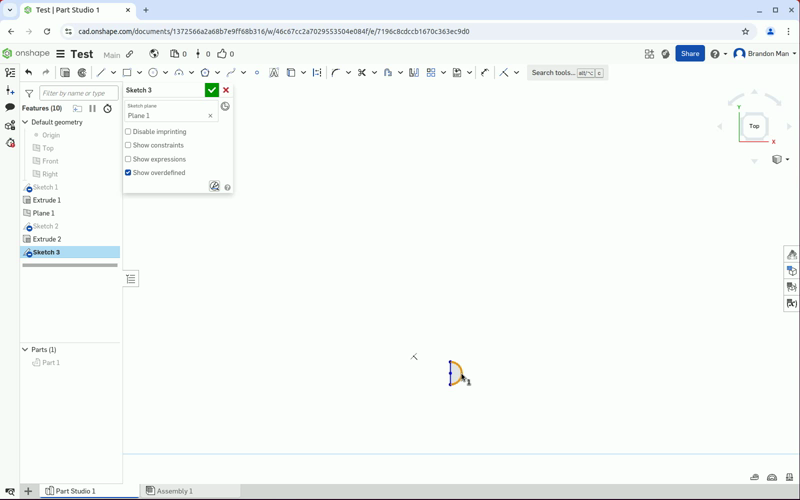
scroll(-6)
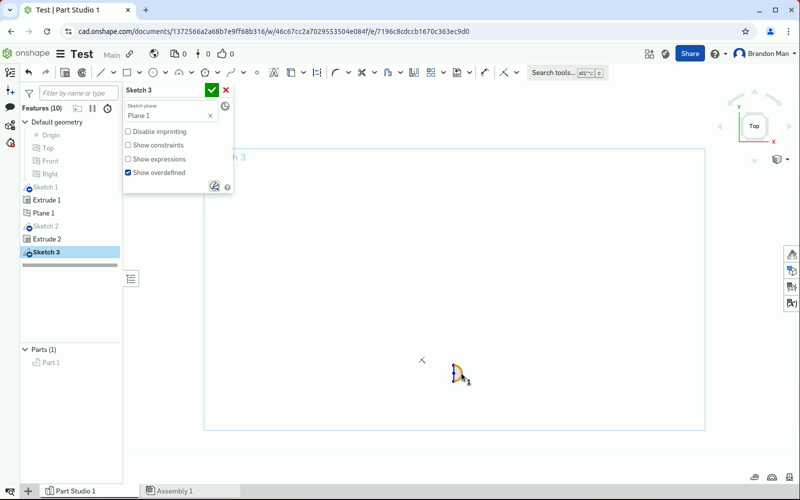
scroll(-6)
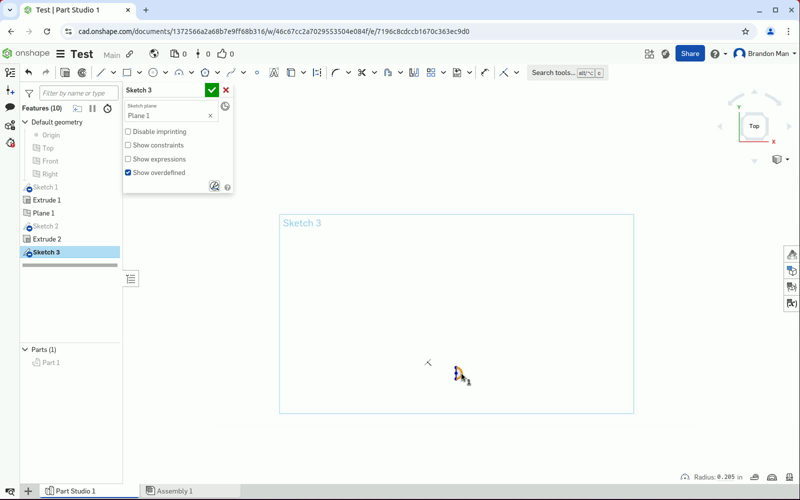
scroll(-6)
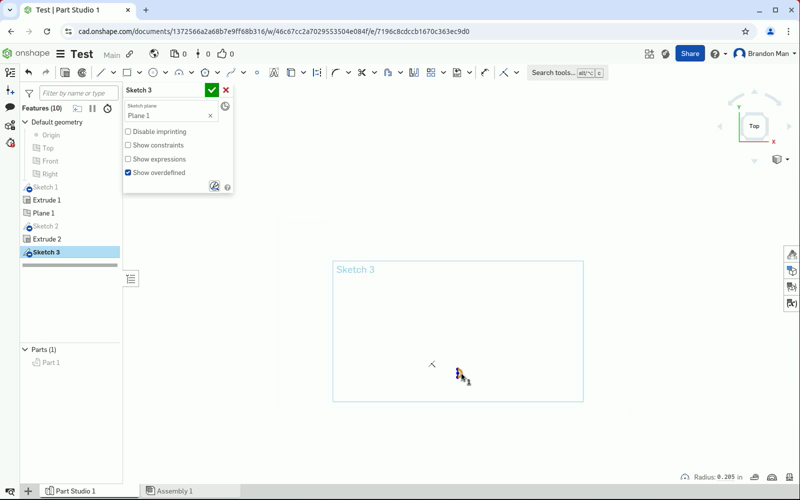
scroll(-6)
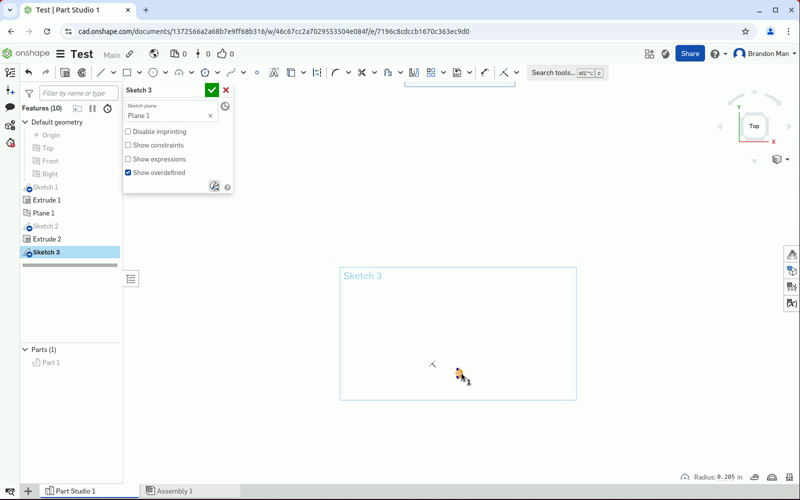
scroll(-6)
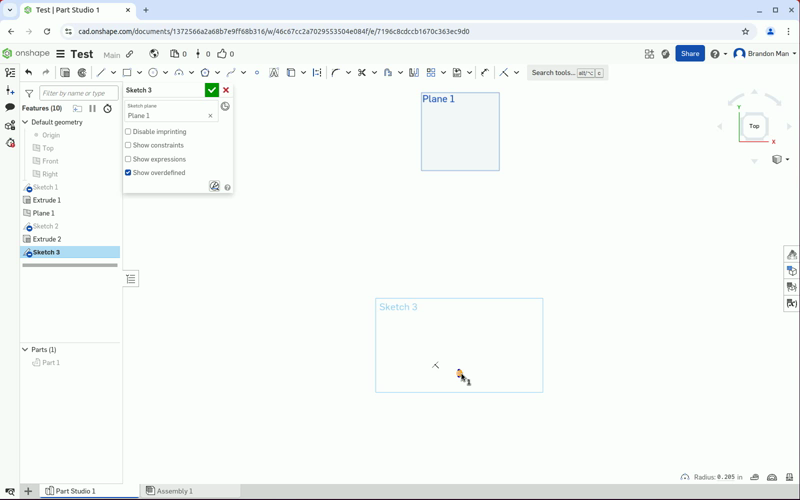
scroll(-6)
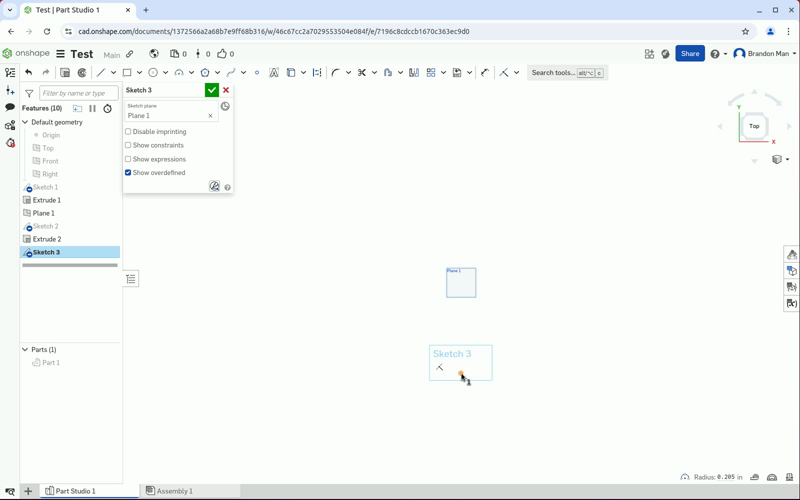
mouse_move(73, 352)
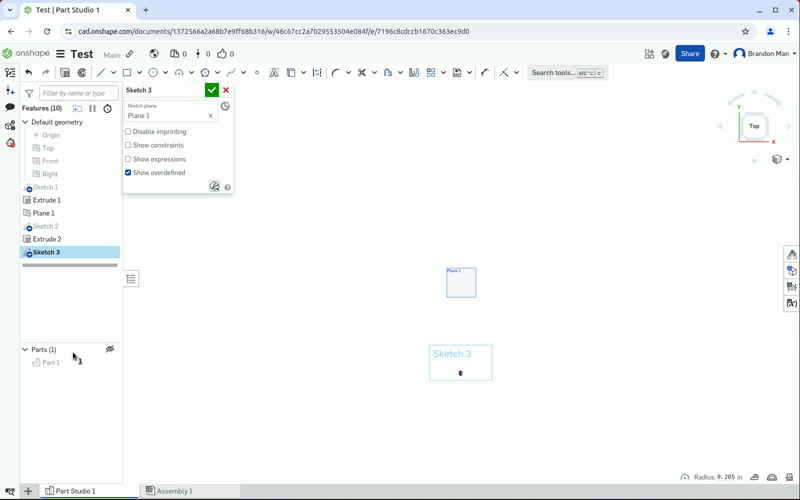
key(shift+y)
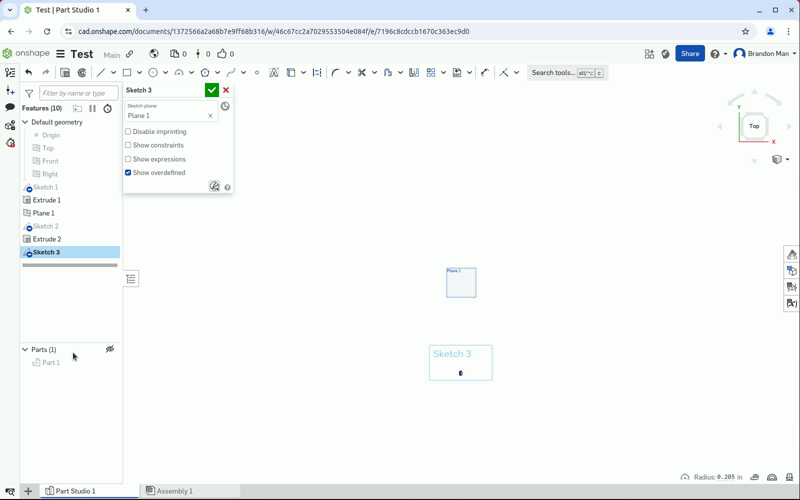
key(shift+e)
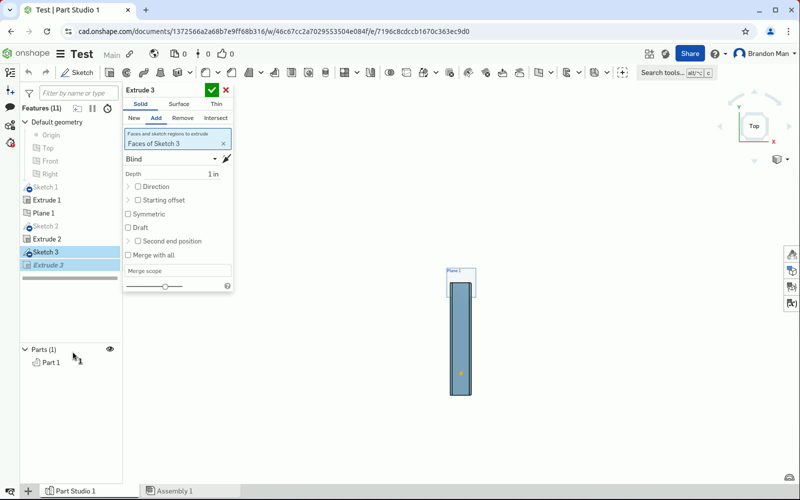
mouse_move(143, 106)
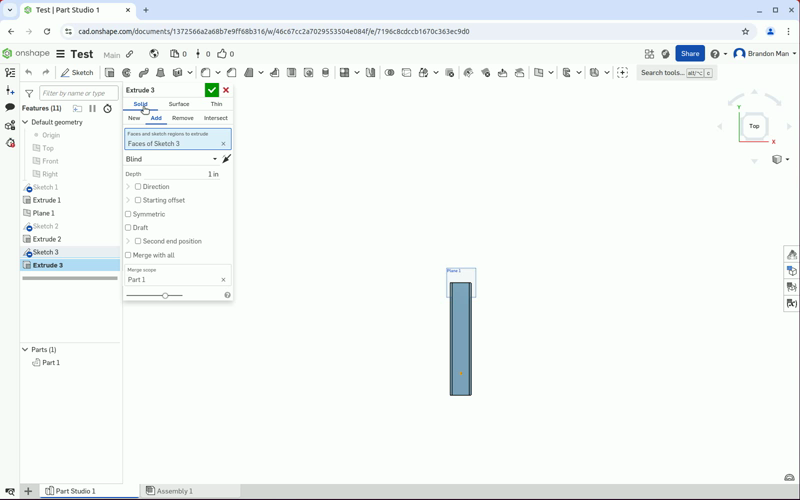
click(143, 106)
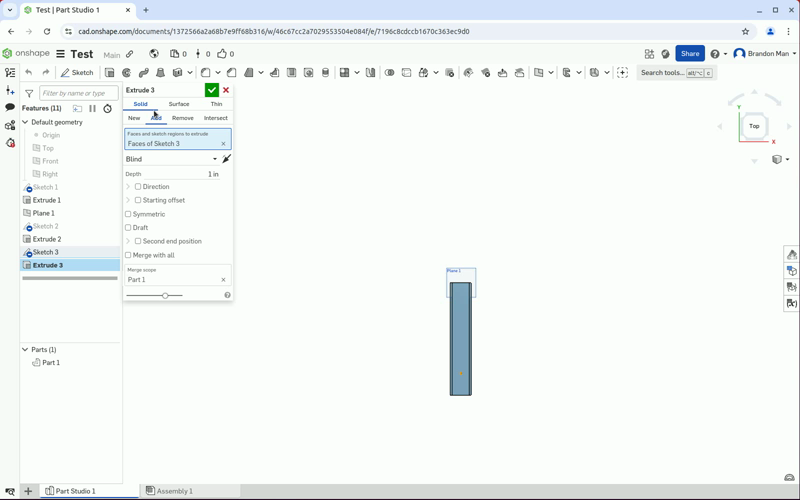
mouse_move(186, 120)
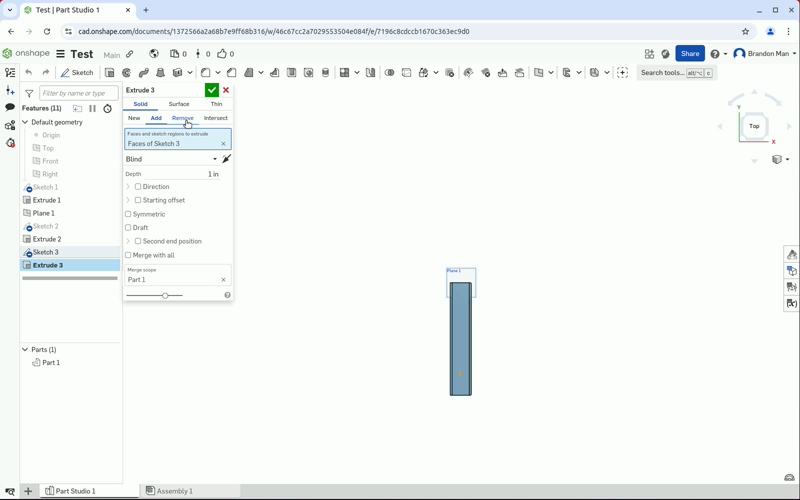
click(186, 120)
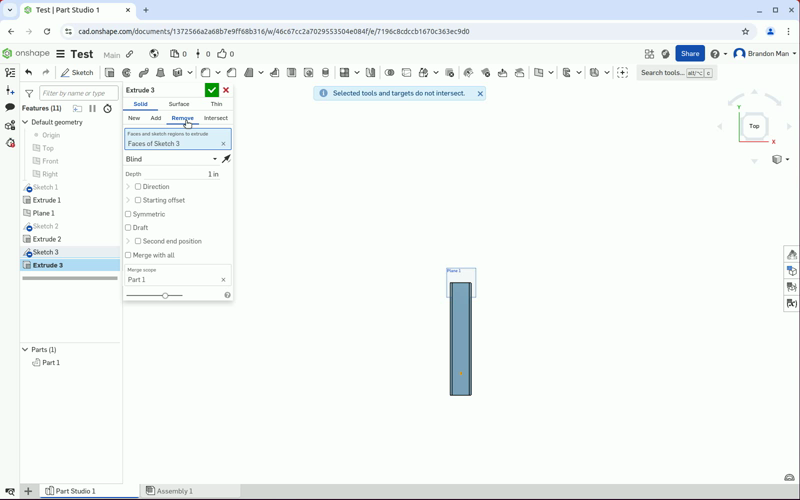
key(tab, 4)
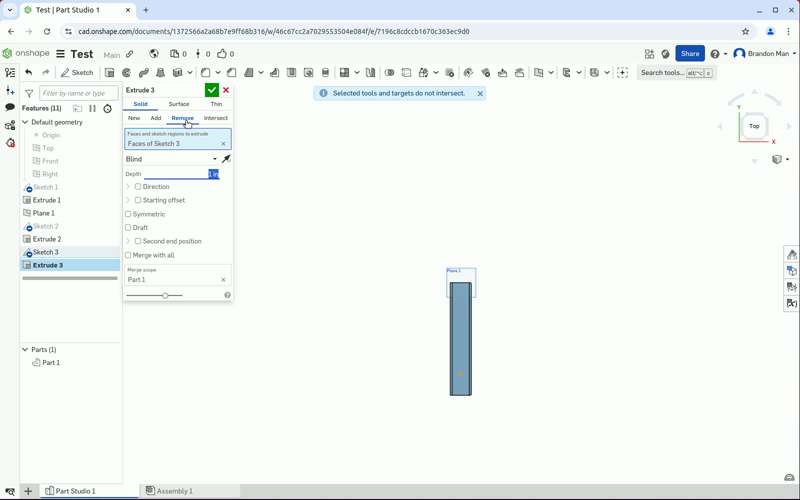
text(4.574)
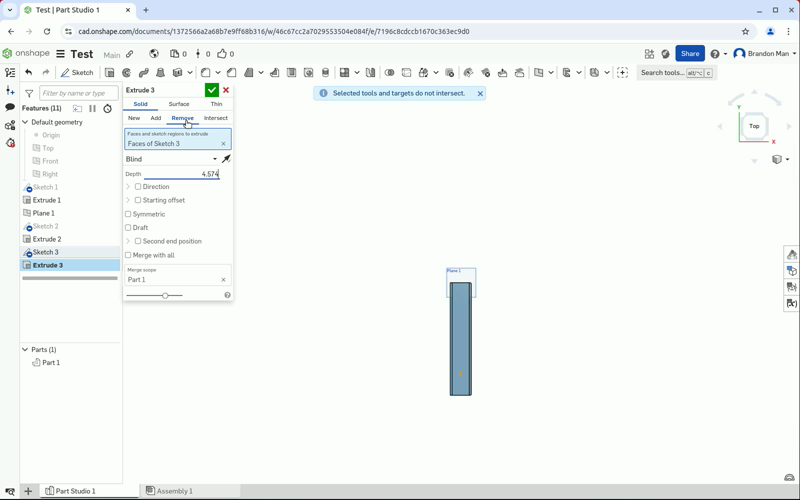
key(tab, 6)
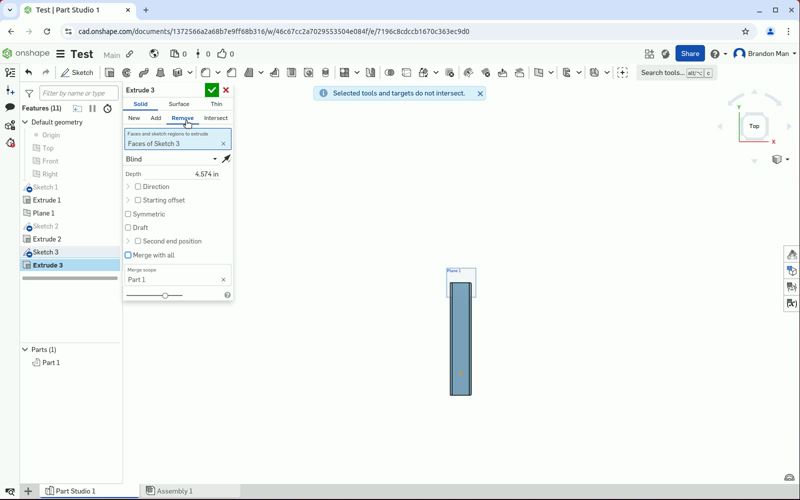
key(space)
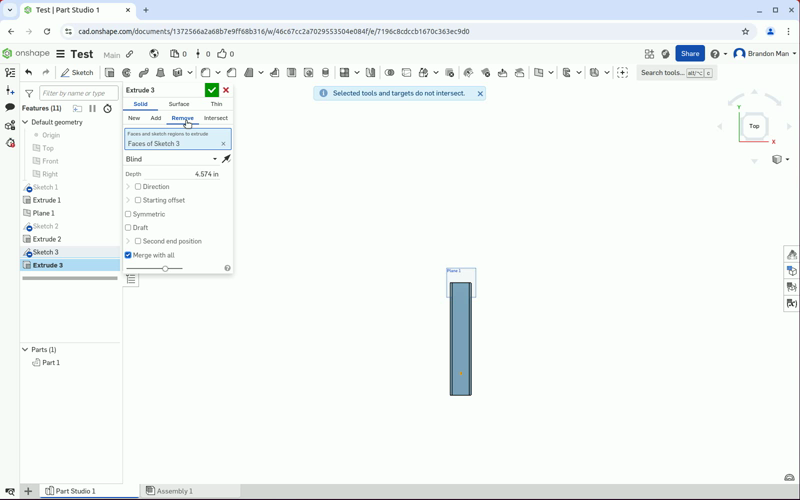
key(enter)
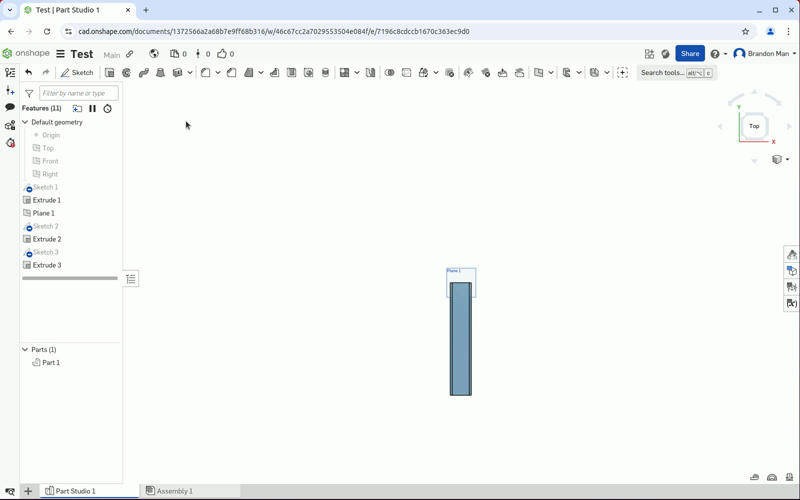
key(shift+h)
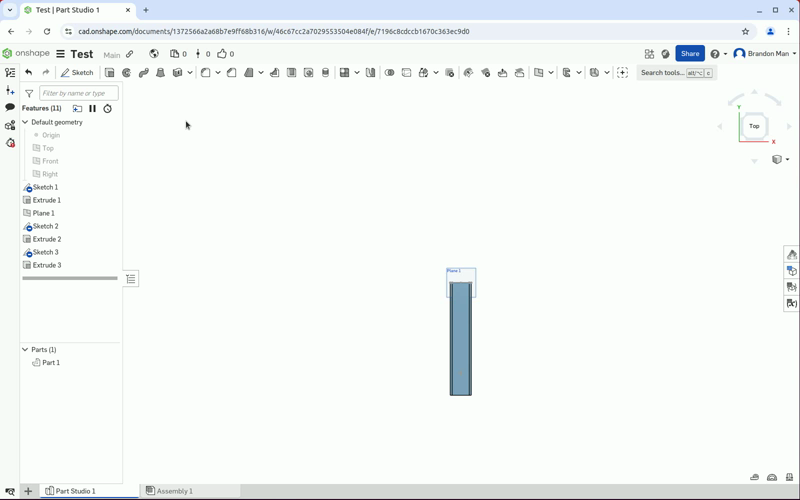
key(shift+h)
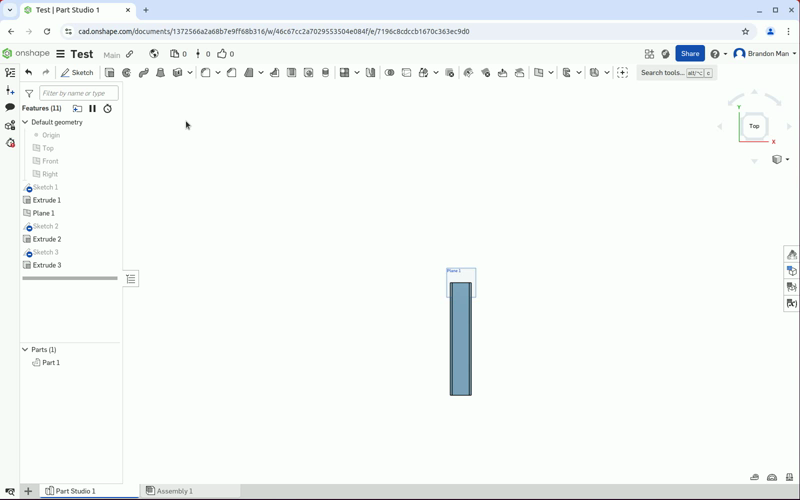
mouse_move(73, 189)
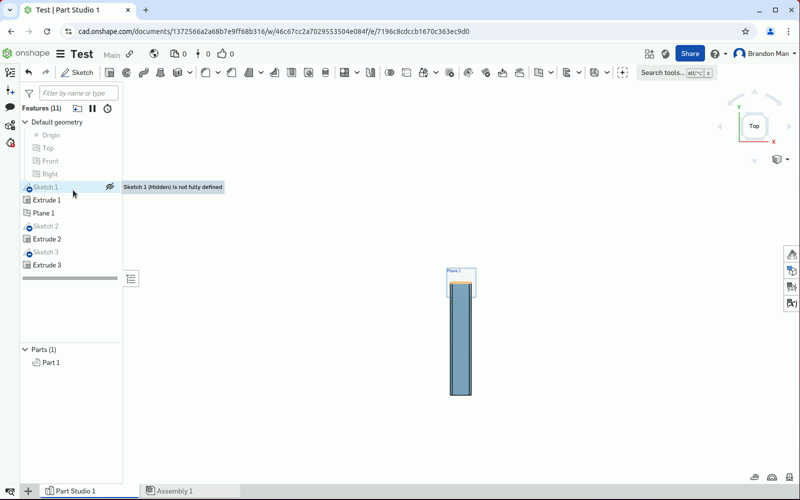
click(73, 189)
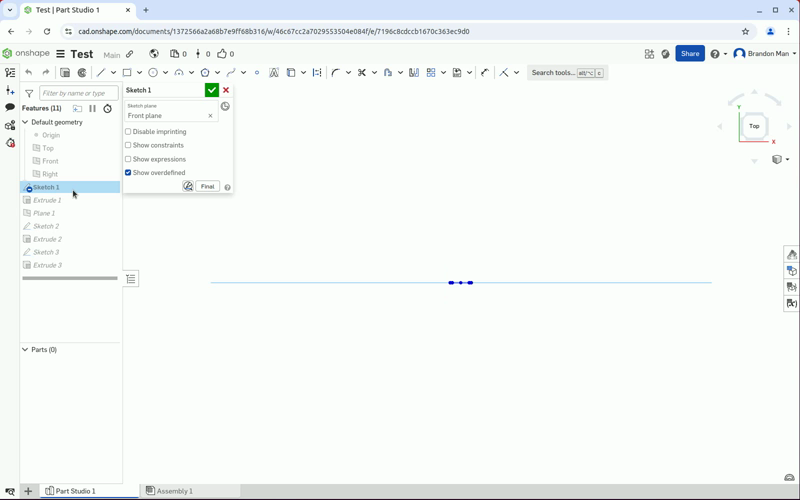
mouse_move(229, 92)
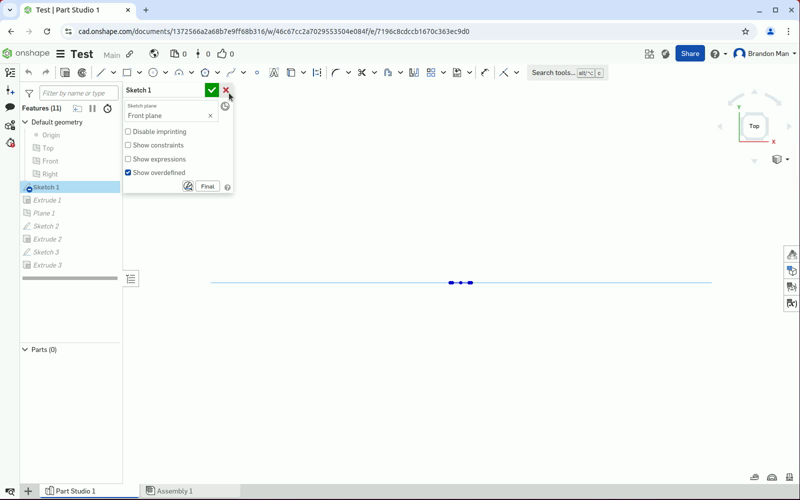
click(229, 92)
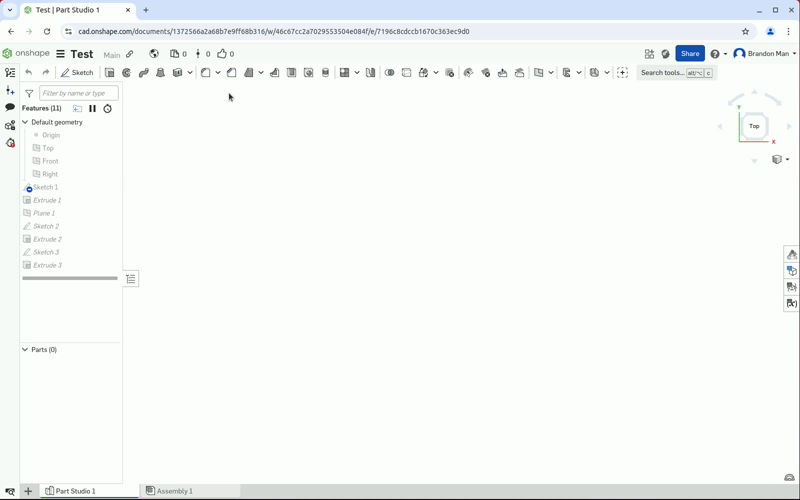
key(shift+s)
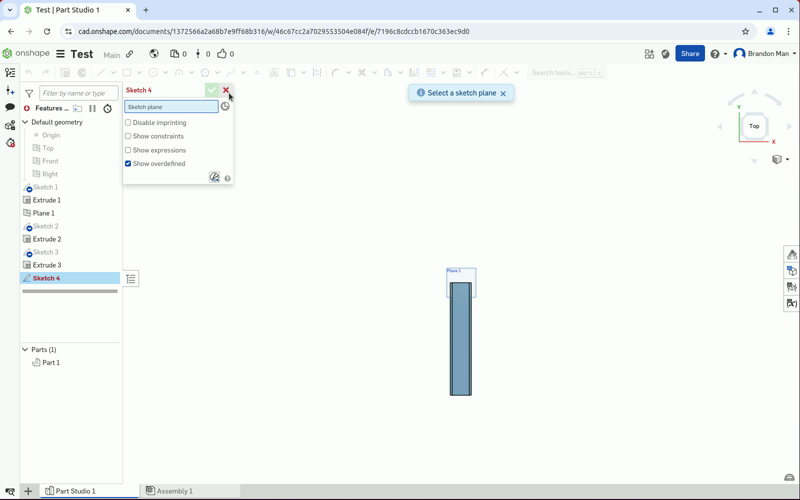
mouse_move(73, 215)
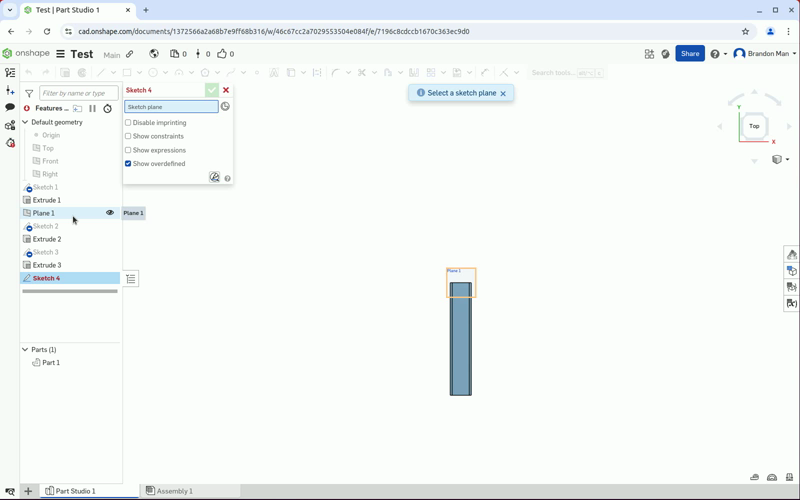
click(73, 215)
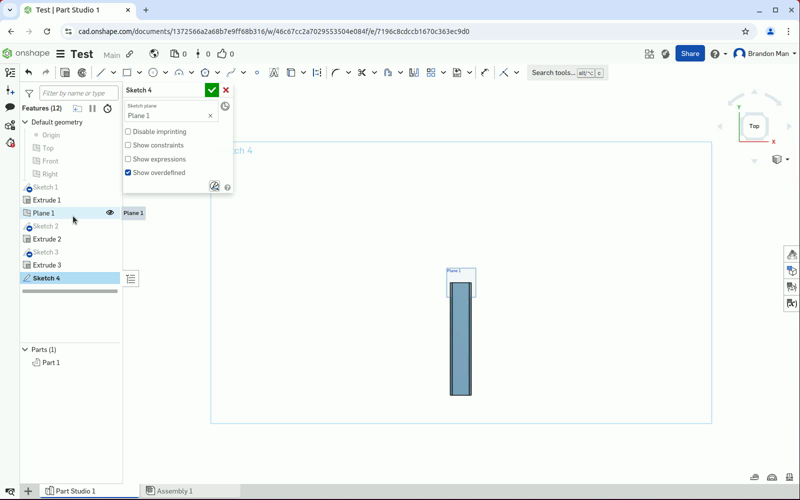
mouse_move(73, 352)
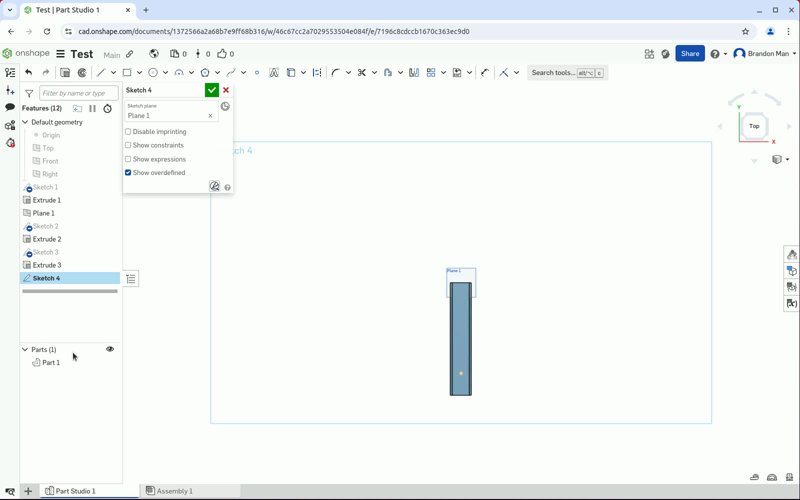
key(y)
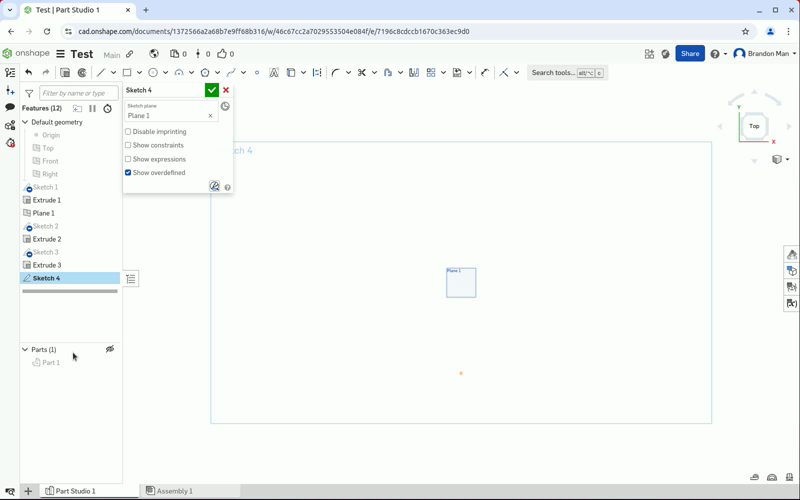
key(a)
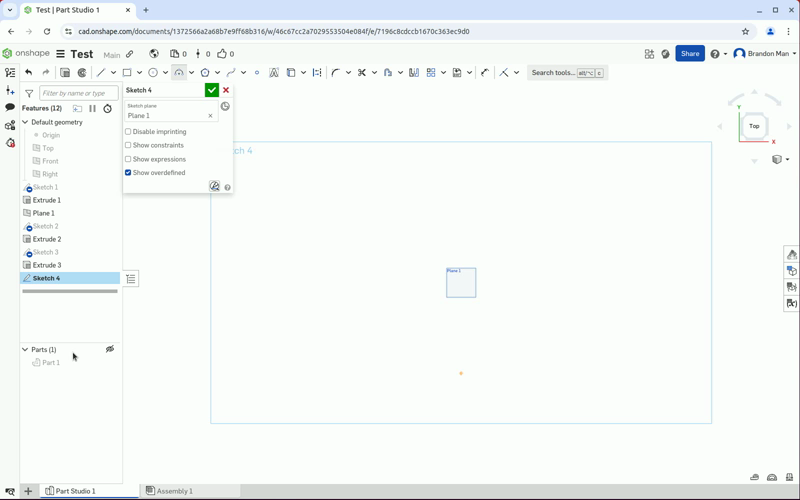
key_down(shift)
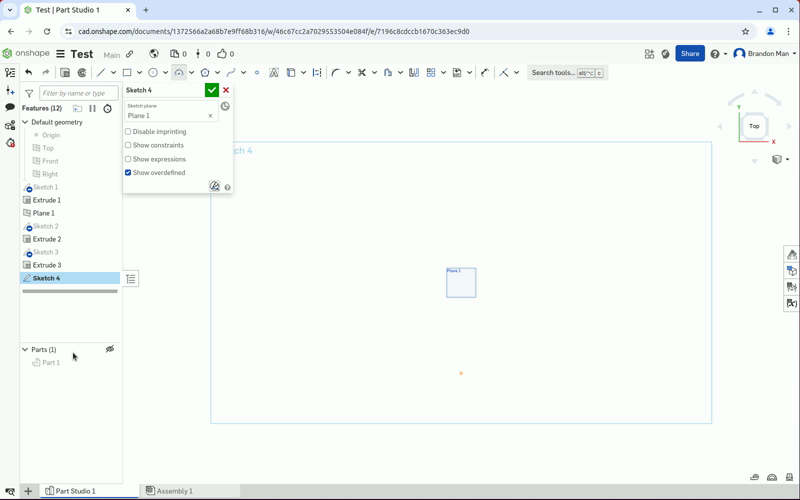
mouse_move(460, 386)
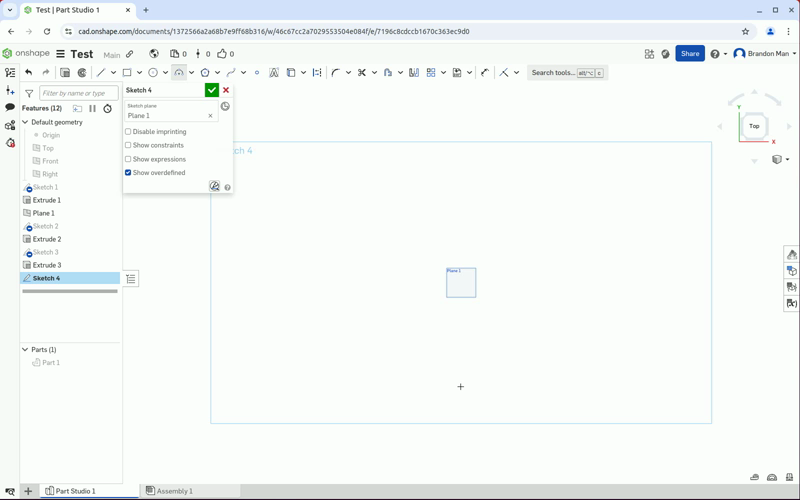
click(460, 386)
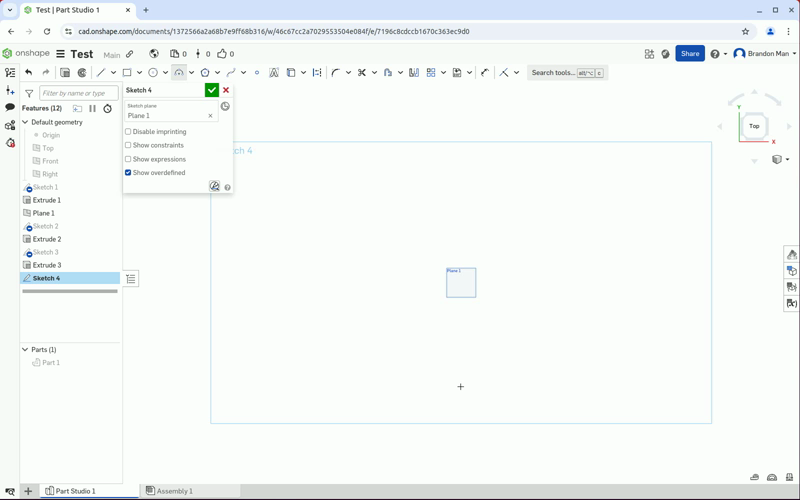
key_up(shift)
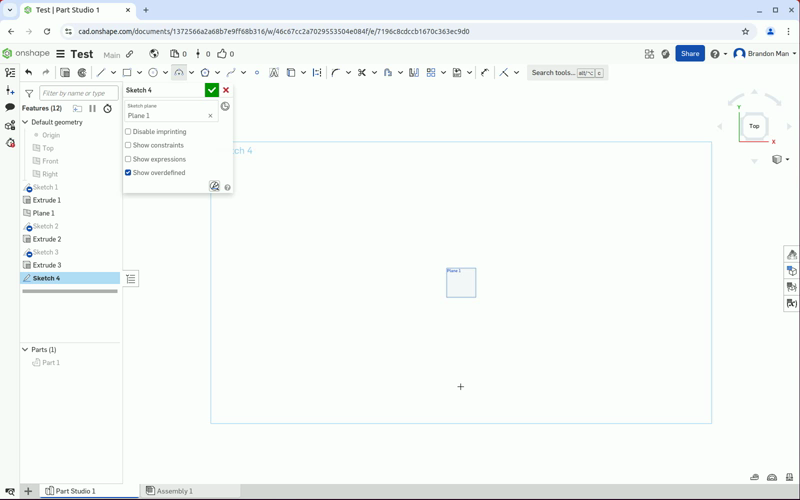
key_down(shift)
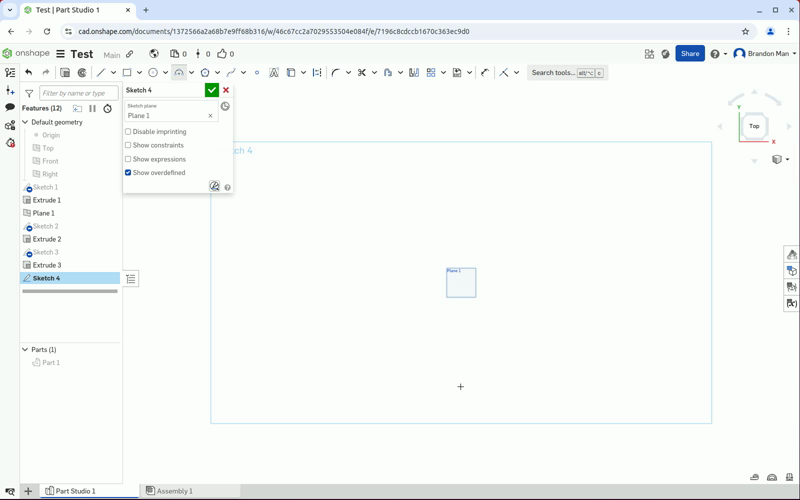
mouse_move(460, 383)
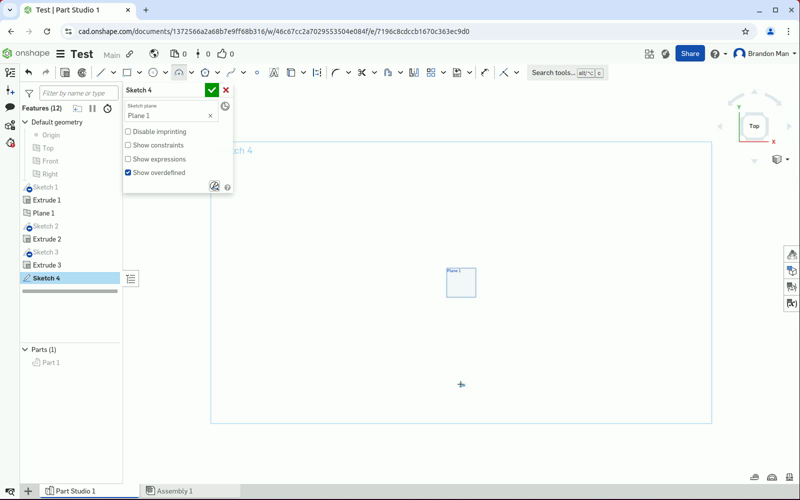
scroll(6)
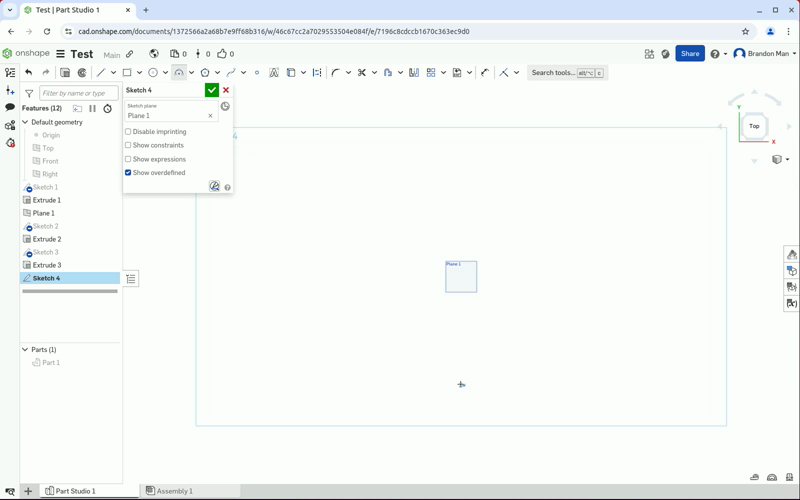
scroll(6)
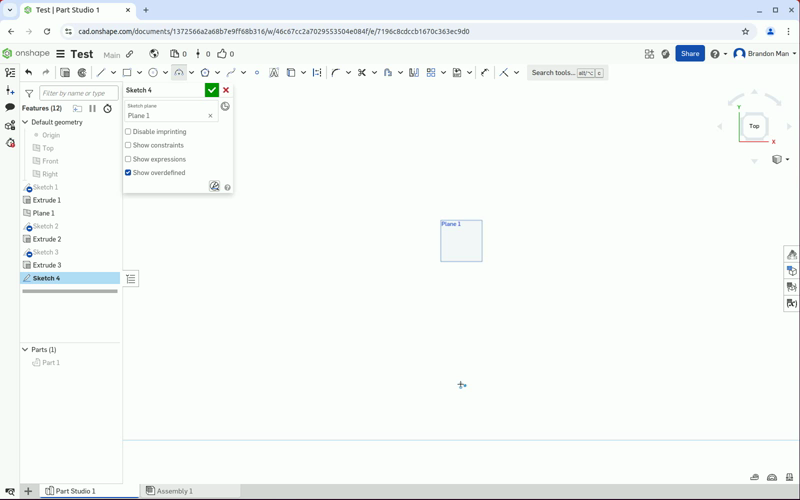
scroll(6)
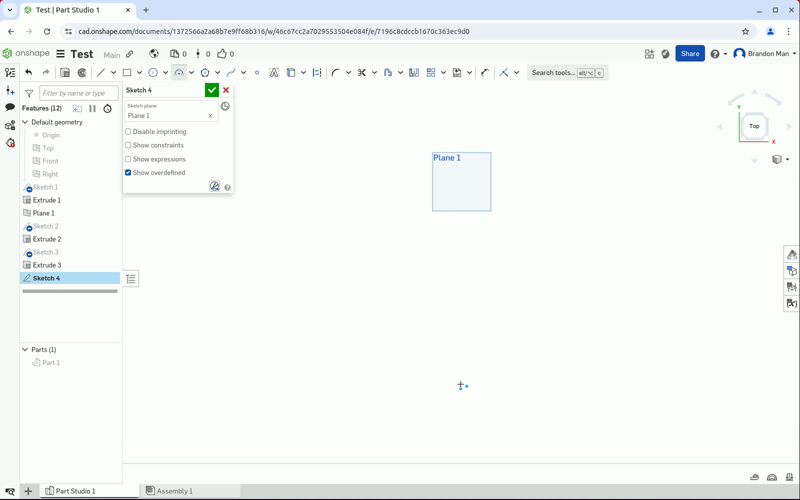
scroll(6)
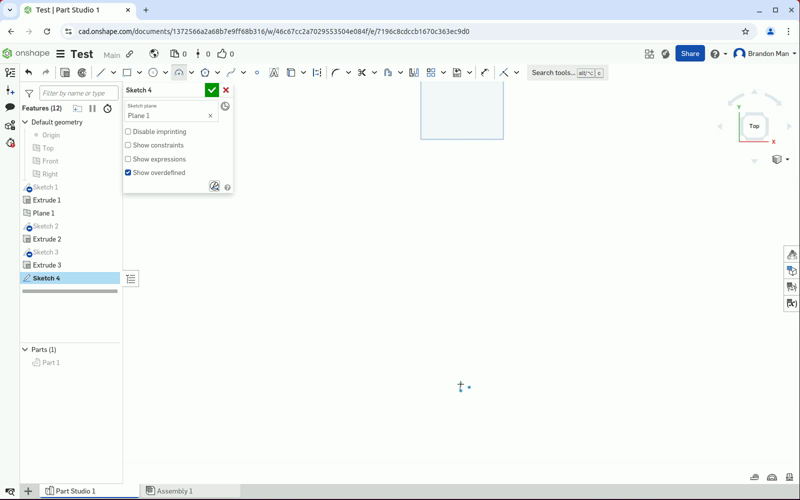
scroll(6)
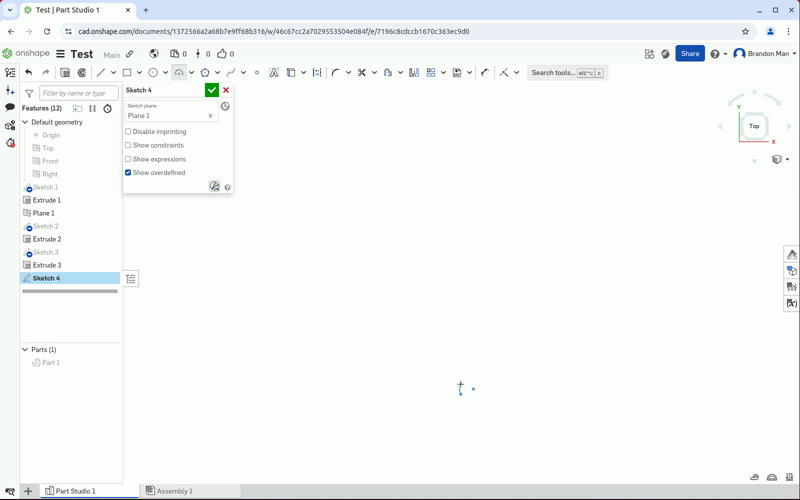
scroll(6)
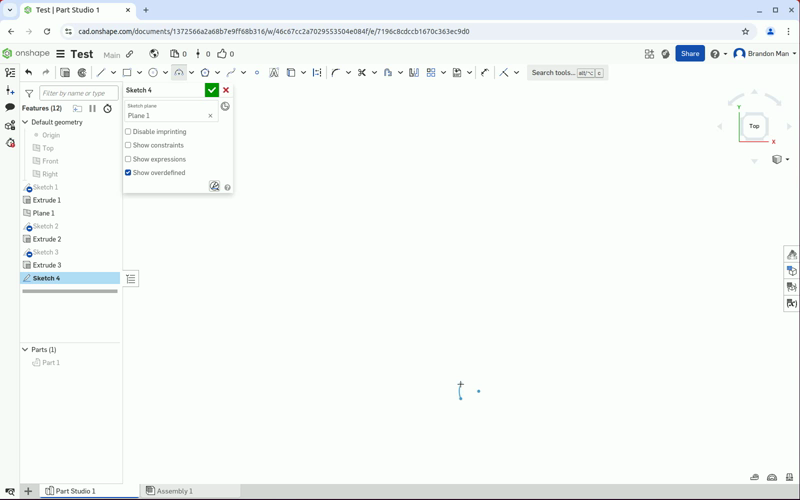
scroll(6)
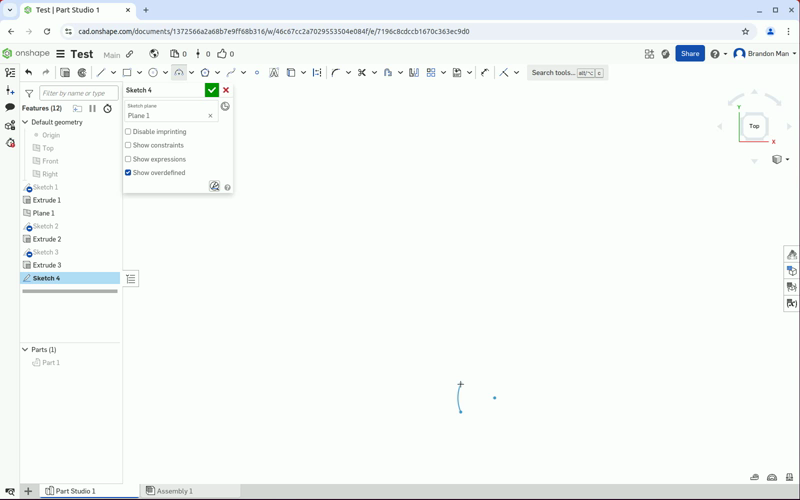
click(460, 383)
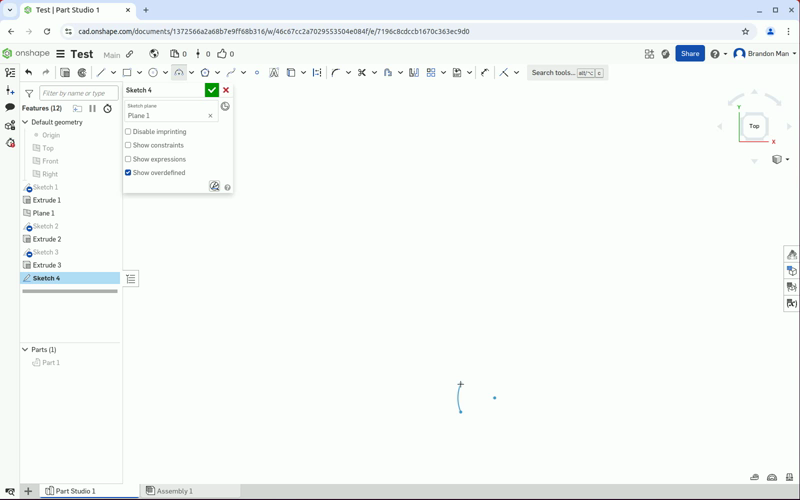
scroll(-6)
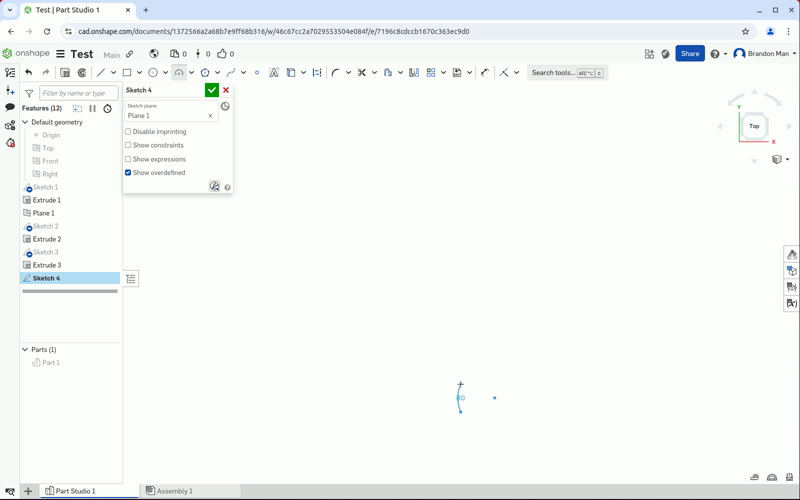
scroll(-6)
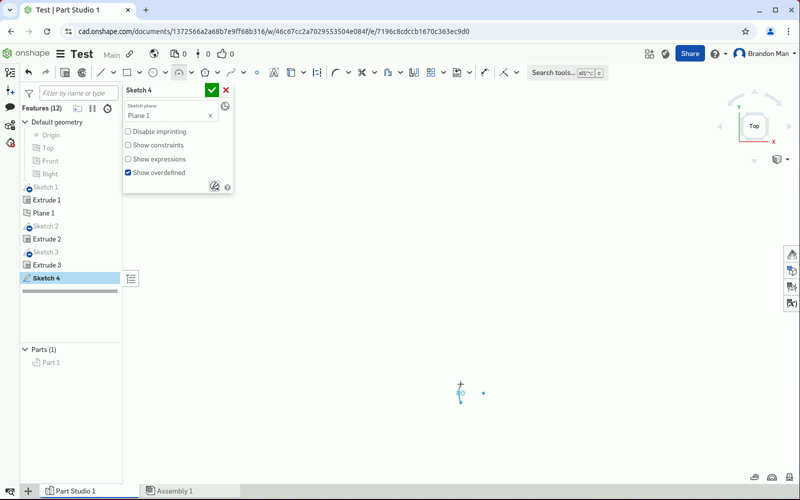
scroll(-6)
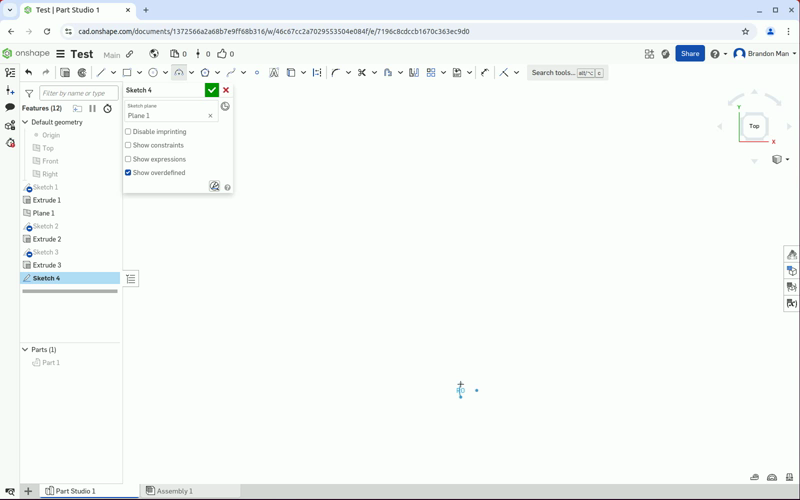
scroll(-6)
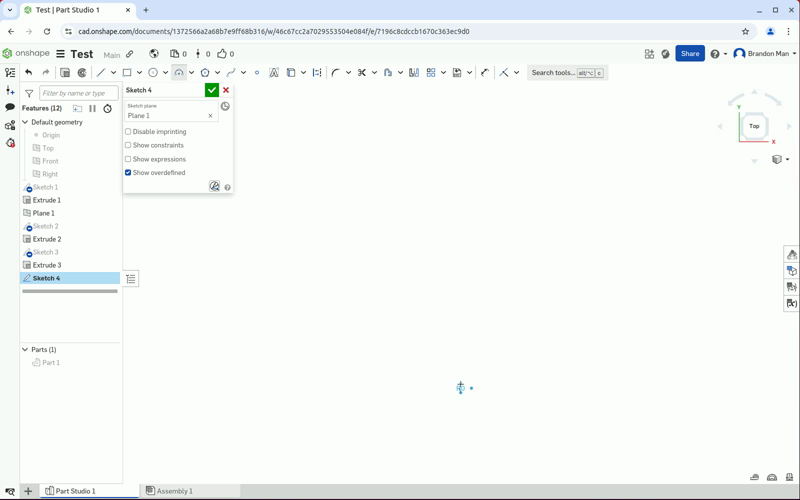
scroll(-6)
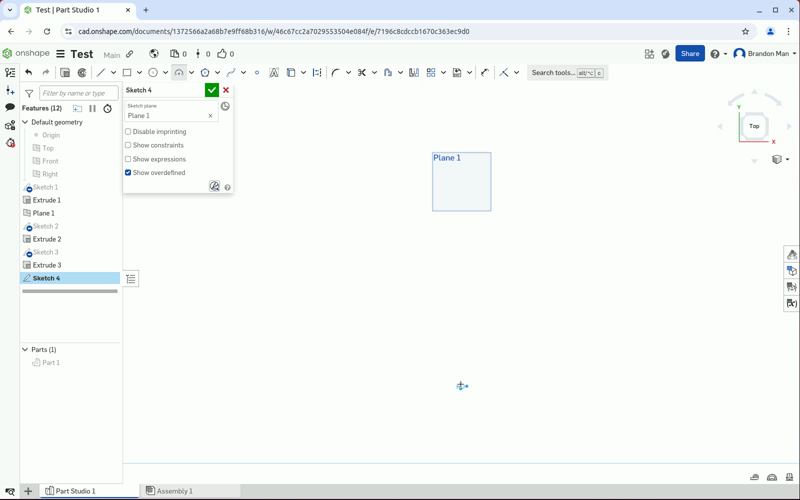
scroll(-6)
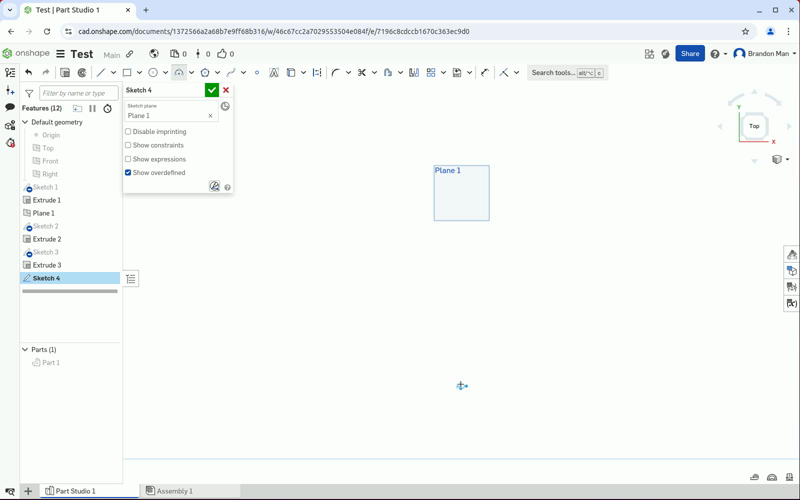
scroll(-6)
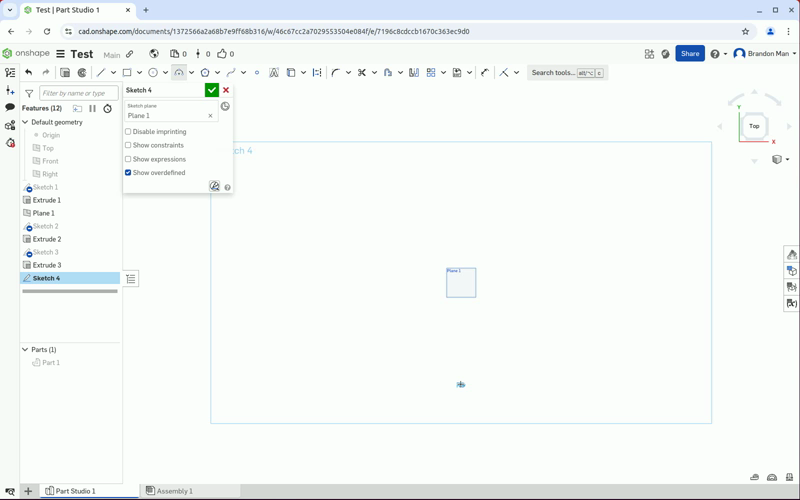
mouse_move(461, 384)
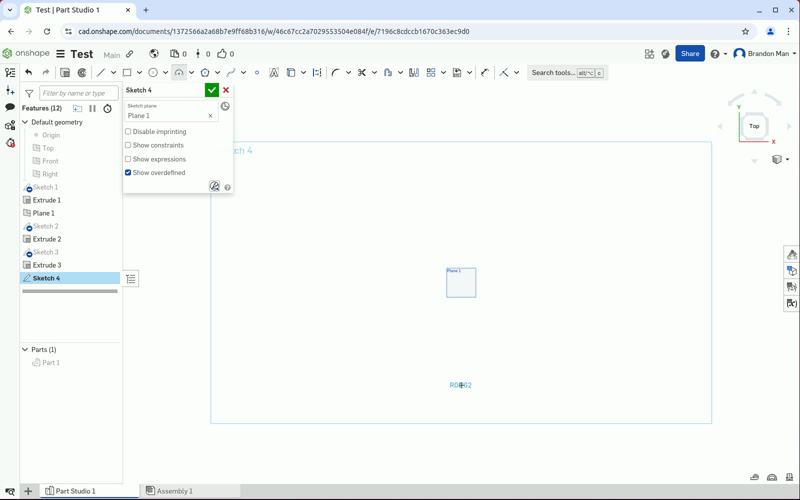
scroll(6)
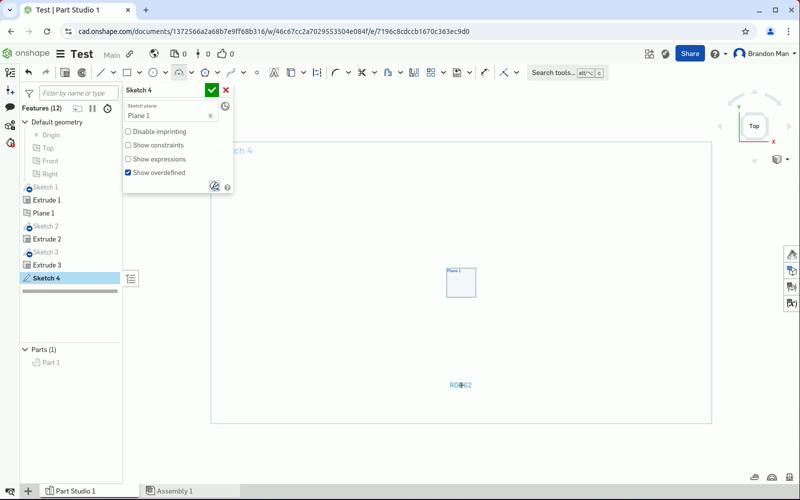
scroll(6)
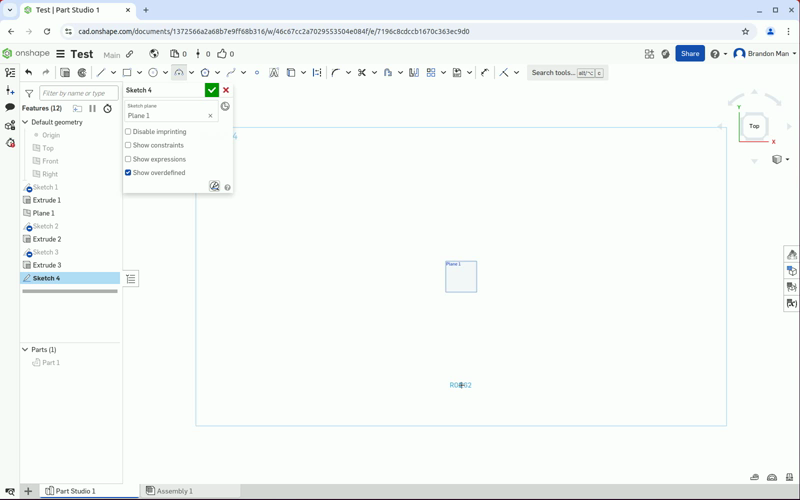
scroll(6)
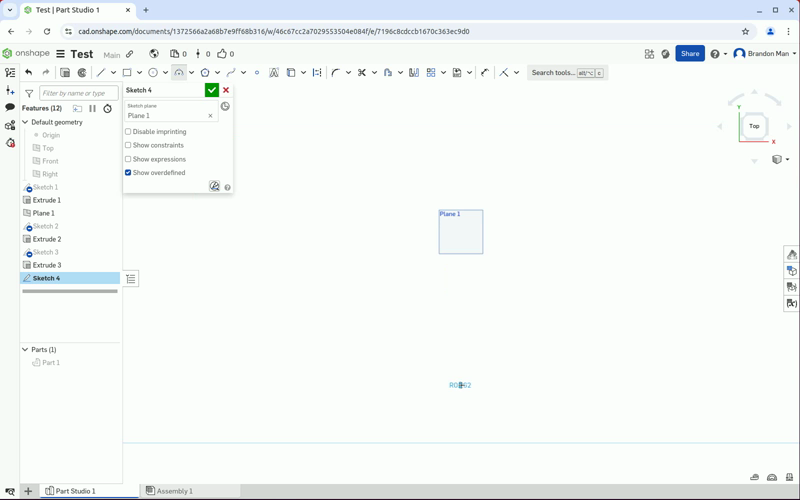
scroll(6)
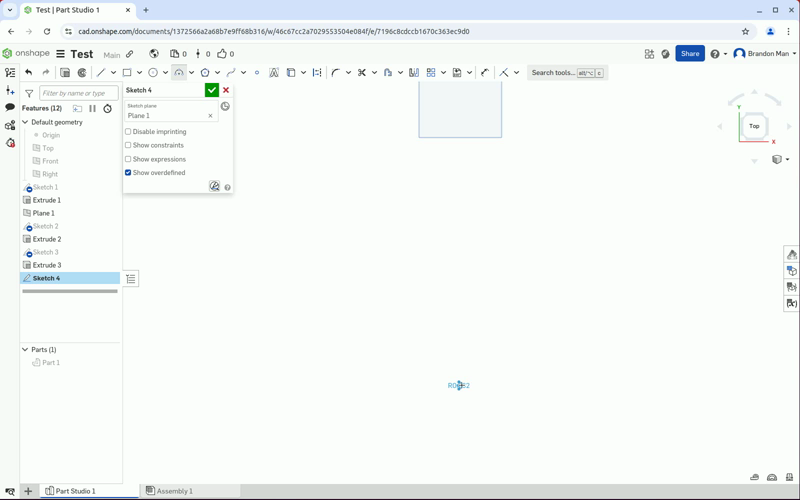
scroll(6)
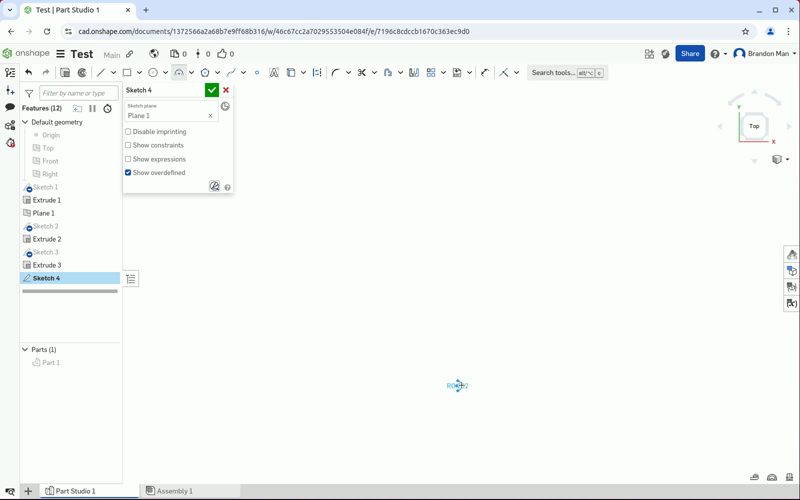
scroll(6)
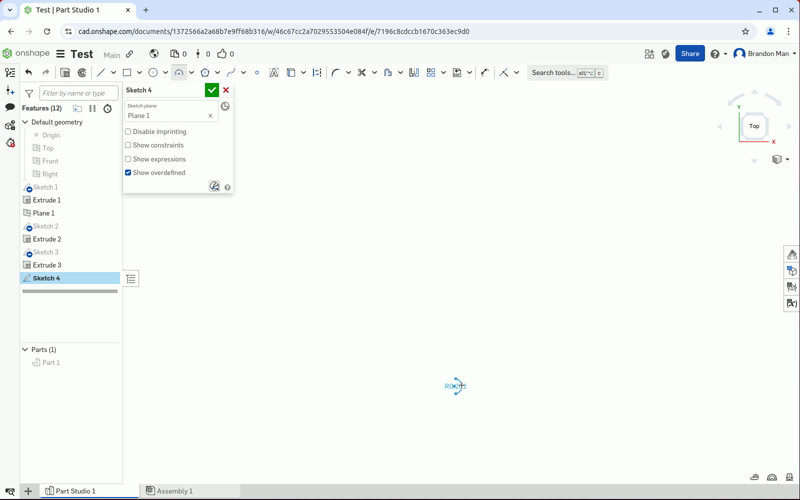
scroll(6)
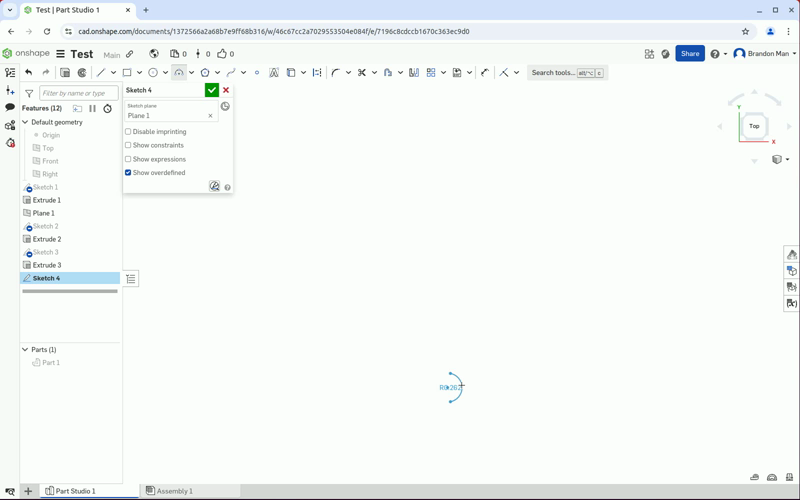
click(461, 384)
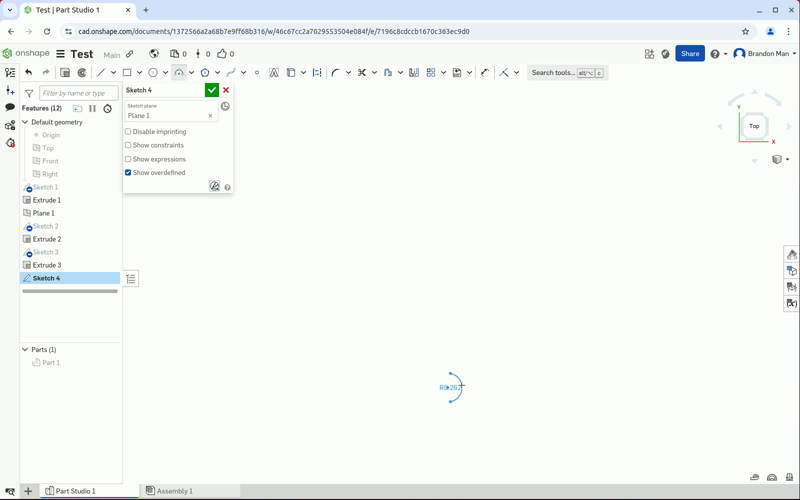
scroll(-6)
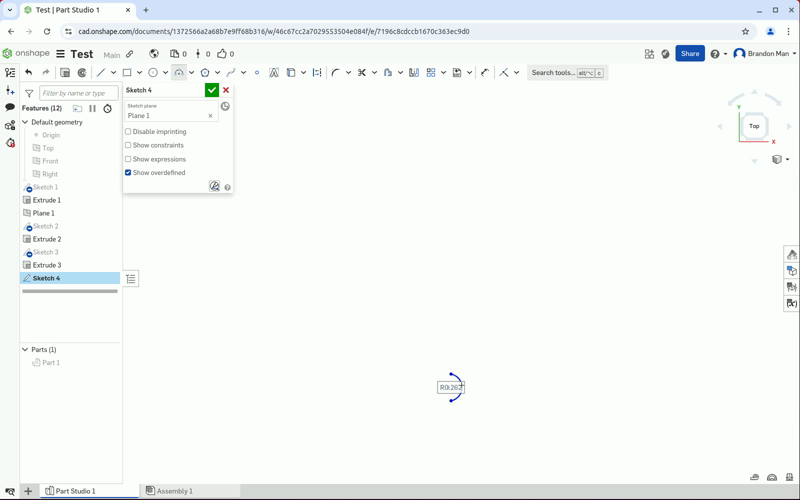
scroll(-6)
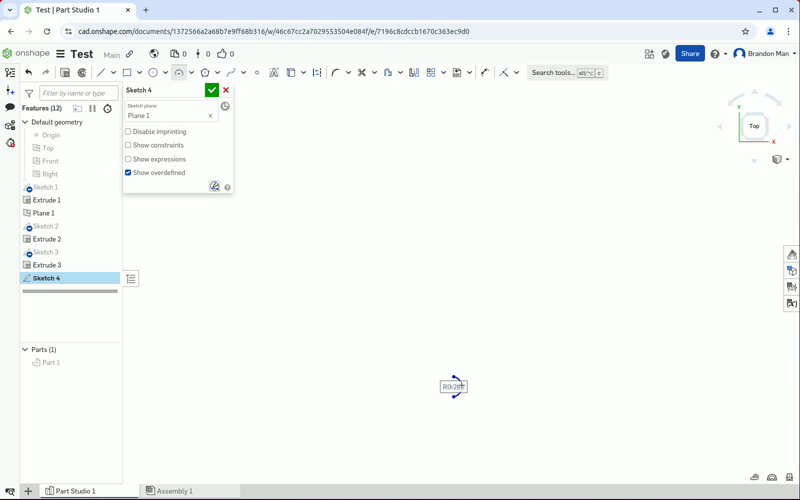
scroll(-6)
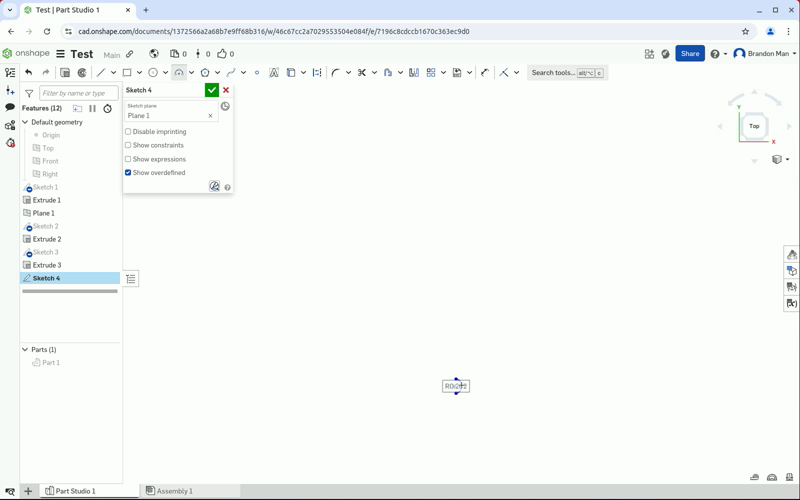
scroll(-6)
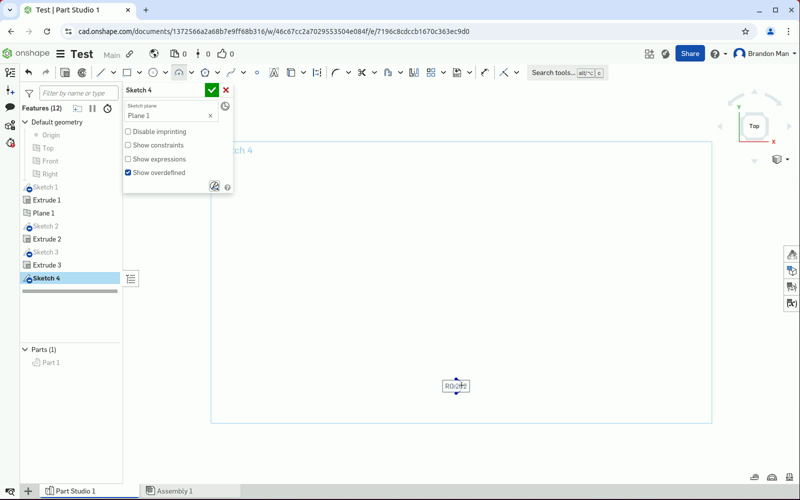
scroll(-6)
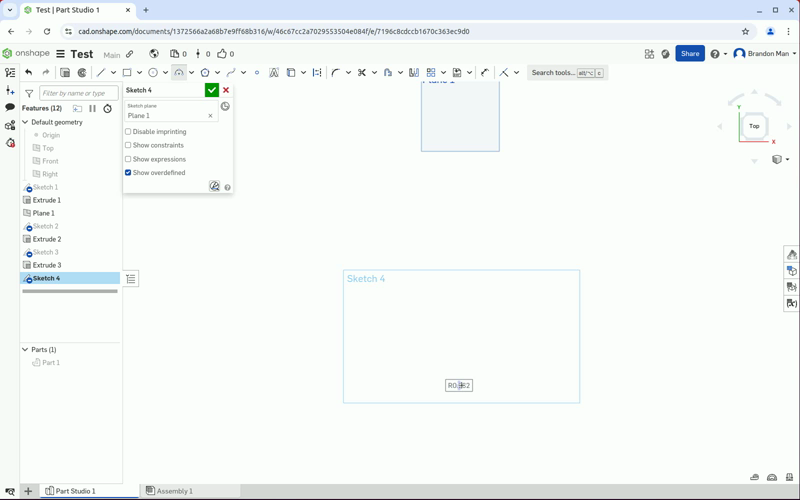
scroll(-6)
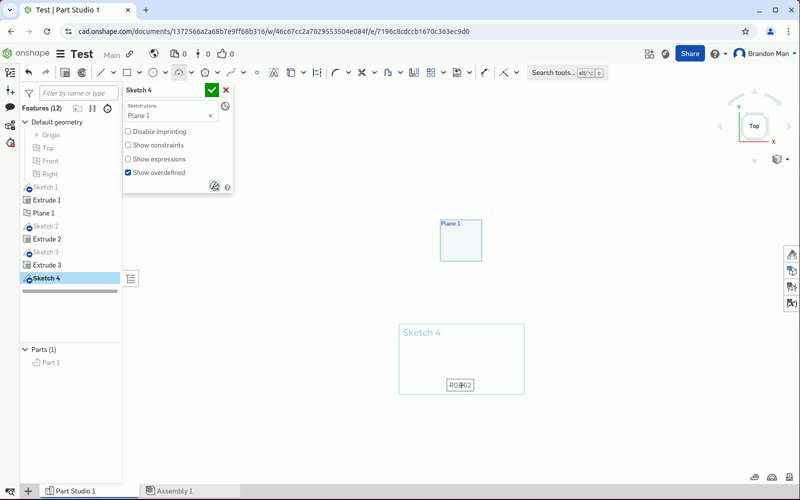
scroll(-6)
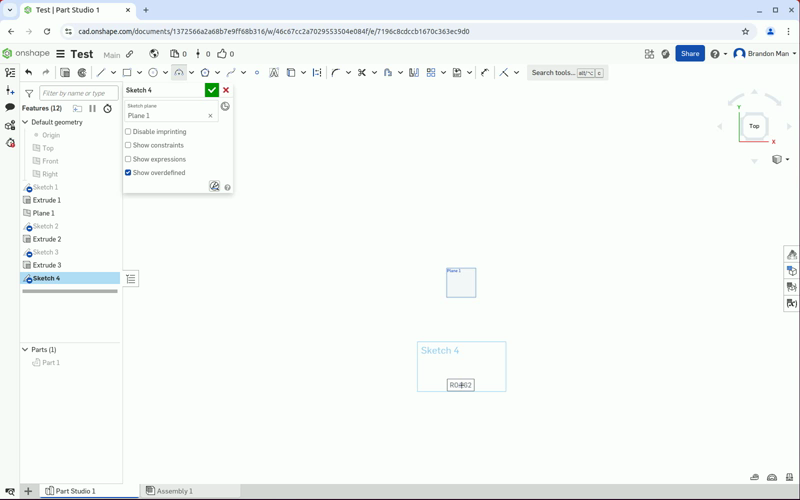
key_up(shift)
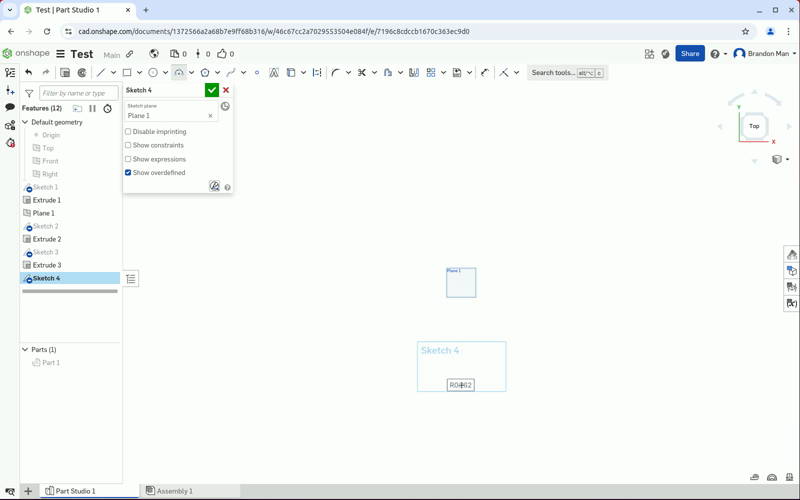
key(esc)
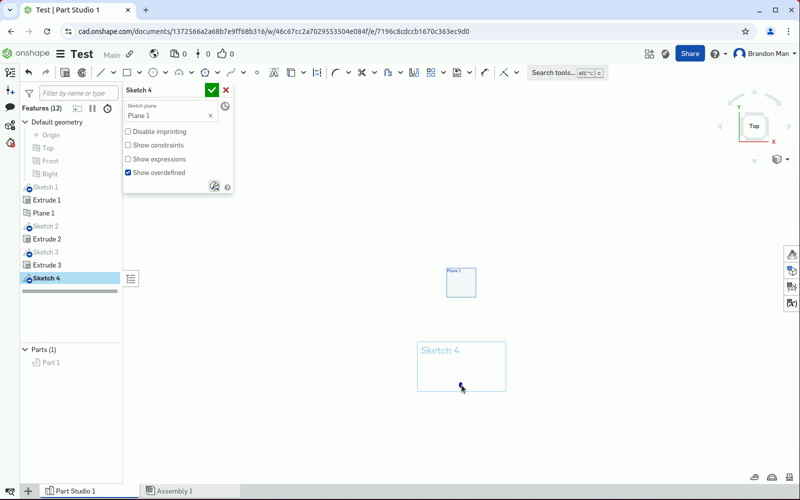
key(l)
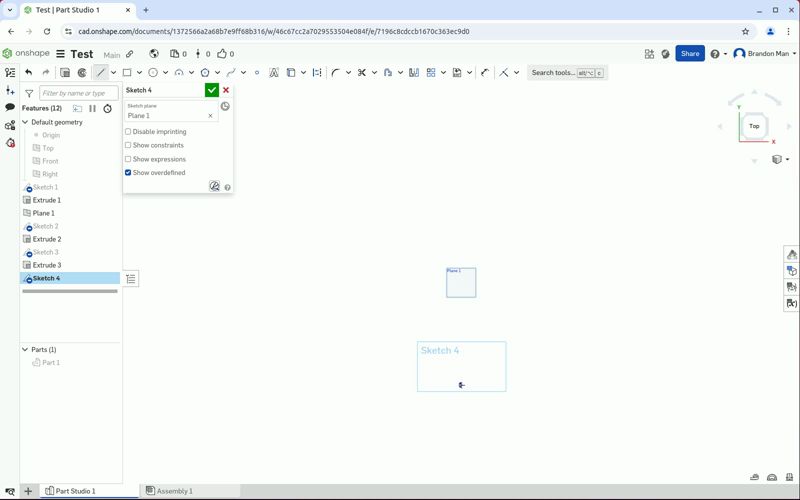
mouse_move(460, 383)
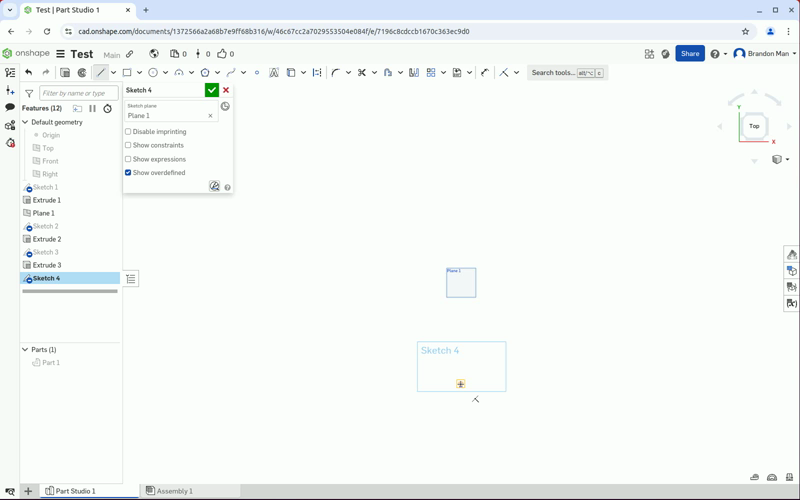
scroll(6)
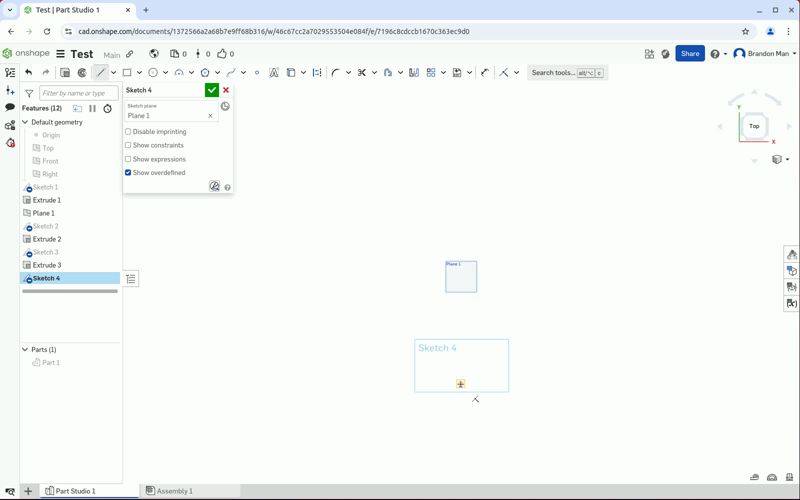
scroll(6)
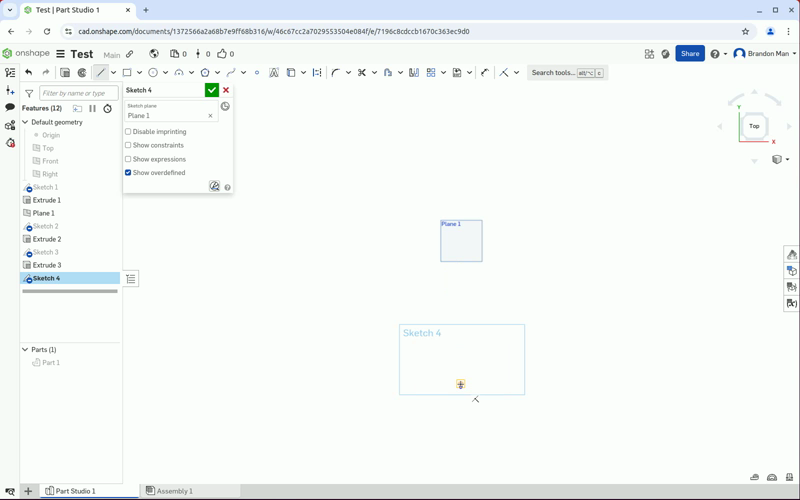
scroll(6)
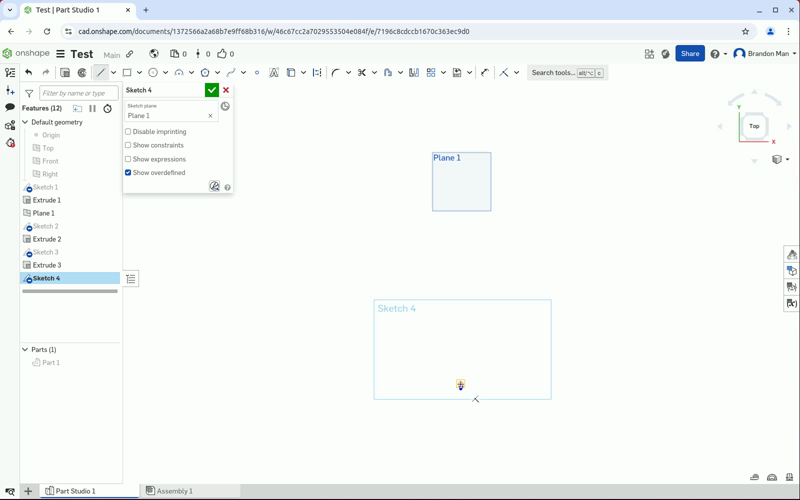
scroll(6)
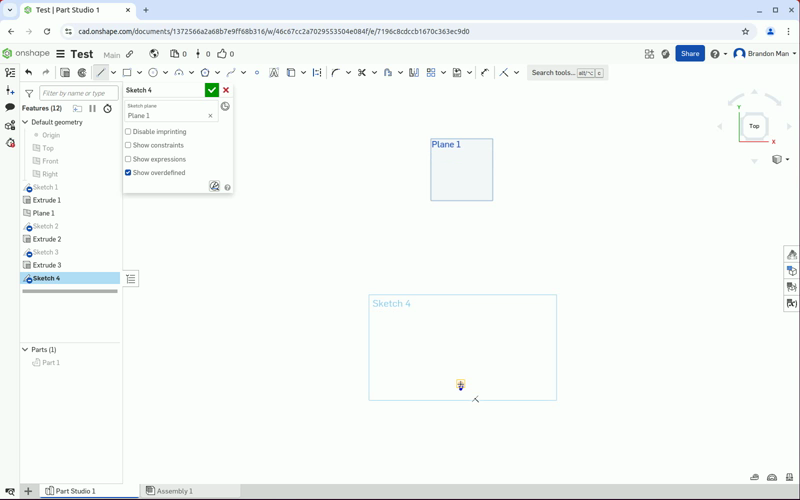
scroll(6)
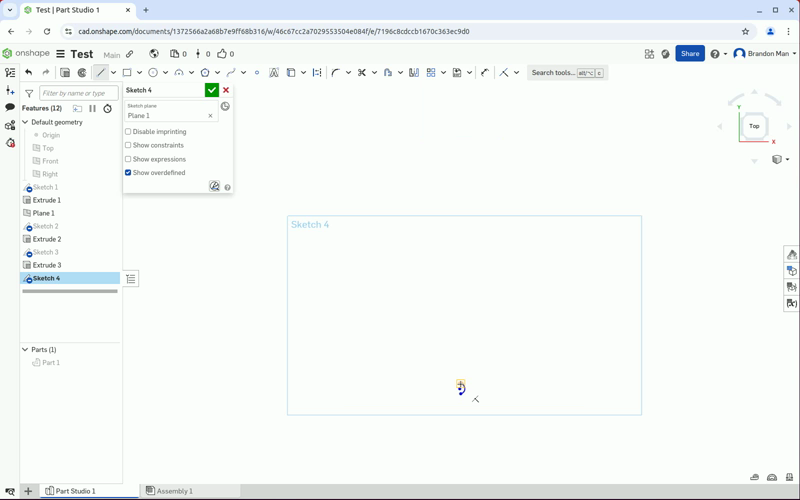
scroll(6)
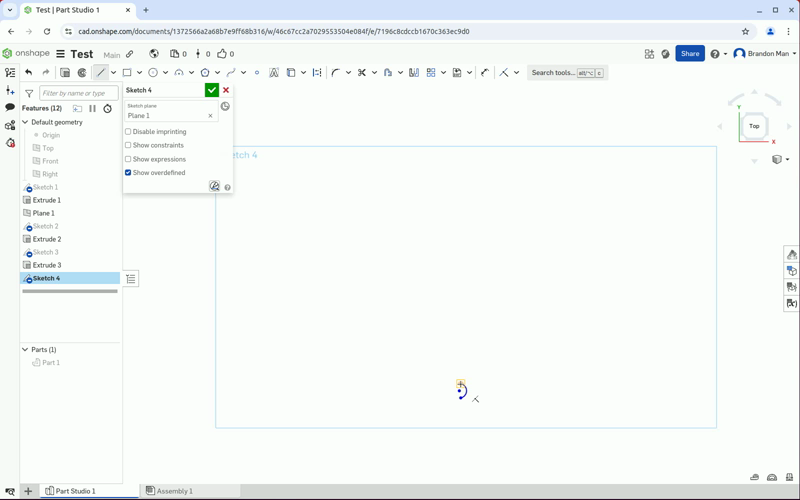
scroll(6)
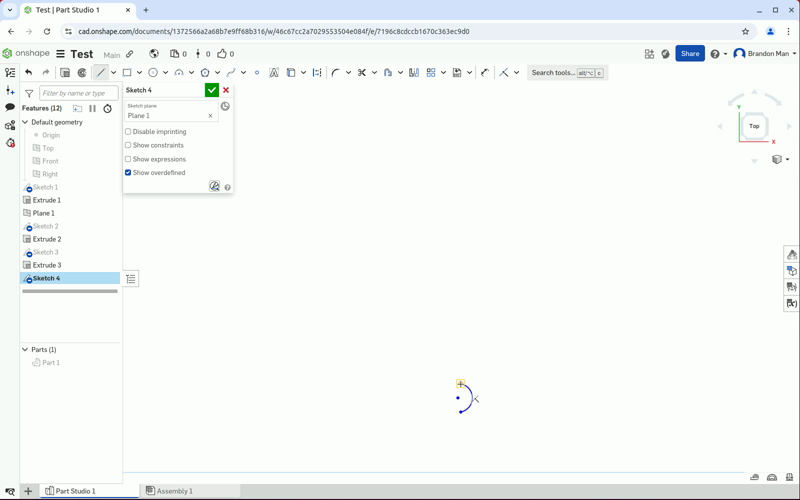
click(460, 383)
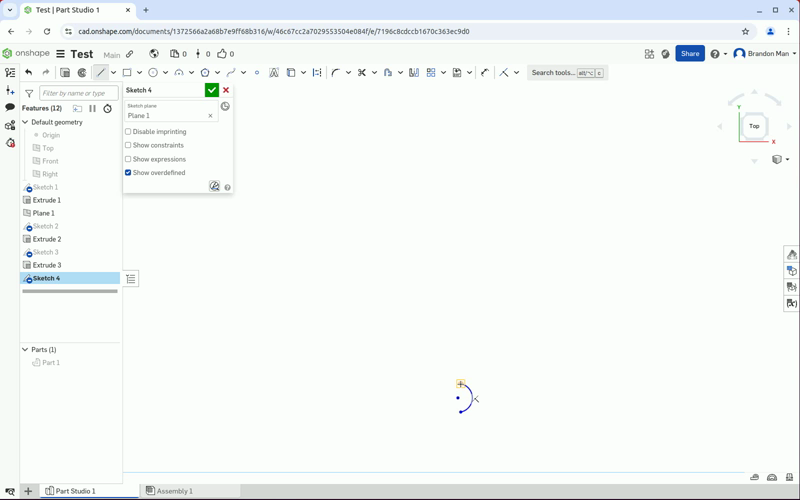
scroll(-6)
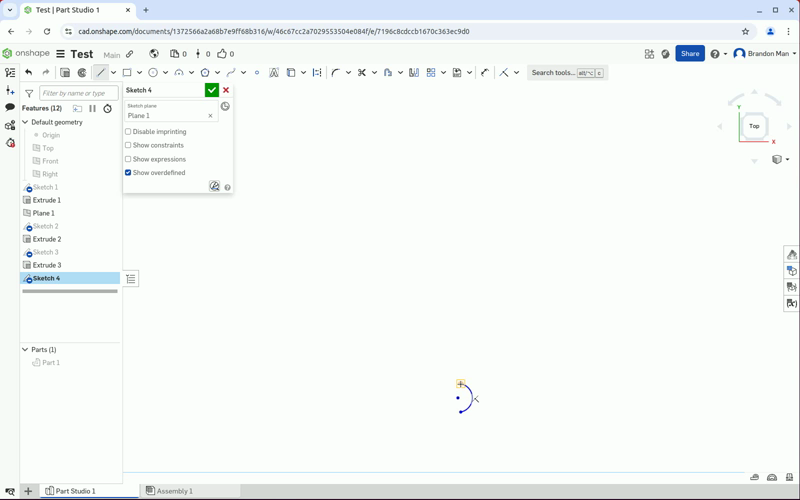
scroll(-6)
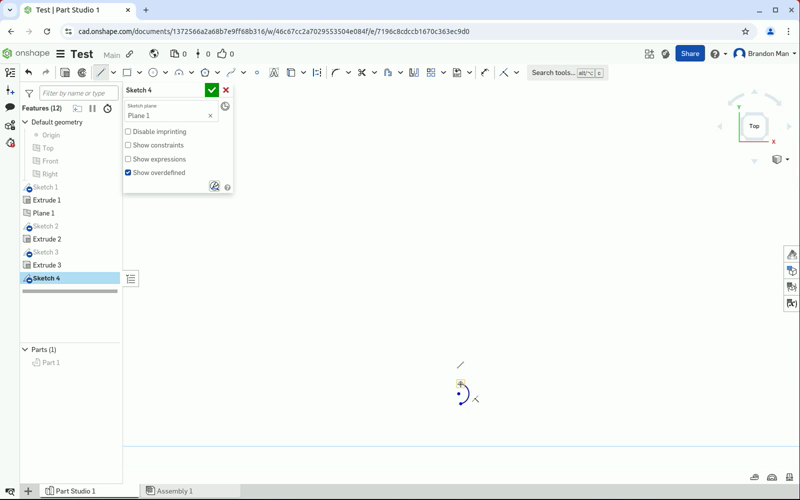
scroll(-6)
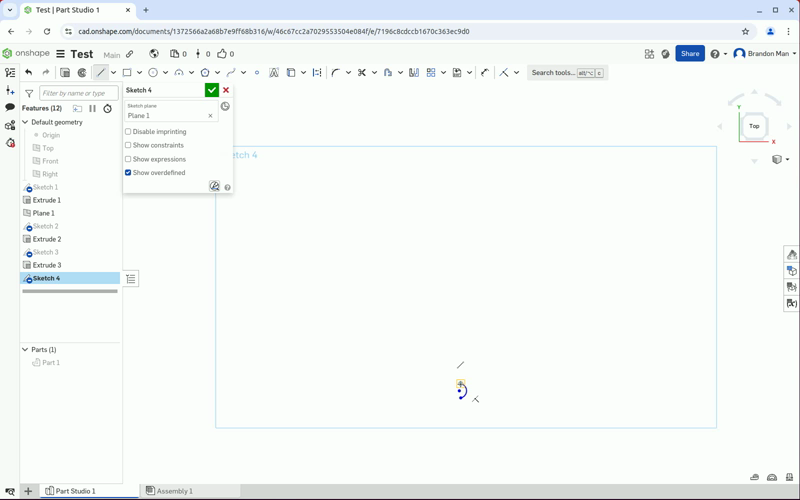
scroll(-6)
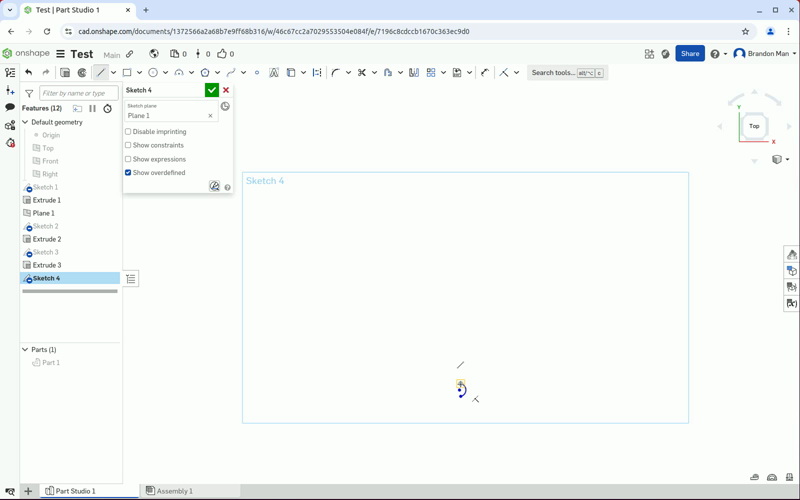
scroll(-6)
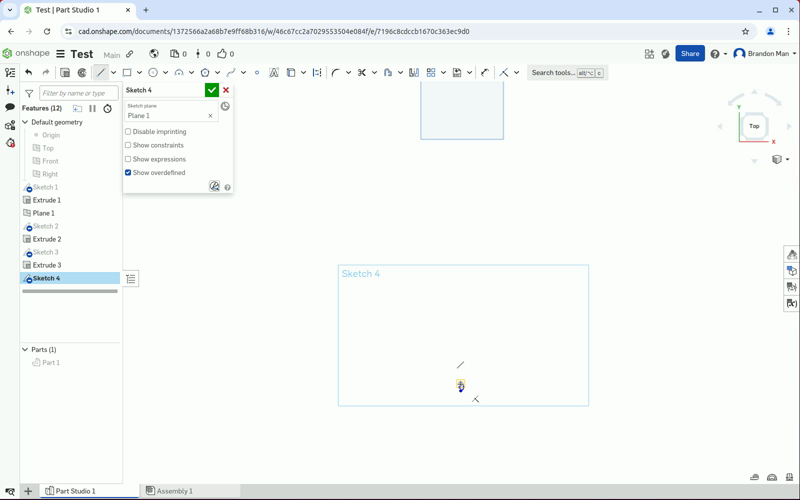
scroll(-6)
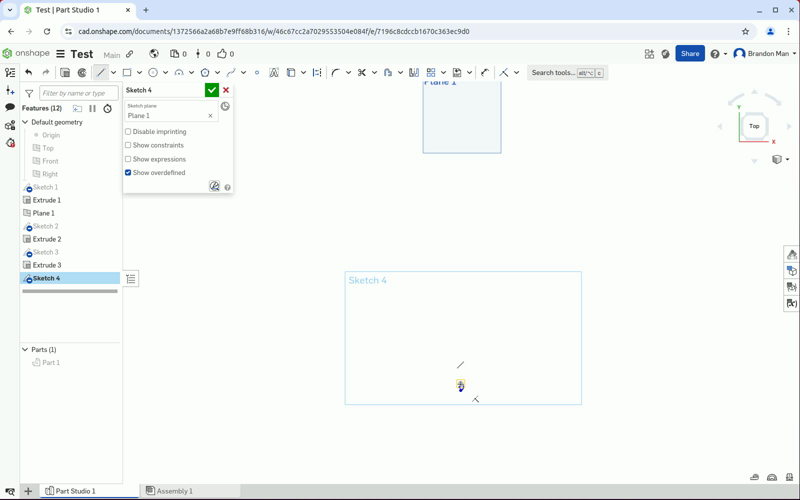
scroll(-6)
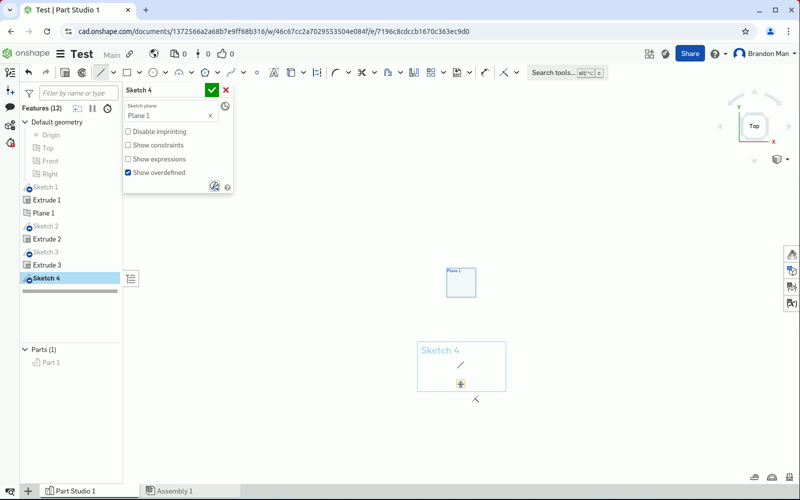
mouse_move(490, 383)
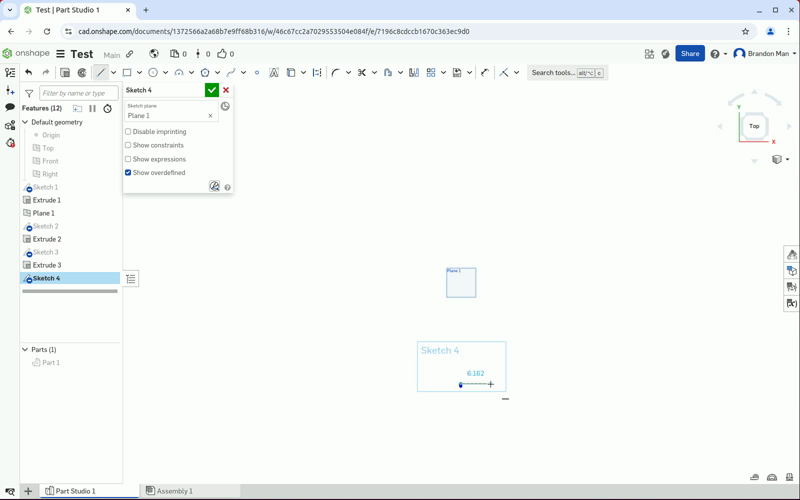
key_down(shift)
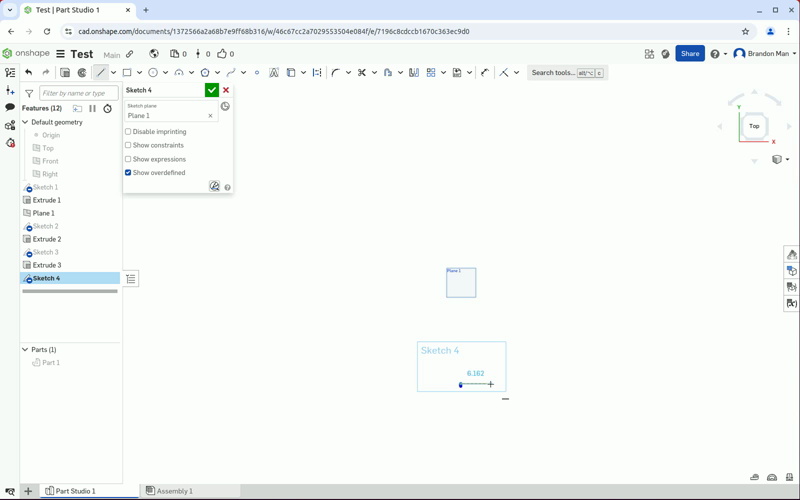
mouse_move(460, 386)
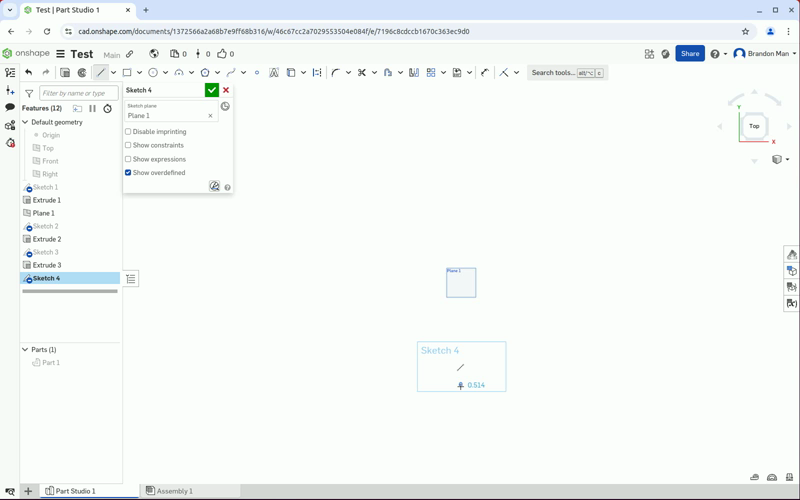
scroll(6)
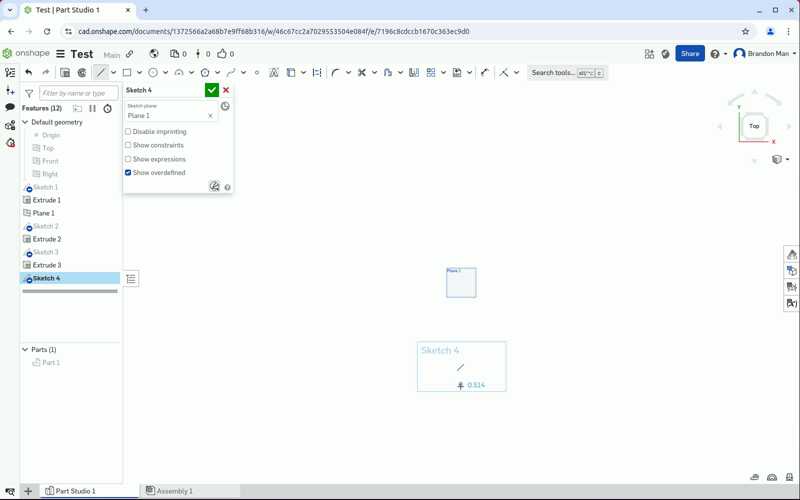
scroll(6)
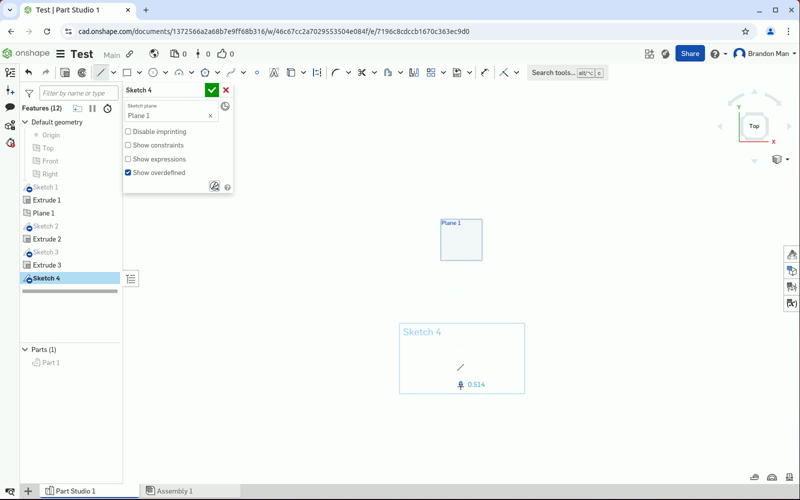
scroll(6)
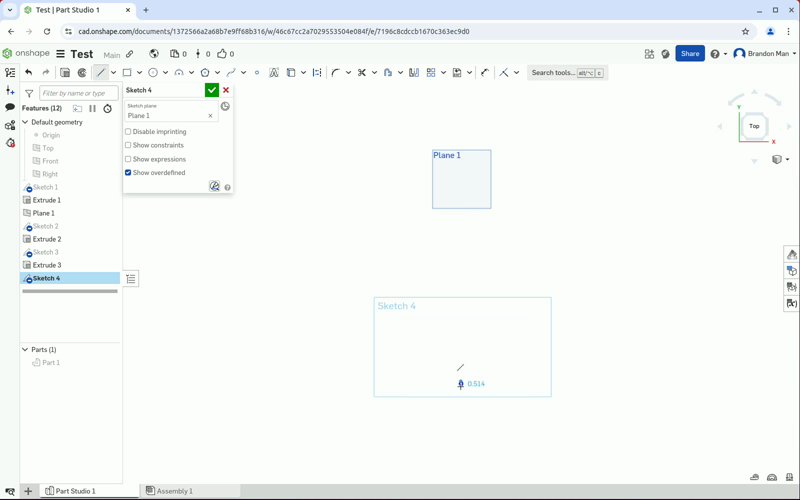
scroll(6)
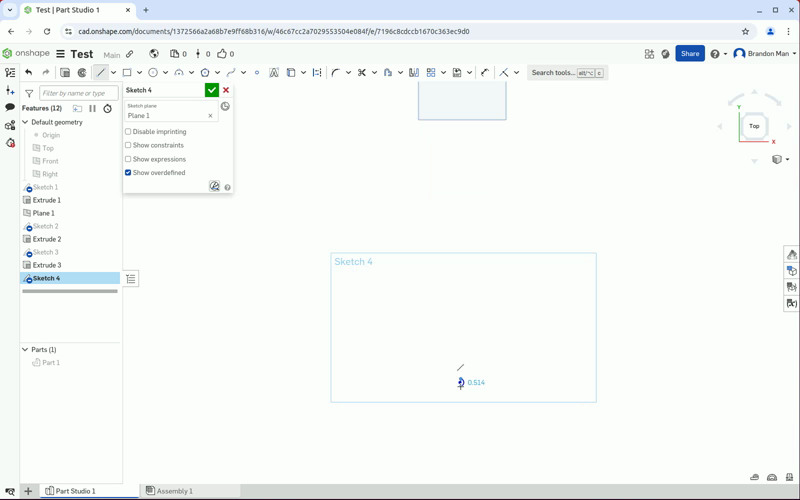
scroll(6)
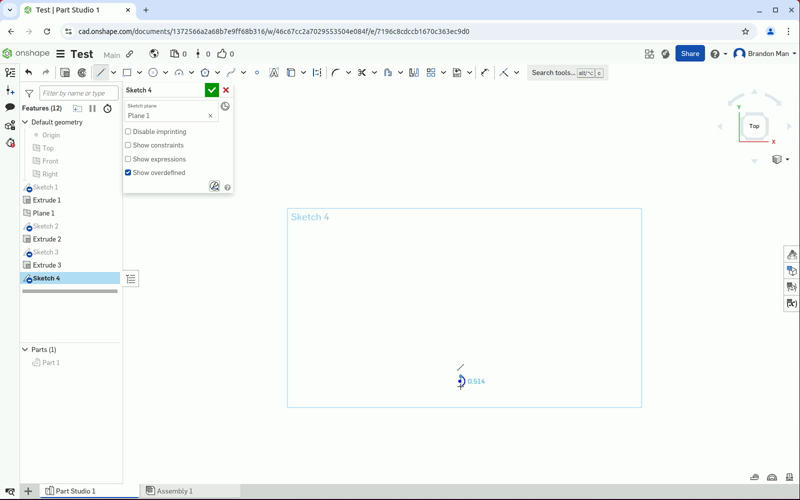
scroll(6)
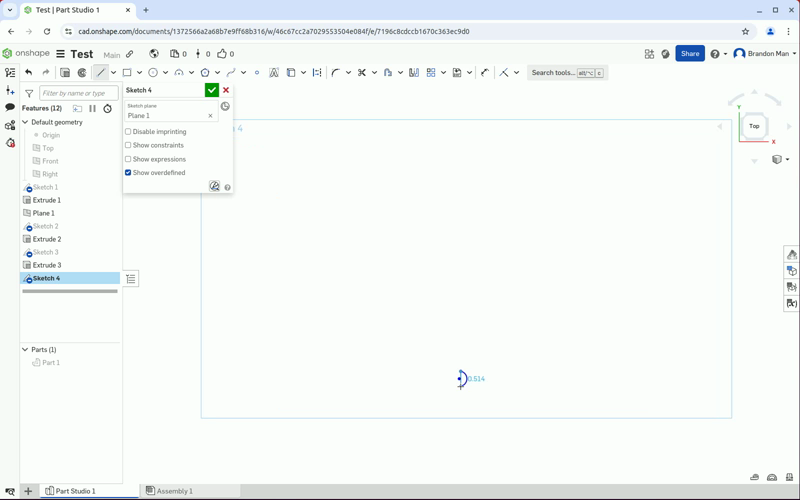
scroll(6)
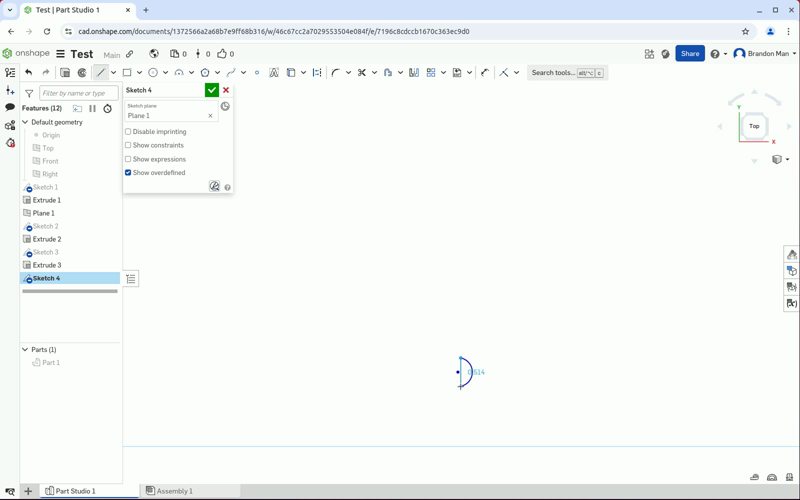
key_up(shift)
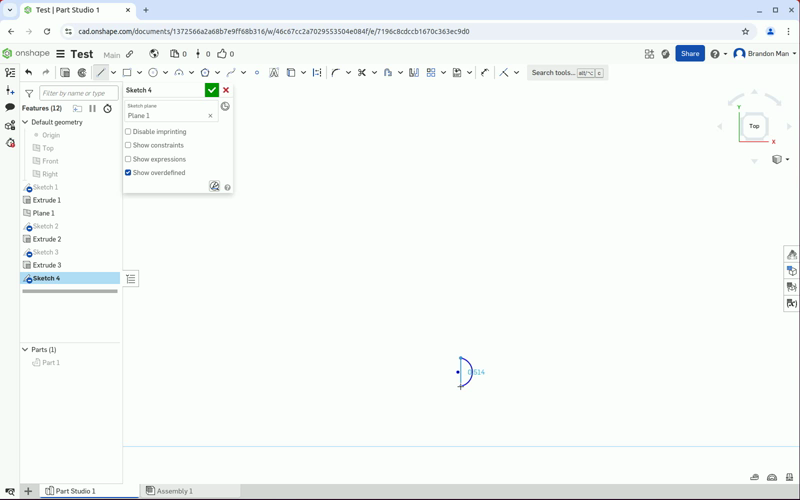
click(460, 386)
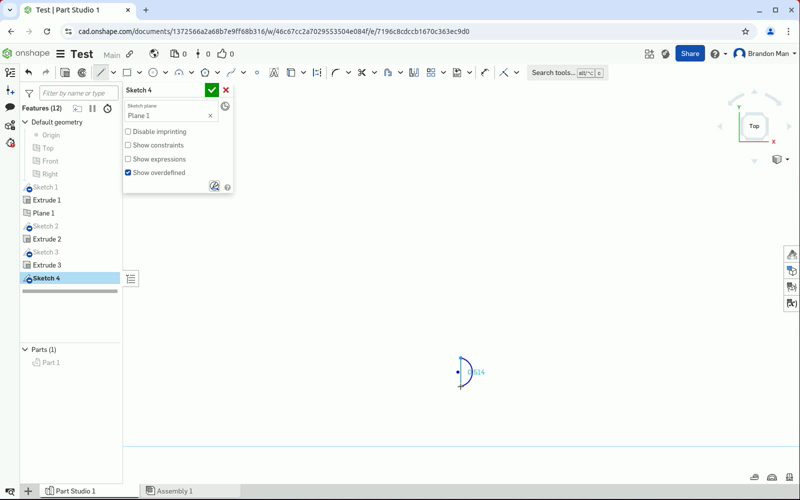
scroll(-6)
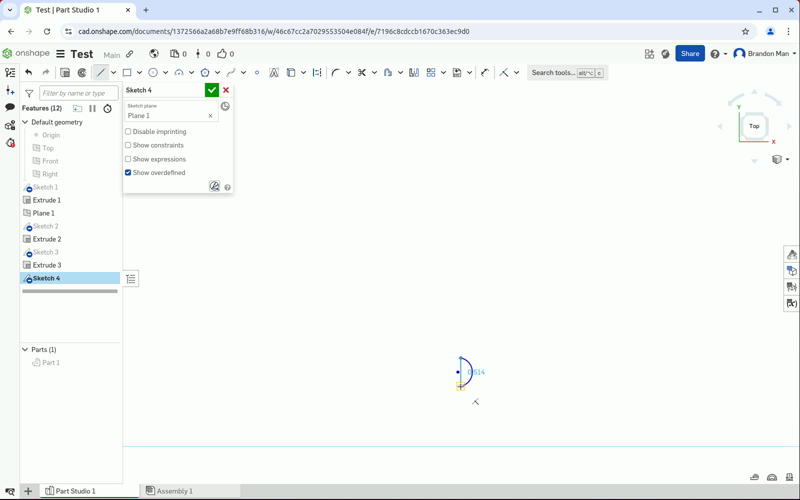
scroll(-6)
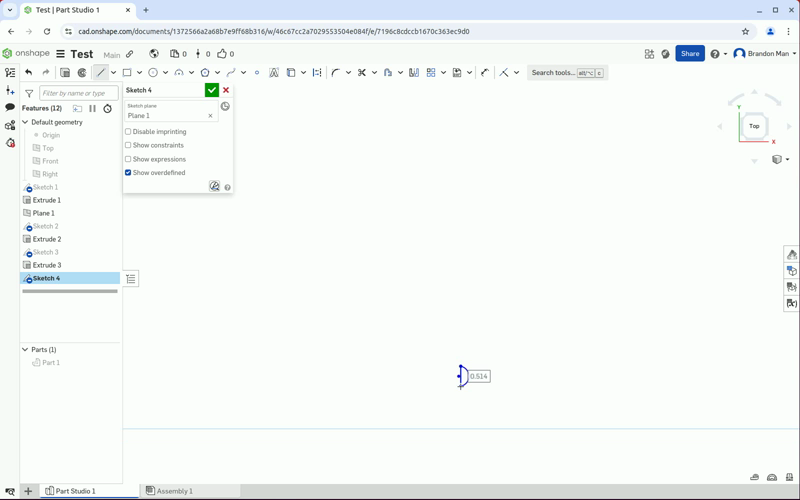
scroll(-6)
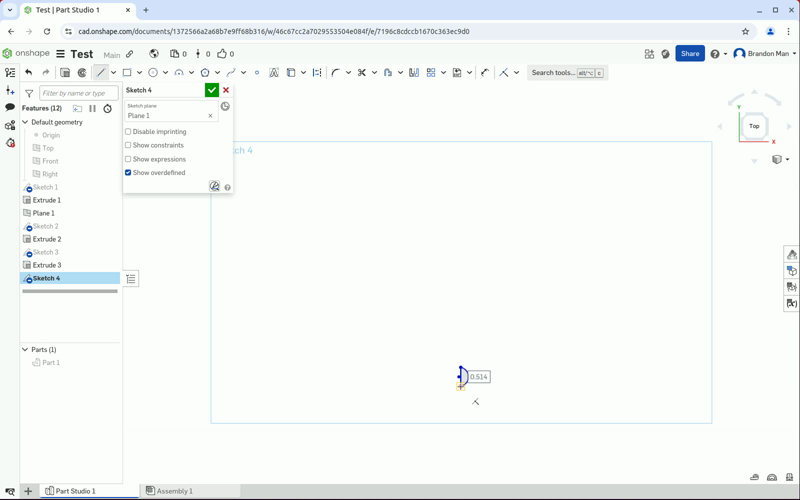
scroll(-6)
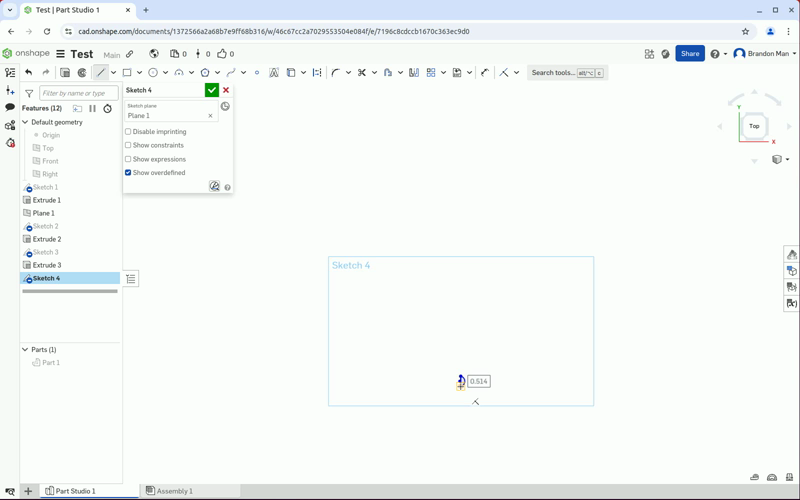
scroll(-6)
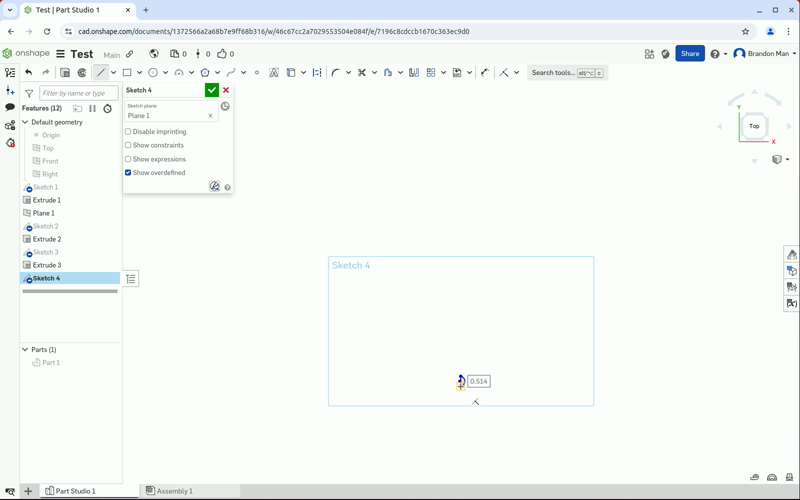
scroll(-6)
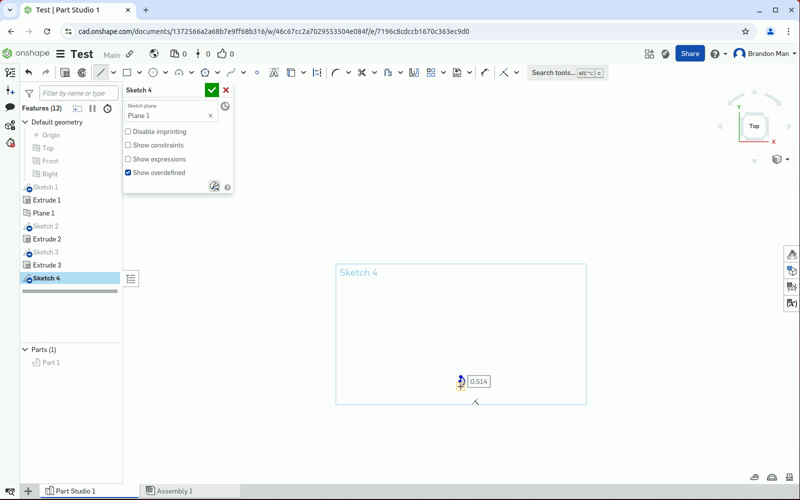
scroll(-6)
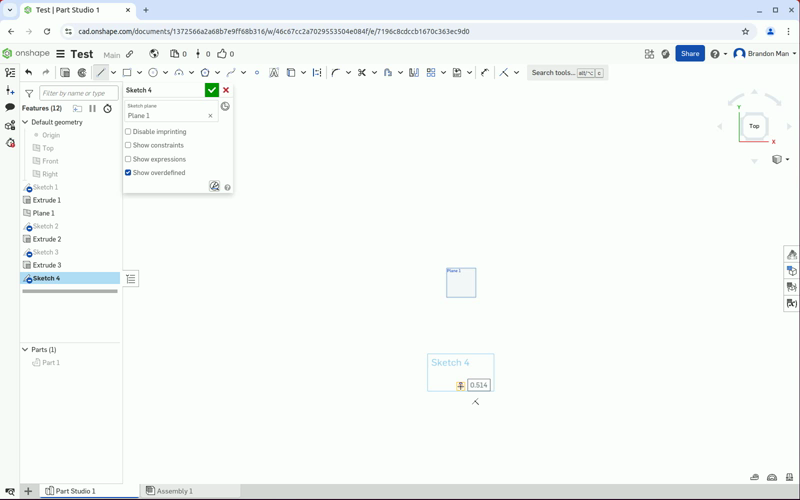
key(esc)
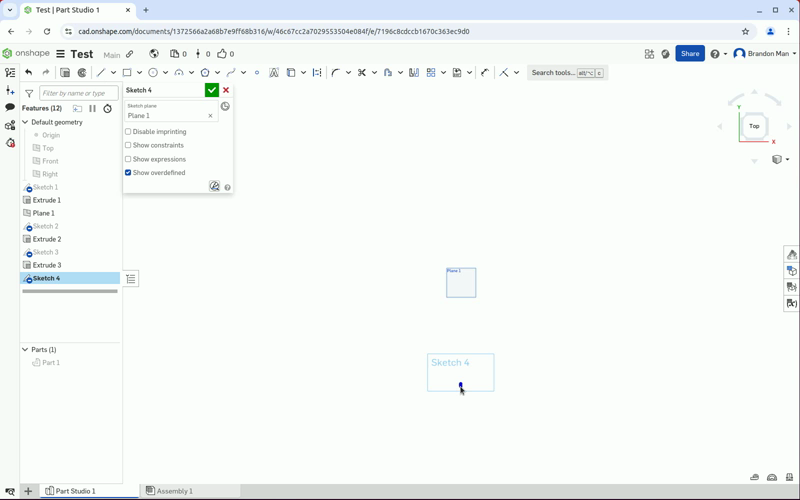
mouse_move(461, 384)
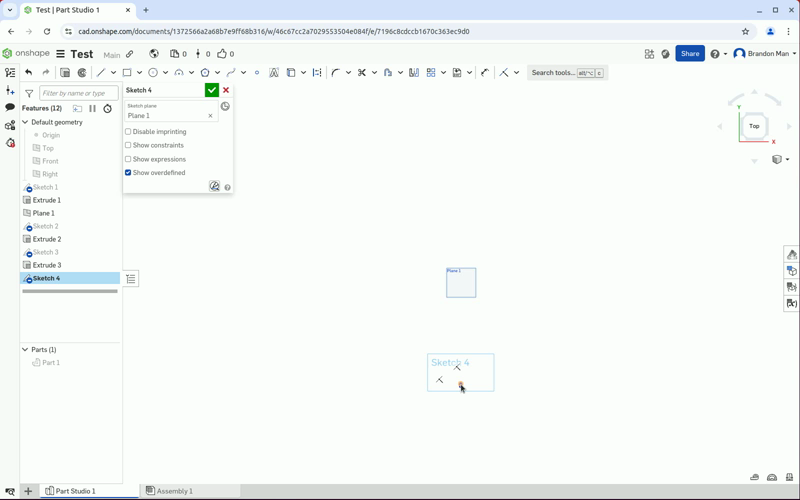
scroll(6)
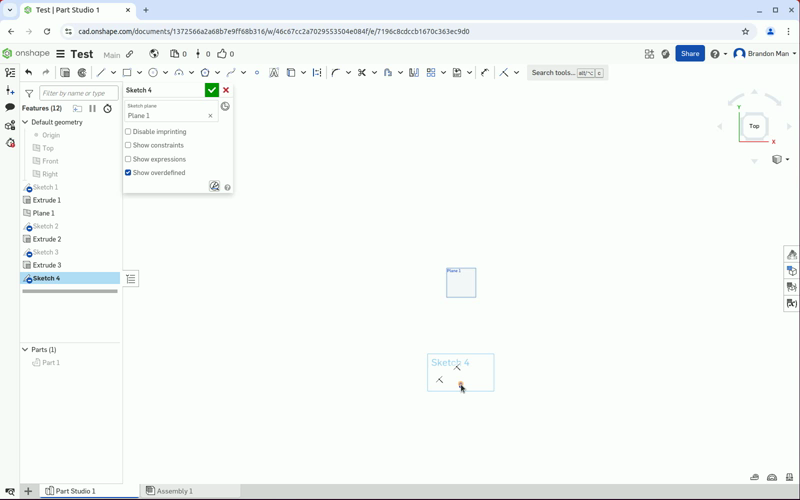
scroll(6)
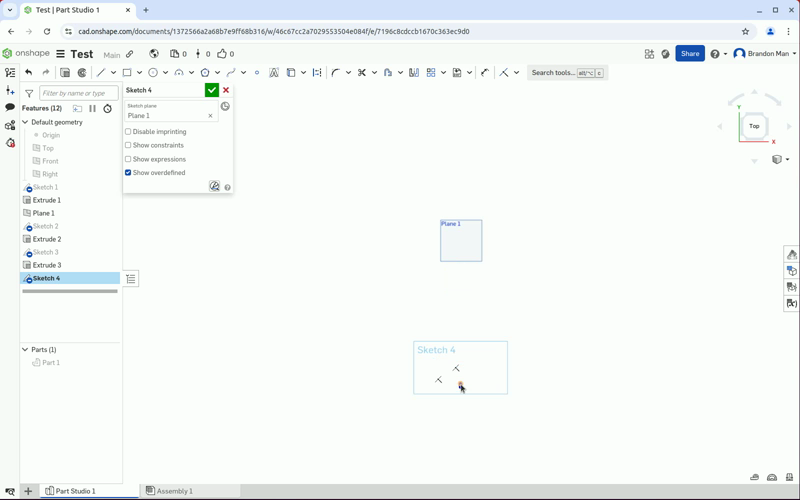
scroll(6)
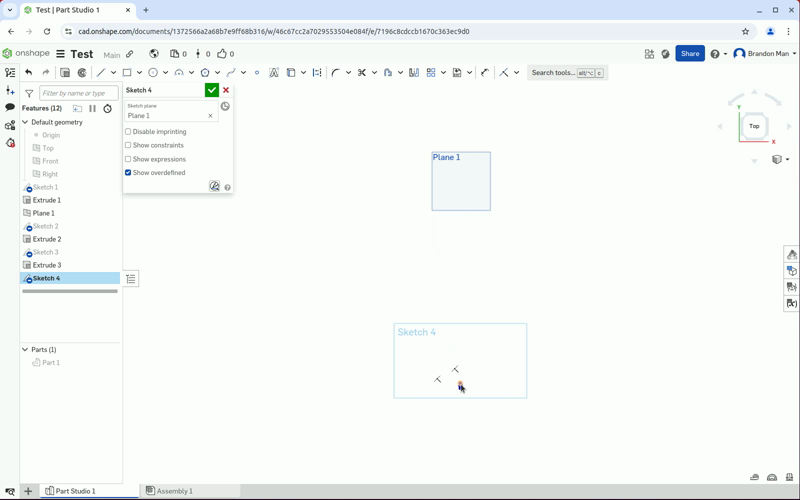
scroll(6)
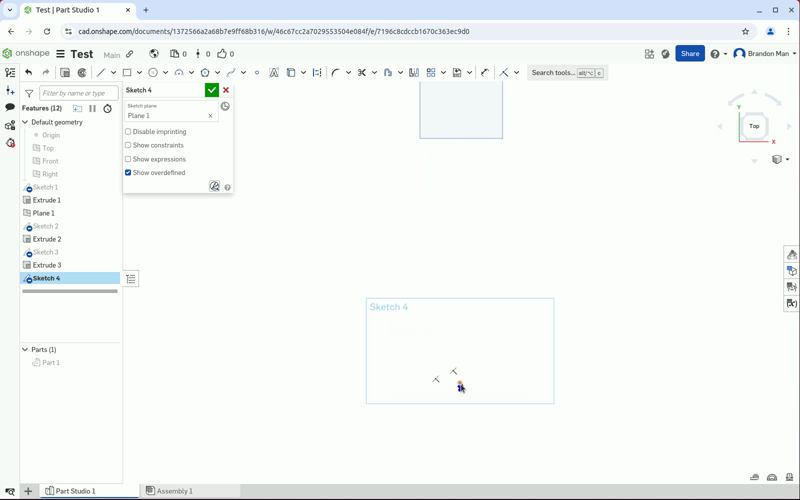
scroll(6)
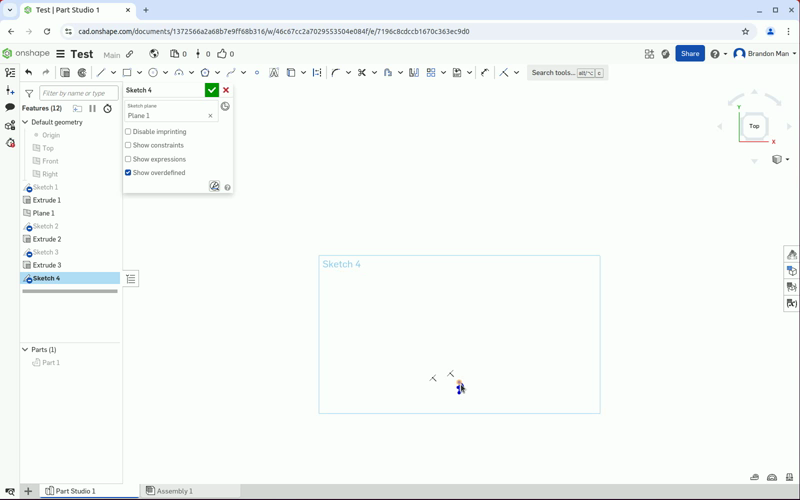
scroll(6)
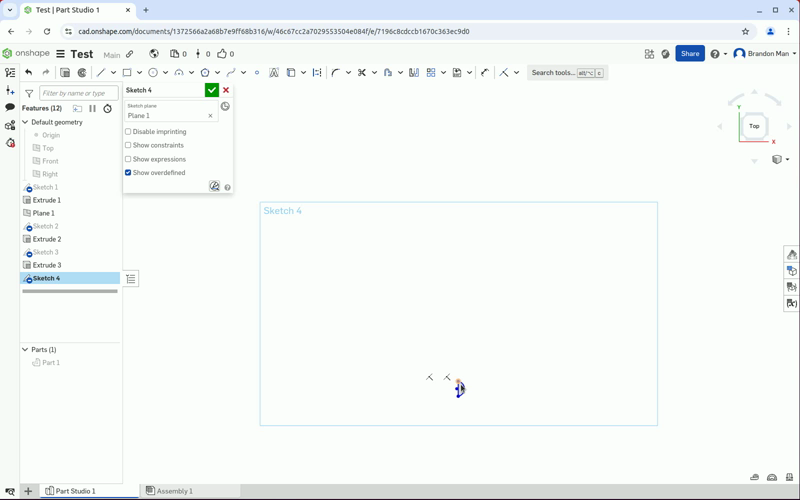
scroll(6)
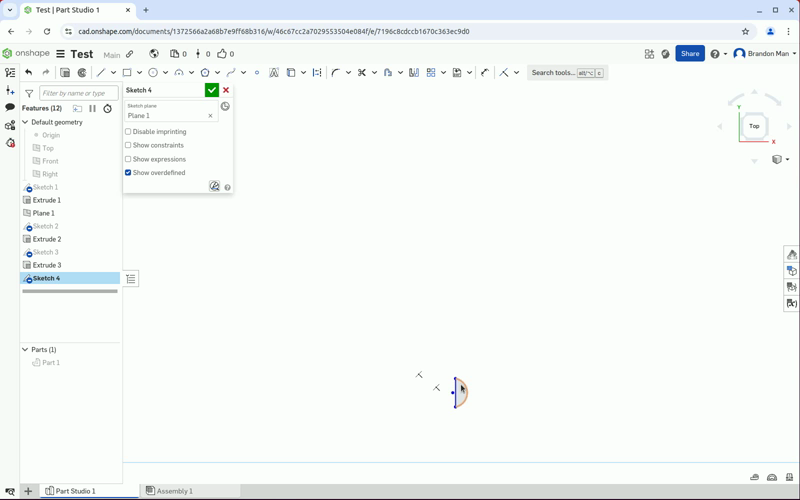
click(461, 384)
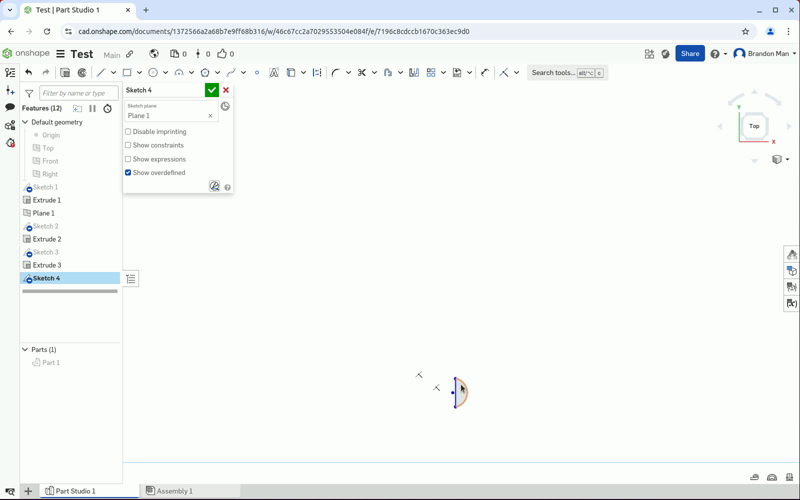
scroll(-6)
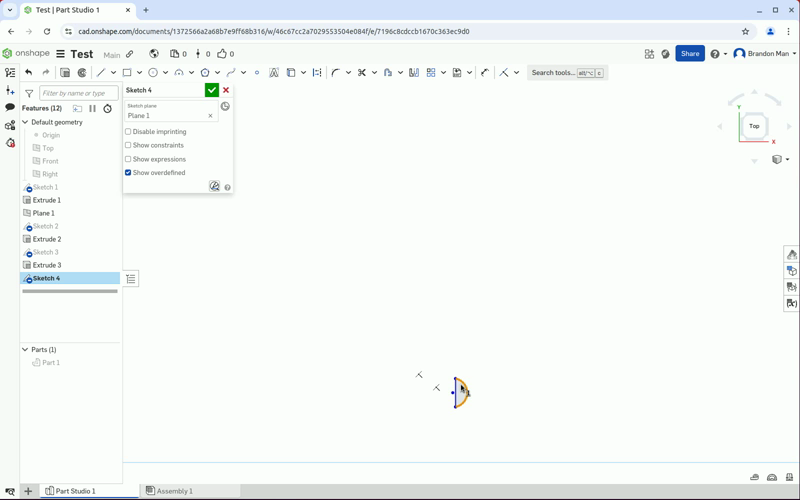
scroll(-6)
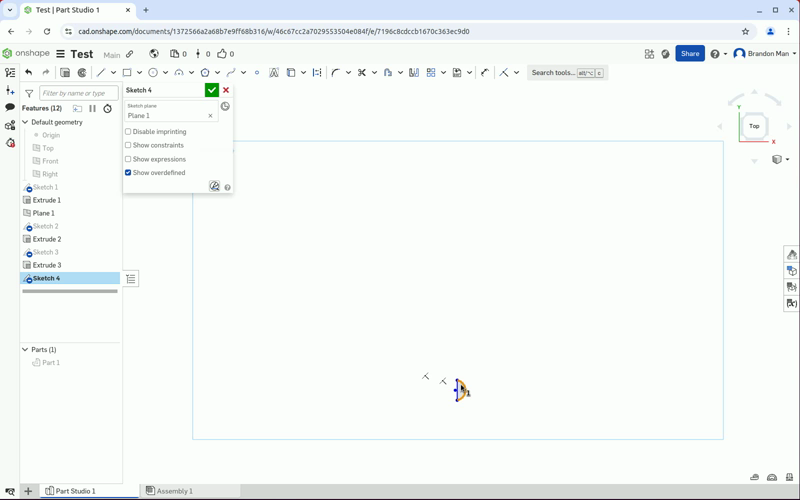
scroll(-6)
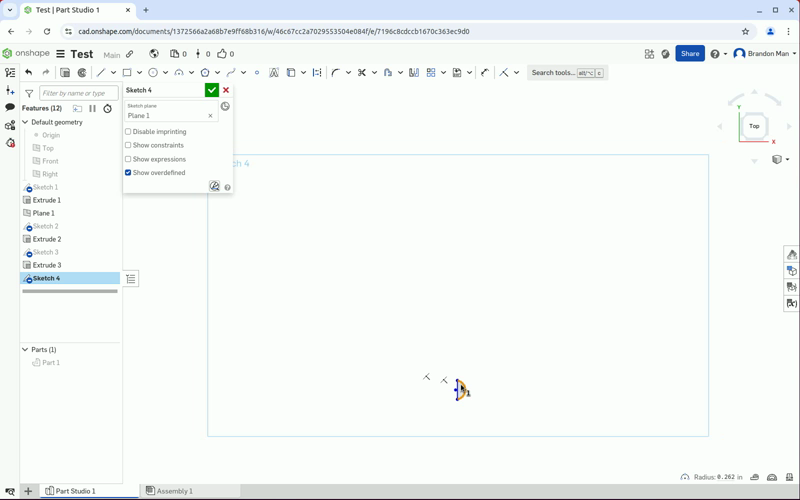
scroll(-6)
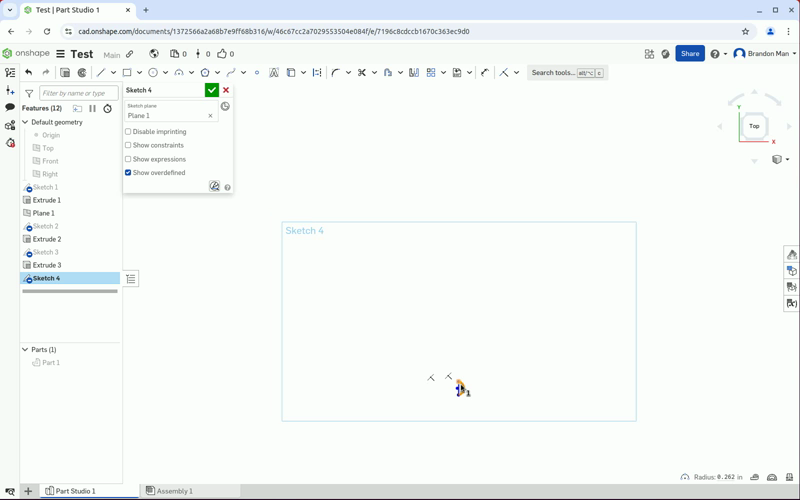
scroll(-6)
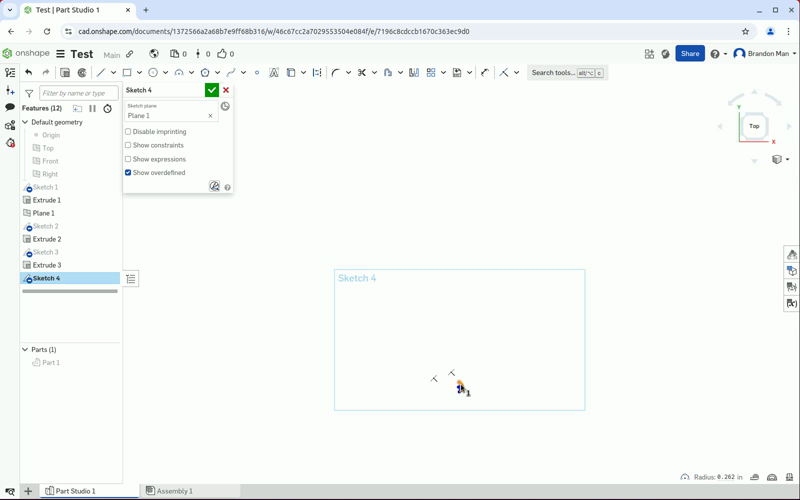
scroll(-6)
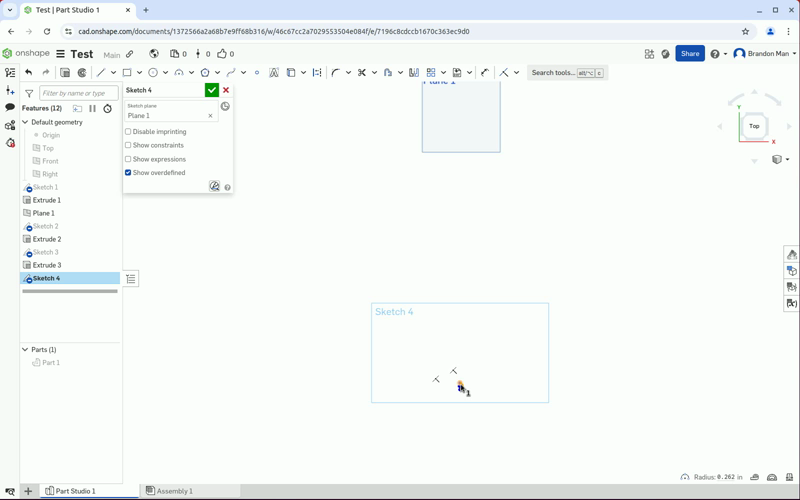
scroll(-6)
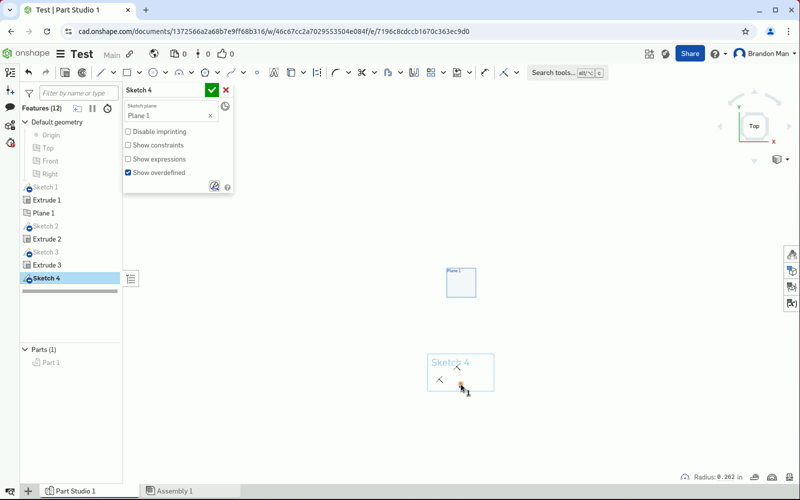
mouse_move(73, 352)
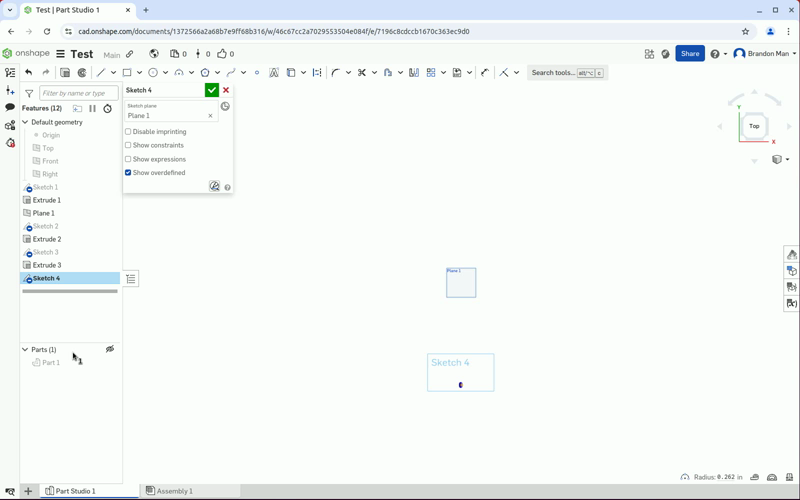
key(shift+y)
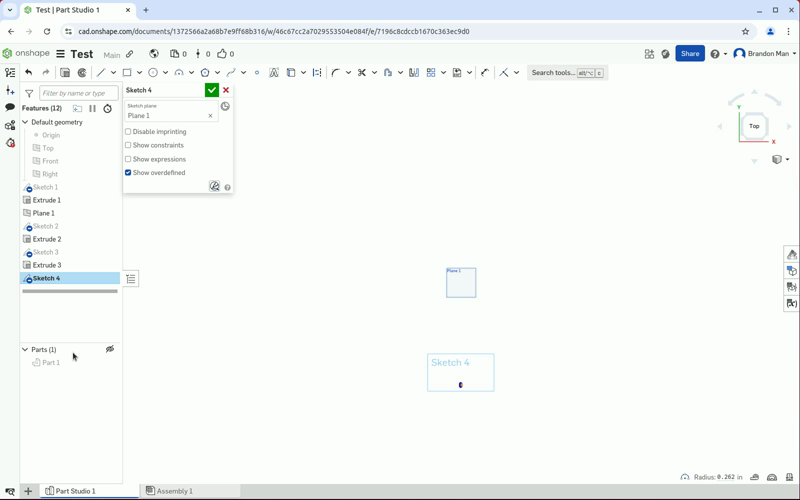
key(shift+e)
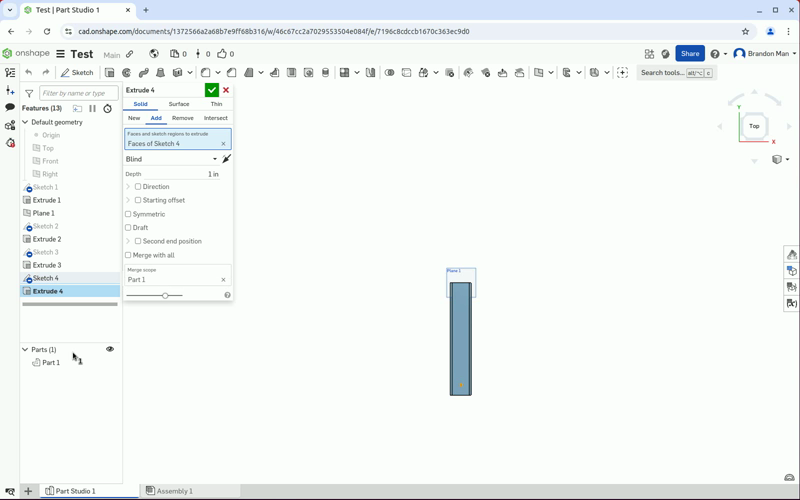
mouse_move(143, 106)
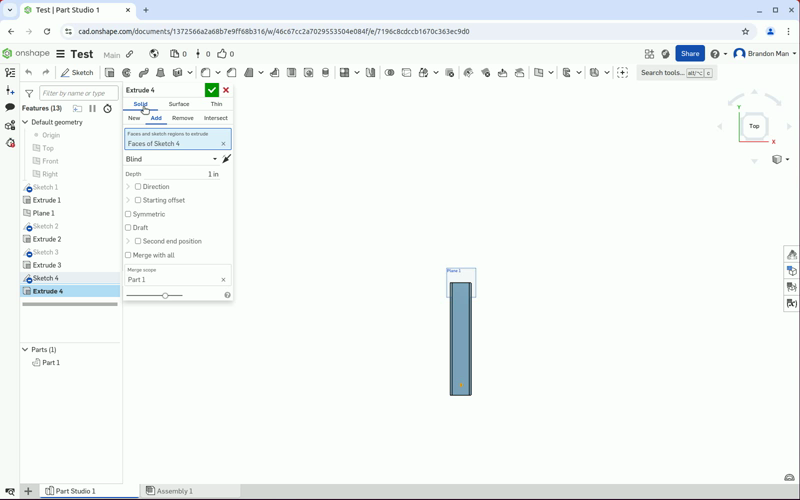
click(143, 106)
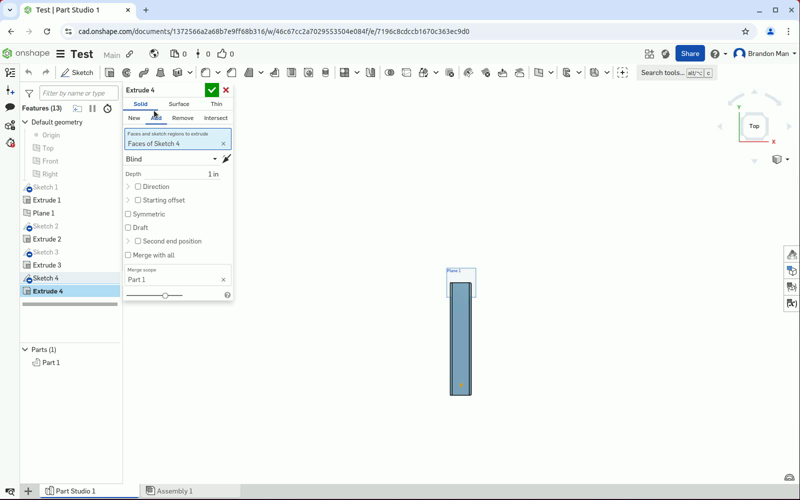
mouse_move(186, 120)
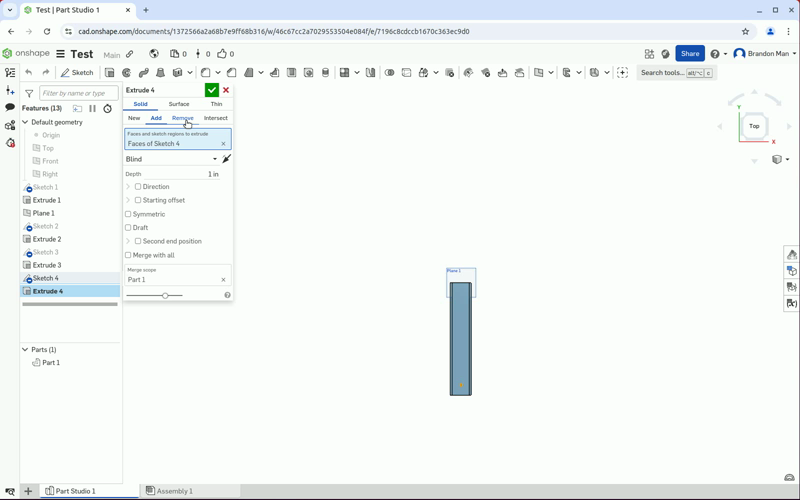
click(186, 120)
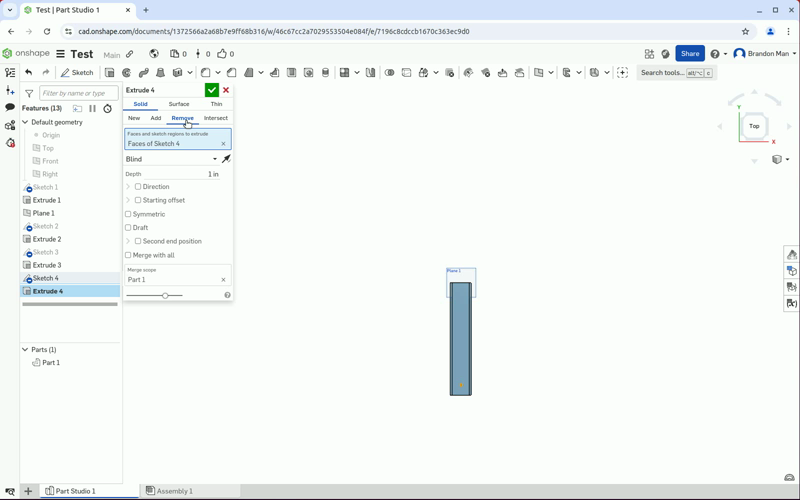
key(tab, 4)
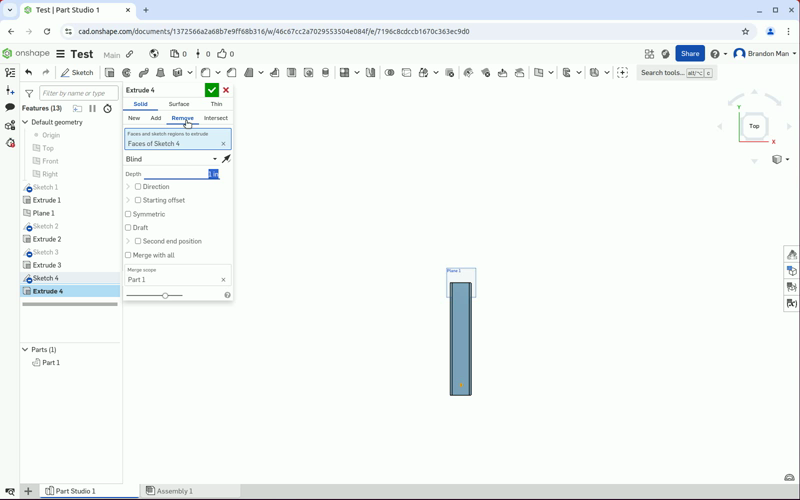
text(4.574)
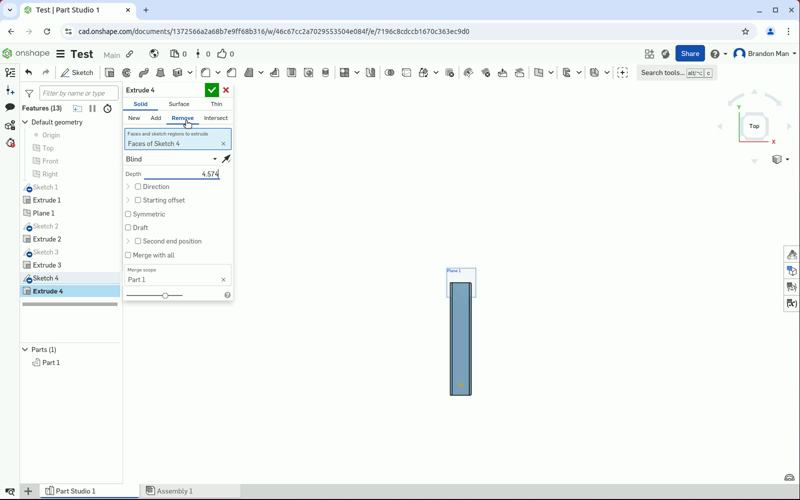
key(tab, 6)
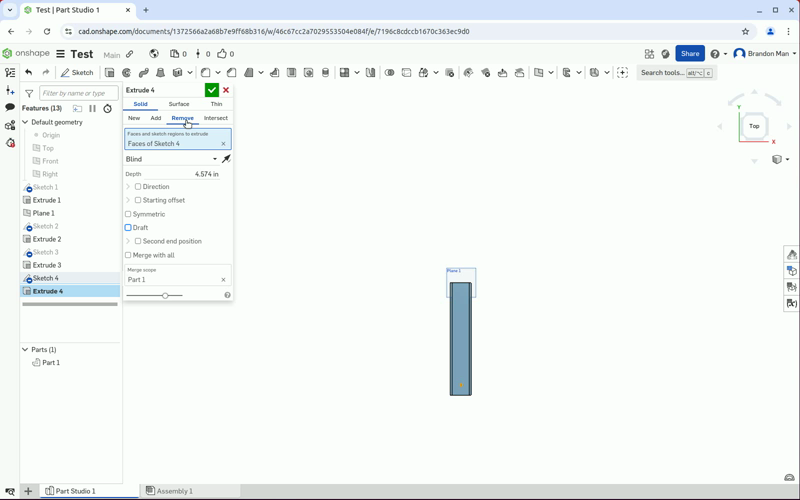
key(space)
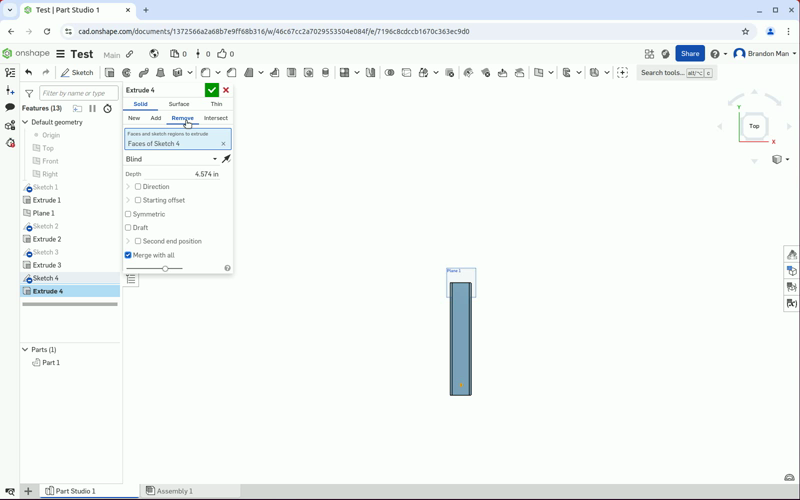
key(enter)
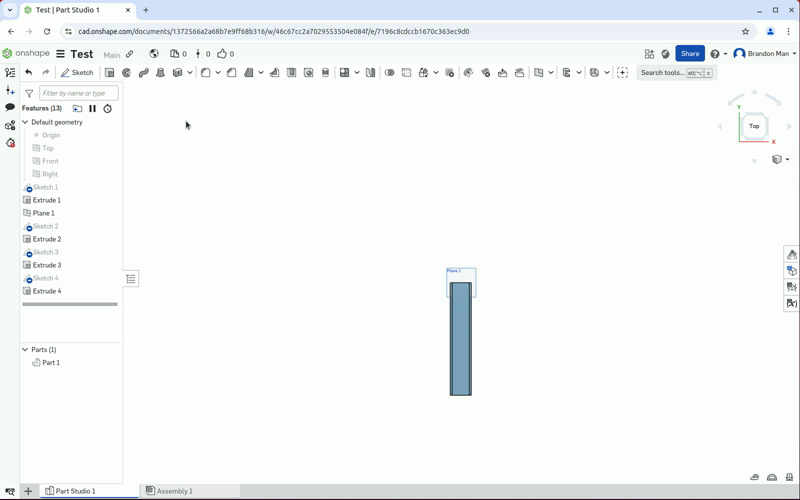
key(shift+h)
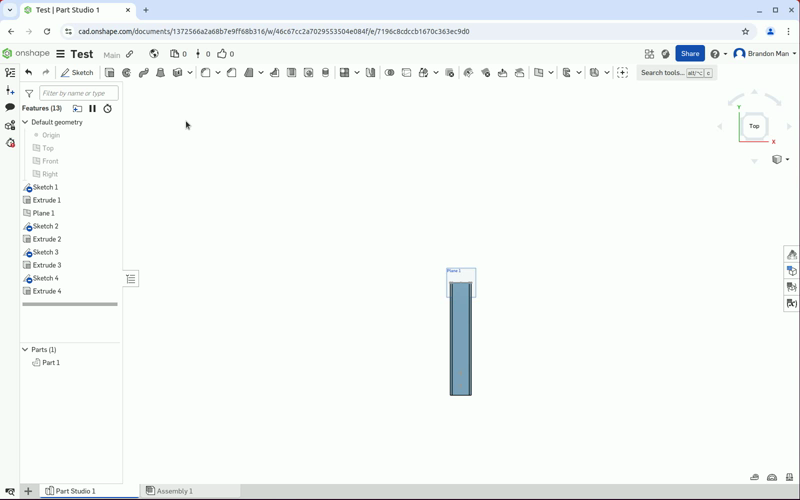
key(shift+h)
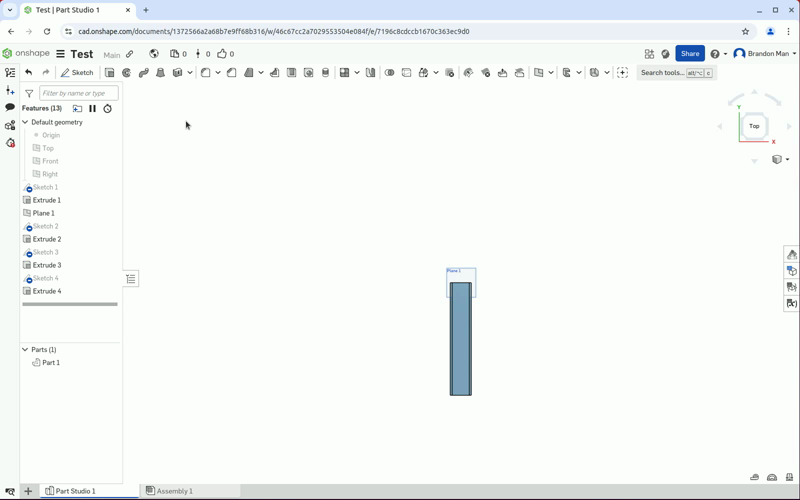
mouse_move(73, 189)
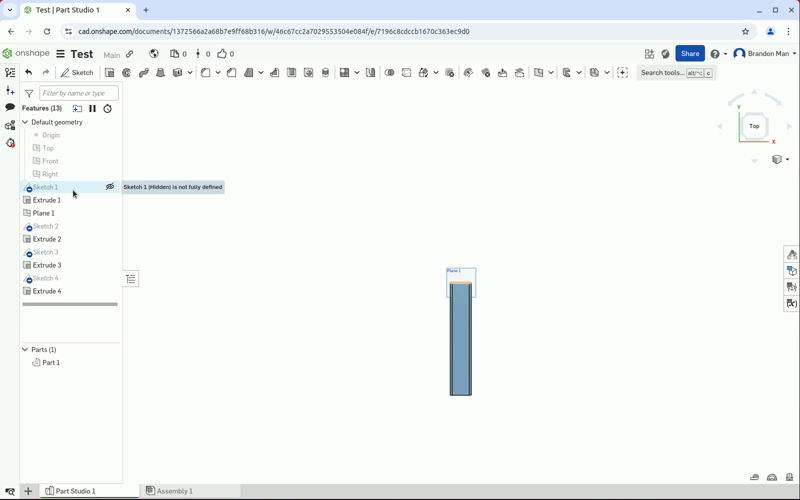
click(73, 189)
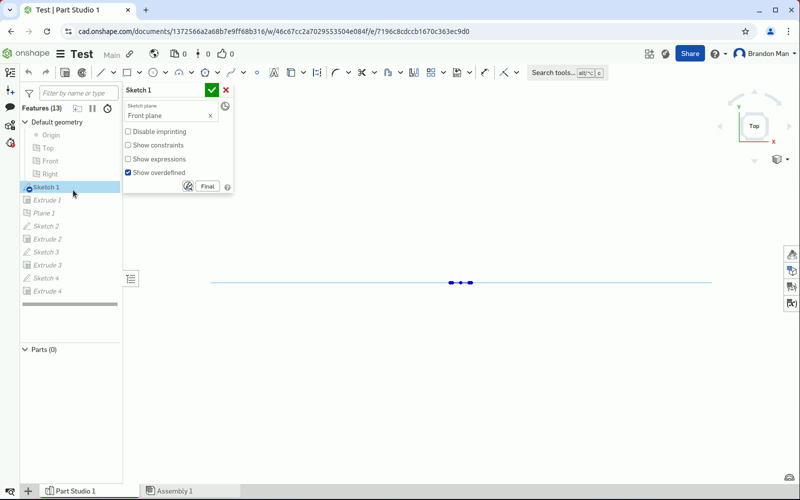
mouse_move(229, 92)
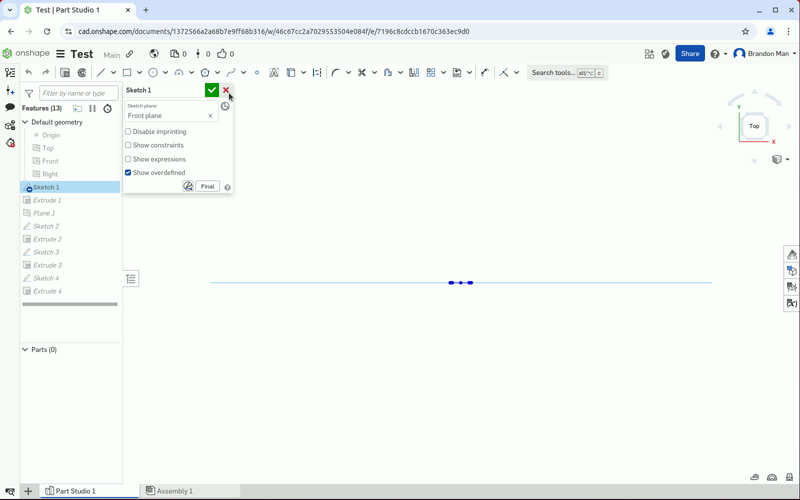
click(229, 92)
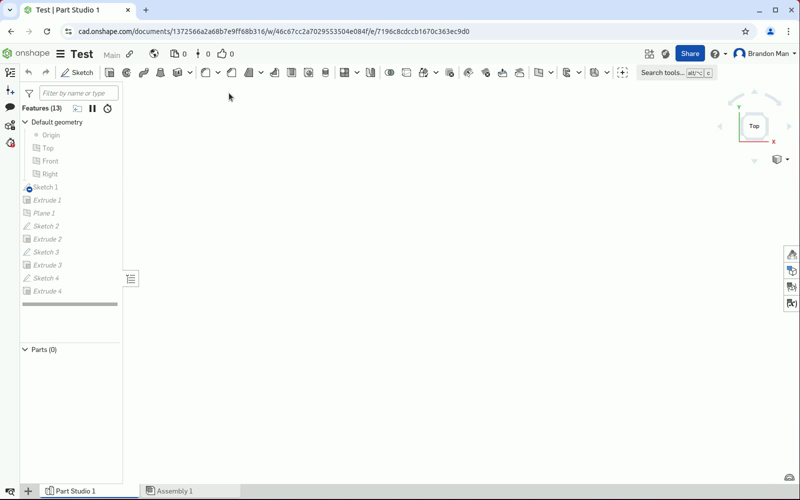
key(shift+s)
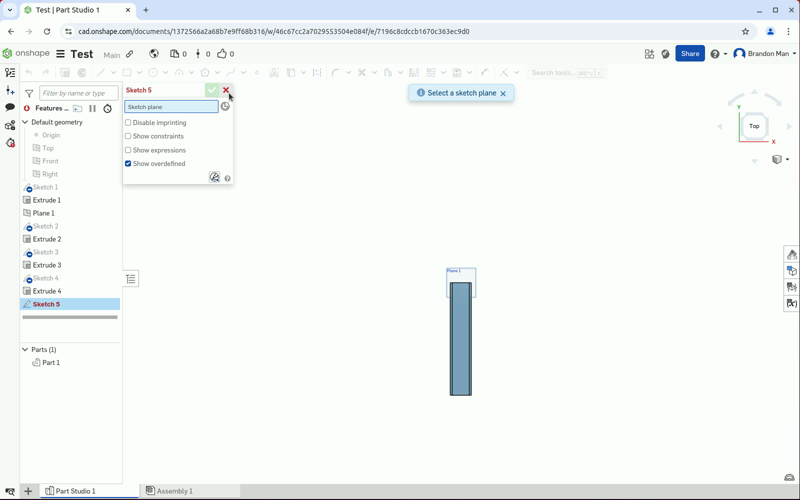
mouse_move(73, 215)
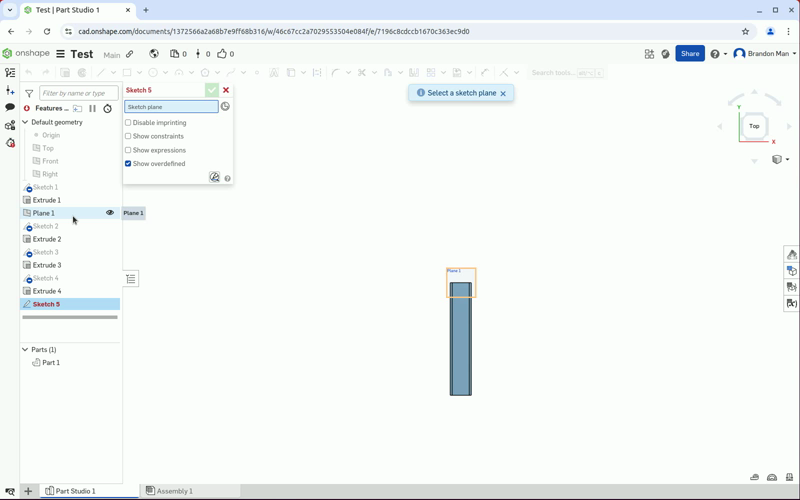
click(73, 215)
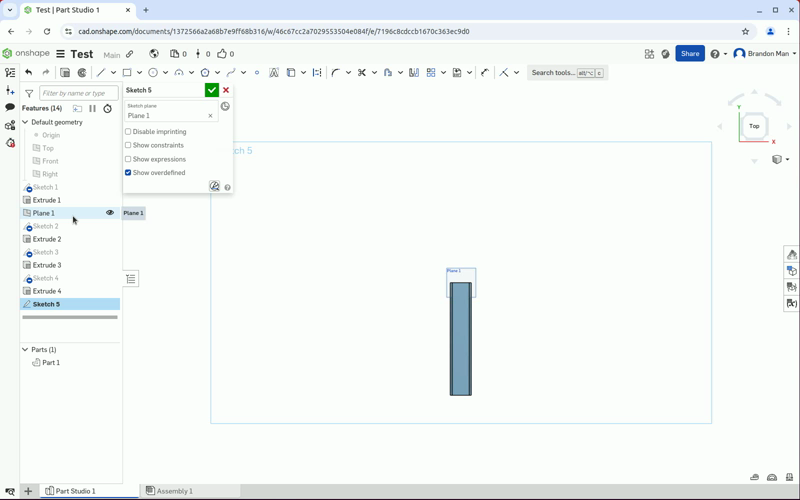
mouse_move(73, 352)
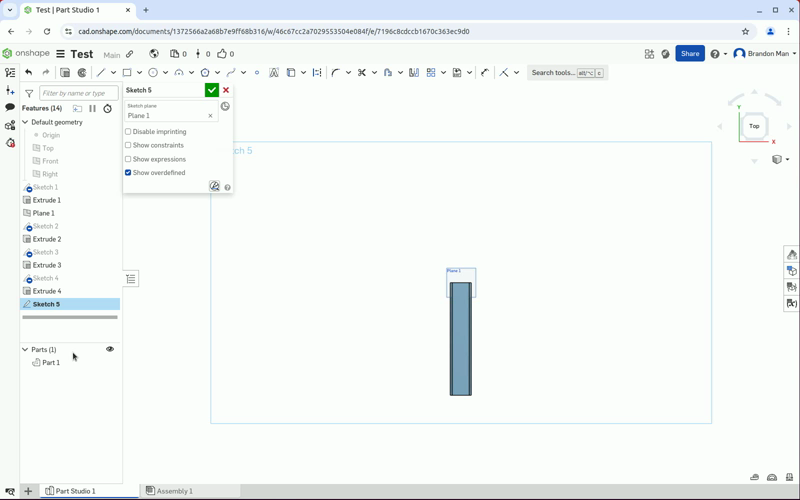
key(y)
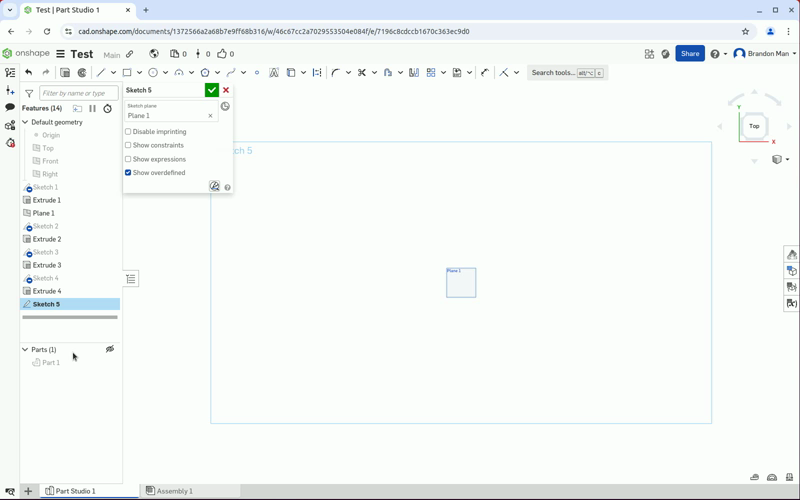
key(a)
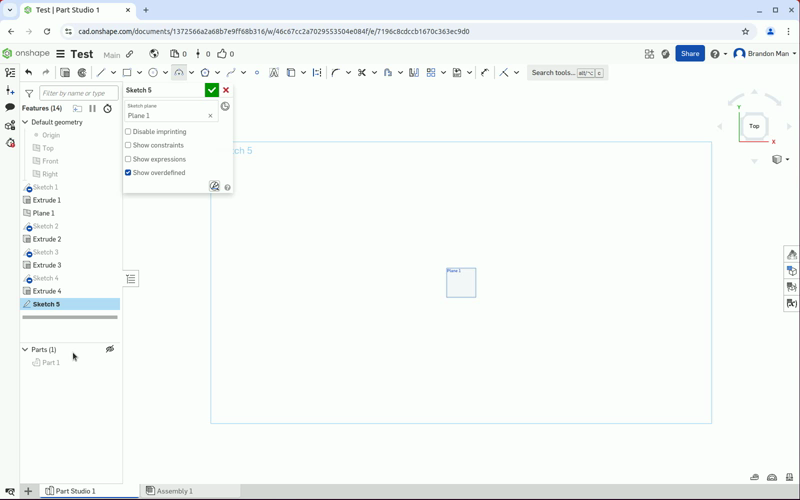
key_down(shift)
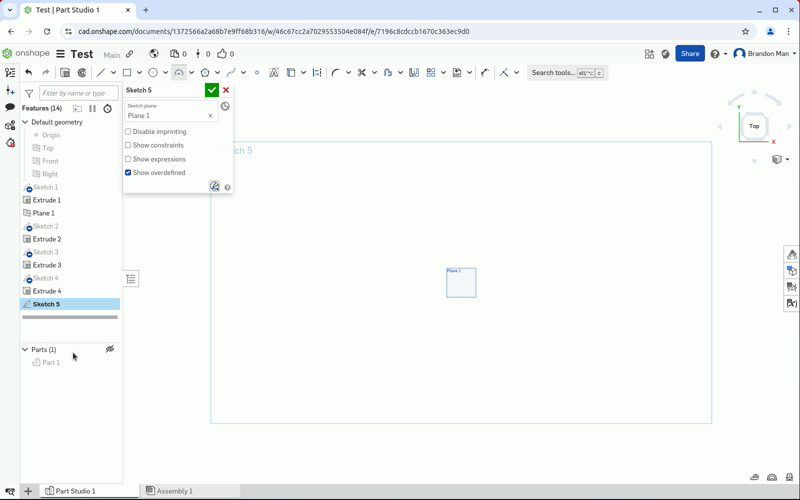
mouse_move(460, 386)
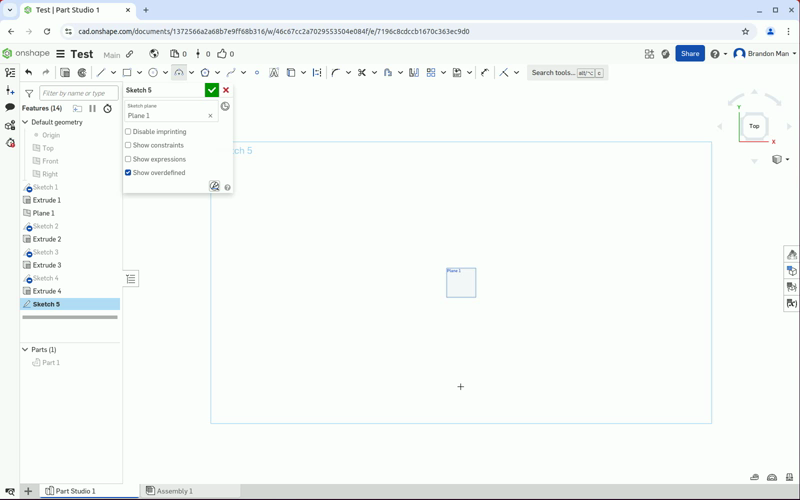
click(460, 386)
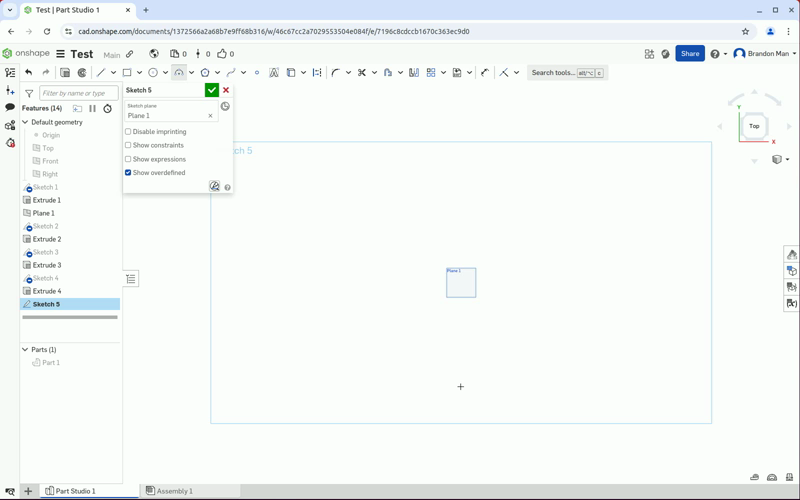
key_up(shift)
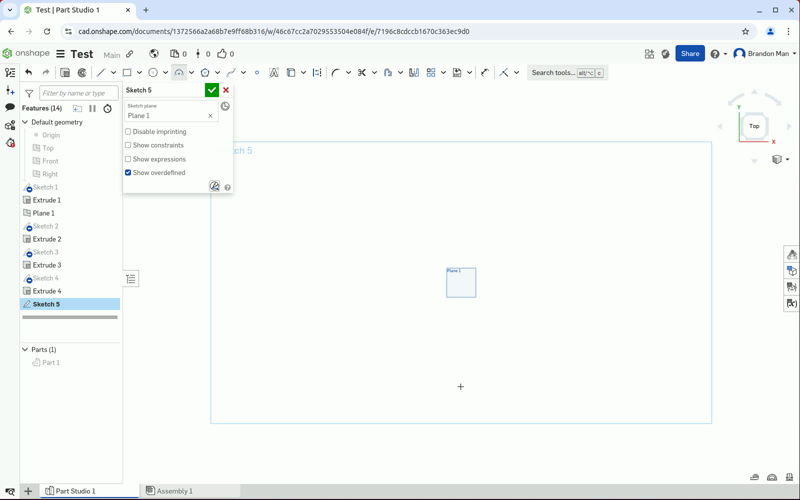
key_down(shift)
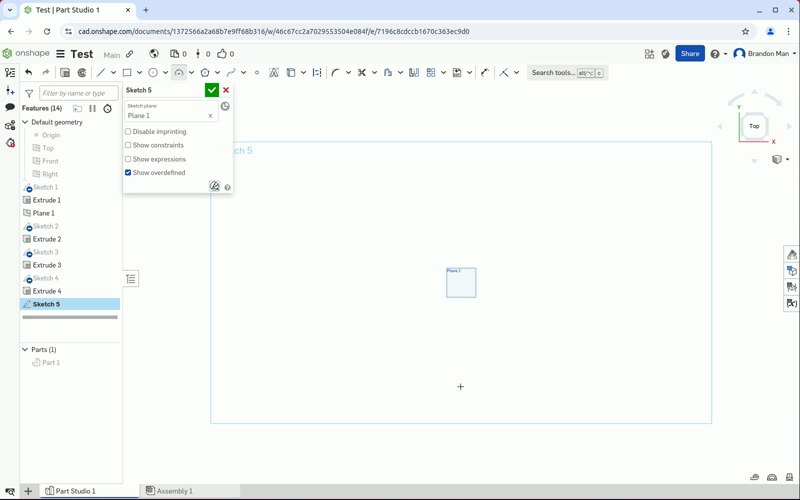
mouse_move(460, 383)
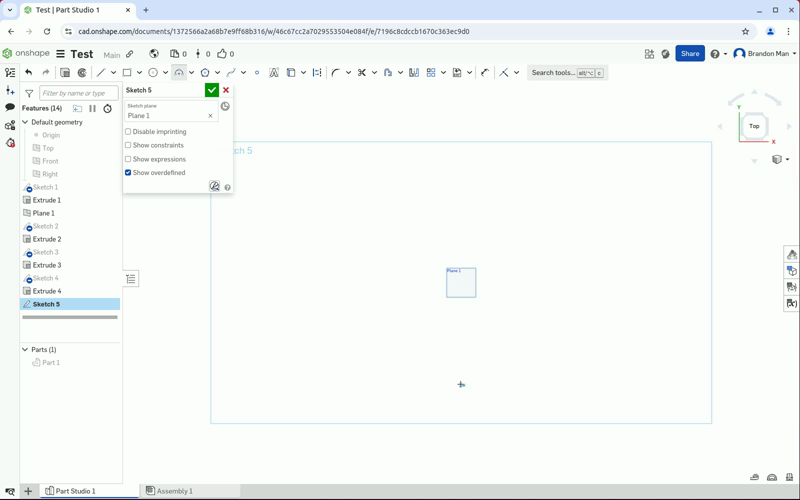
scroll(6)
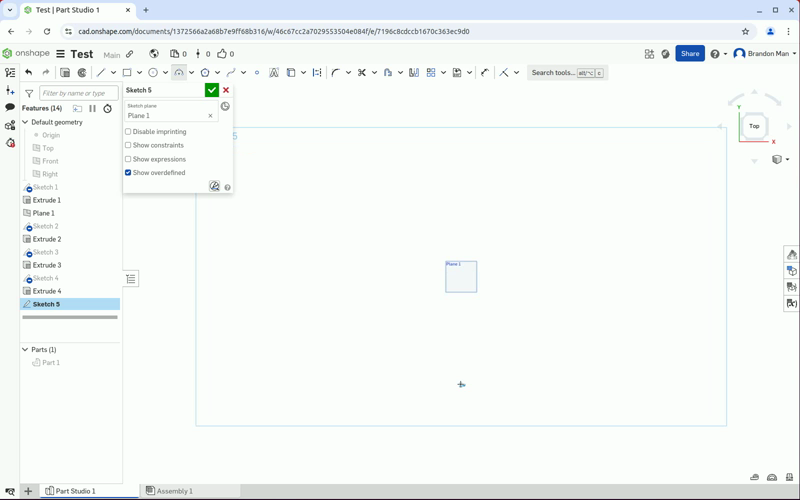
scroll(6)
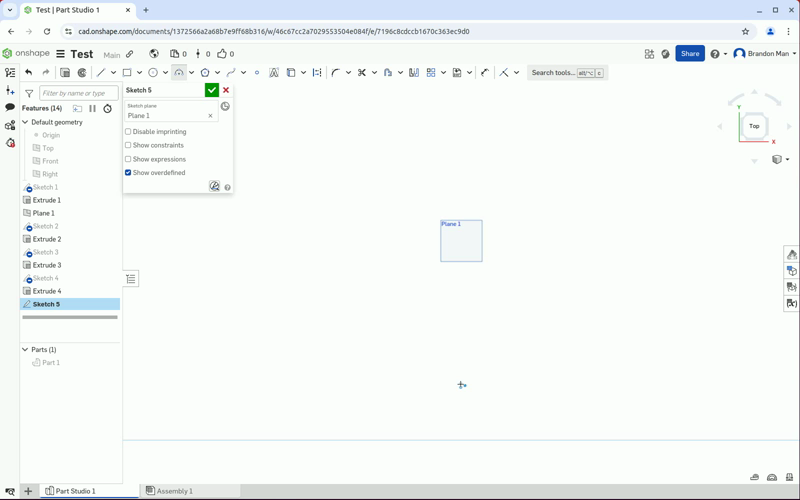
scroll(6)
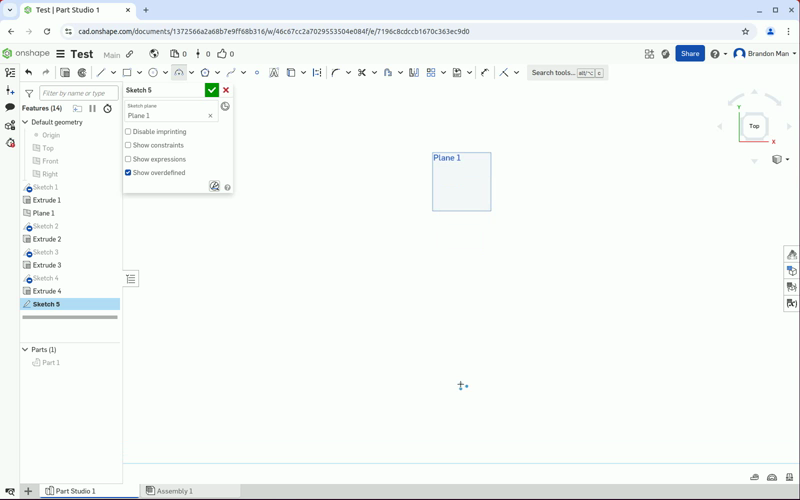
scroll(6)
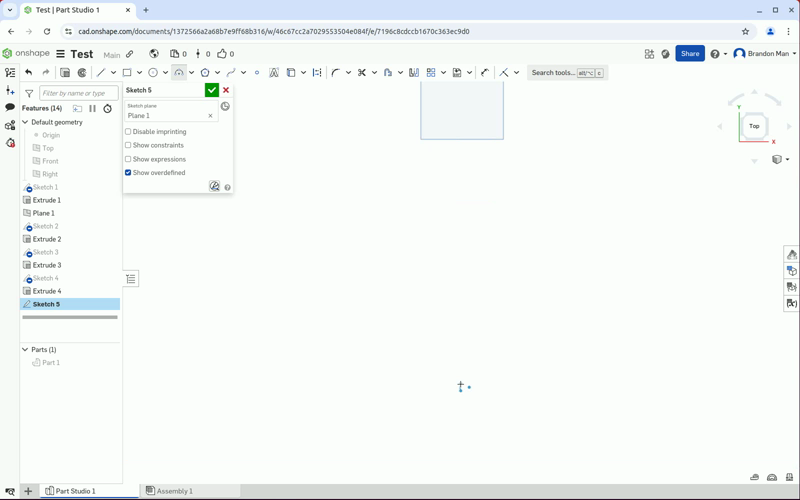
scroll(6)
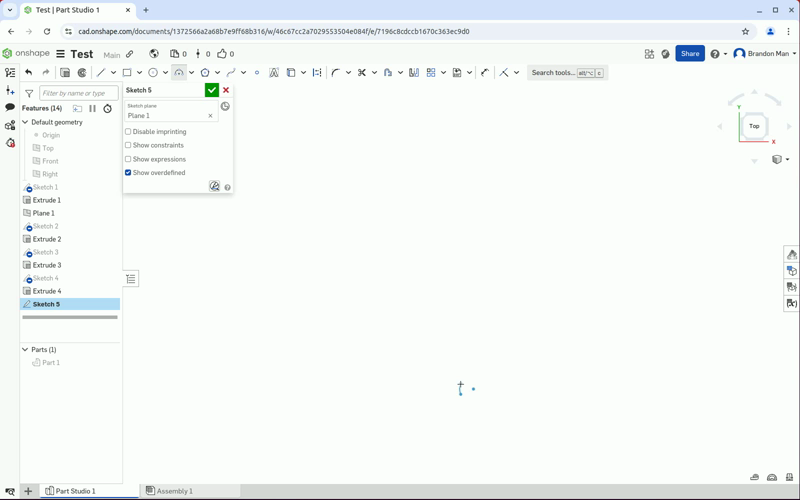
scroll(6)
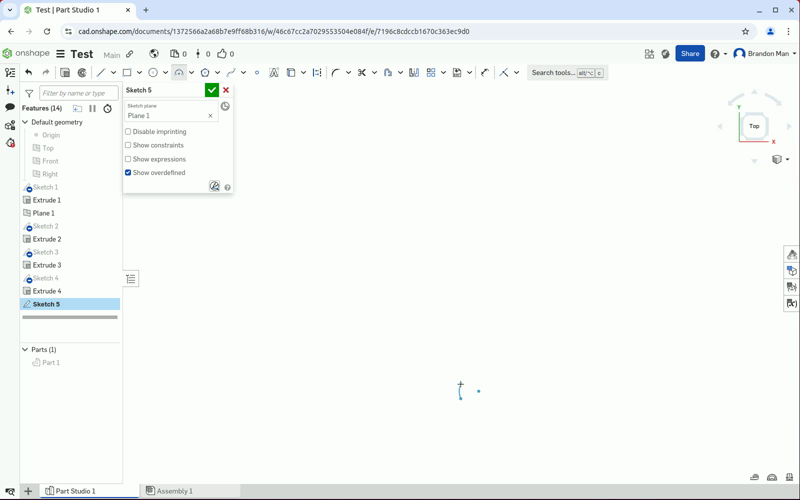
scroll(6)
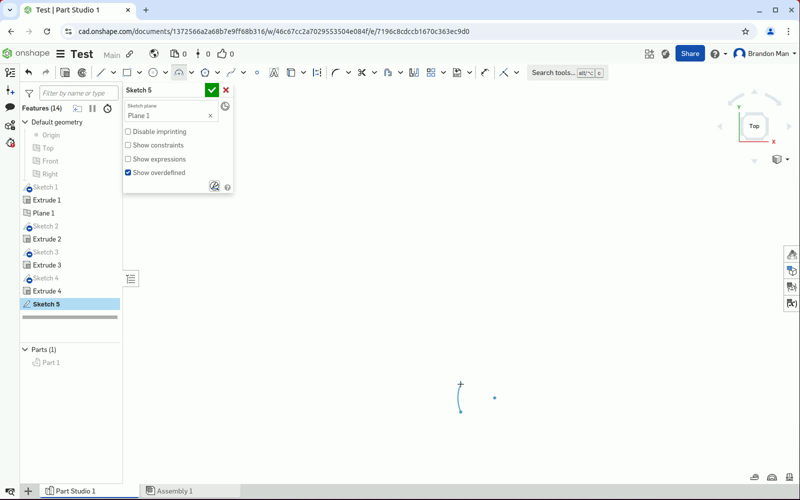
click(460, 383)
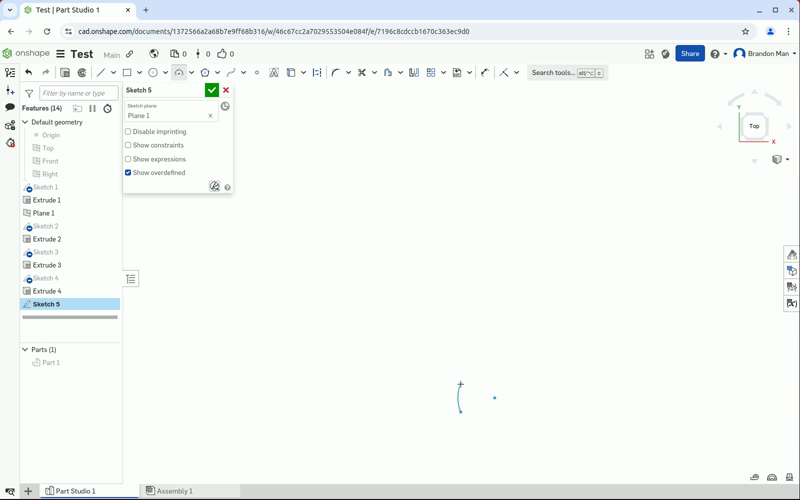
scroll(-6)
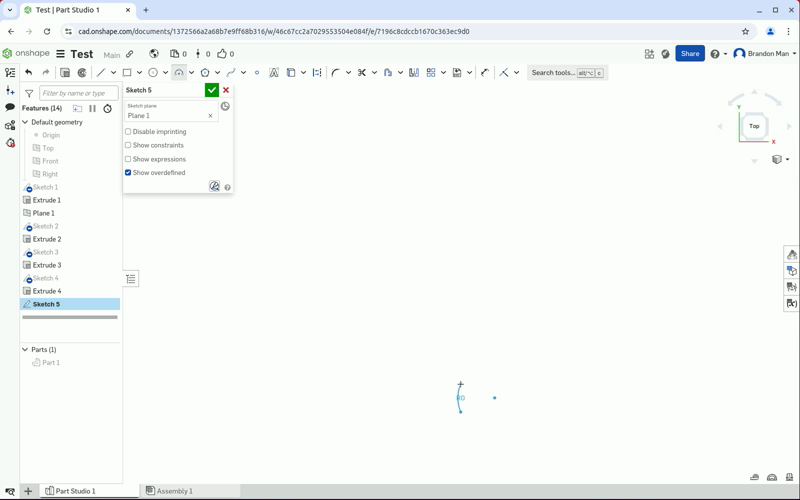
scroll(-6)
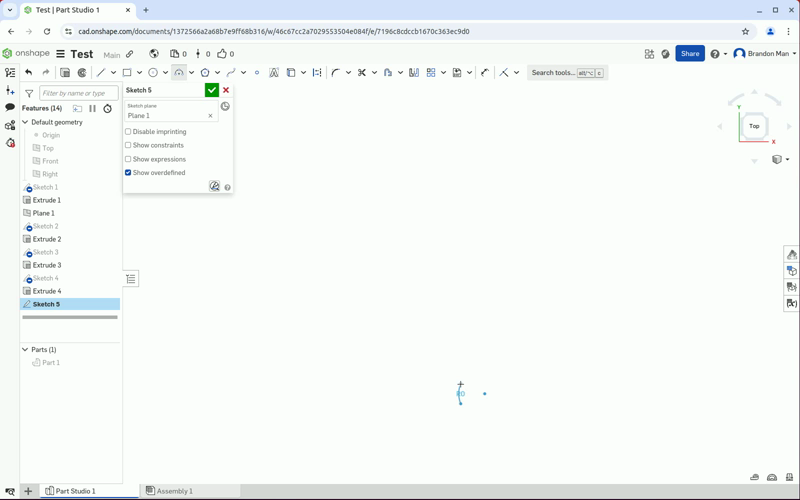
scroll(-6)
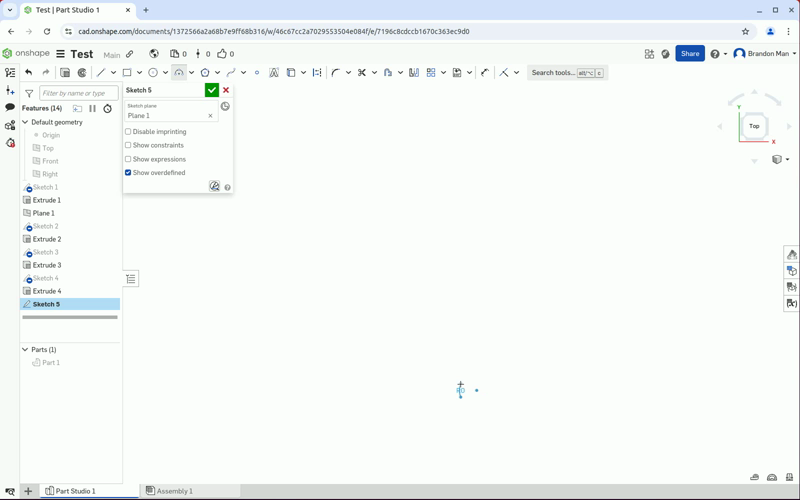
scroll(-6)
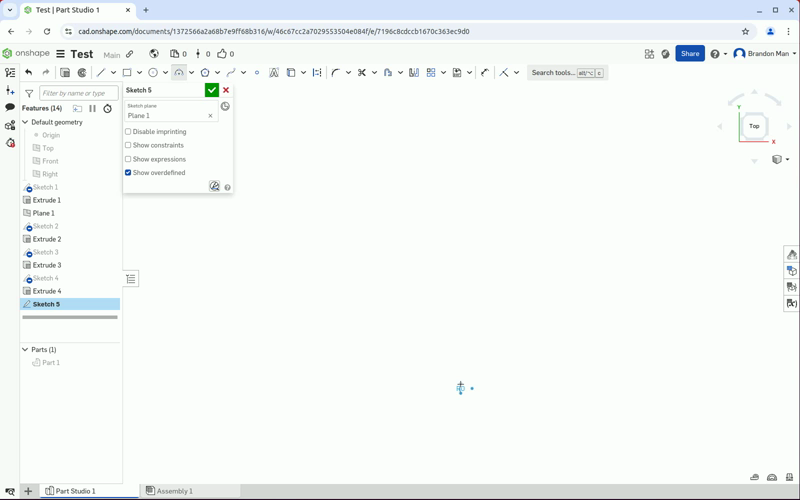
scroll(-6)
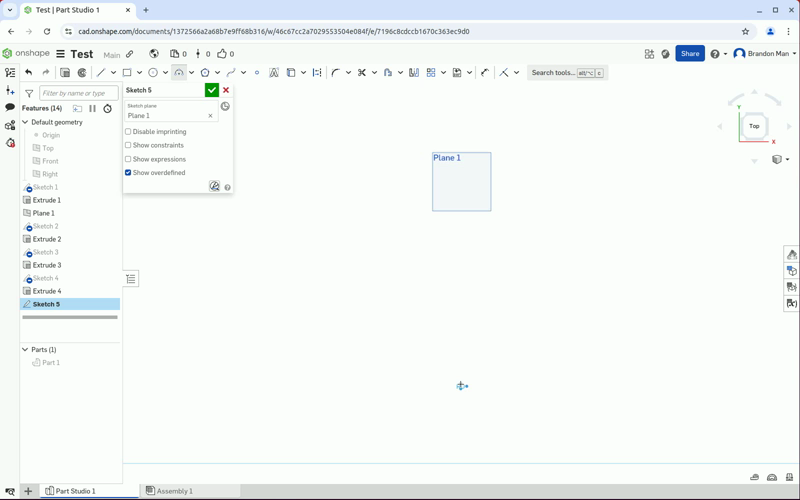
scroll(-6)
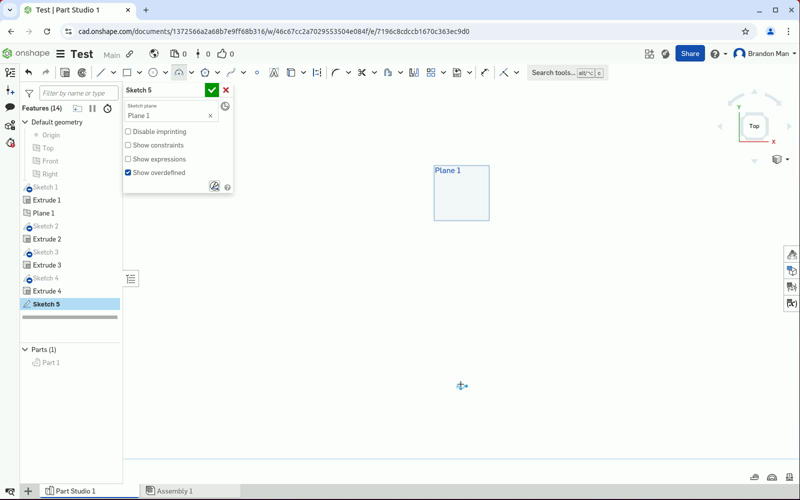
scroll(-6)
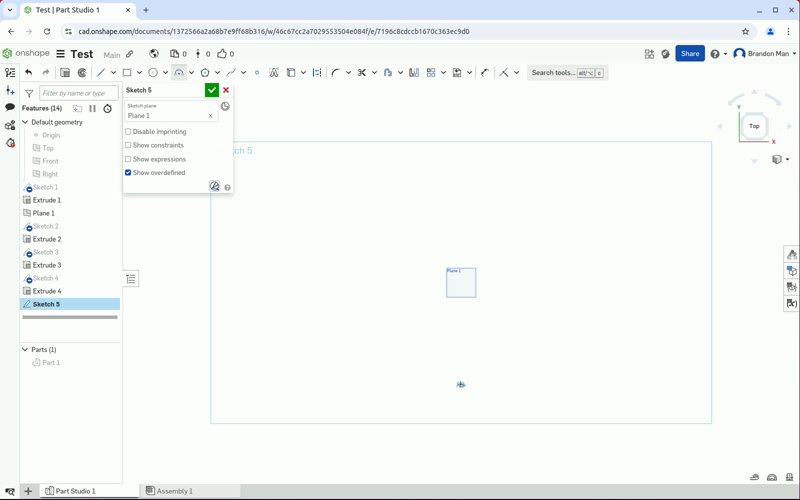
mouse_move(461, 384)
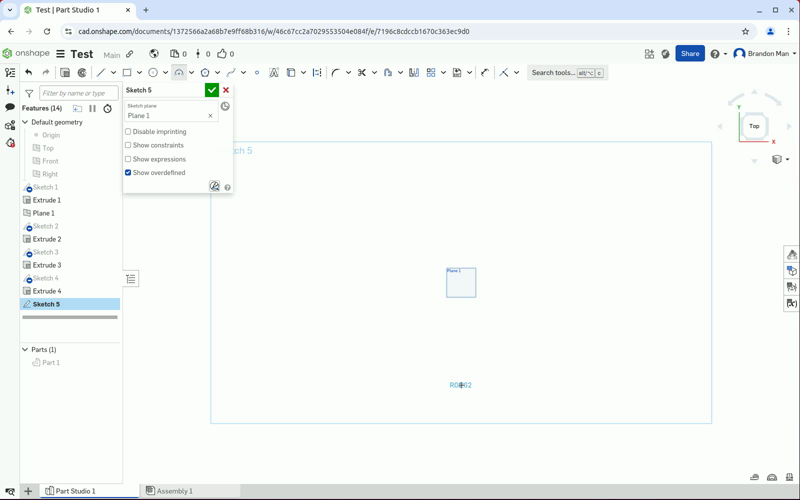
scroll(6)
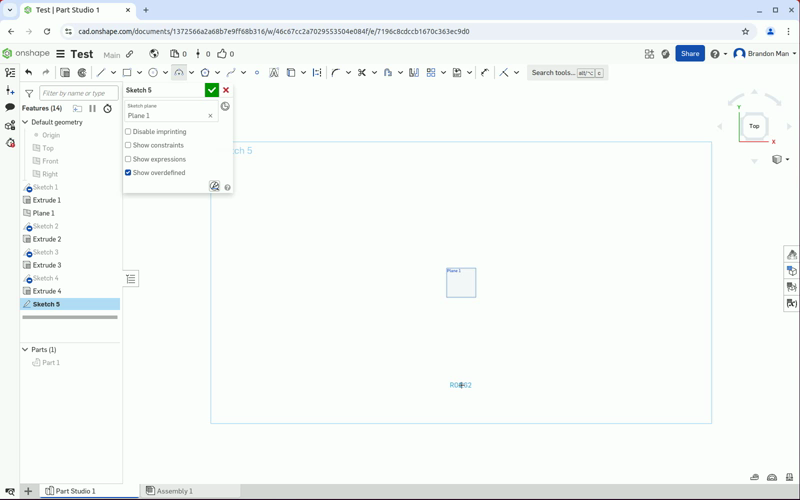
scroll(6)
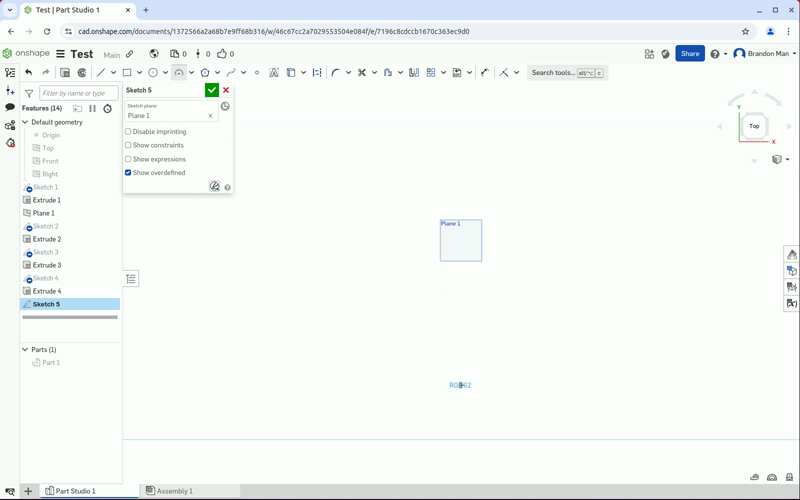
scroll(6)
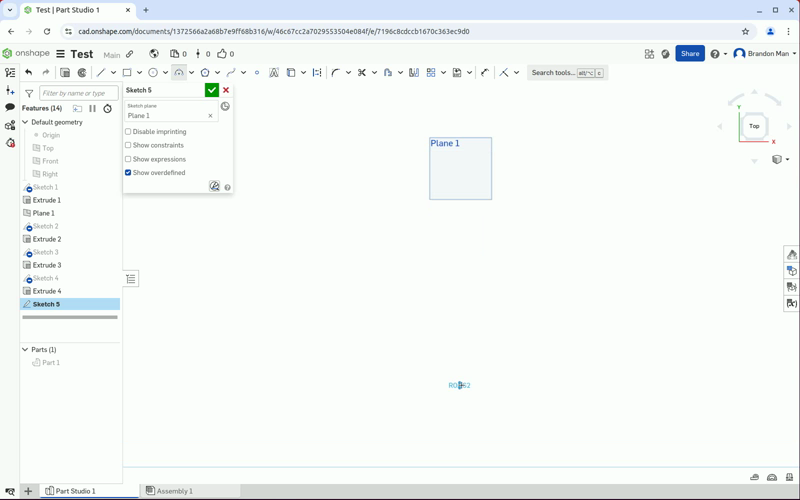
scroll(6)
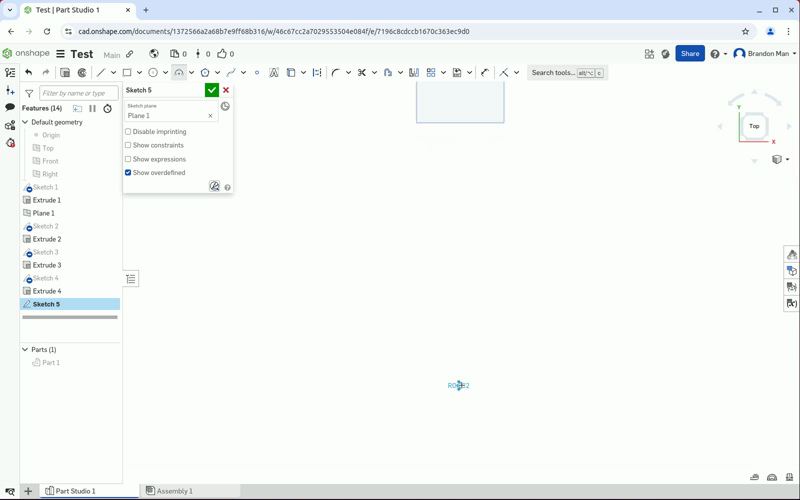
scroll(6)
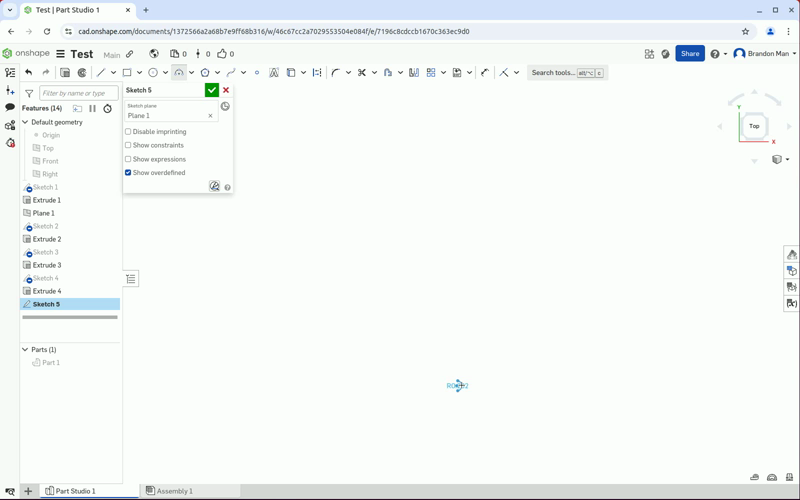
scroll(6)
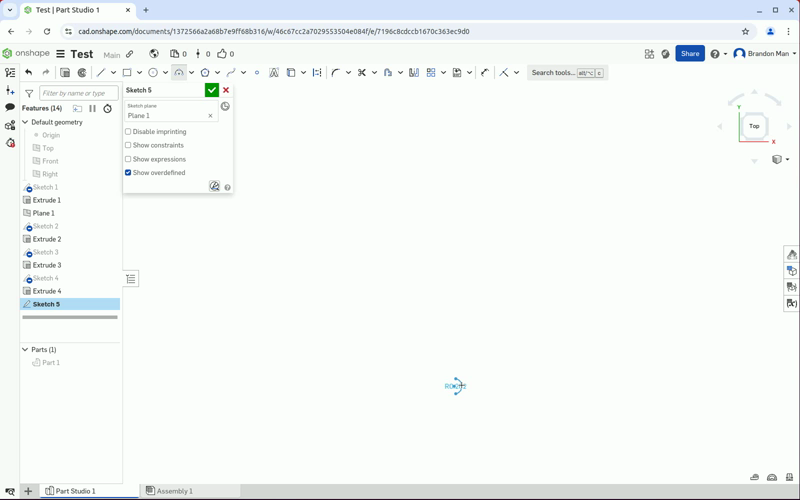
scroll(6)
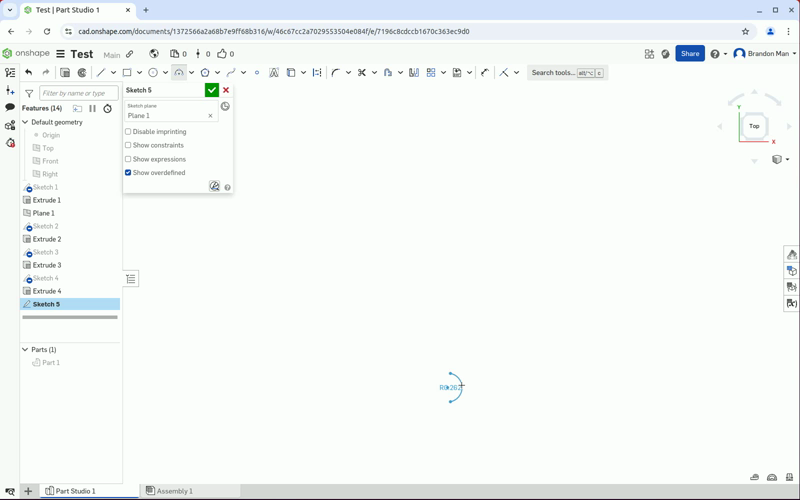
click(461, 384)
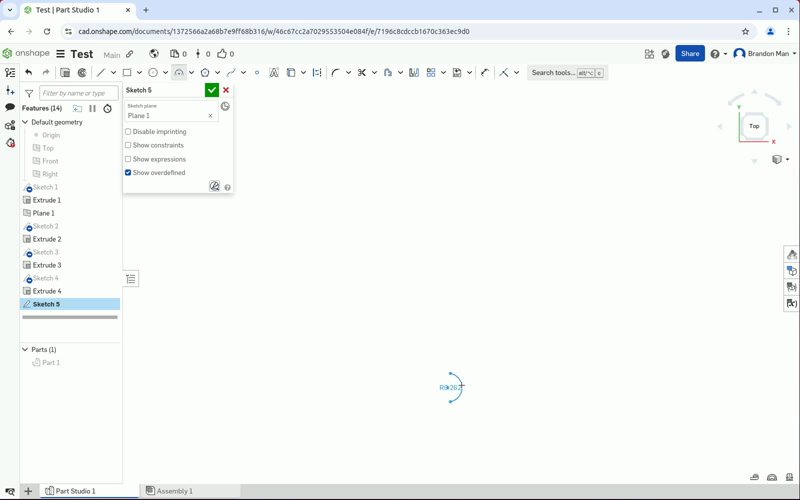
scroll(-6)
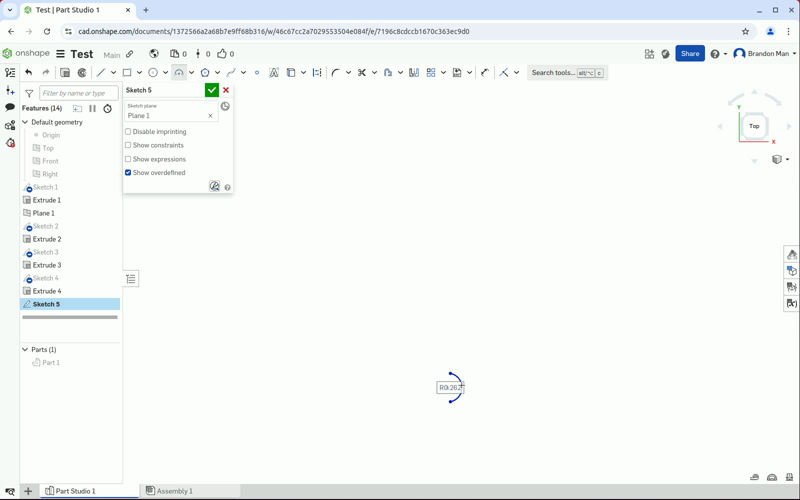
scroll(-6)
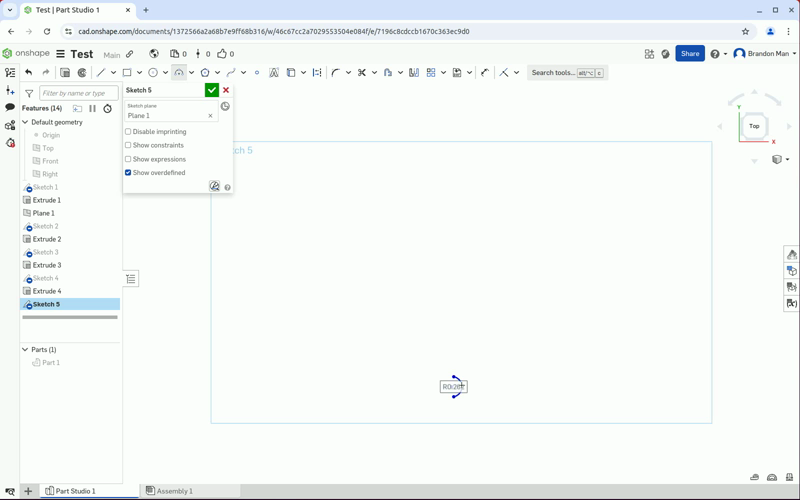
scroll(-6)
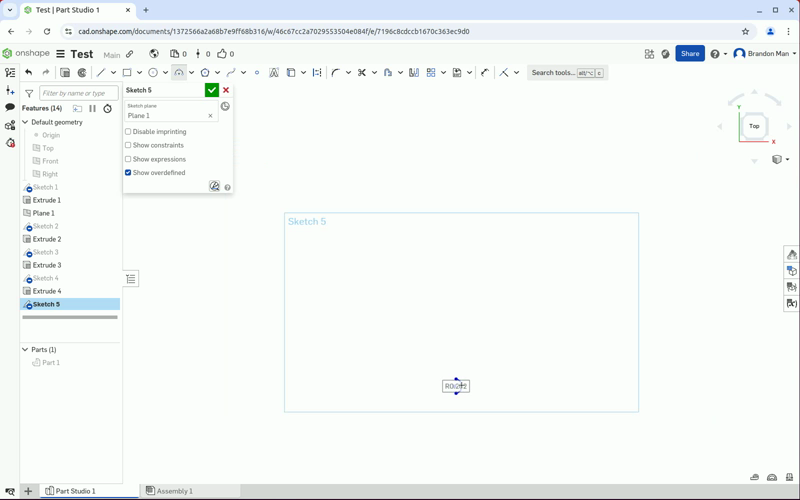
scroll(-6)
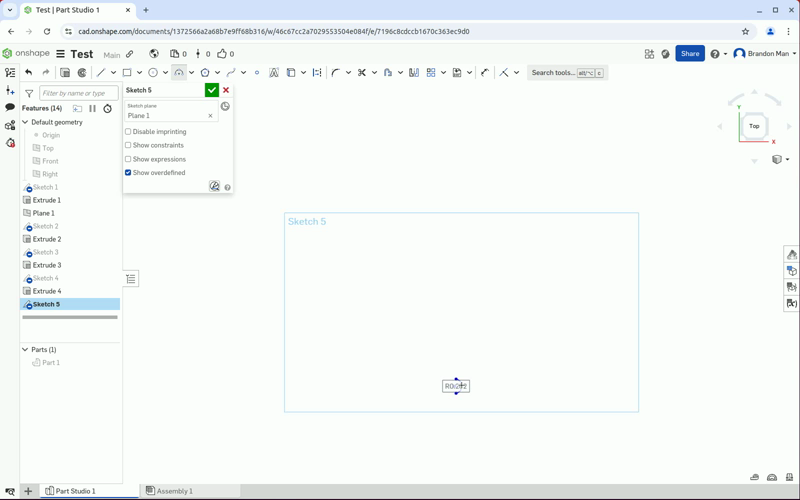
scroll(-6)
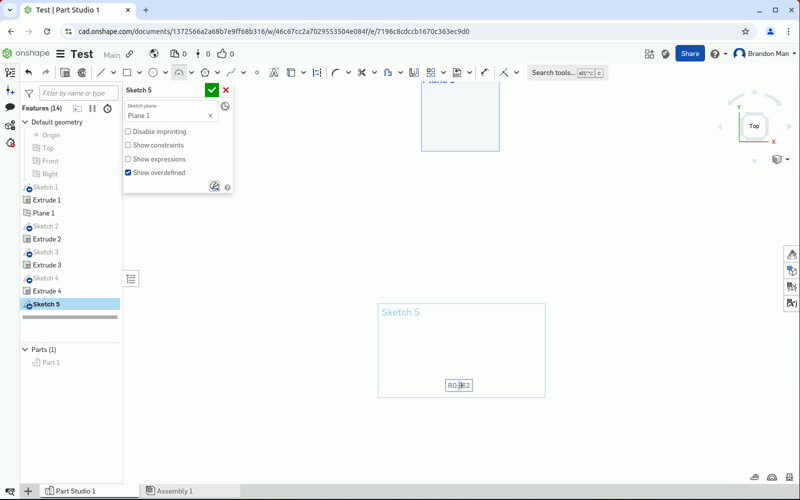
scroll(-6)
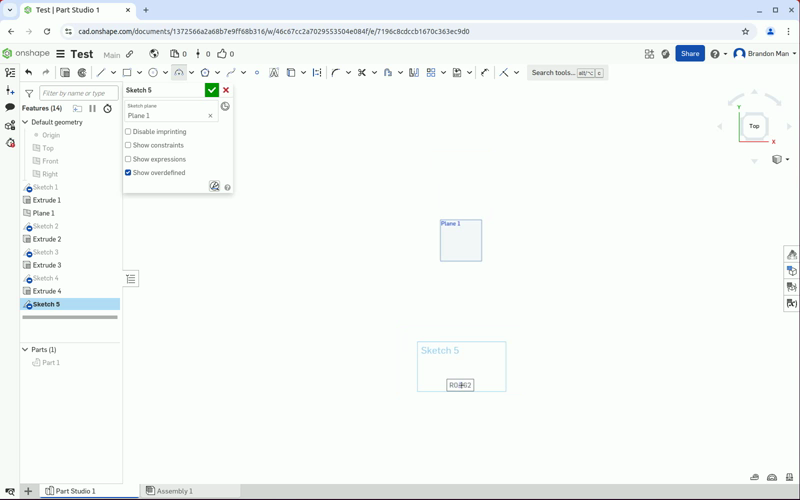
scroll(-6)
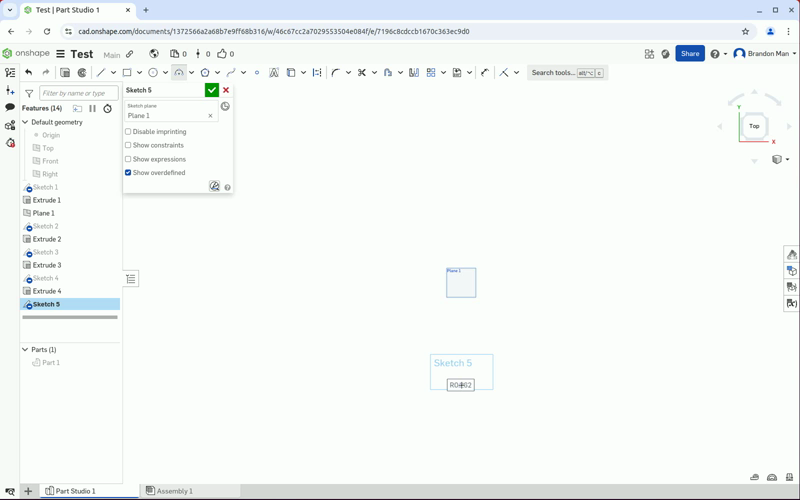
key_up(shift)
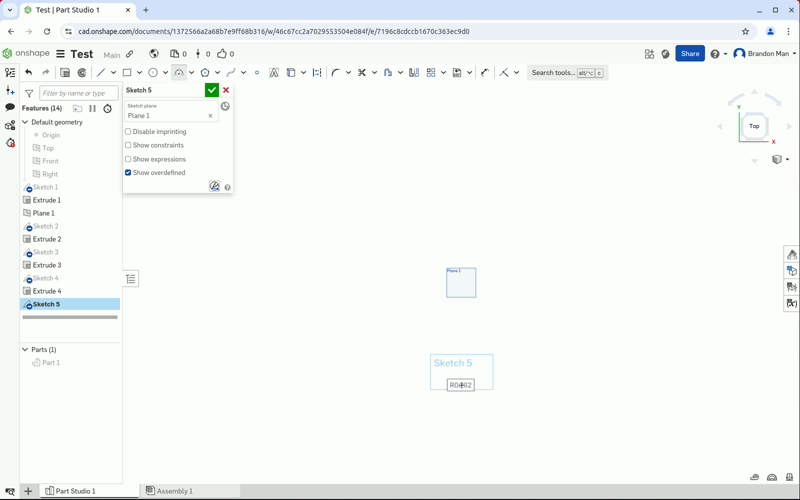
key(esc)
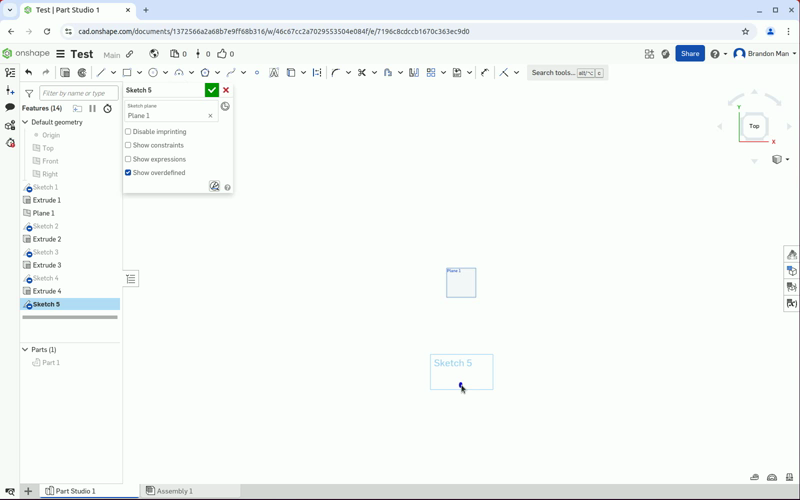
key(l)
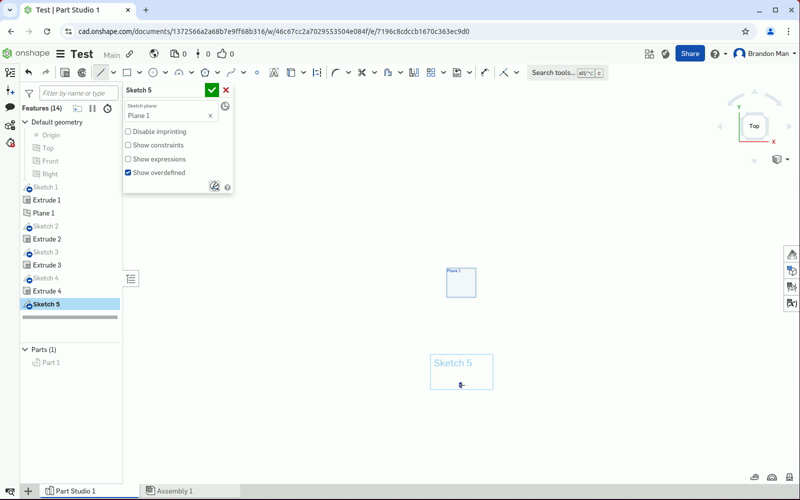
mouse_move(460, 383)
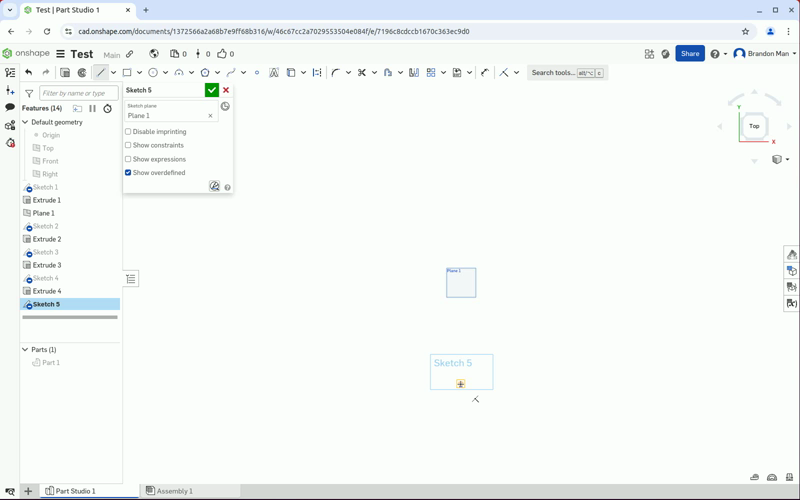
scroll(6)
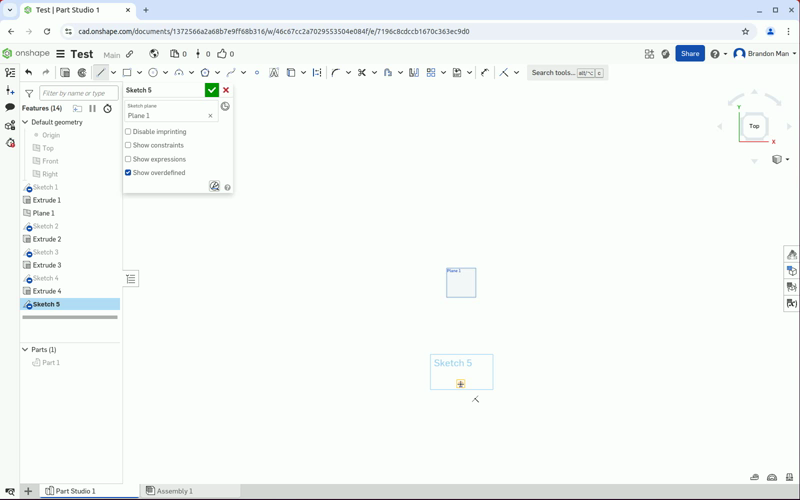
scroll(6)
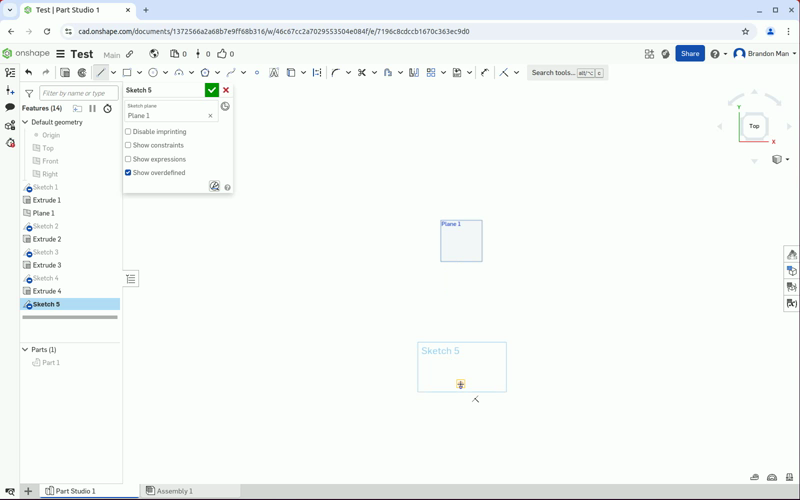
scroll(6)
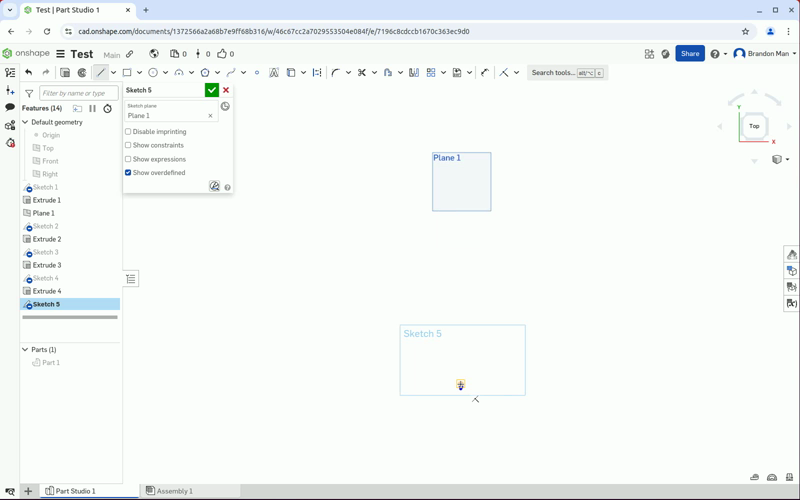
scroll(6)
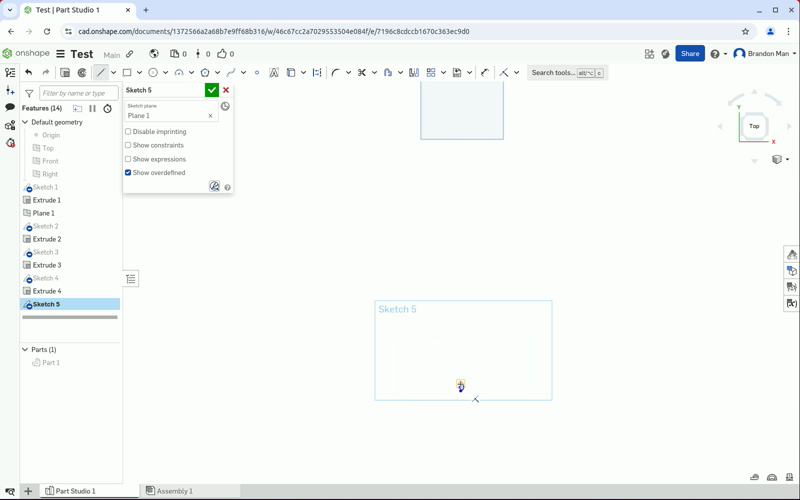
scroll(6)
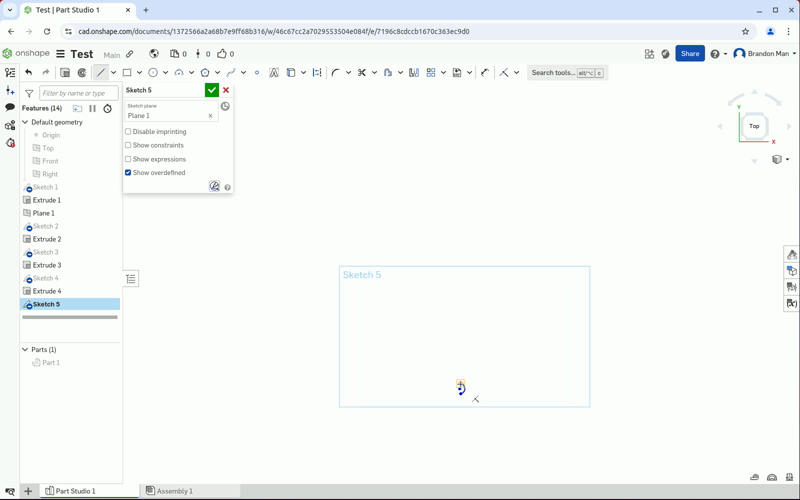
scroll(6)
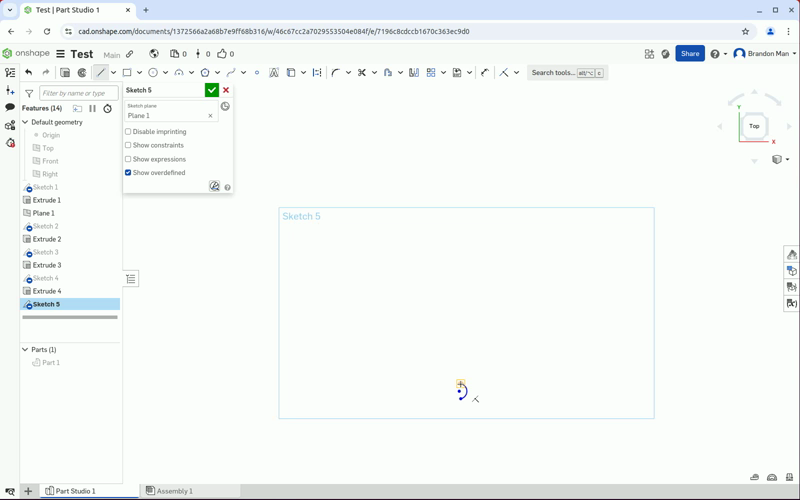
scroll(6)
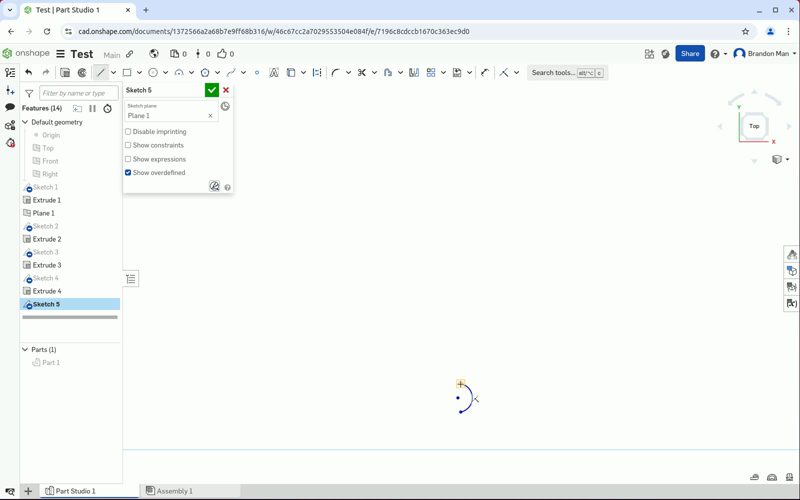
click(460, 383)
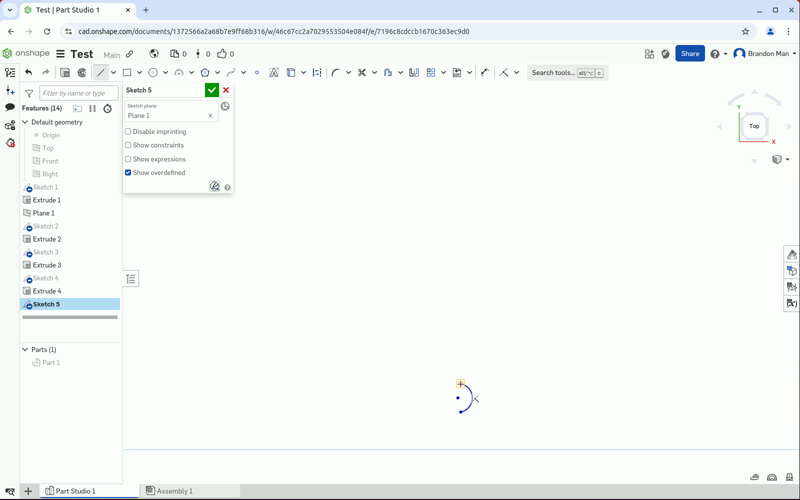
scroll(-6)
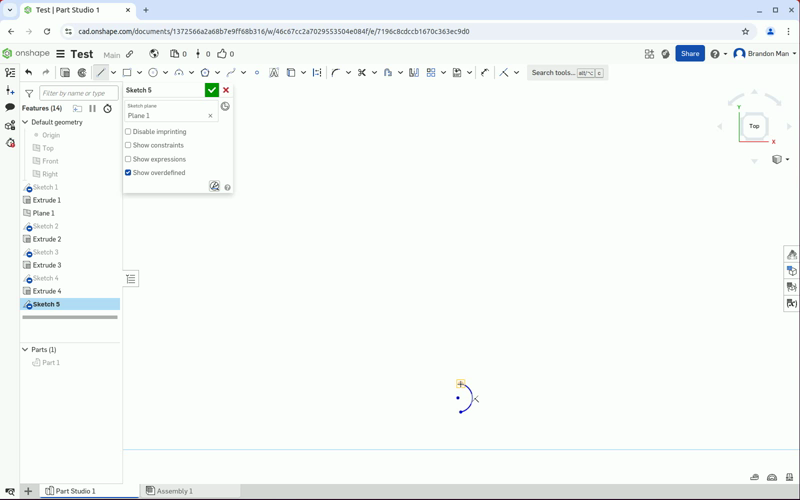
scroll(-6)
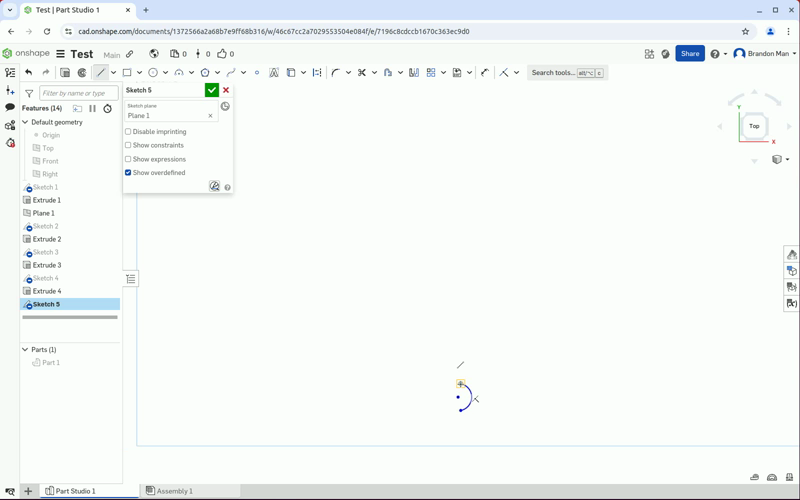
scroll(-6)
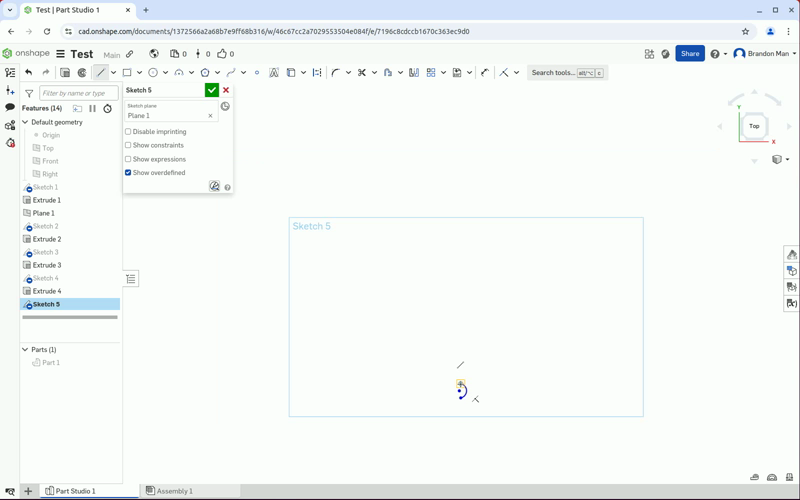
scroll(-6)
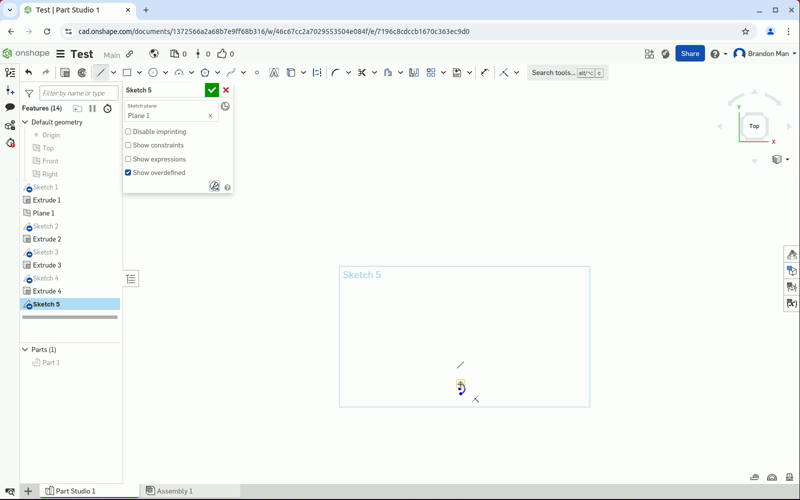
scroll(-6)
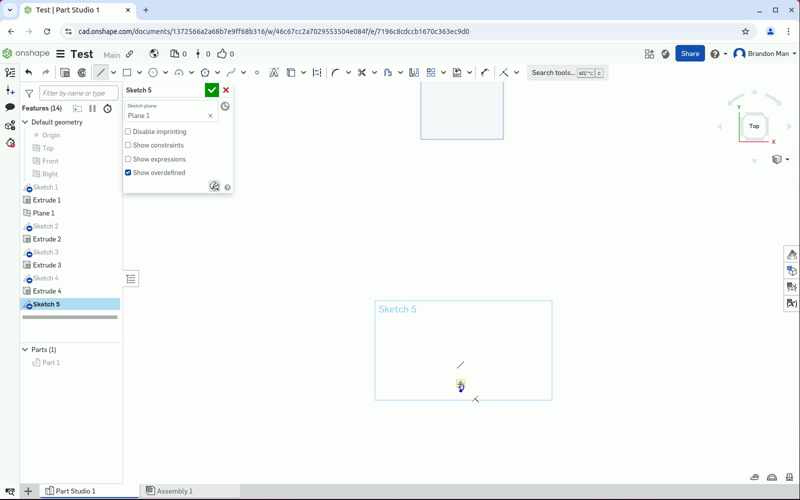
scroll(-6)
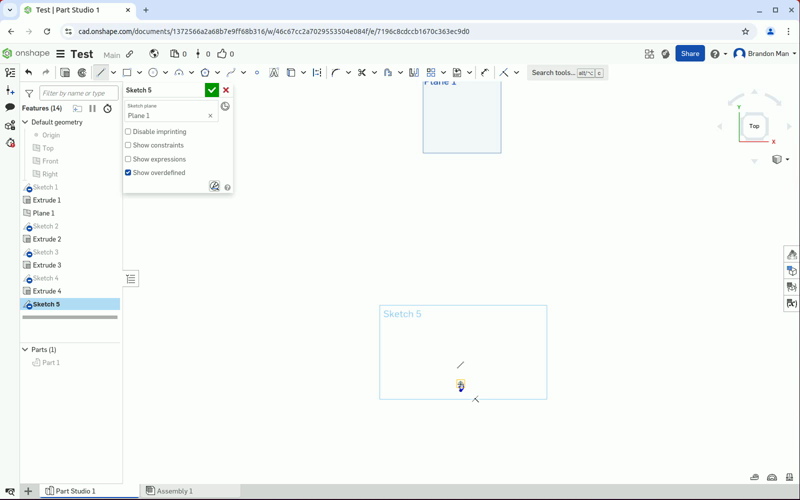
scroll(-6)
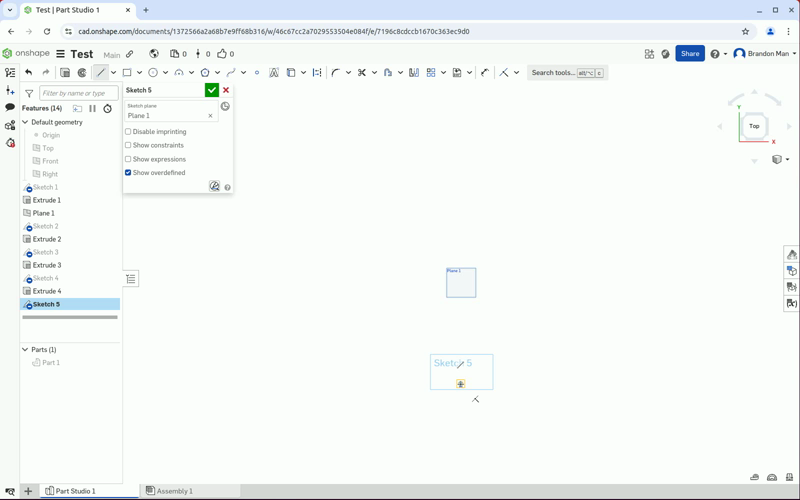
mouse_move(490, 383)
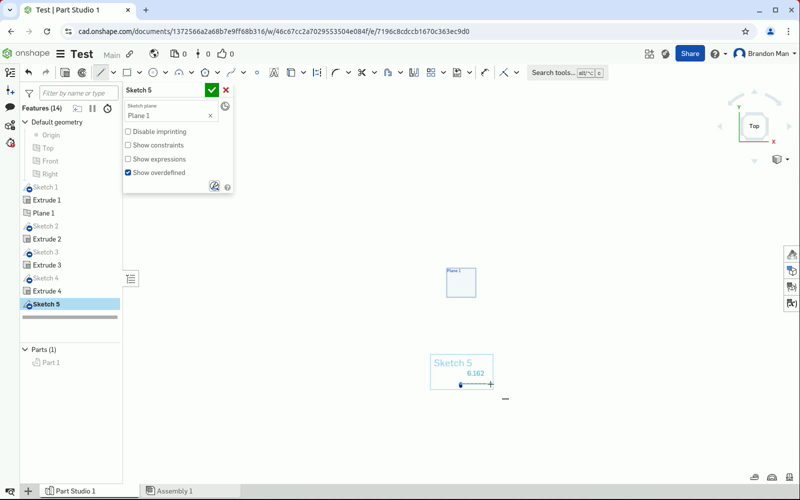
key_down(shift)
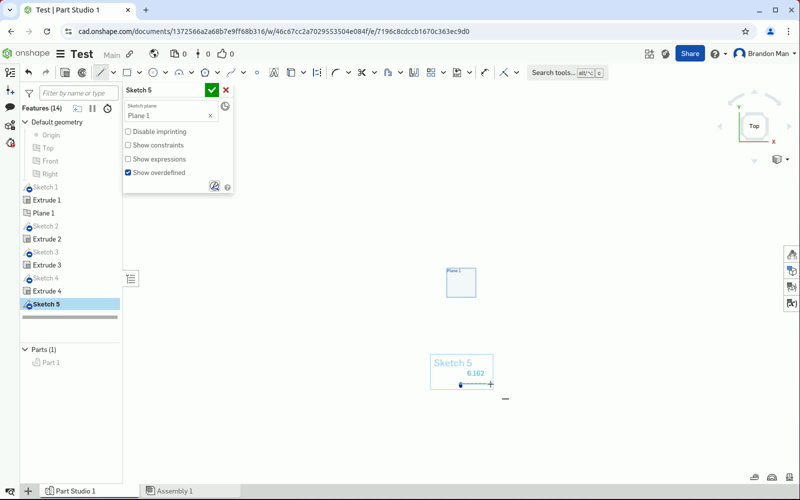
mouse_move(460, 386)
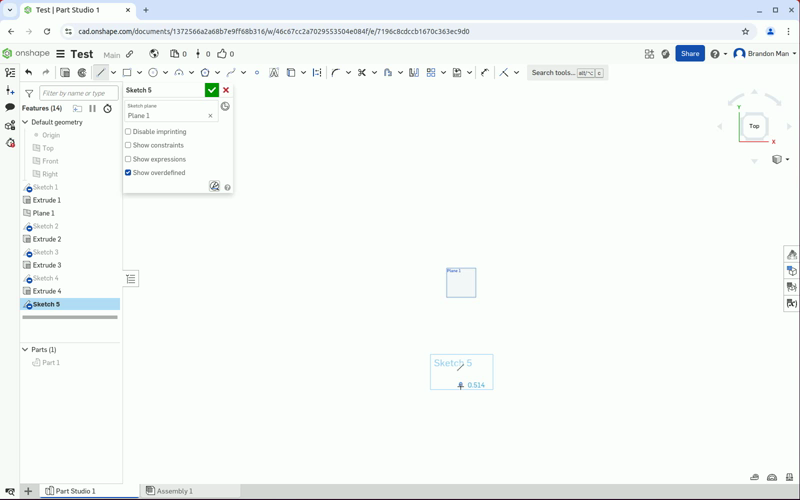
scroll(6)
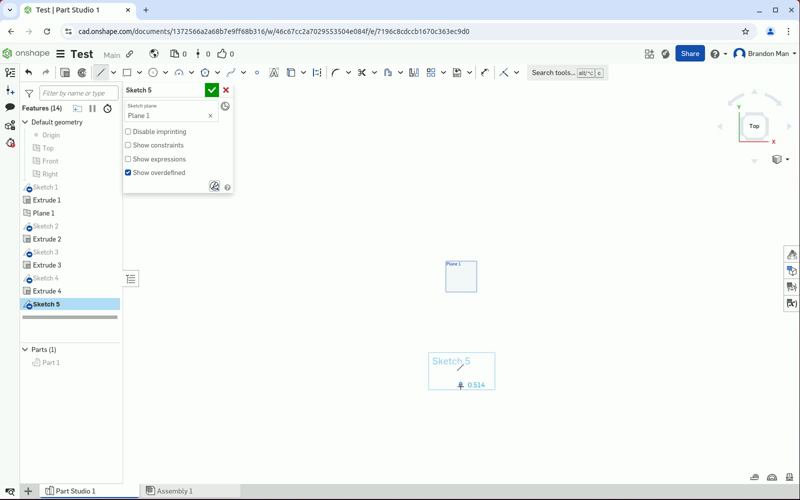
scroll(6)
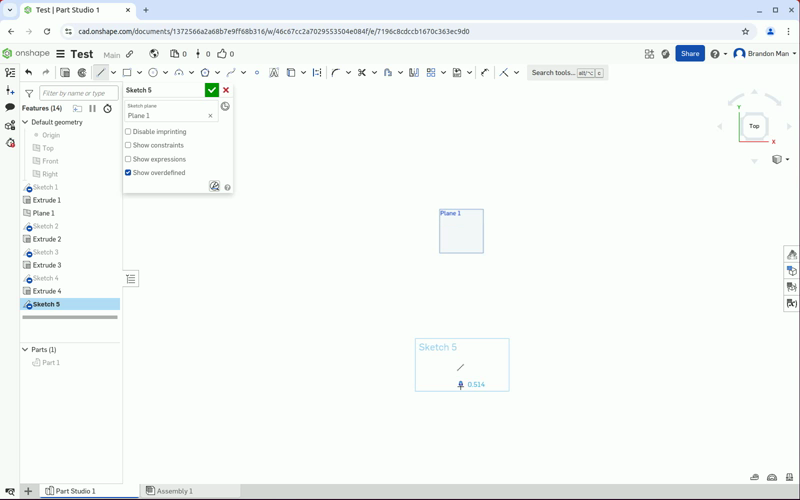
scroll(6)
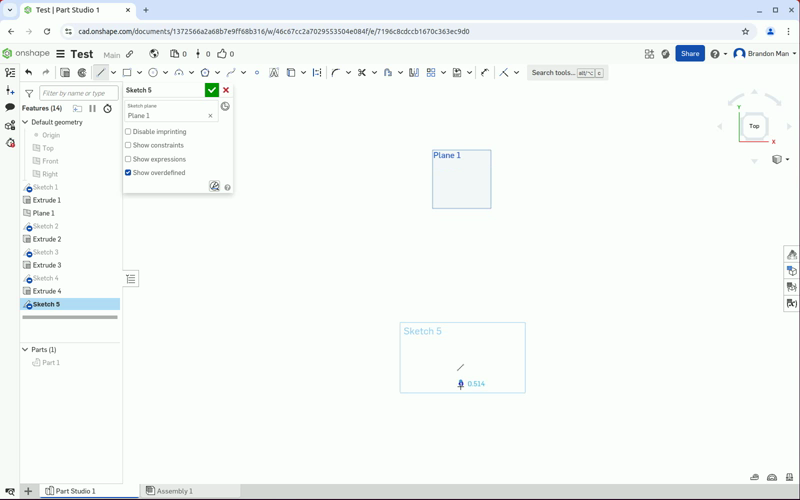
scroll(6)
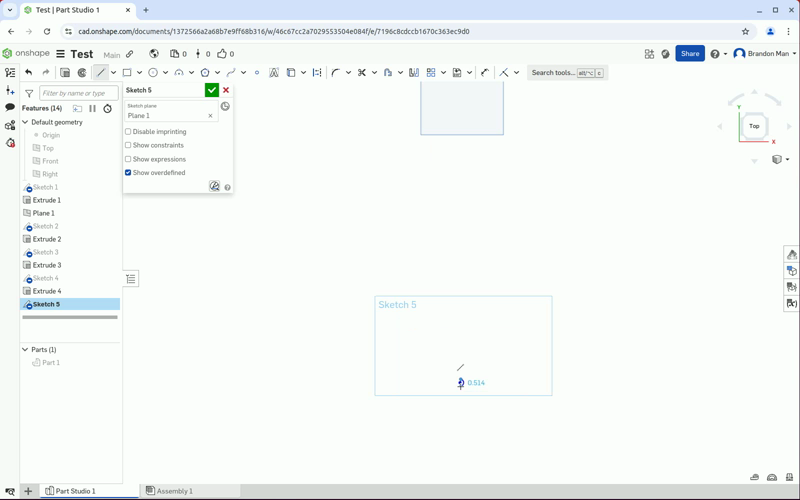
scroll(6)
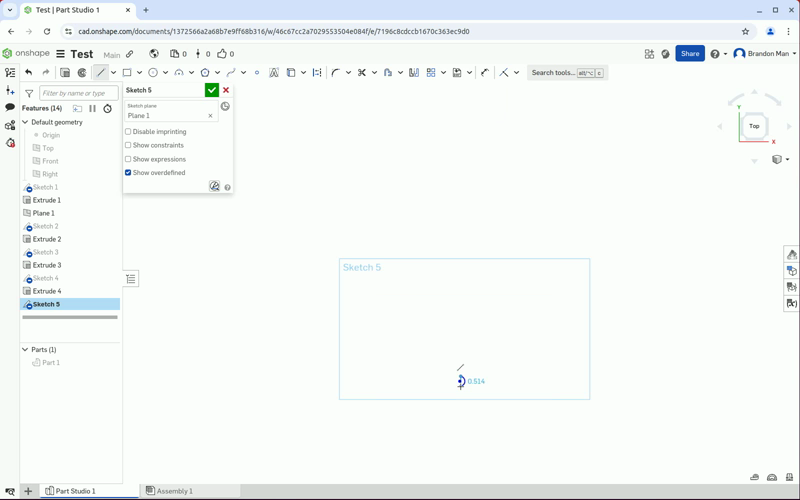
scroll(6)
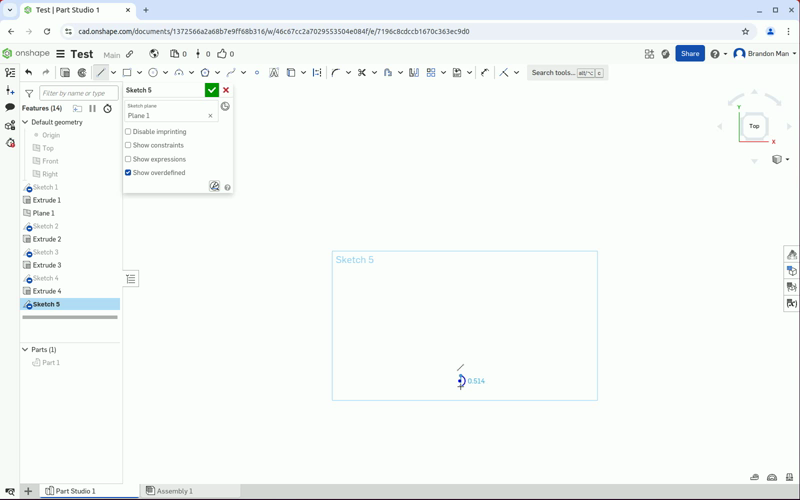
scroll(6)
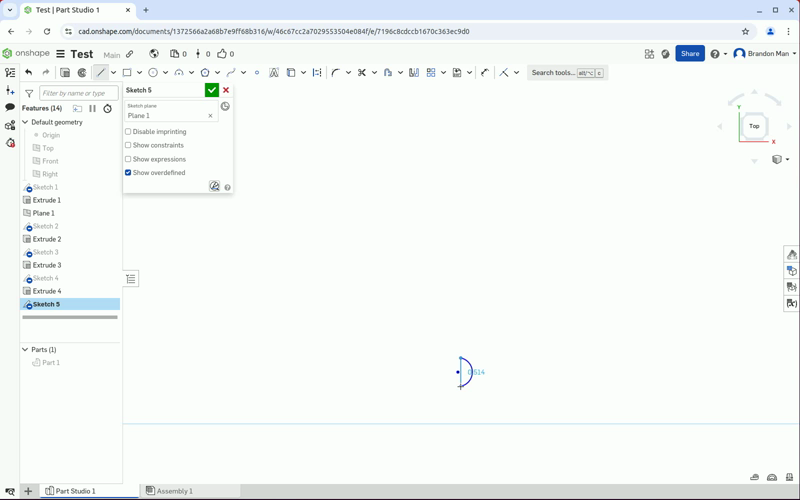
key_up(shift)
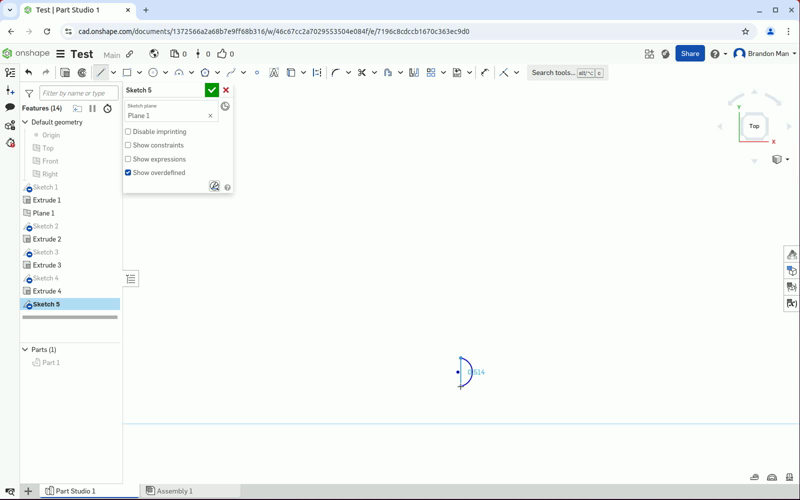
click(460, 386)
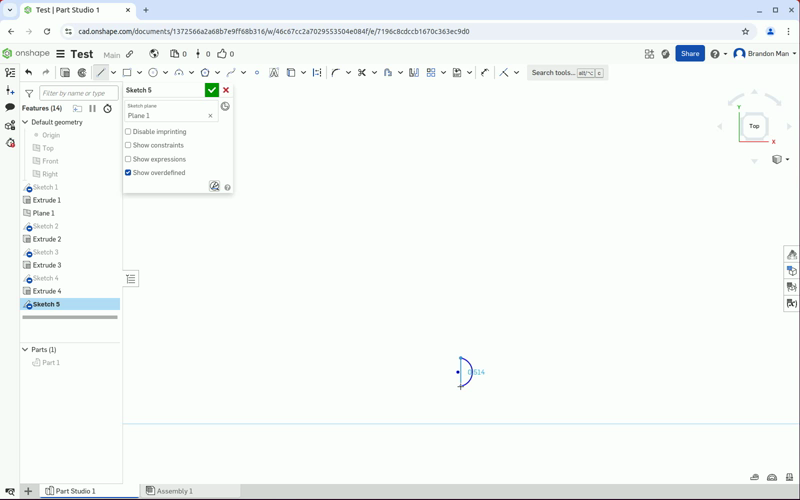
scroll(-6)
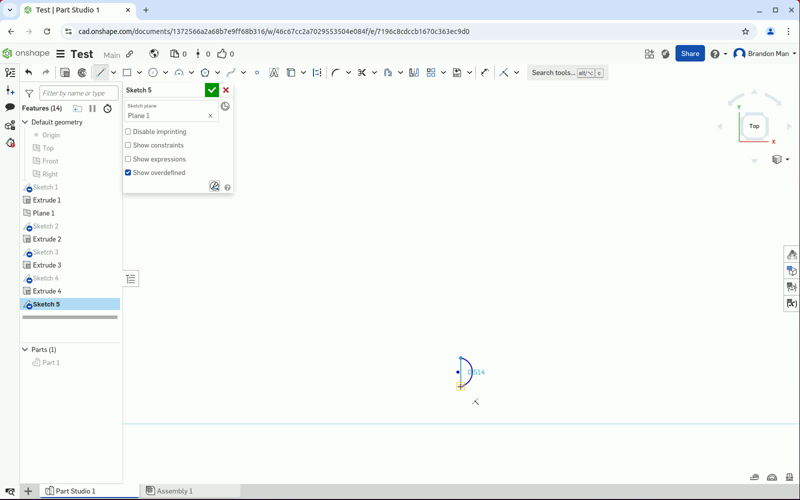
scroll(-6)
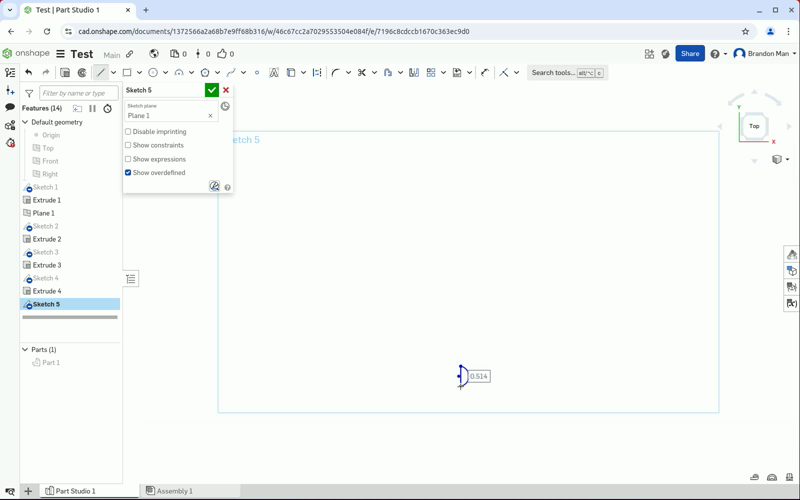
scroll(-6)
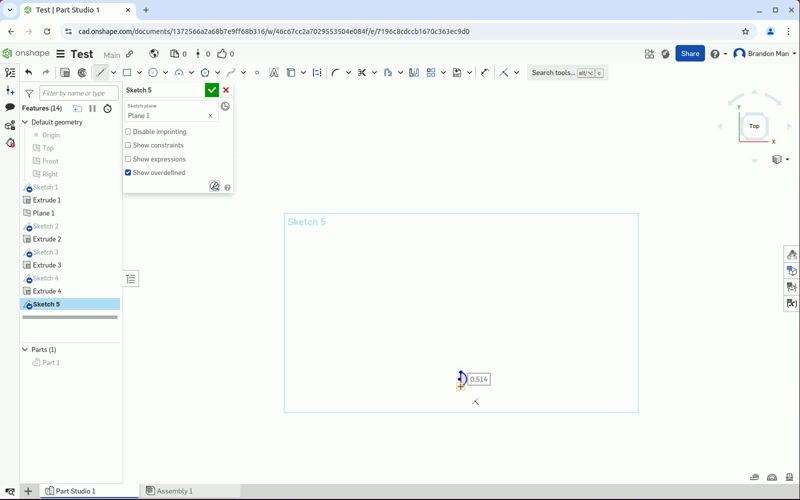
scroll(-6)
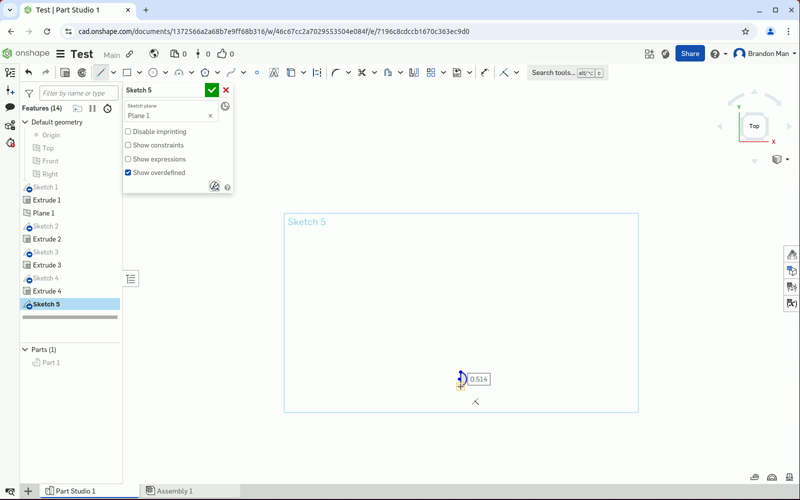
scroll(-6)
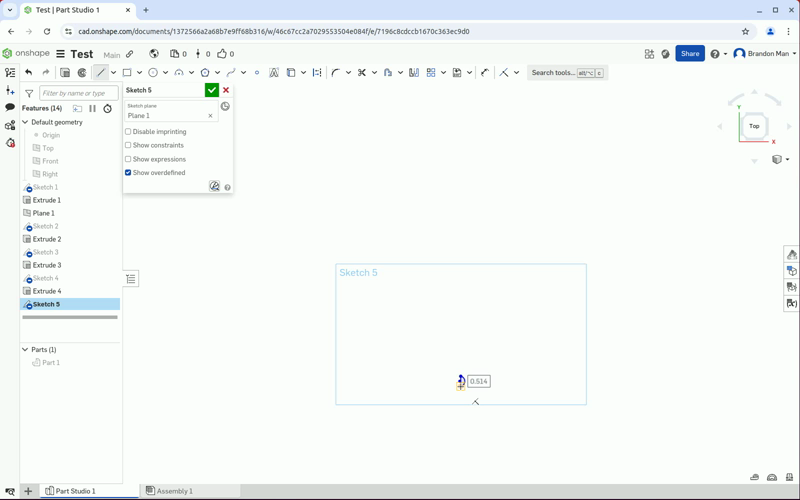
scroll(-6)
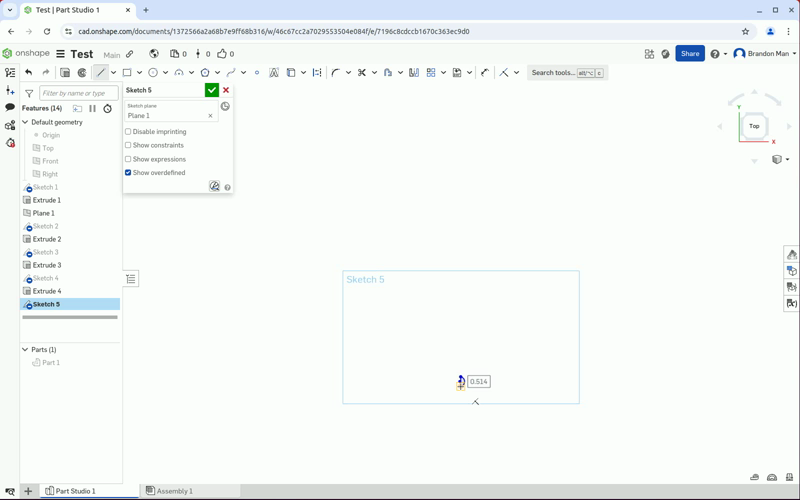
scroll(-6)
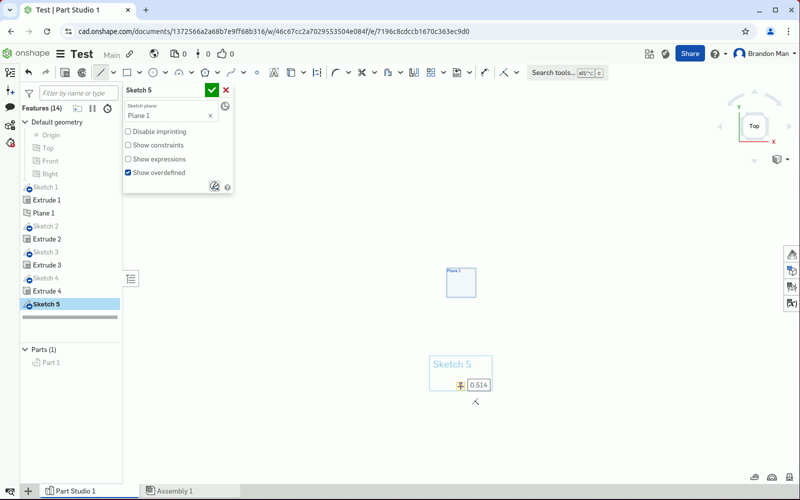
key(esc)
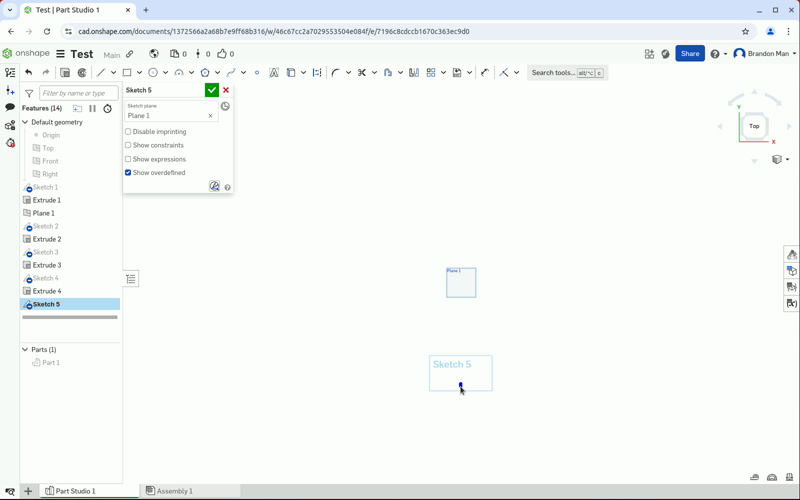
mouse_move(460, 383)
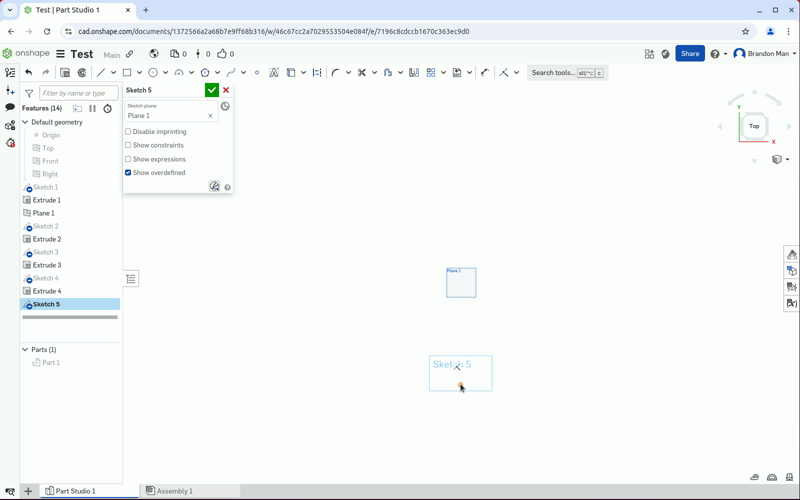
scroll(6)
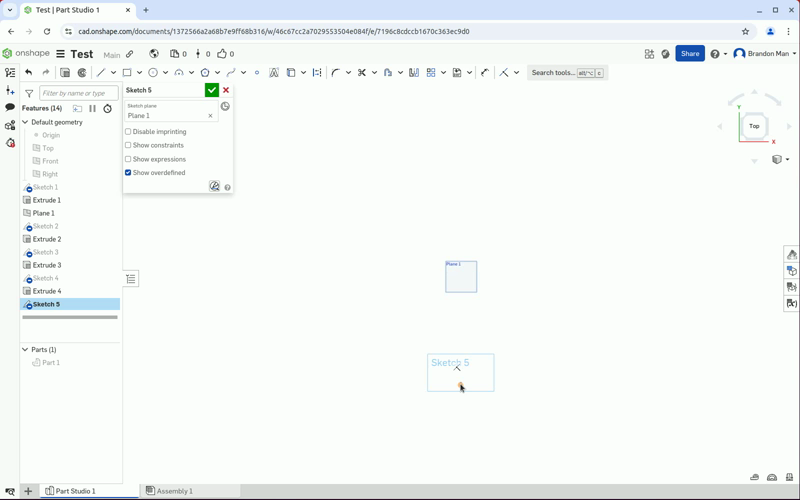
scroll(6)
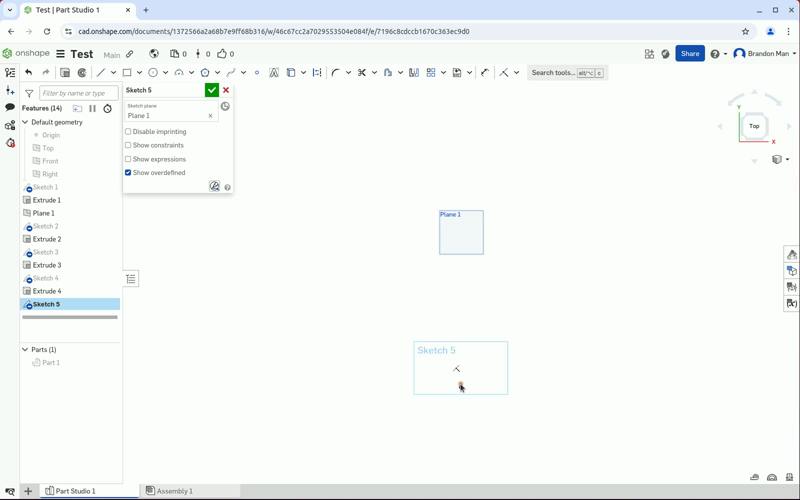
scroll(6)
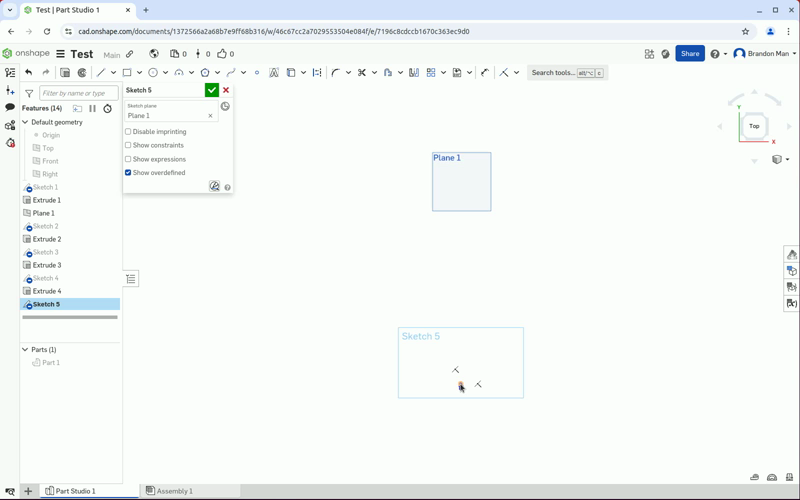
scroll(6)
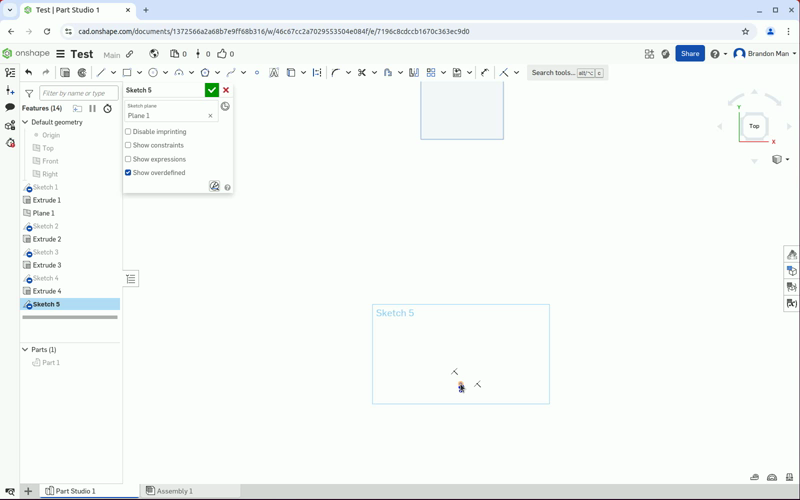
scroll(6)
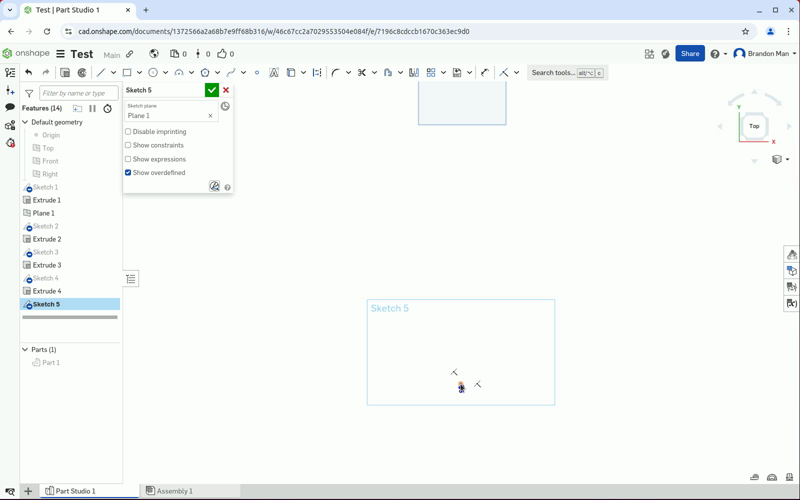
scroll(6)
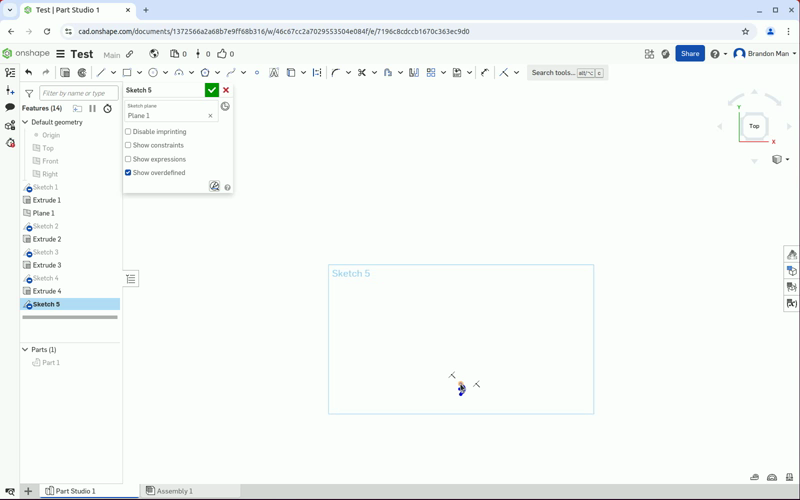
scroll(6)
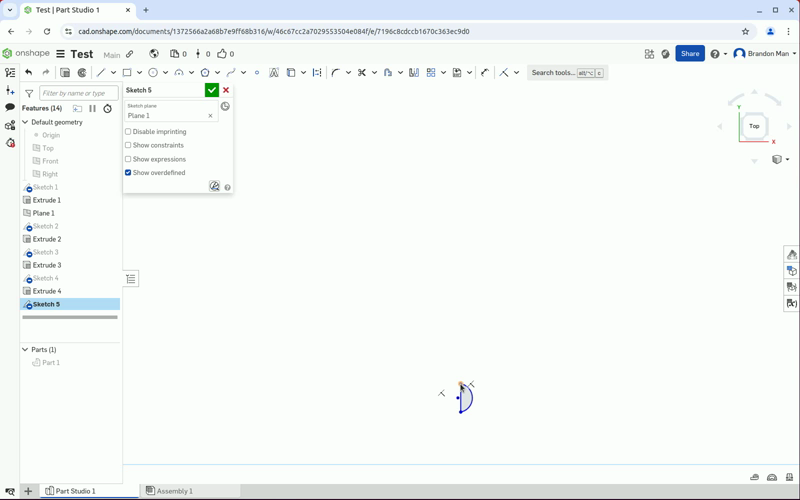
click(460, 383)
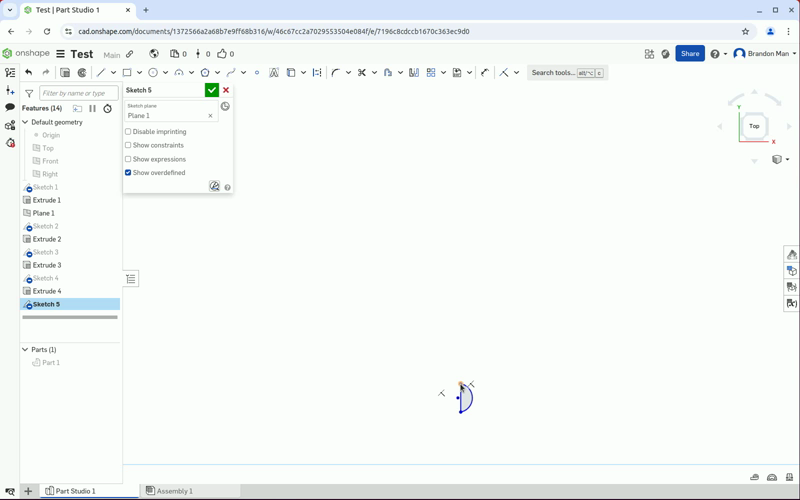
scroll(-6)
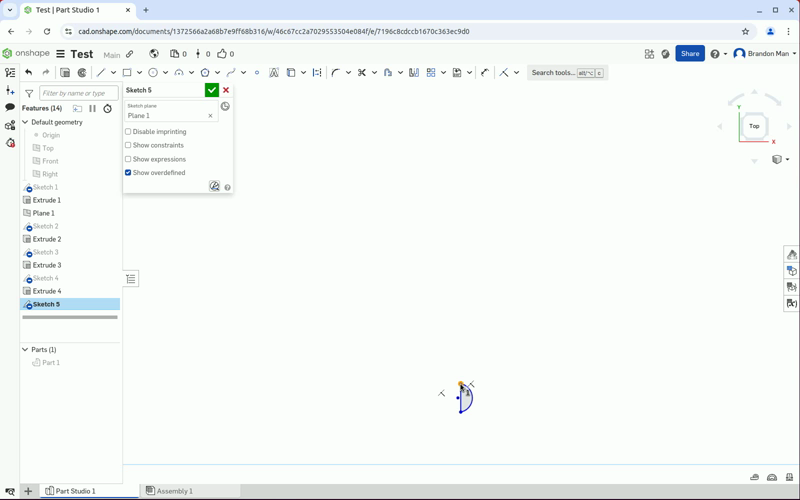
scroll(-6)
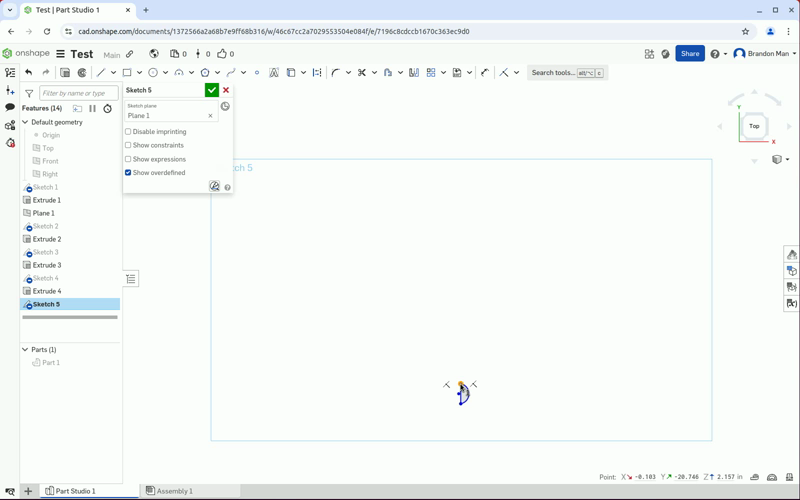
scroll(-6)
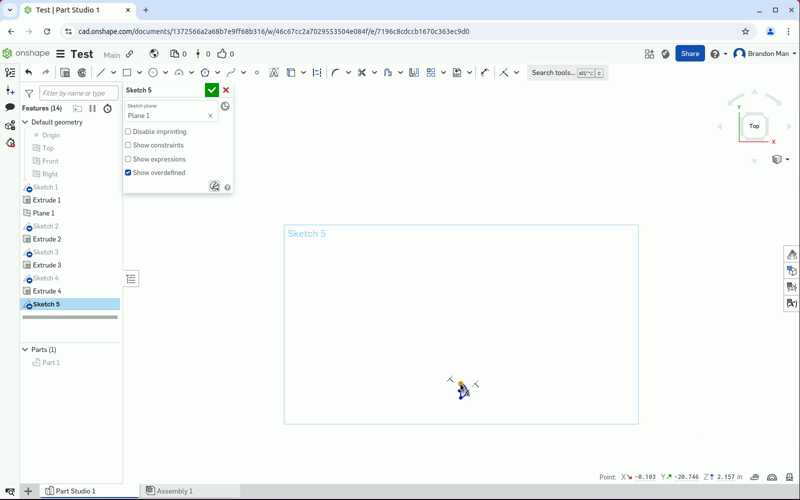
scroll(-6)
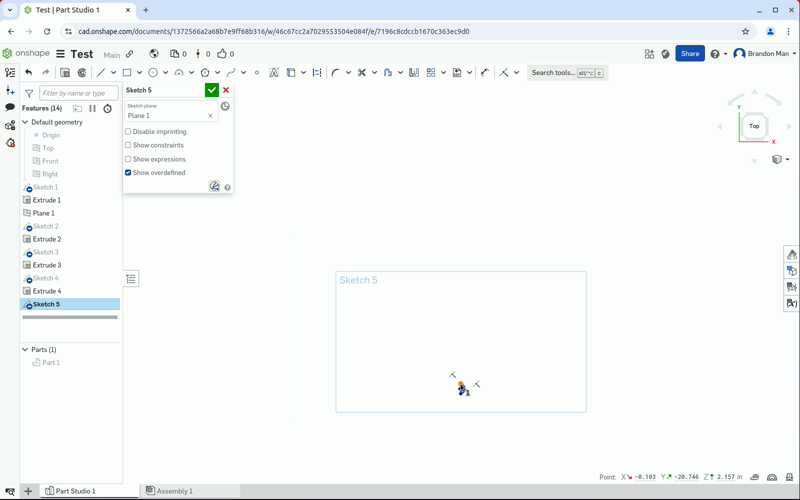
scroll(-6)
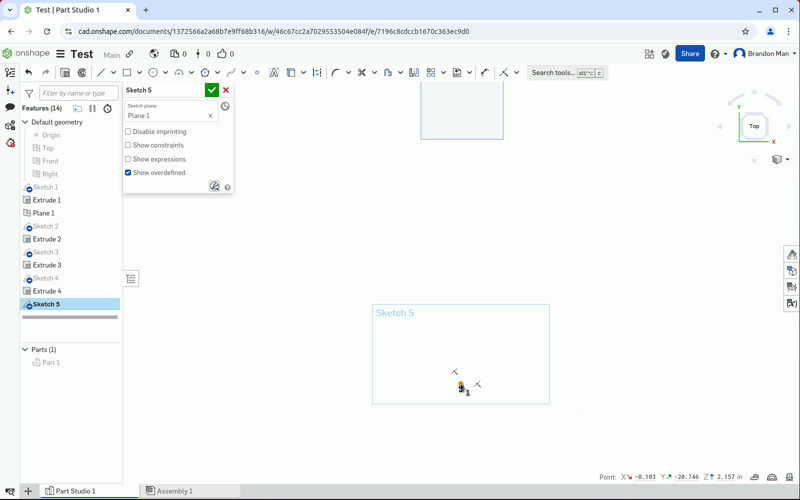
scroll(-6)
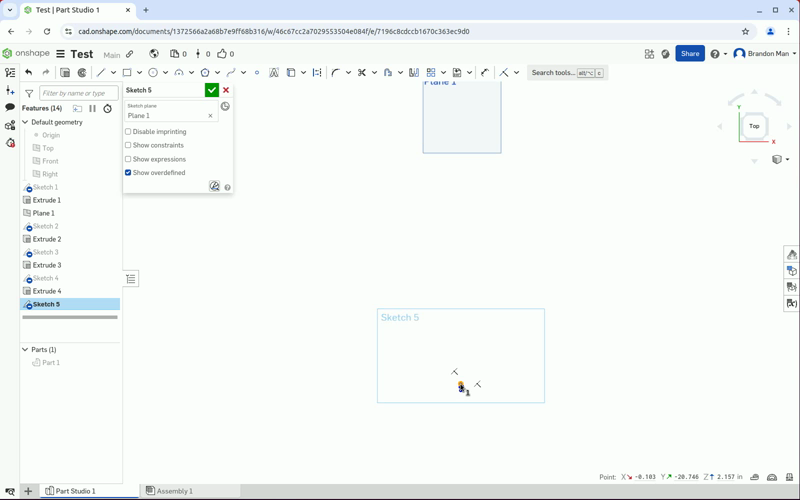
scroll(-6)
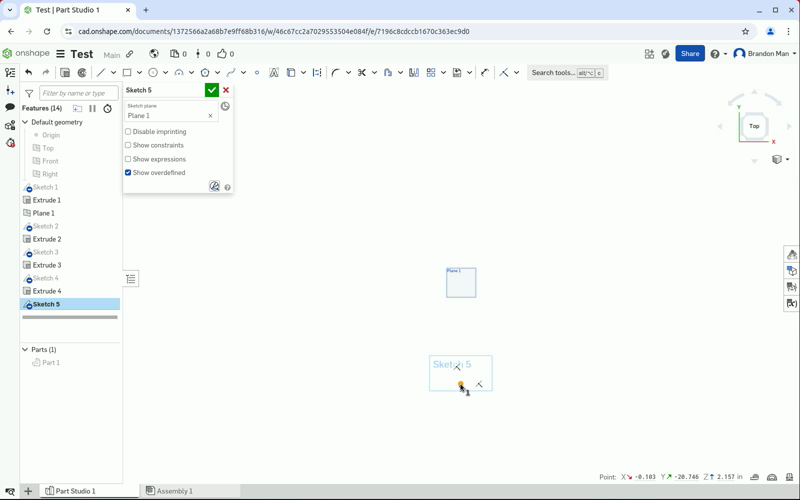
mouse_move(73, 352)
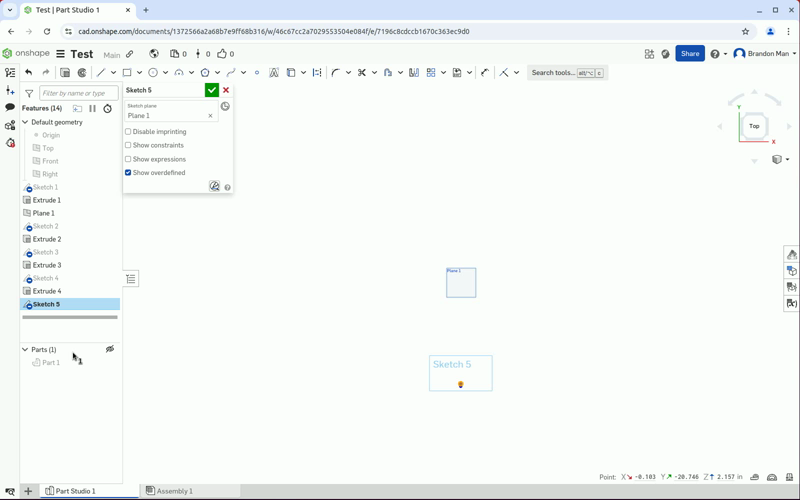
key(shift+y)
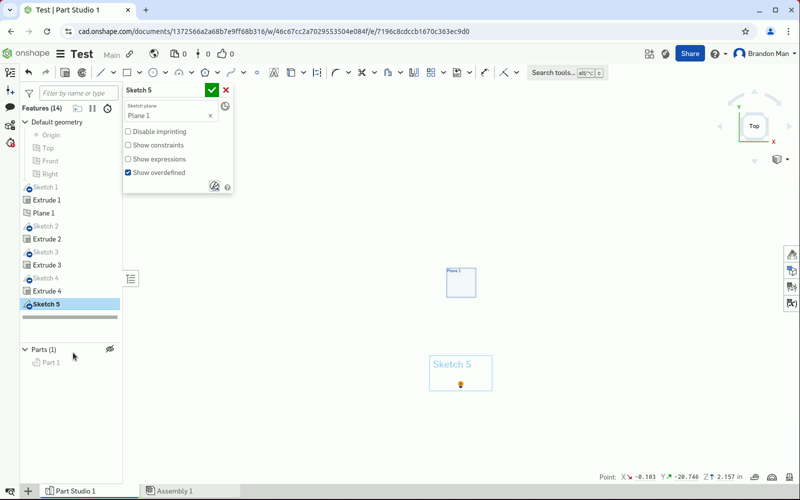
key(shift+e)
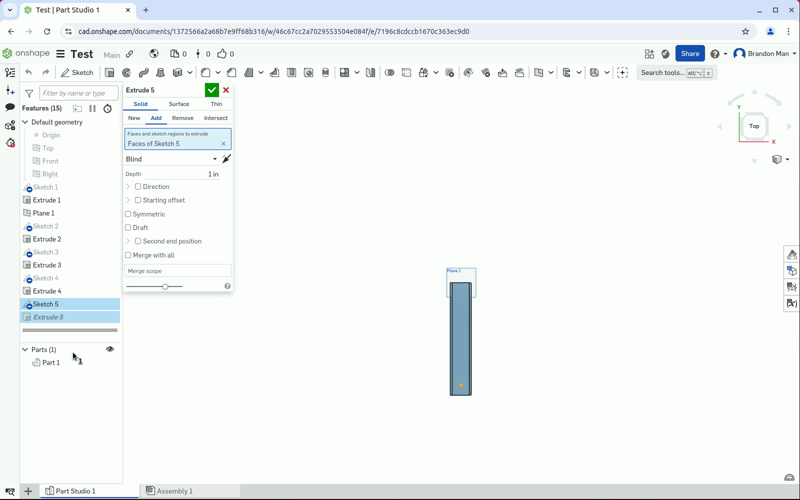
mouse_move(143, 106)
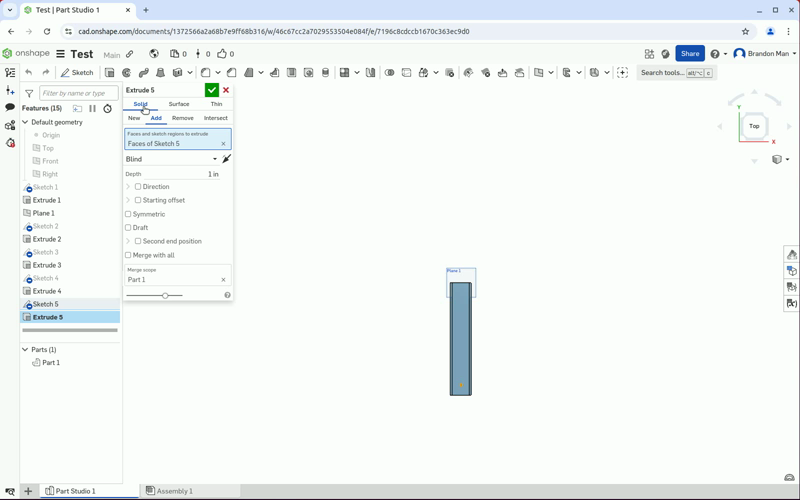
click(143, 106)
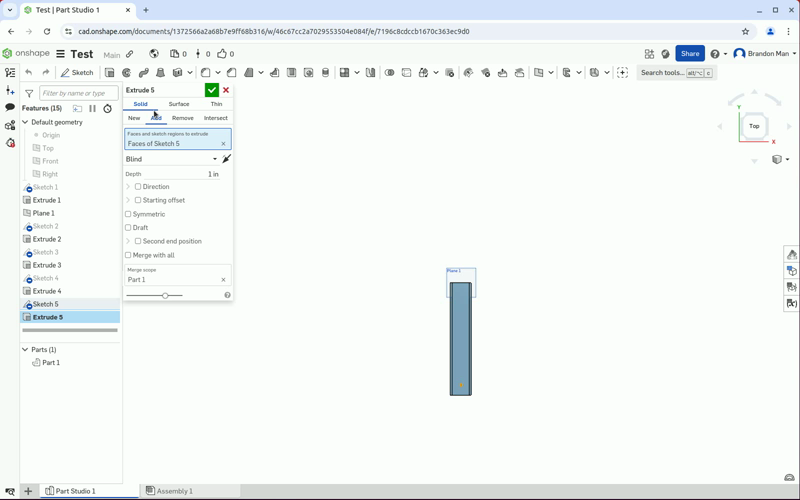
mouse_move(186, 120)
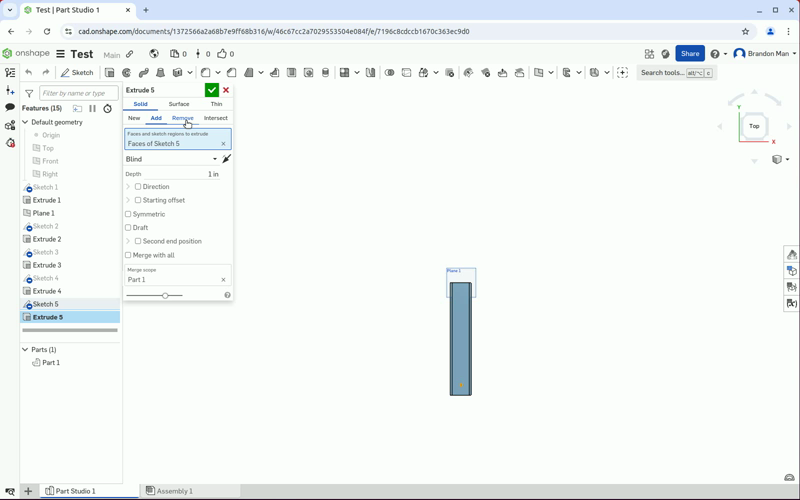
click(186, 120)
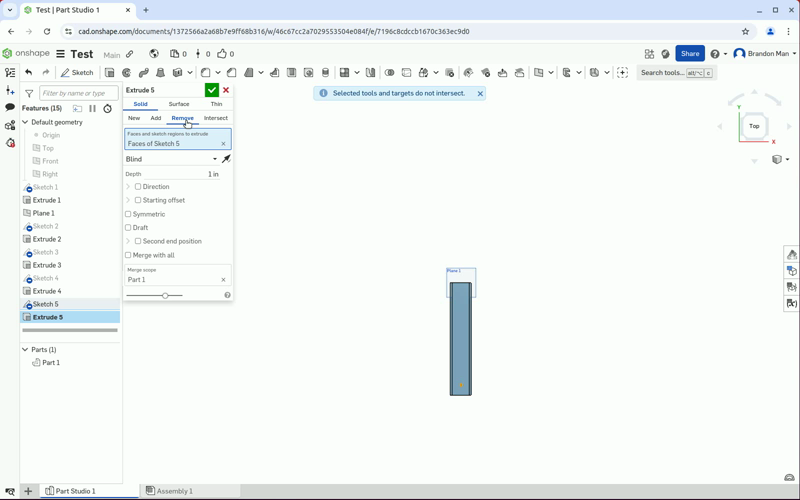
key(tab, 4)
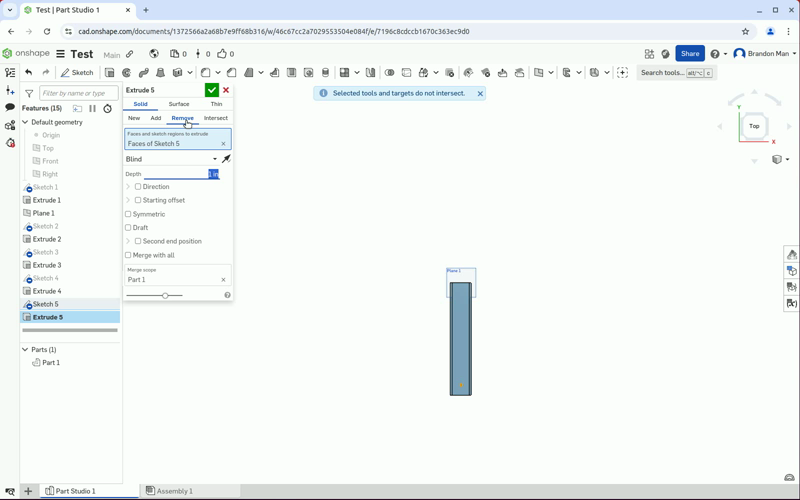
text(4.574)
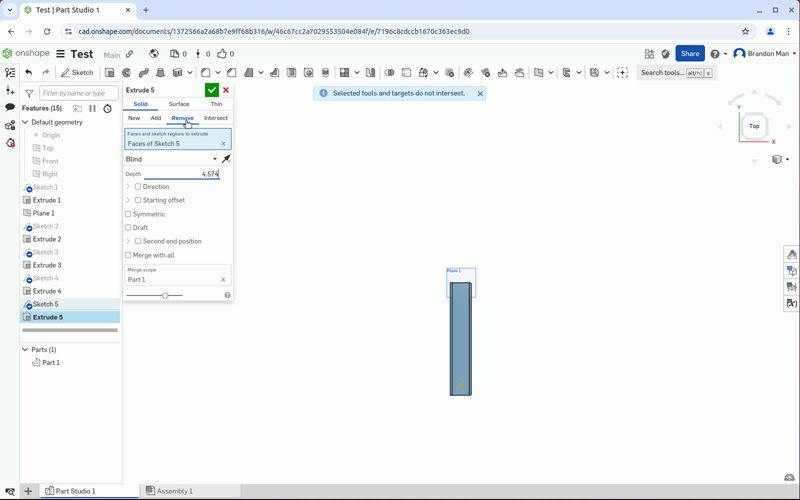
key(tab, 6)
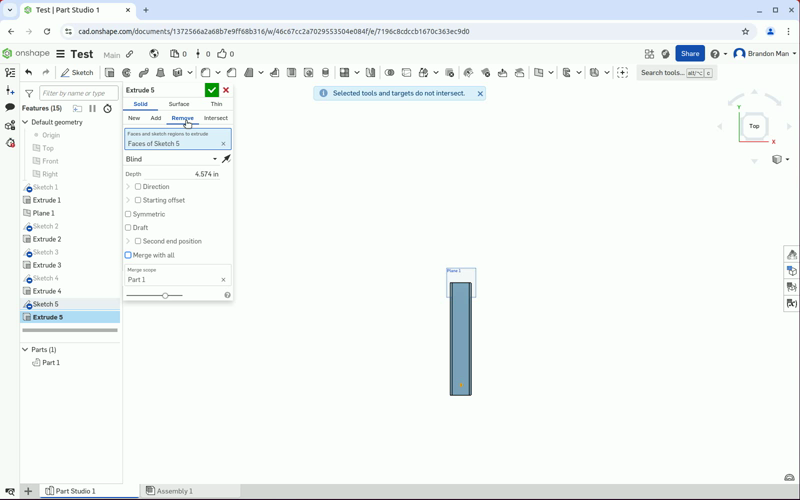
key(space)
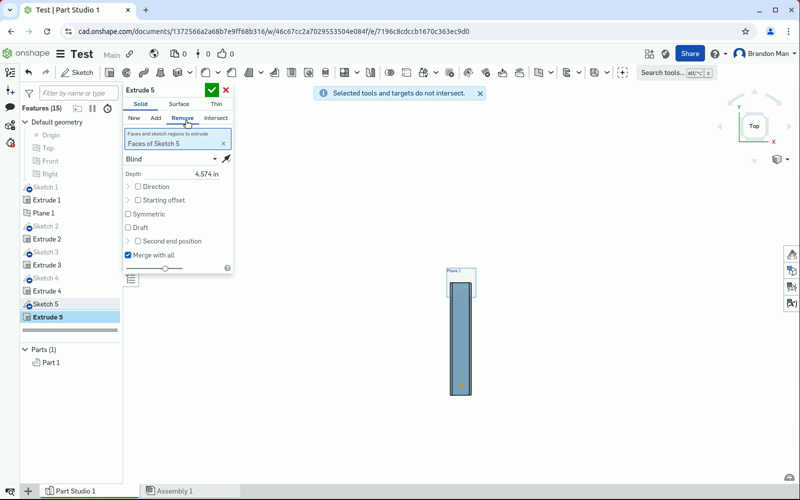
key(enter)
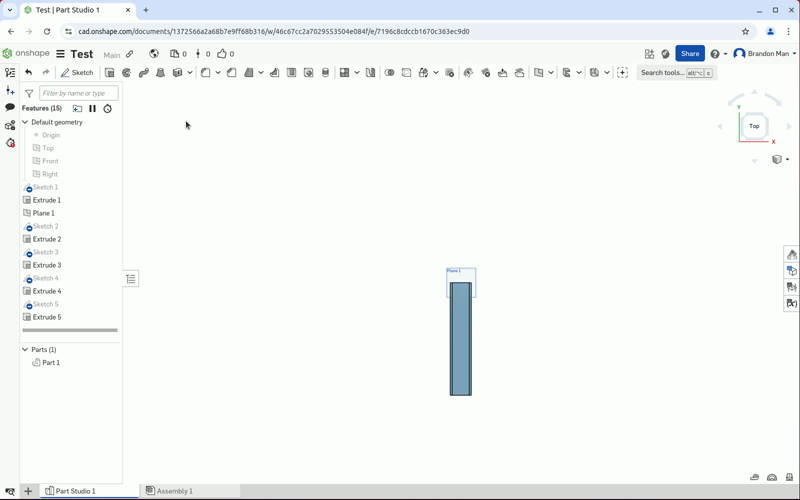
key(shift+h)
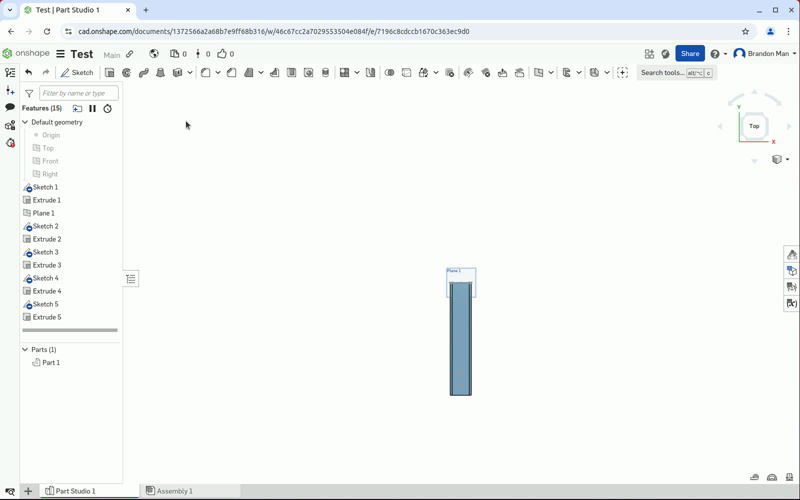
key(shift+h)
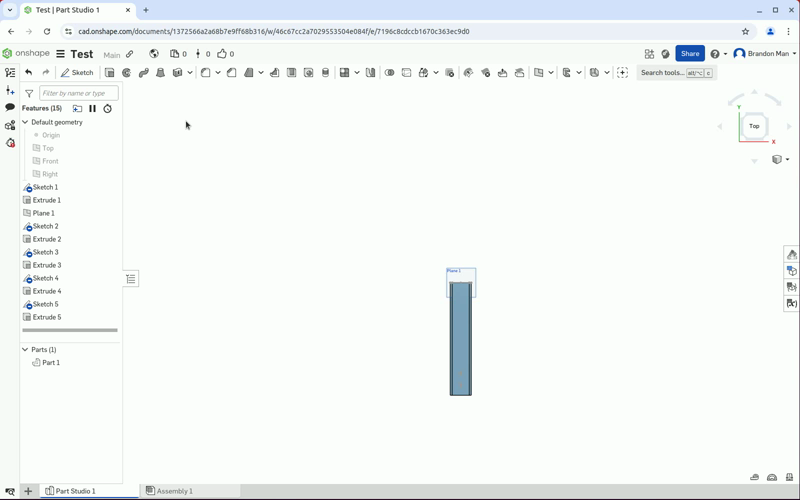
key(shift+7)
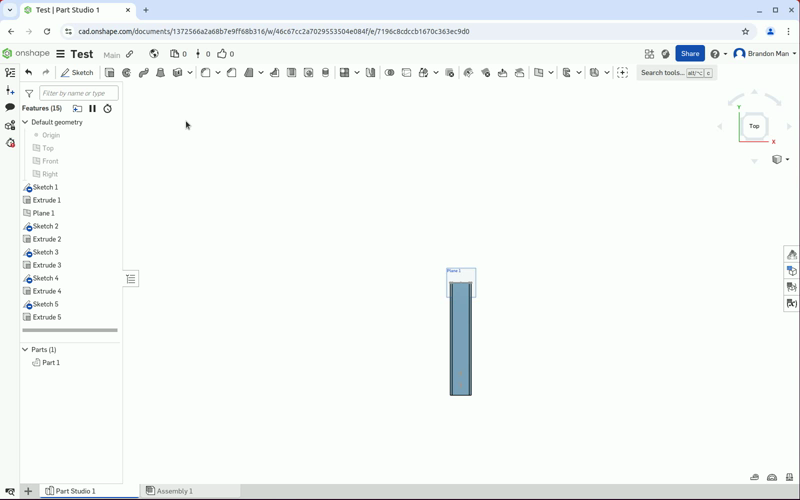
key(up, 3)
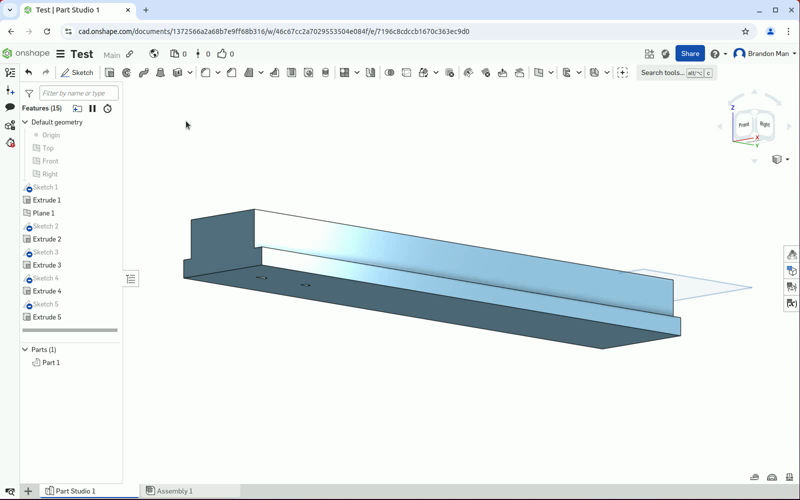
key(left, 3)
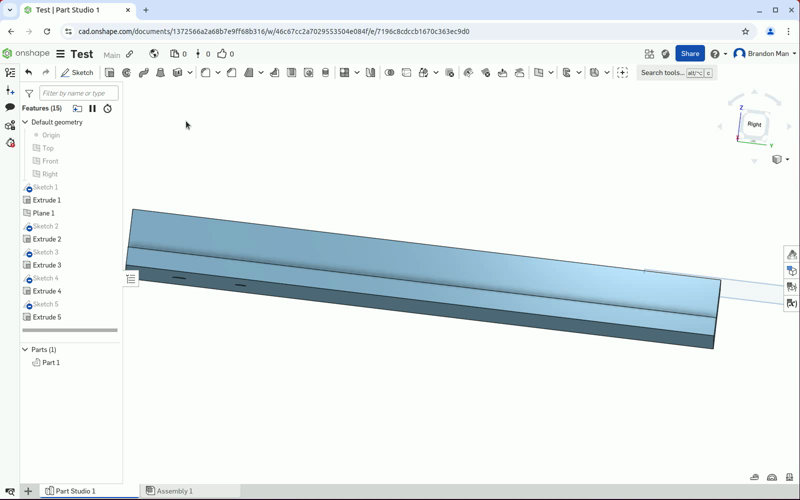
key(right, 3)
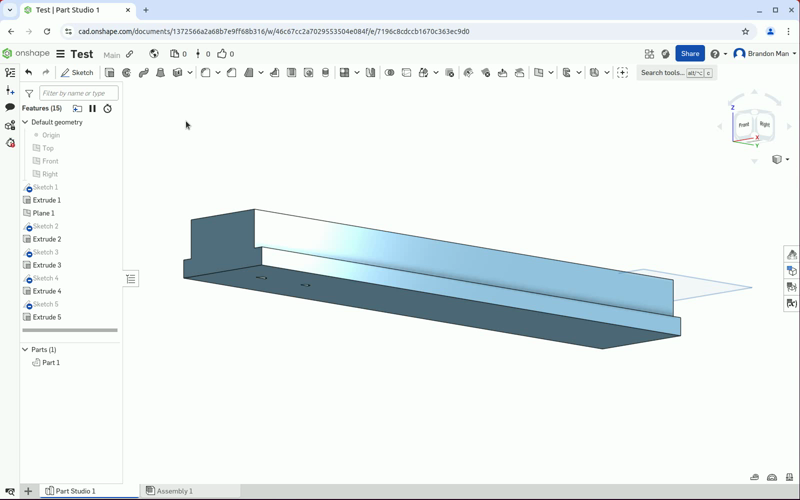
key(down, 3)
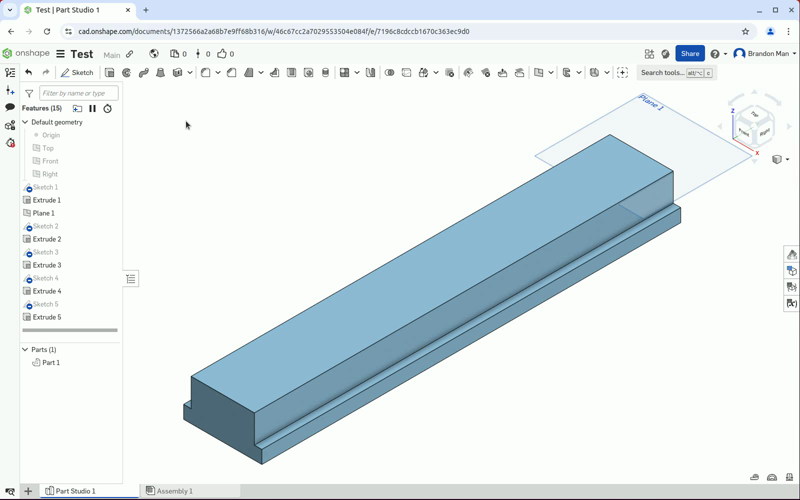
mouse_move(73, 189)
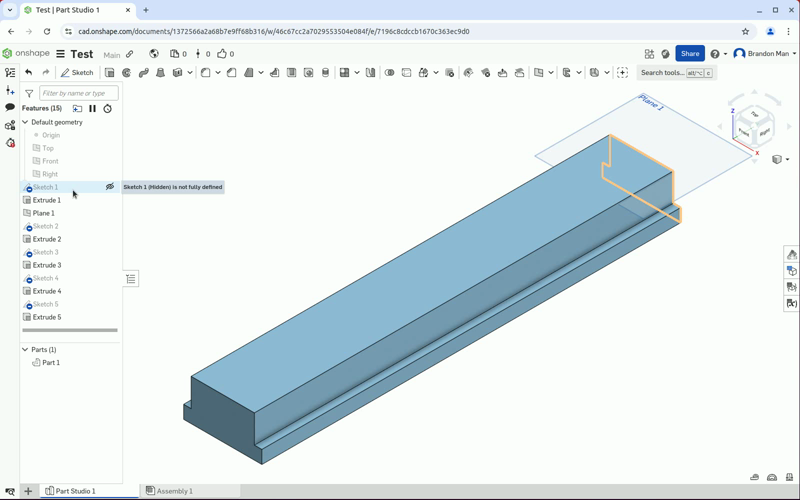
click(73, 189)